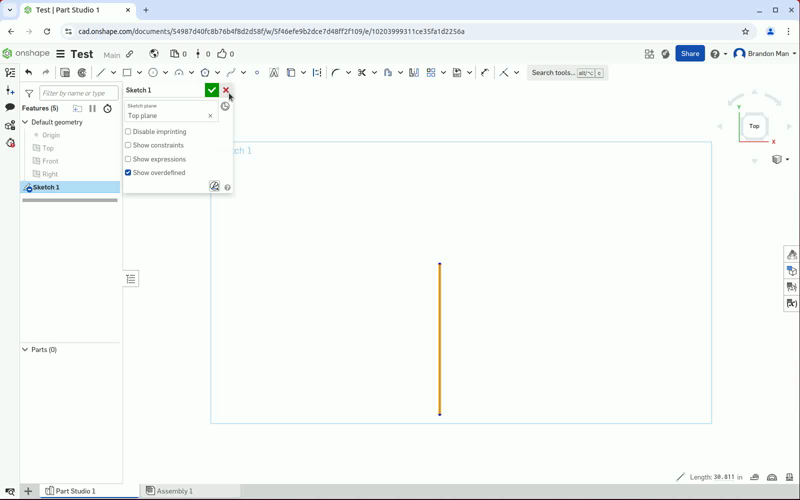
key(shift+h)
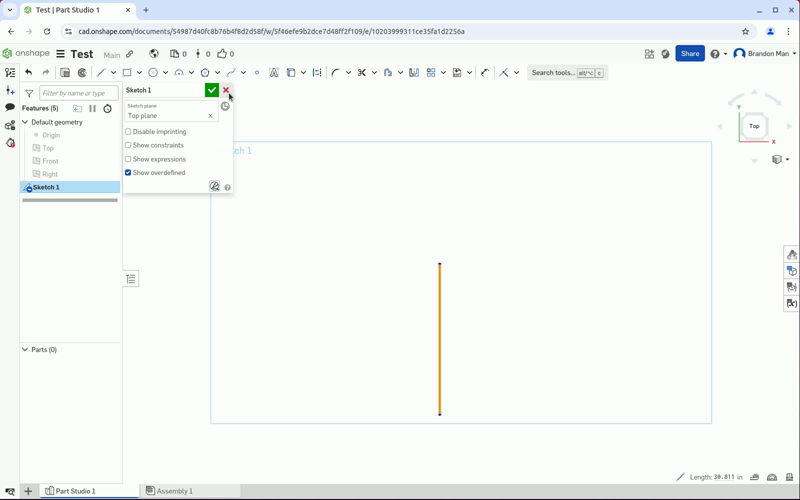
key(shift+s)
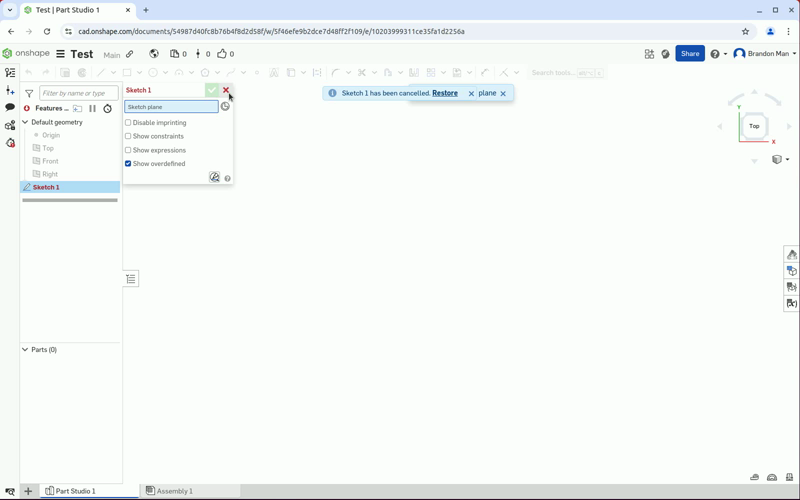
mouse_move(73, 150)
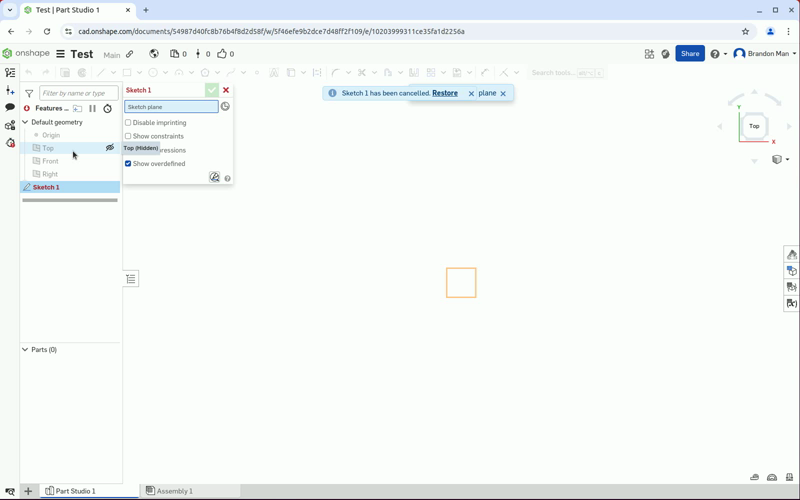
click(73, 150)
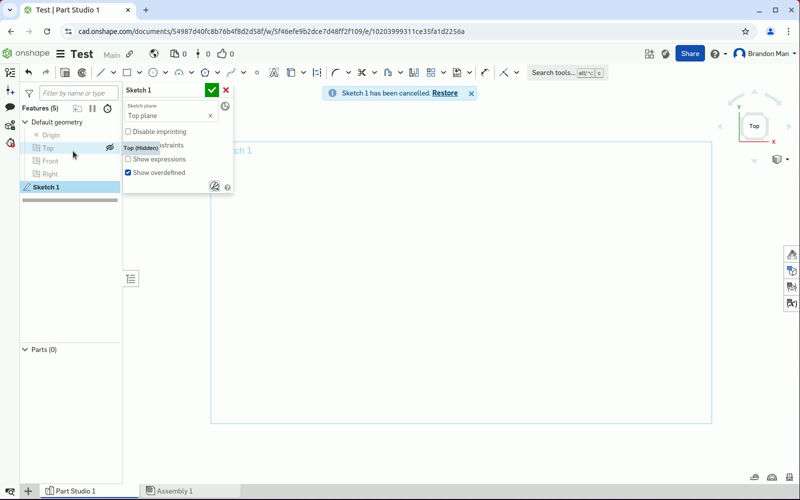
mouse_move(73, 352)
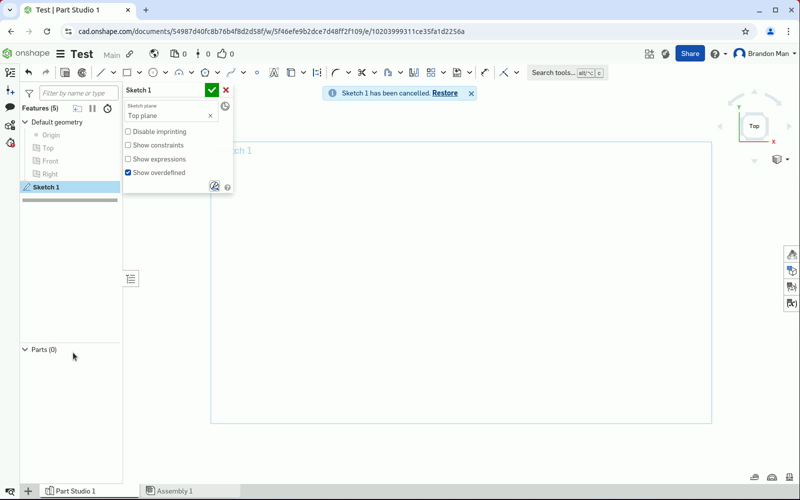
key(y)
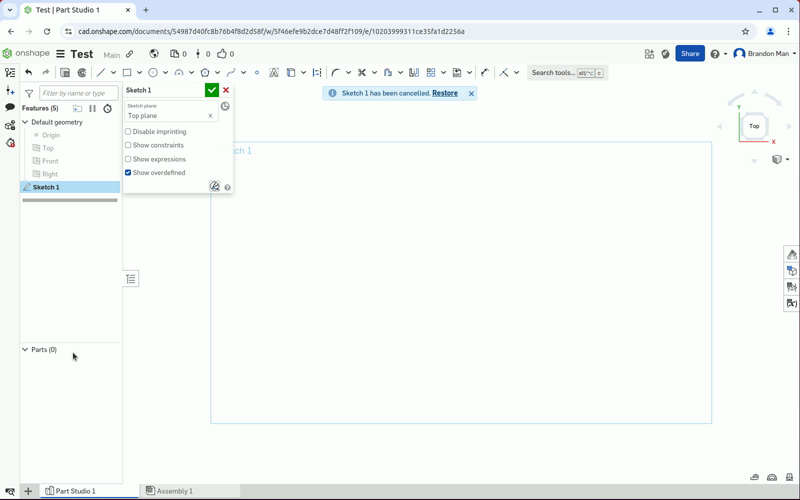
key(c)
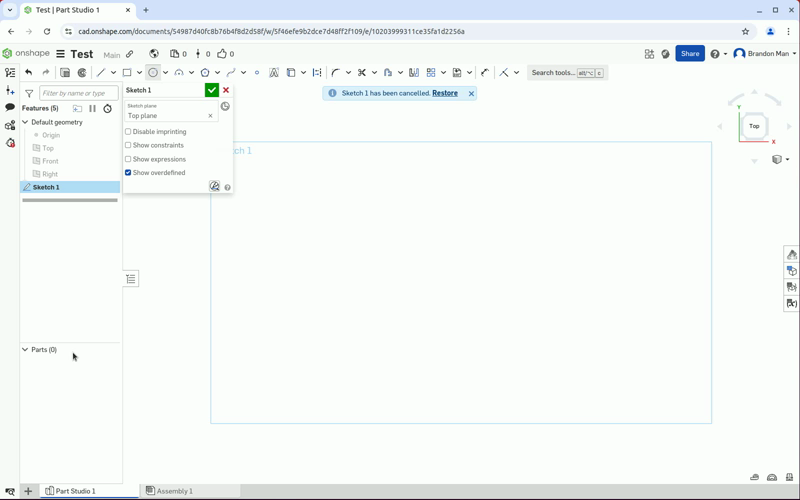
key_down(shift)
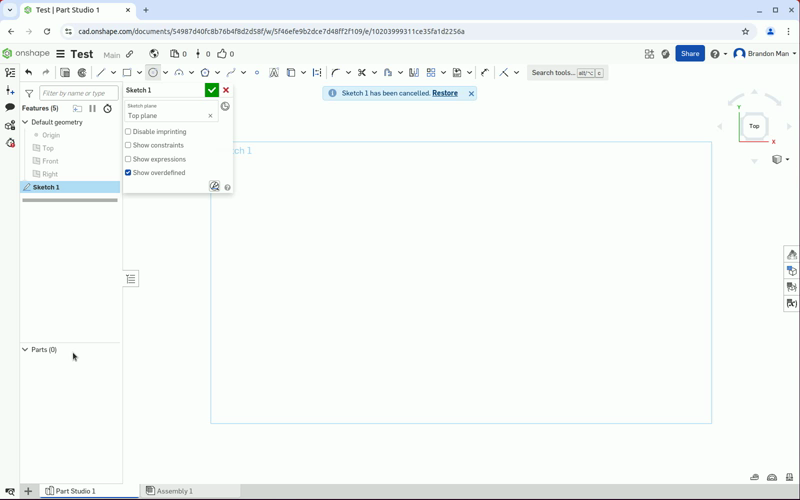
mouse_move(461, 282)
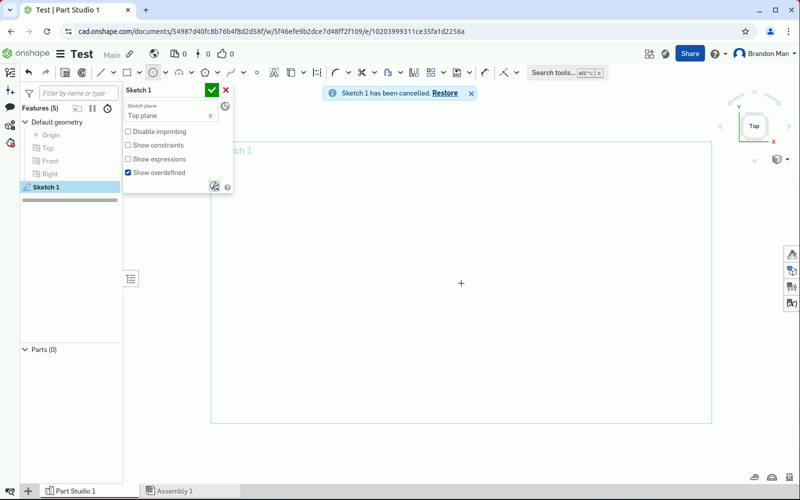
click(461, 282)
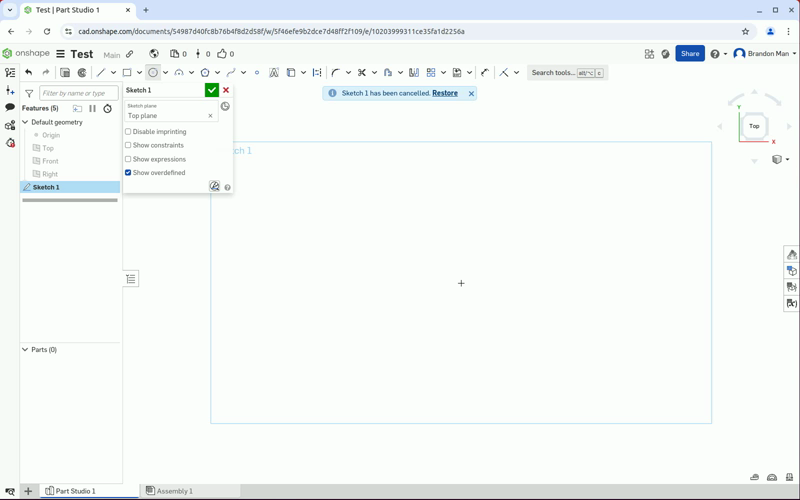
key_up(shift)
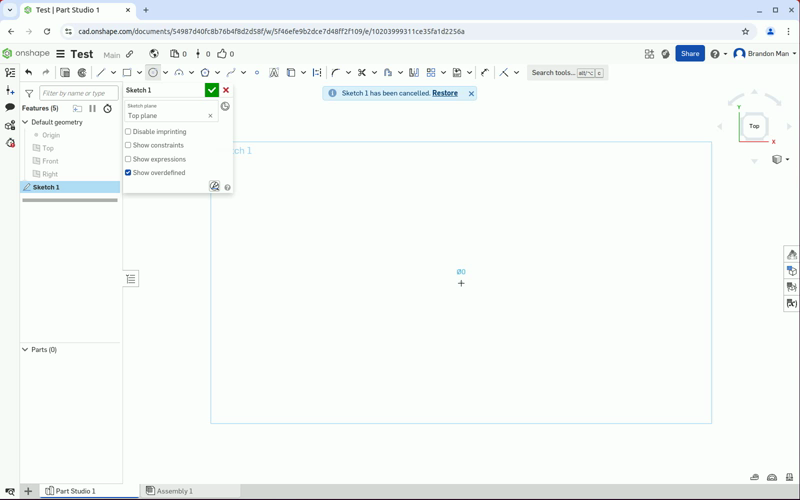
mouse_move(497, 282)
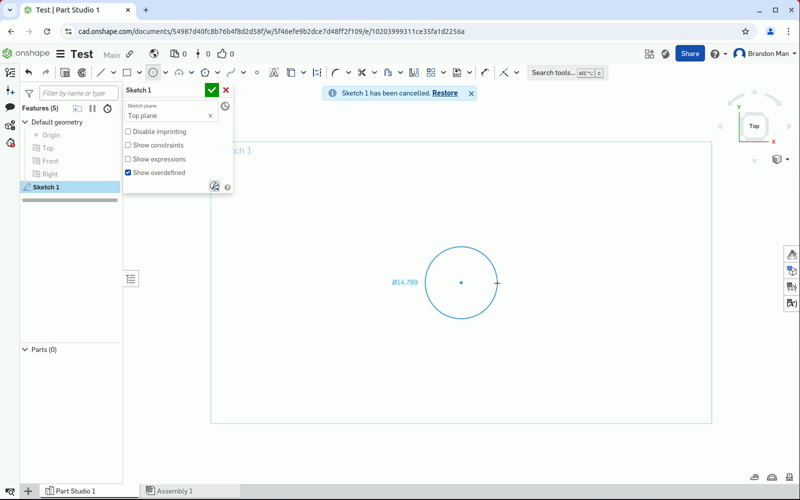
click(497, 282)
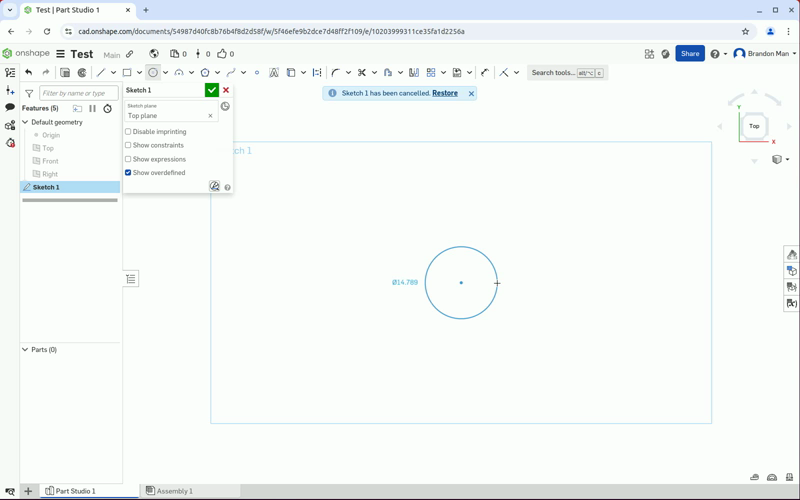
key(esc)
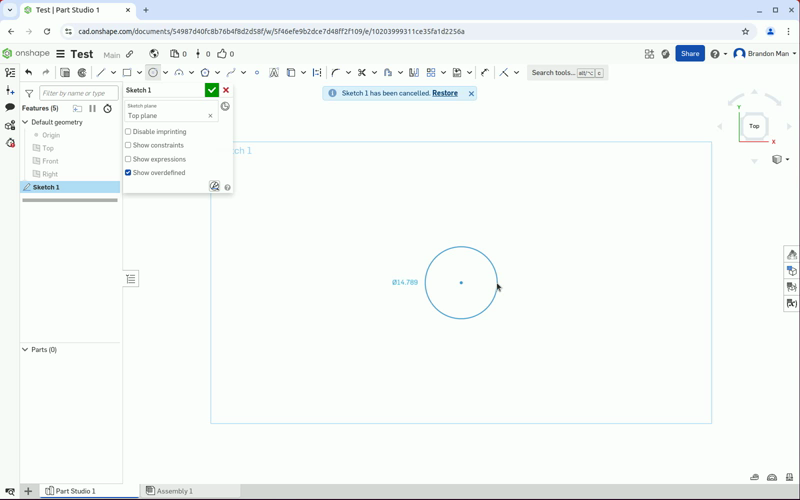
mouse_move(445, 300)
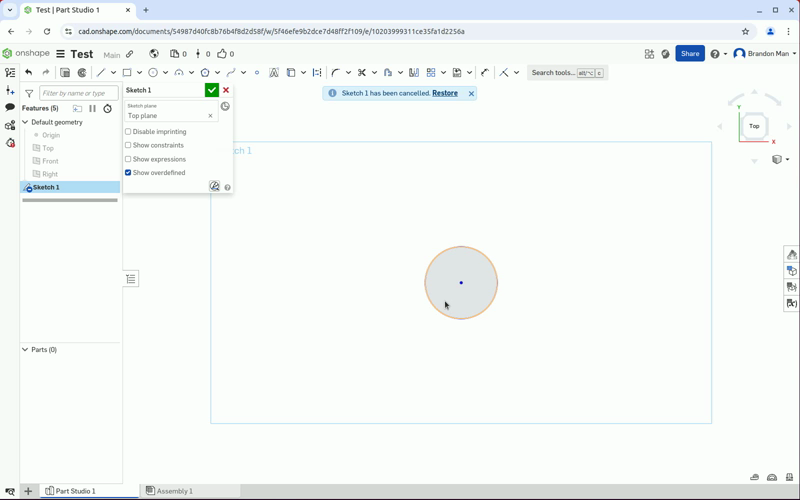
click(445, 300)
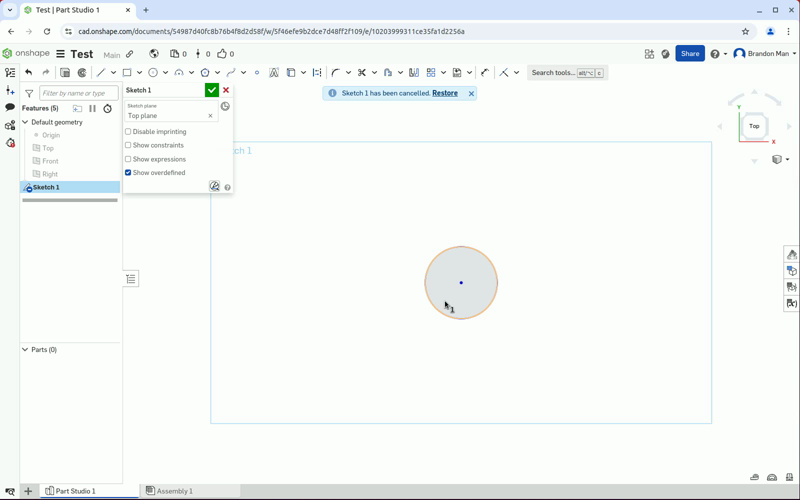
mouse_move(73, 352)
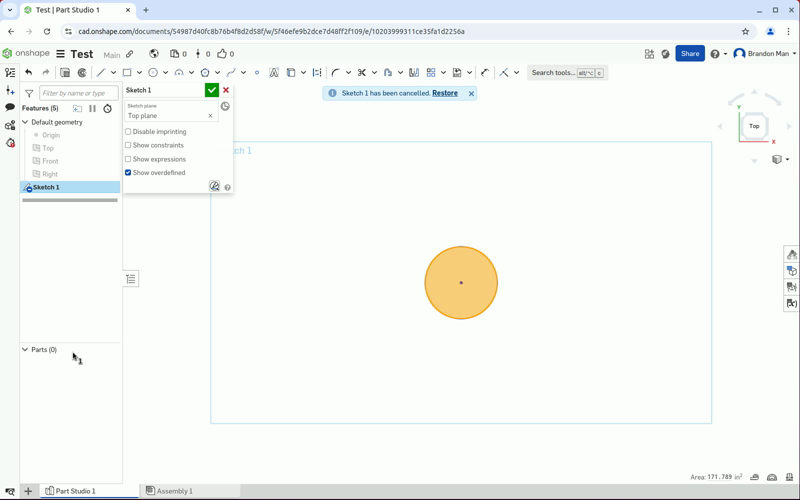
key(shift+y)
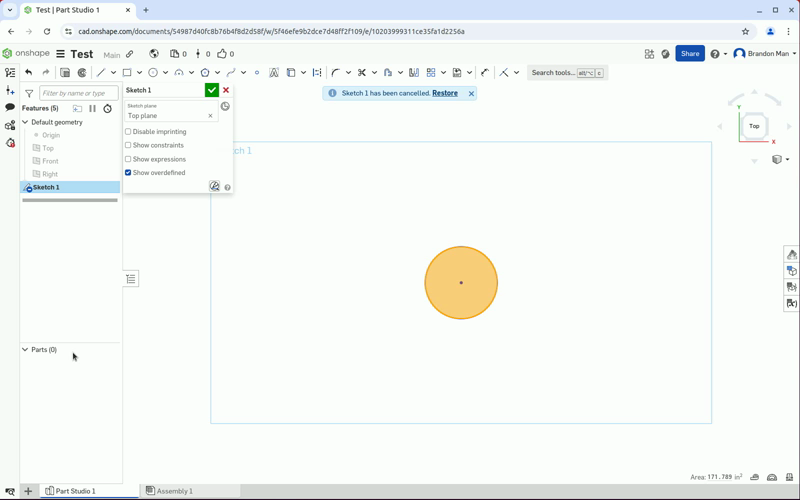
key(shift+e)
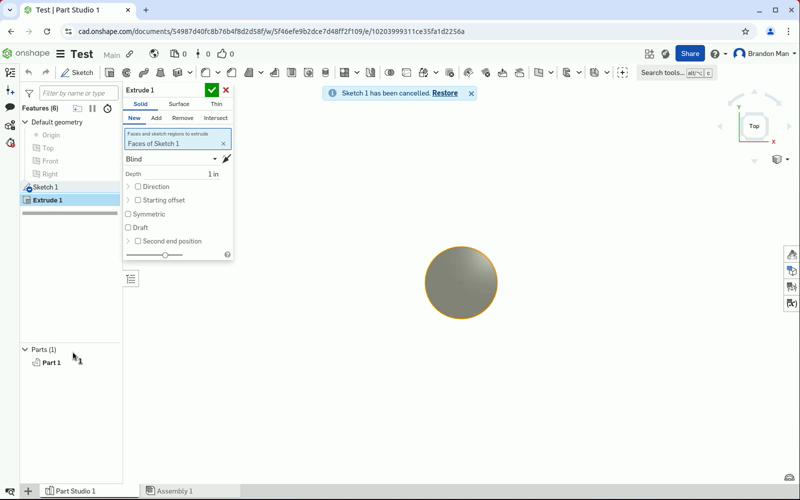
mouse_move(143, 106)
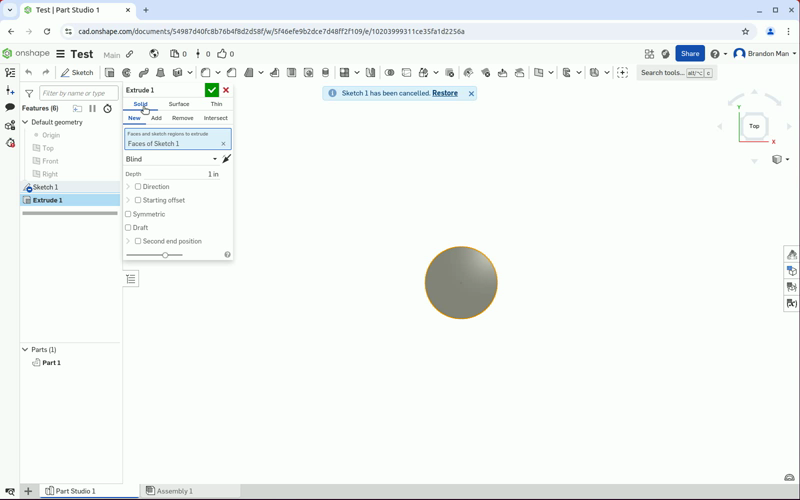
click(143, 106)
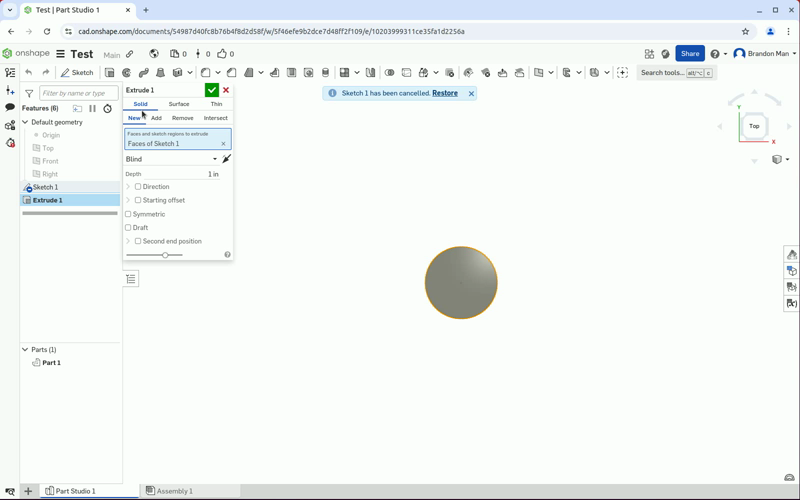
mouse_move(137, 120)
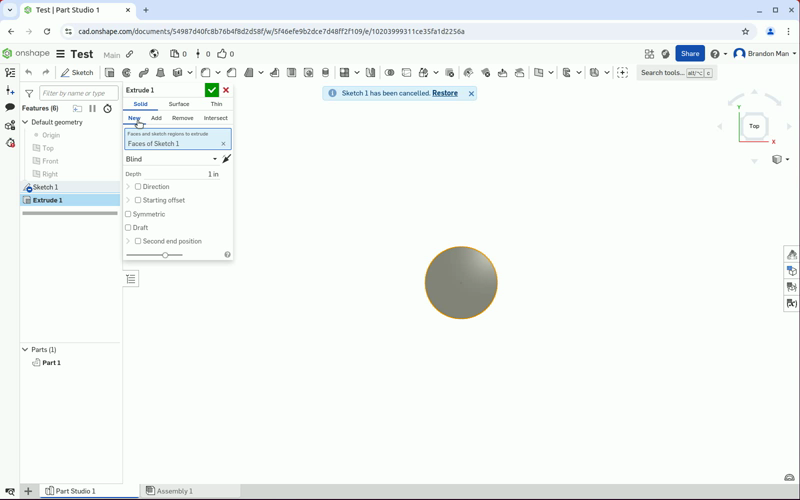
click(137, 120)
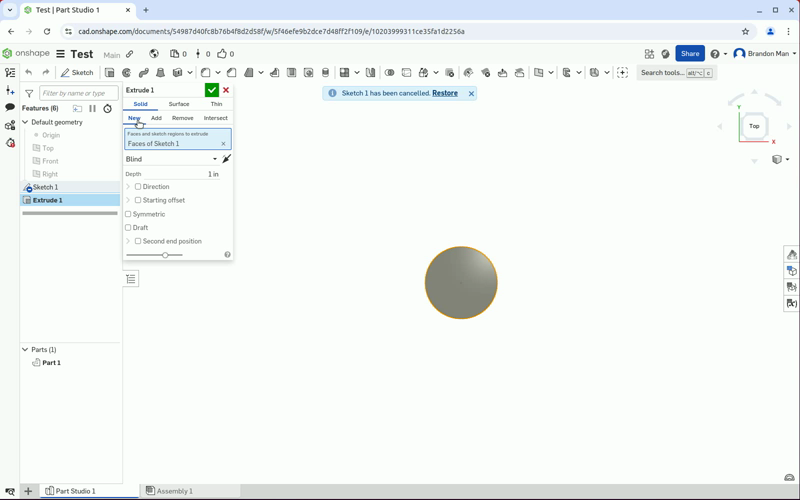
key(tab, 4)
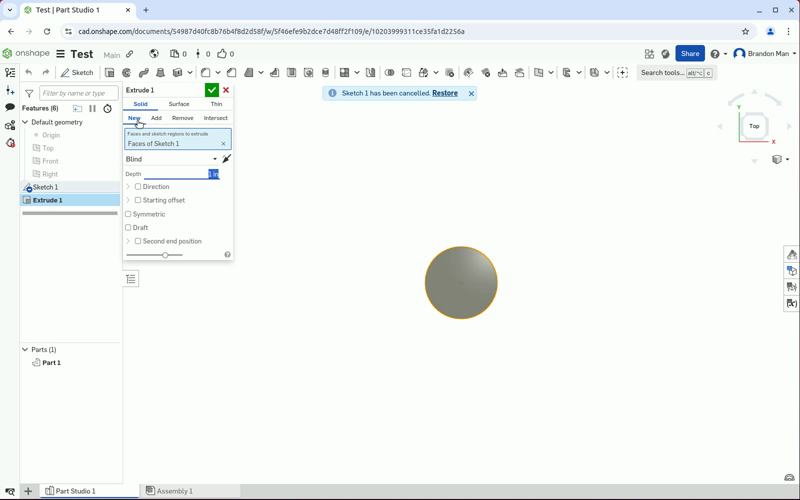
text(23.108)
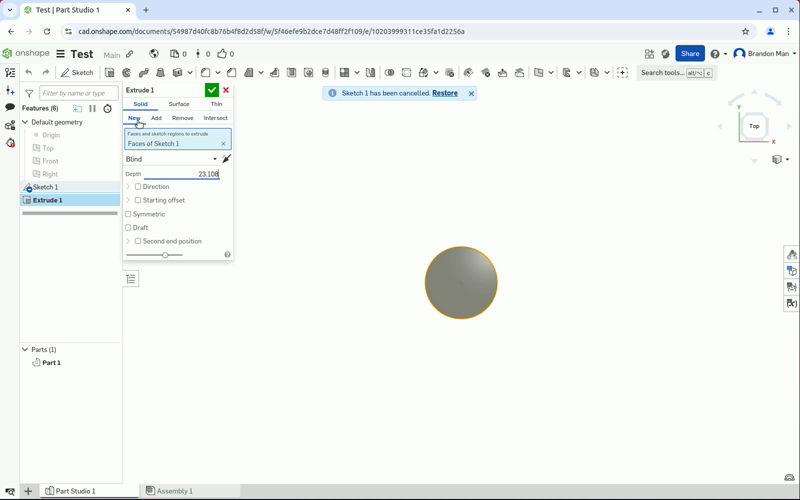
key(enter)
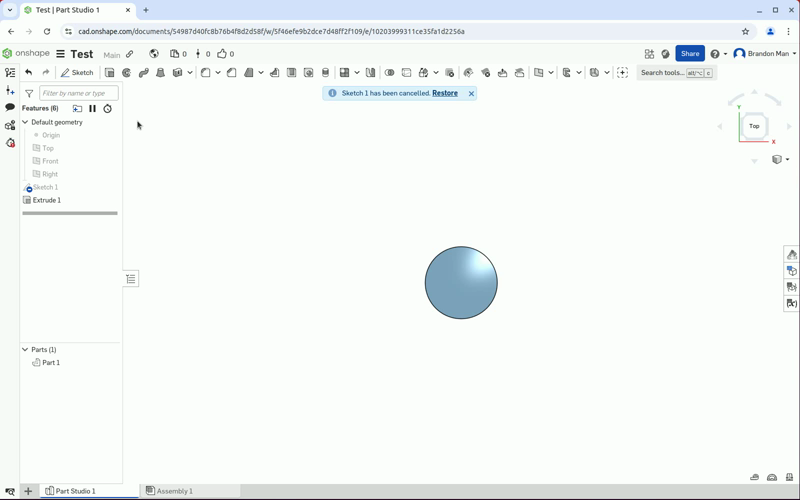
key(shift+h)
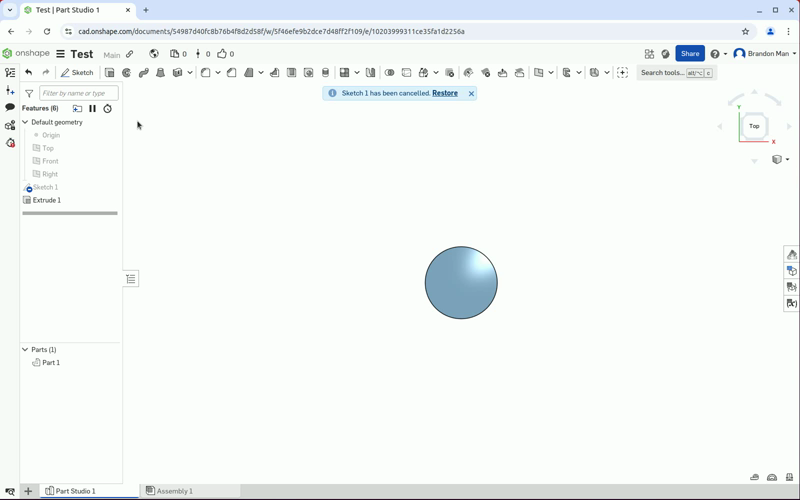
key(shift+h)
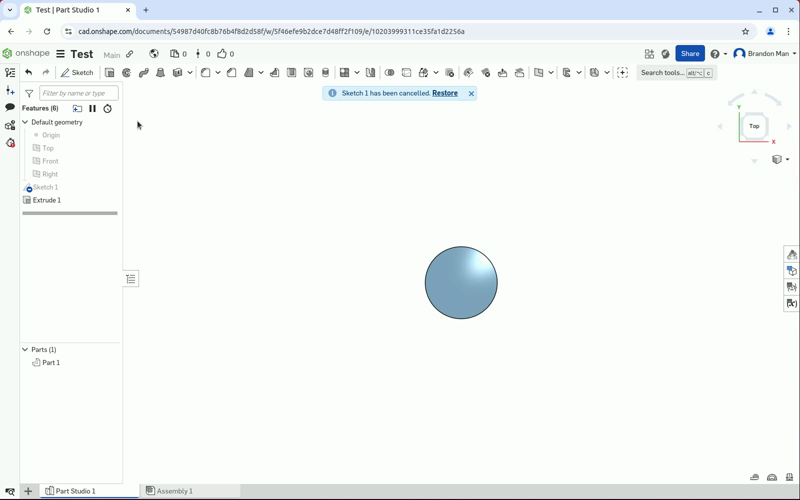
mouse_move(73, 189)
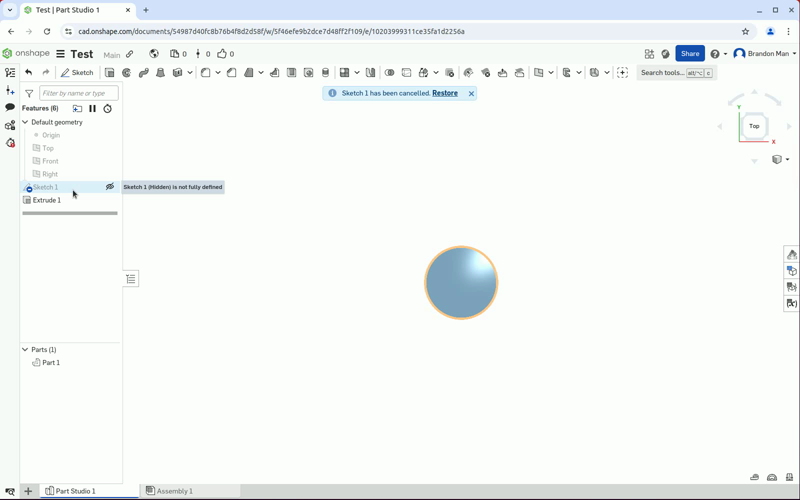
click(73, 189)
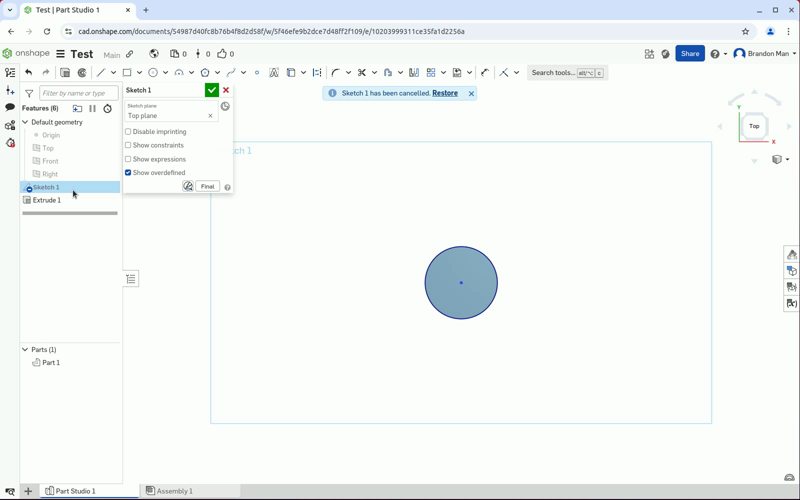
mouse_move(229, 92)
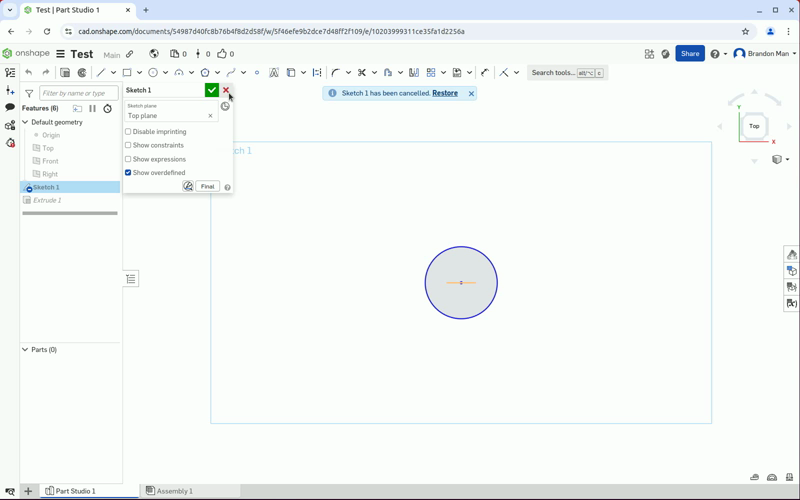
click(229, 92)
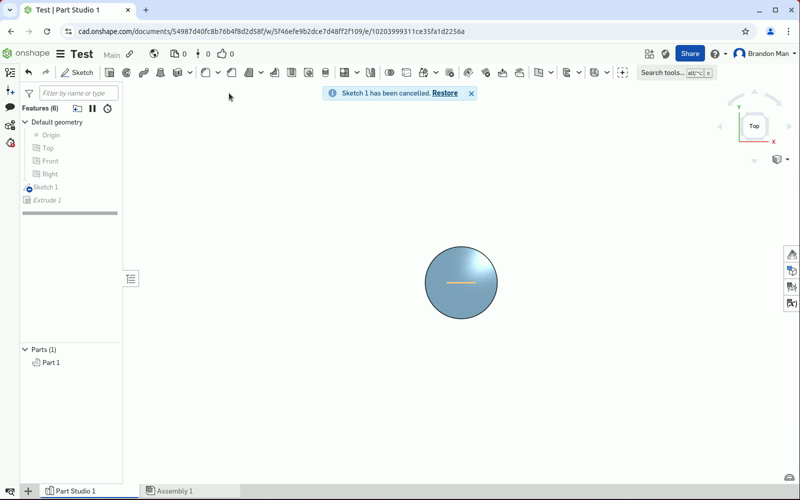
mouse_move(541, 75)
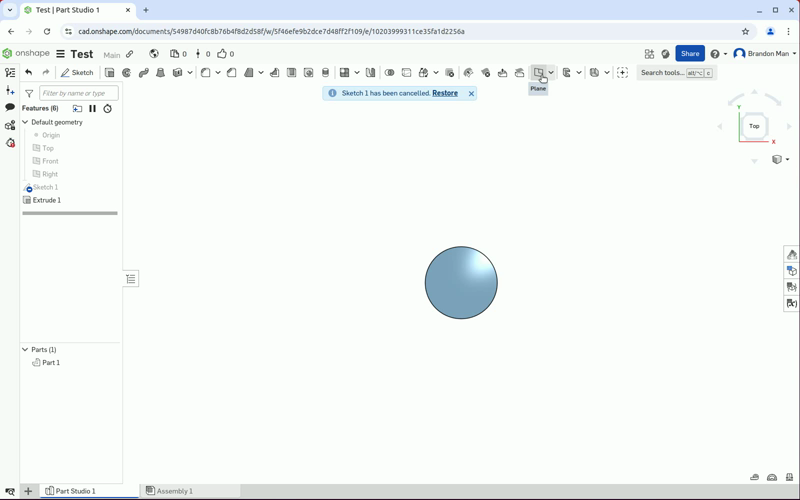
click(541, 75)
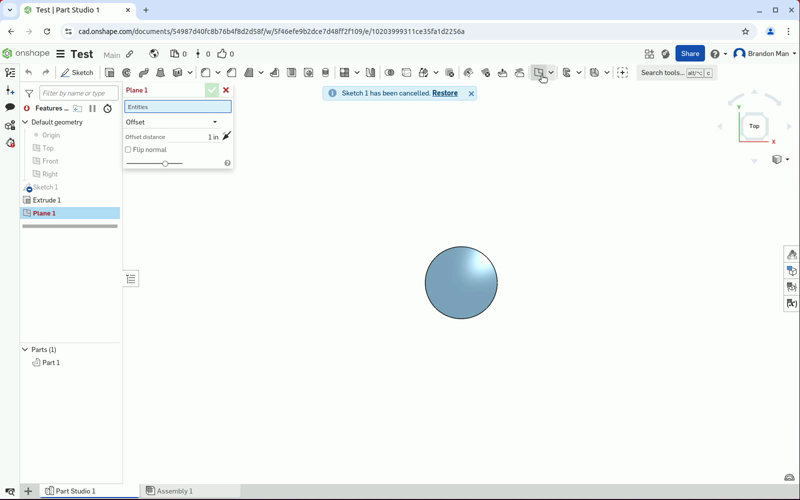
mouse_move(73, 150)
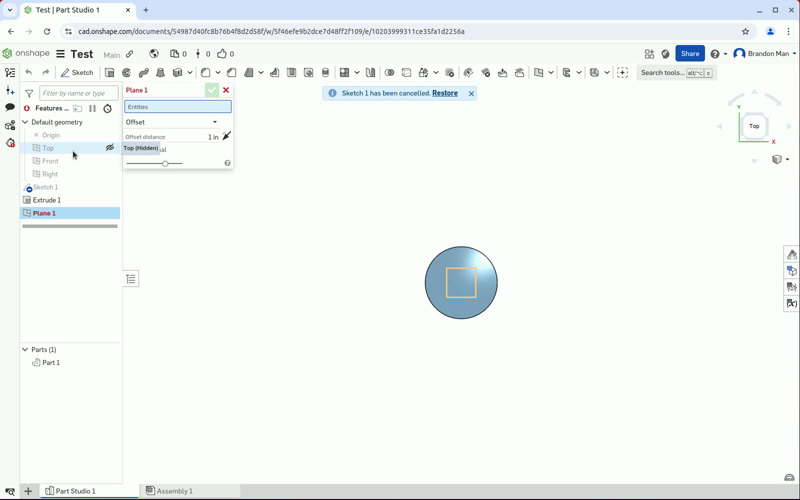
click(73, 150)
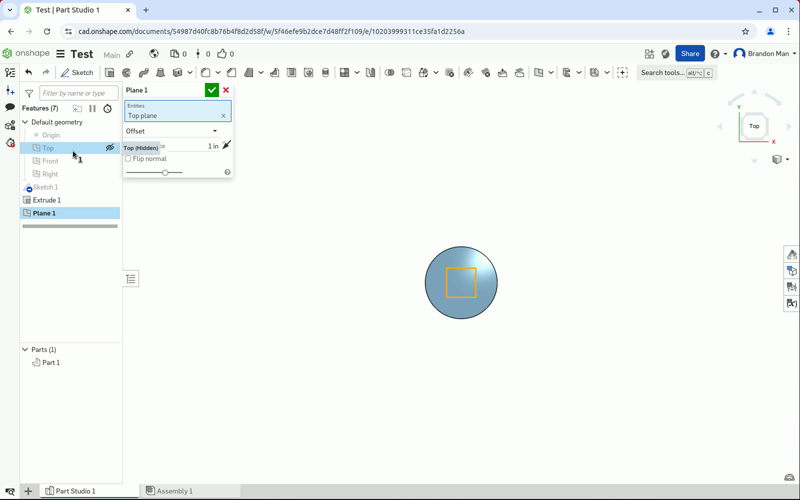
key(tab, 2)
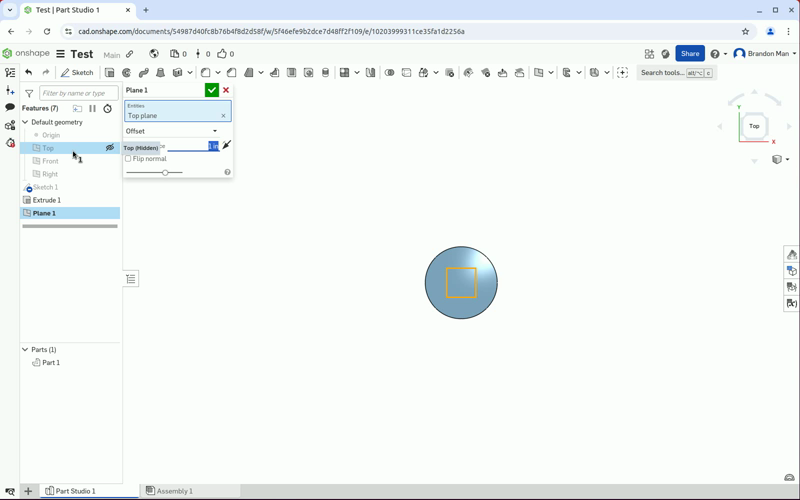
text(23.108)
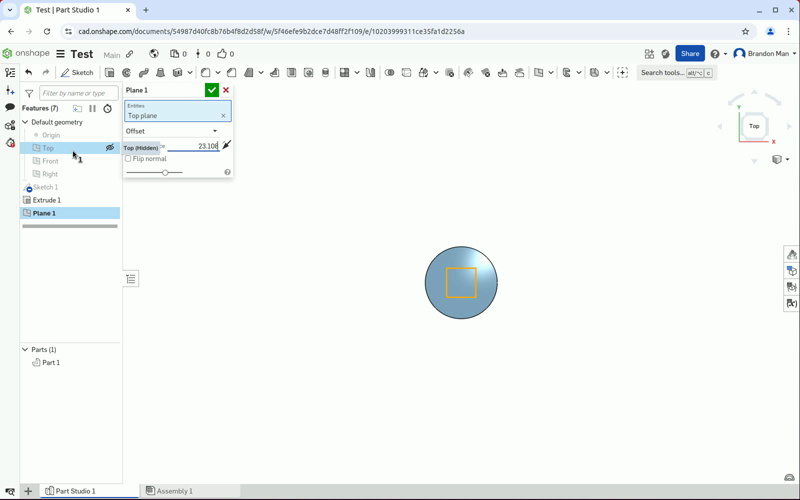
key(enter, 2)
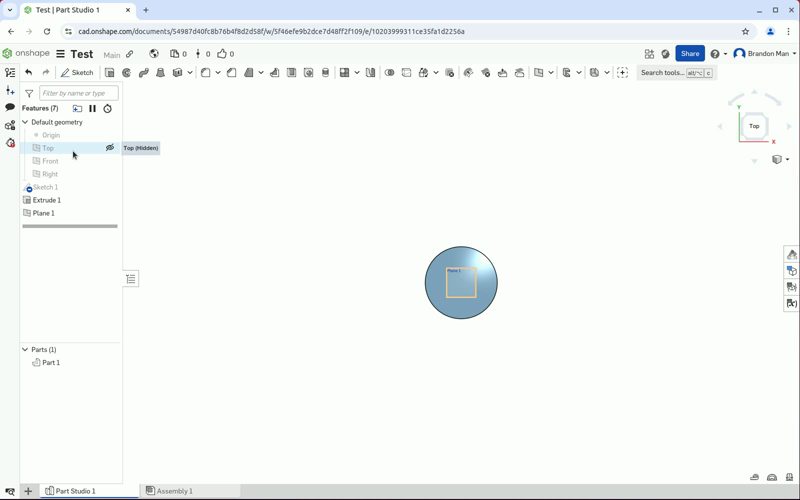
key(shift+s)
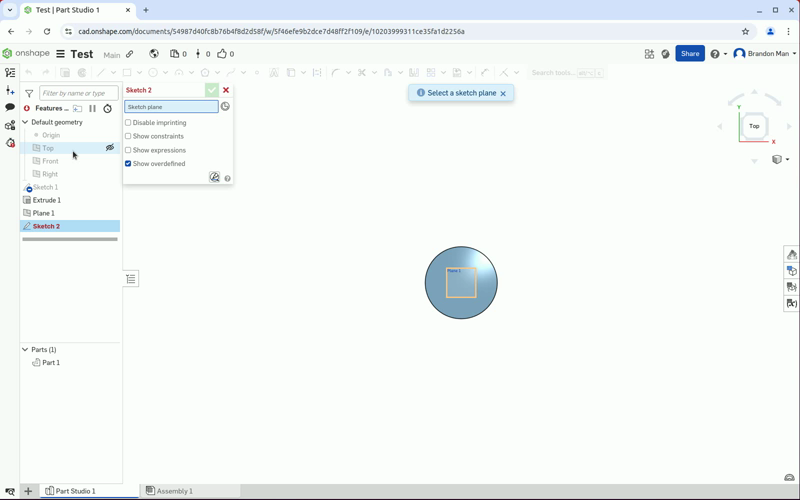
mouse_move(73, 215)
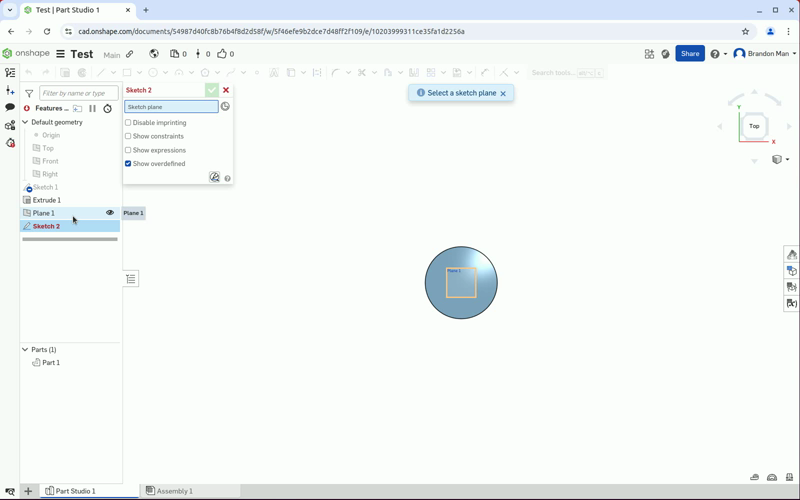
click(73, 215)
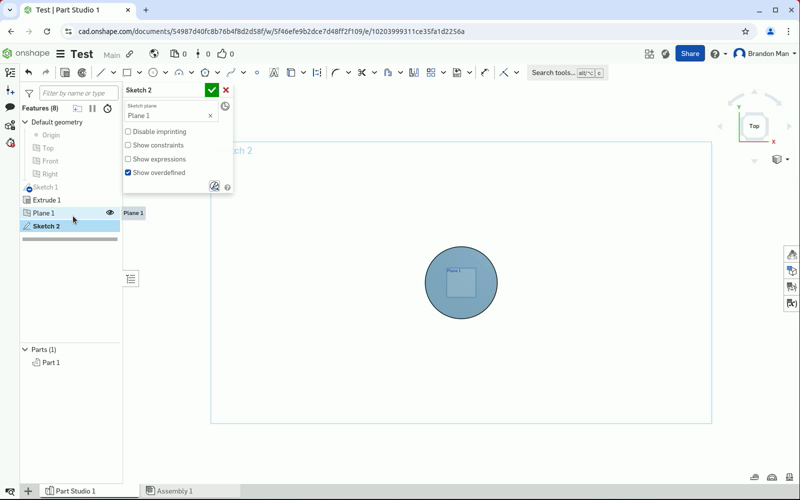
mouse_move(73, 352)
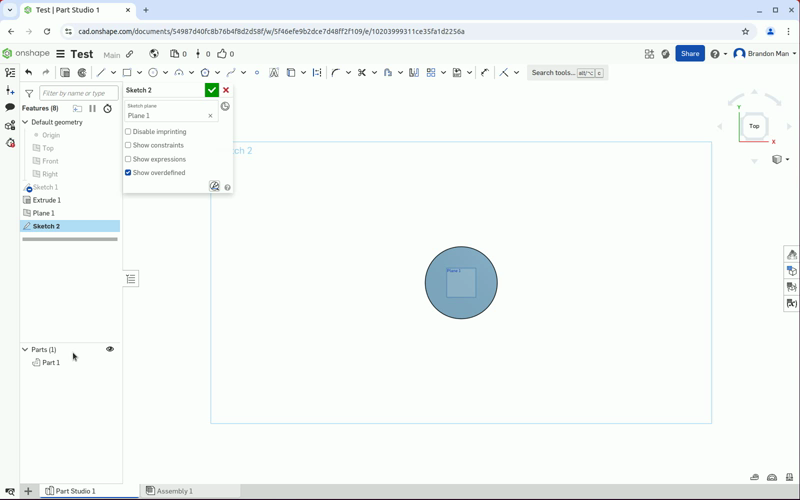
key(y)
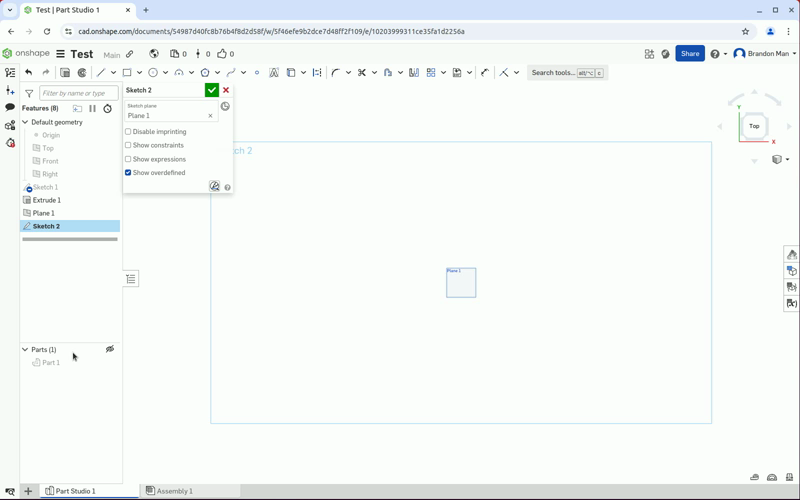
key(l)
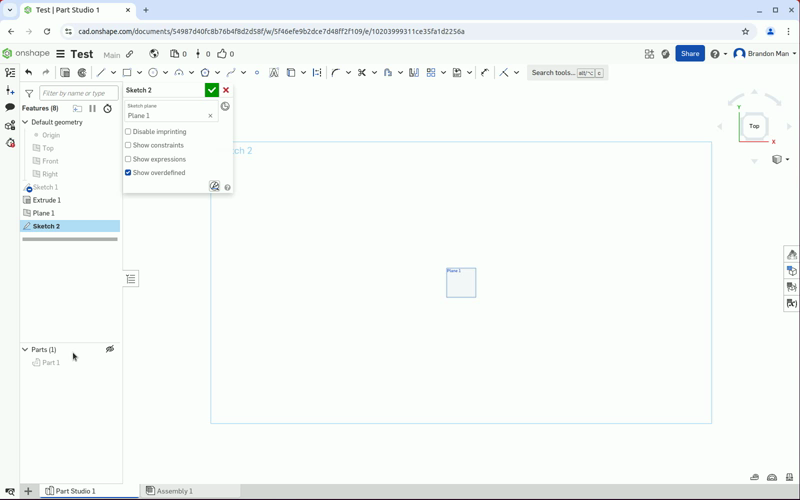
key_down(shift)
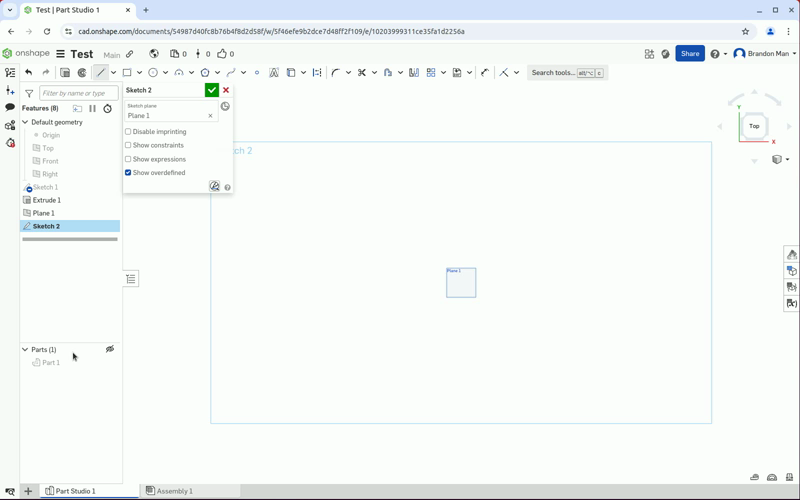
mouse_move(460, 315)
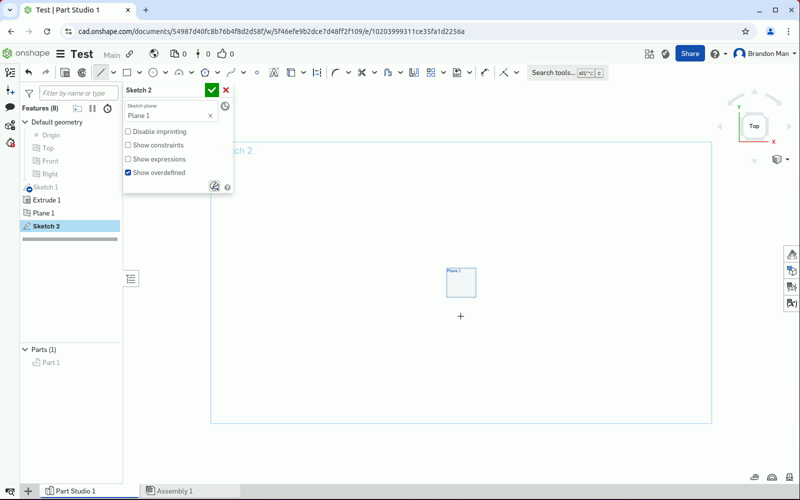
click(460, 315)
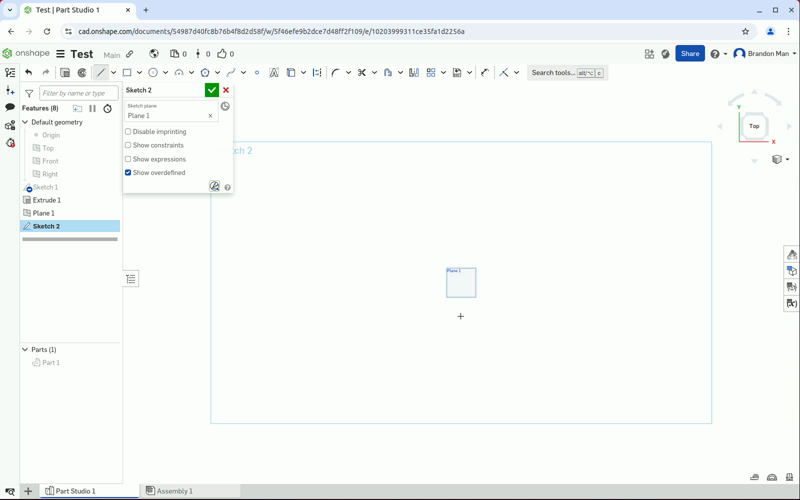
key_up(shift)
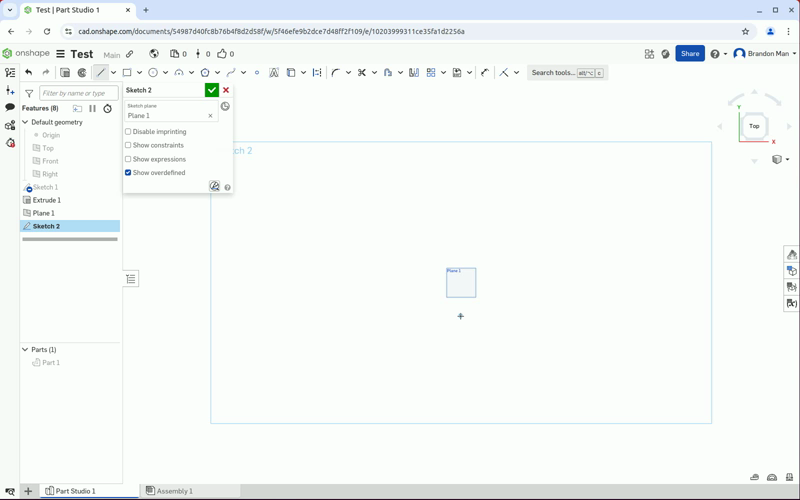
key_down(shift)
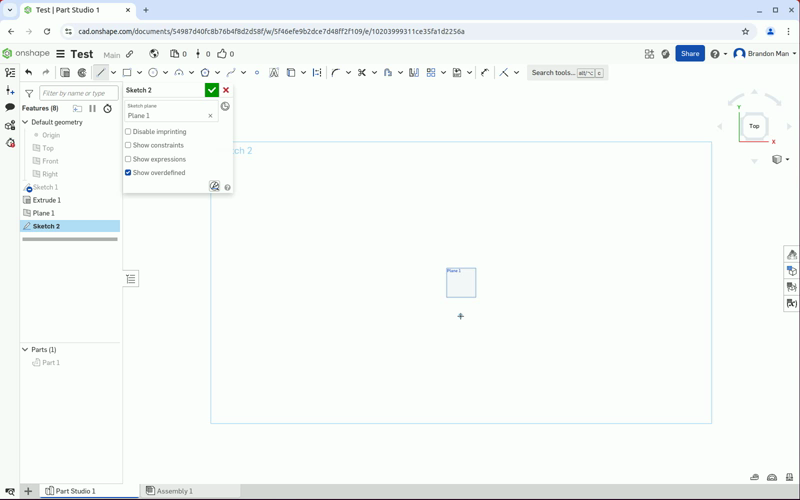
mouse_move(460, 249)
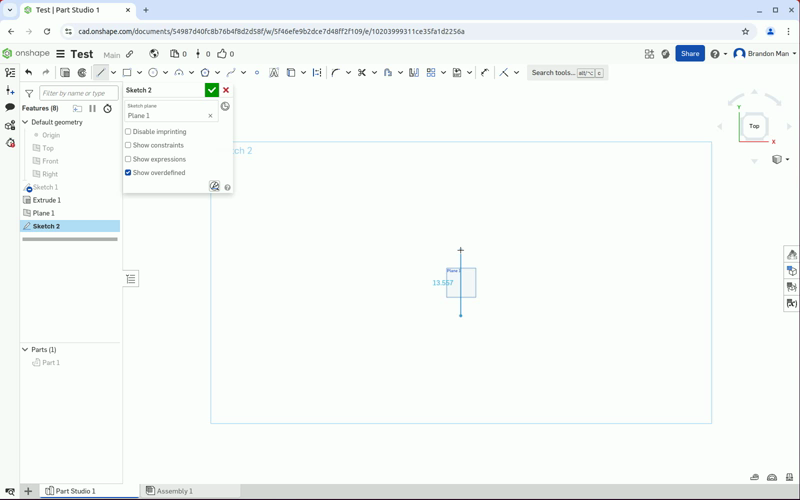
click(460, 249)
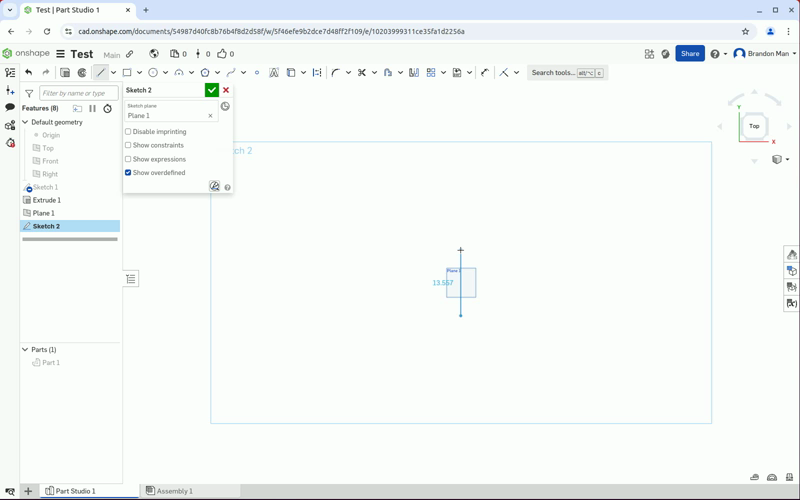
key_up(shift)
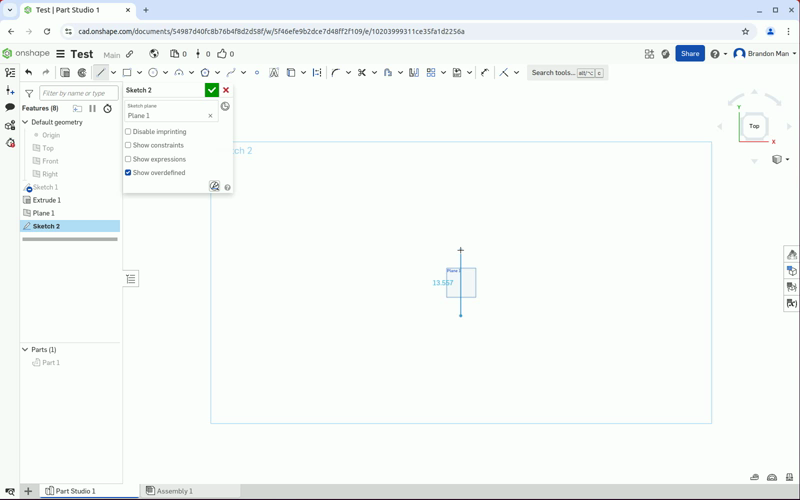
key(esc)
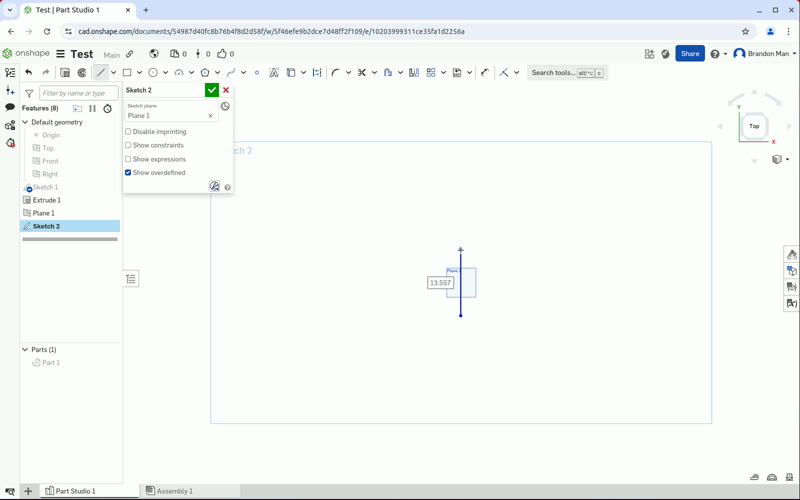
key(a)
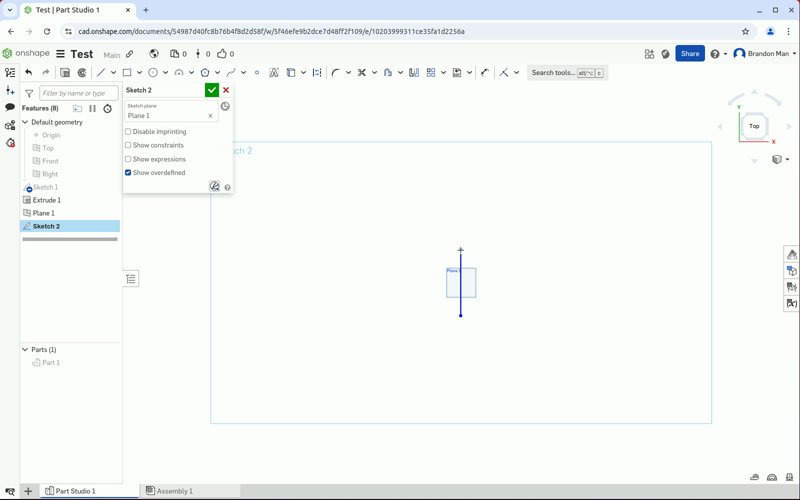
mouse_move(460, 249)
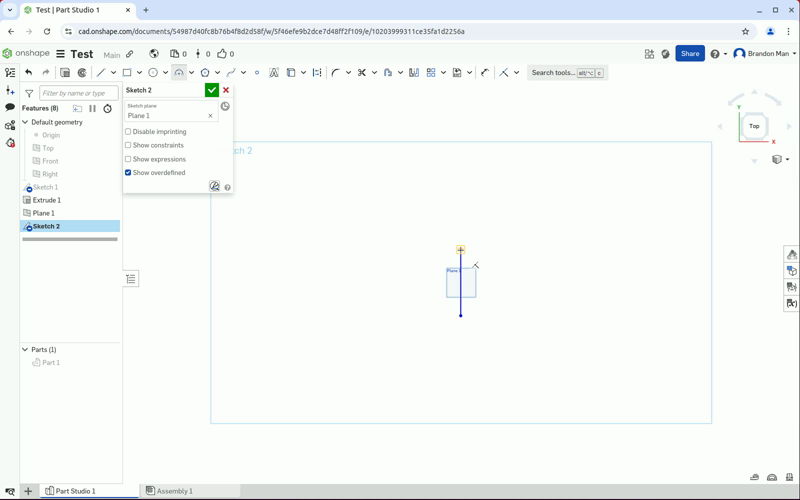
click(460, 249)
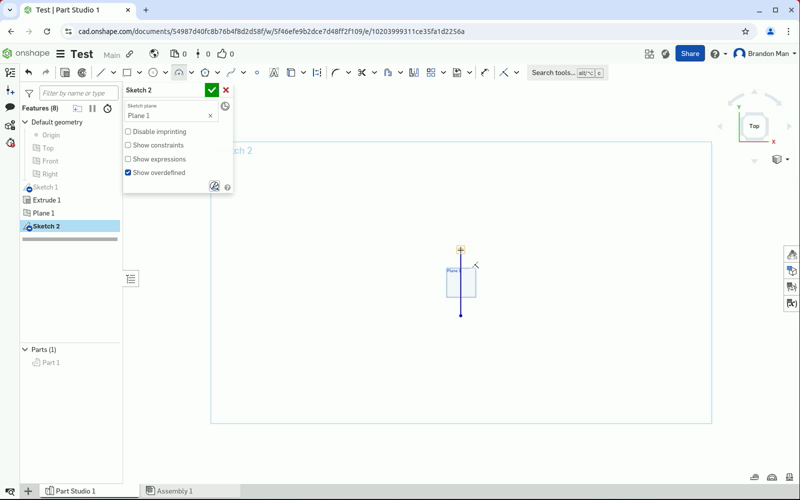
mouse_move(460, 315)
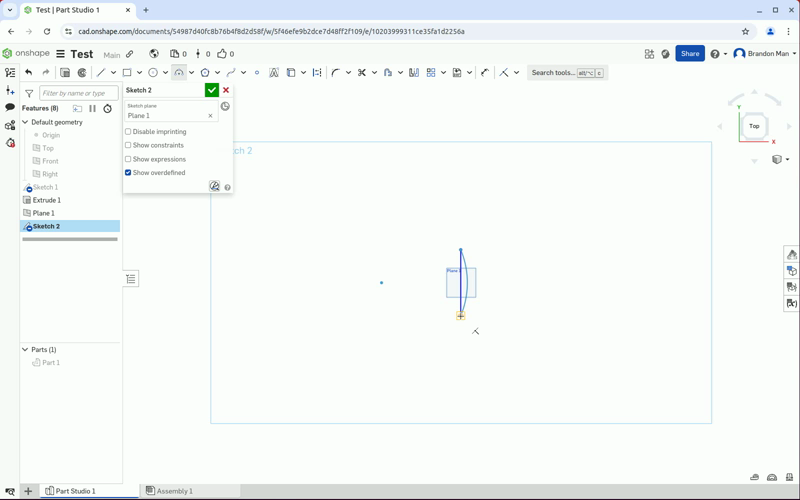
click(460, 315)
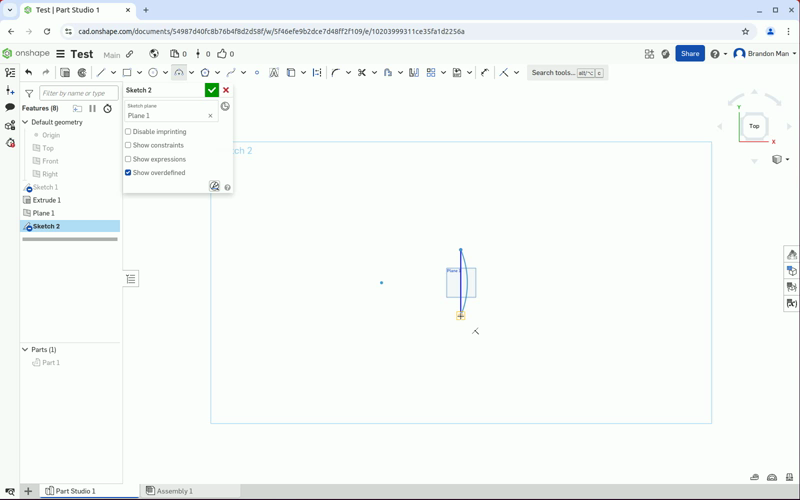
key_down(shift)
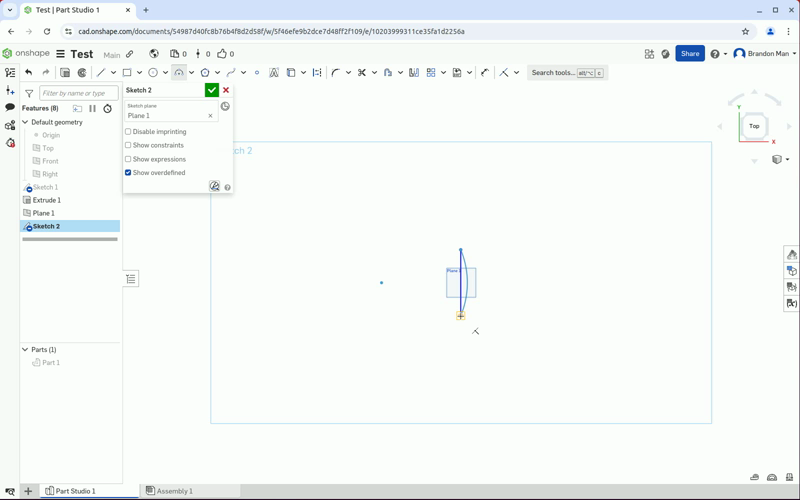
mouse_move(427, 282)
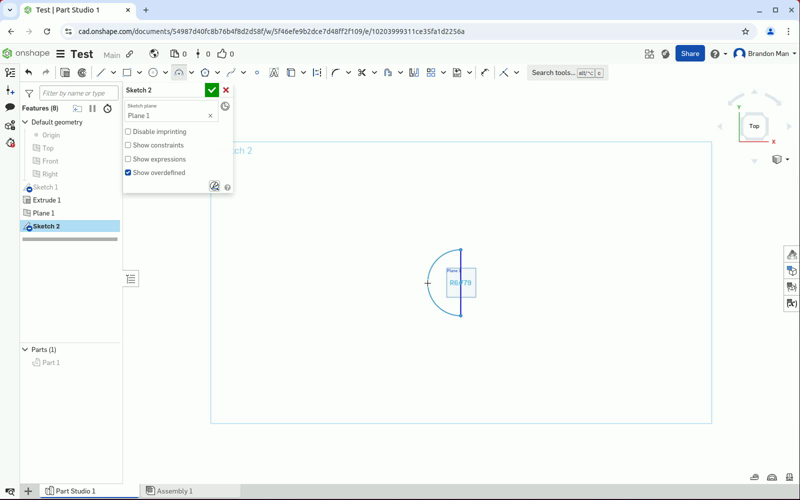
click(427, 282)
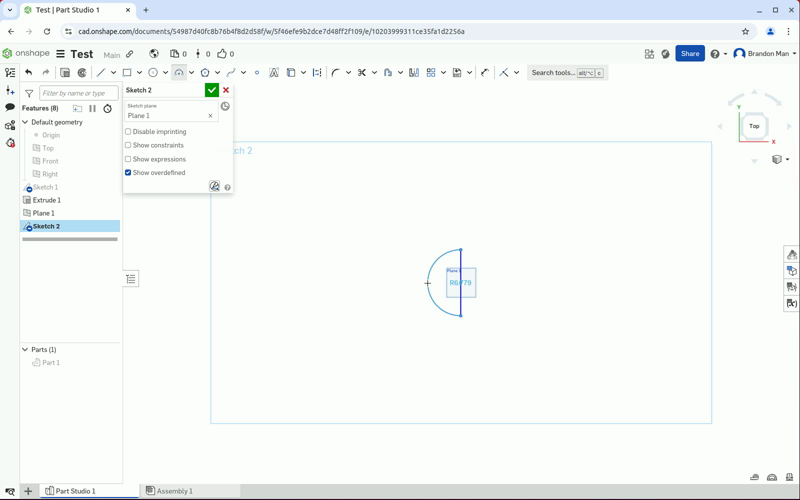
key_up(shift)
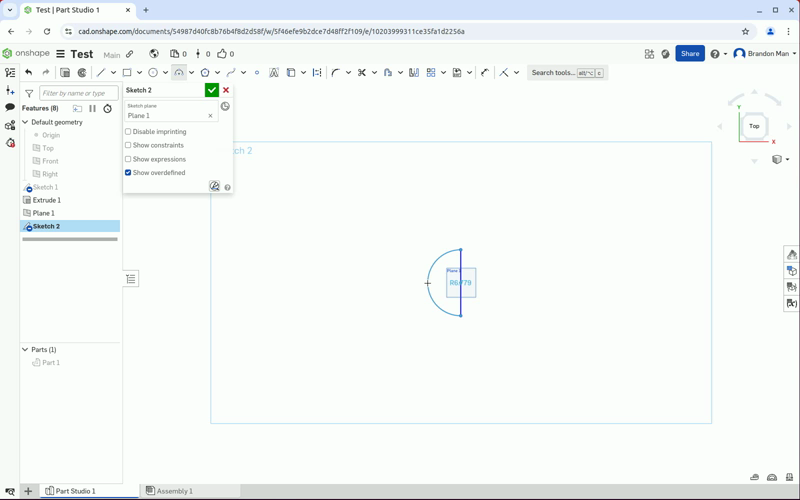
key(esc)
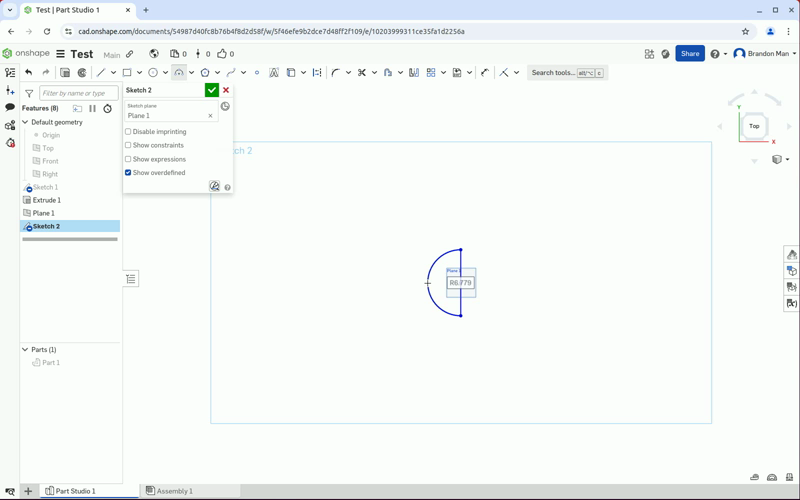
mouse_move(434, 271)
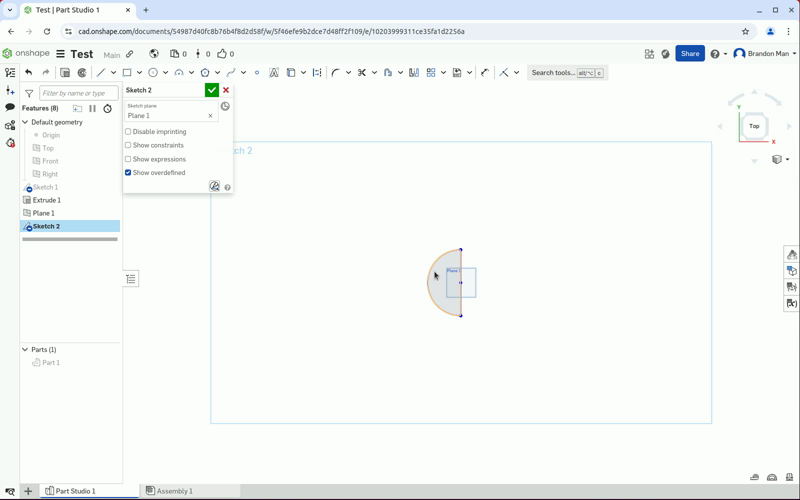
scroll(6)
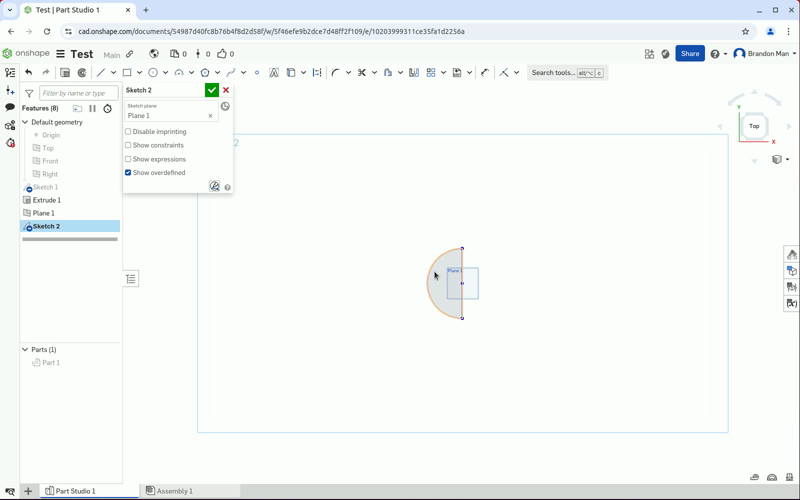
scroll(6)
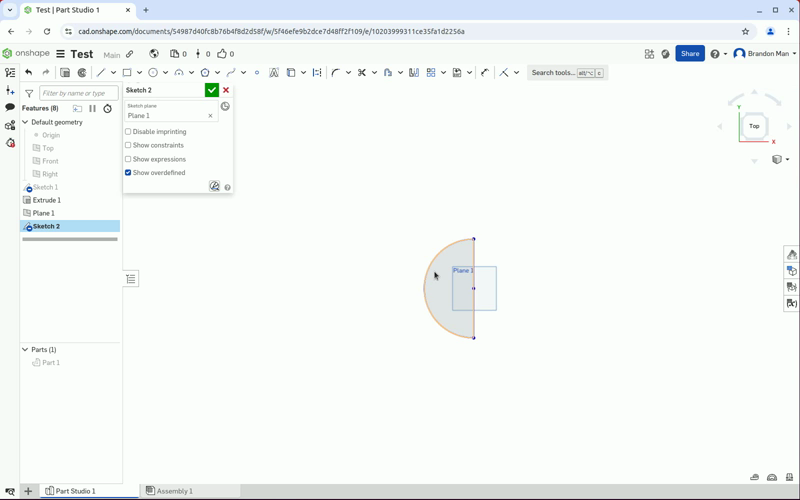
scroll(6)
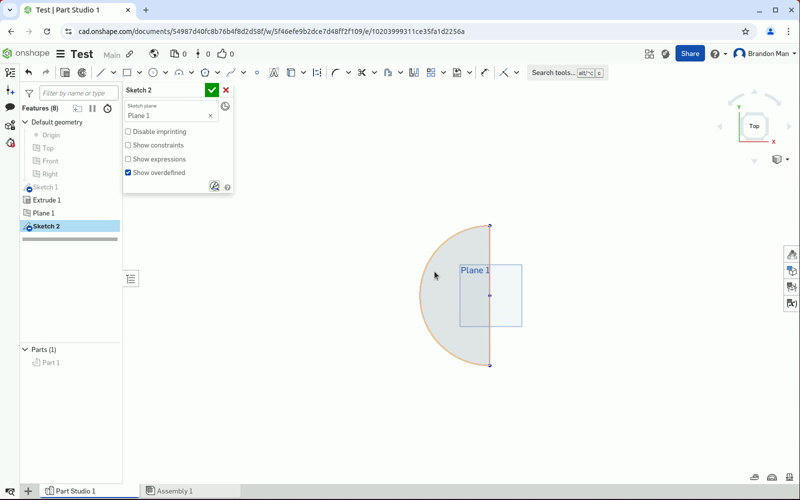
scroll(6)
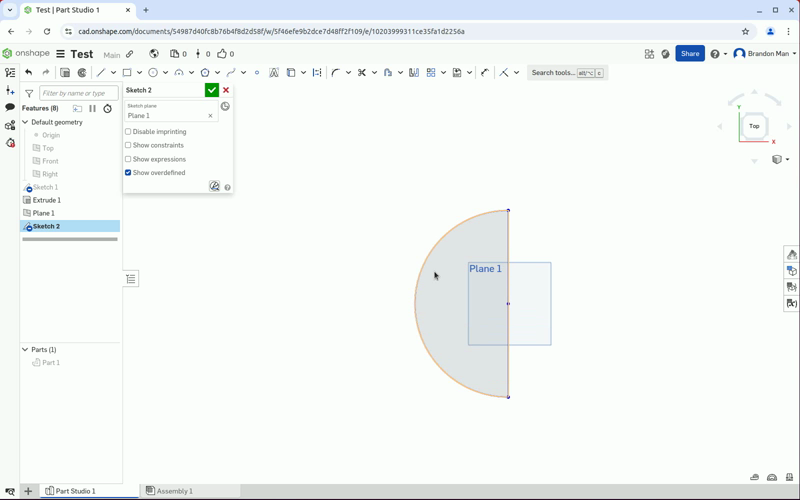
scroll(6)
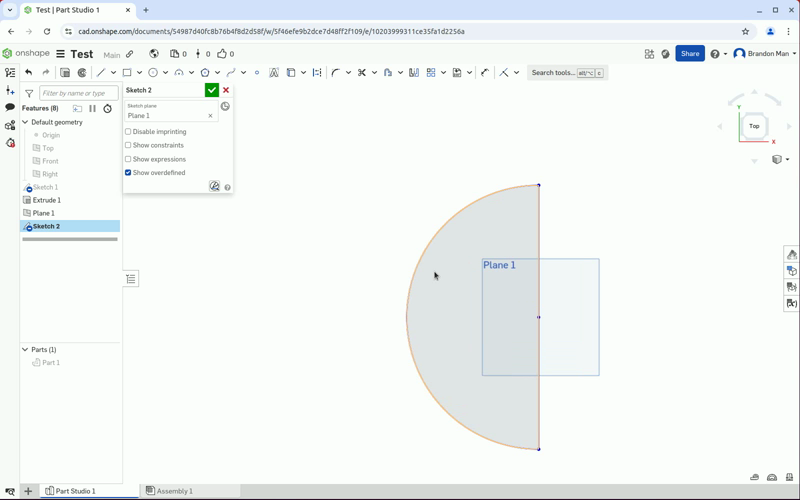
scroll(6)
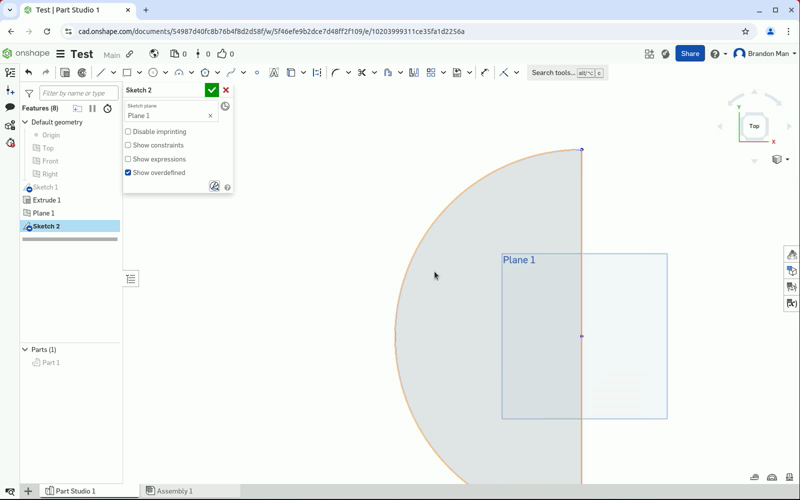
scroll(6)
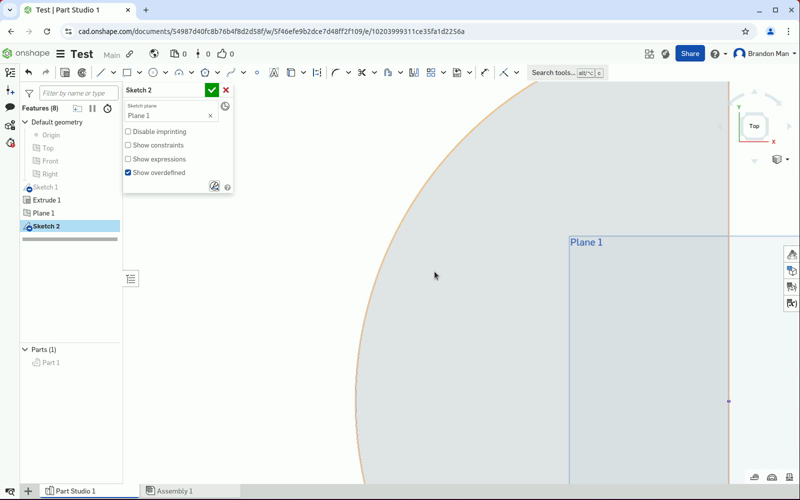
click(434, 271)
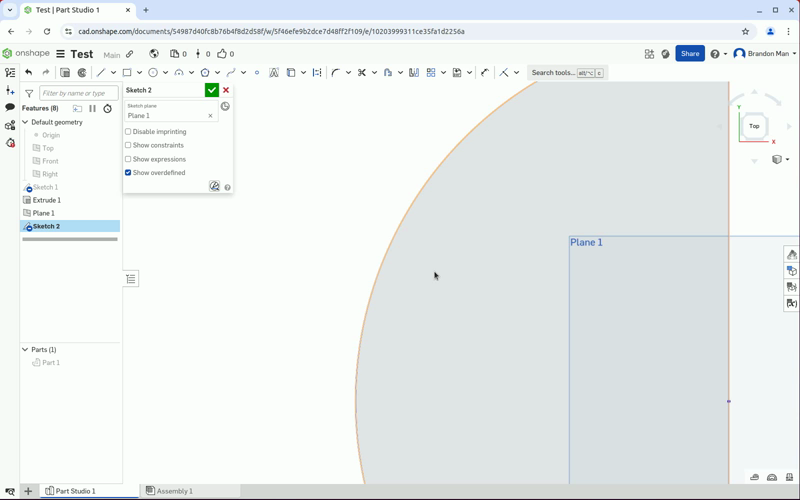
scroll(-6)
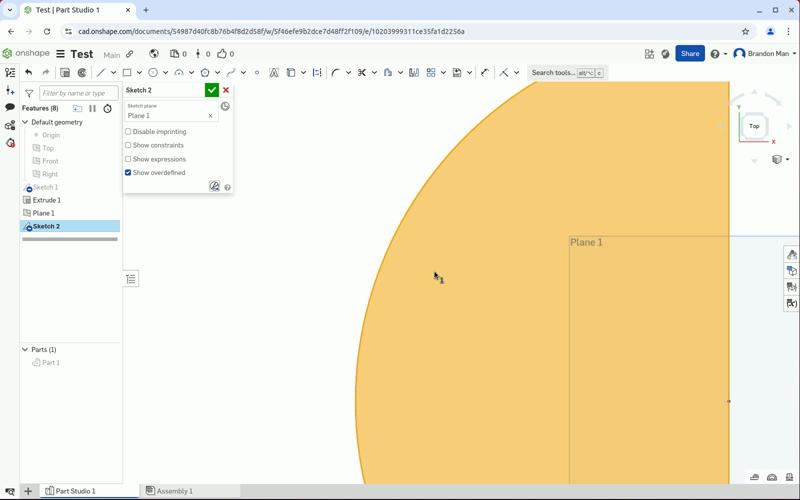
scroll(-6)
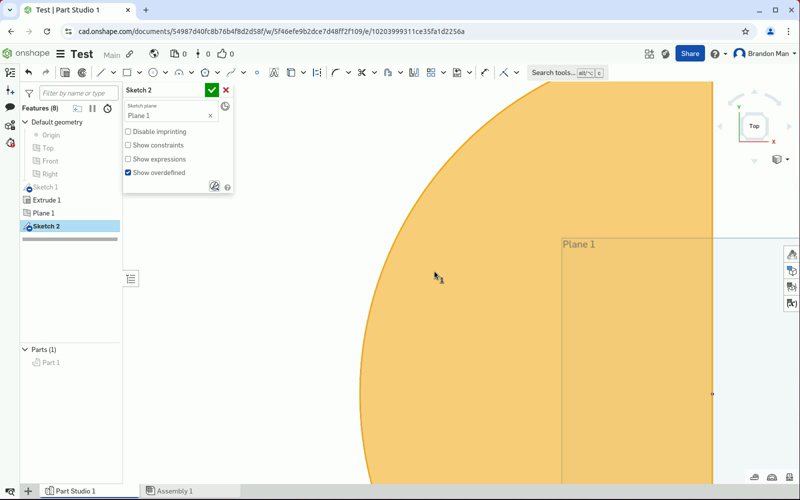
scroll(-6)
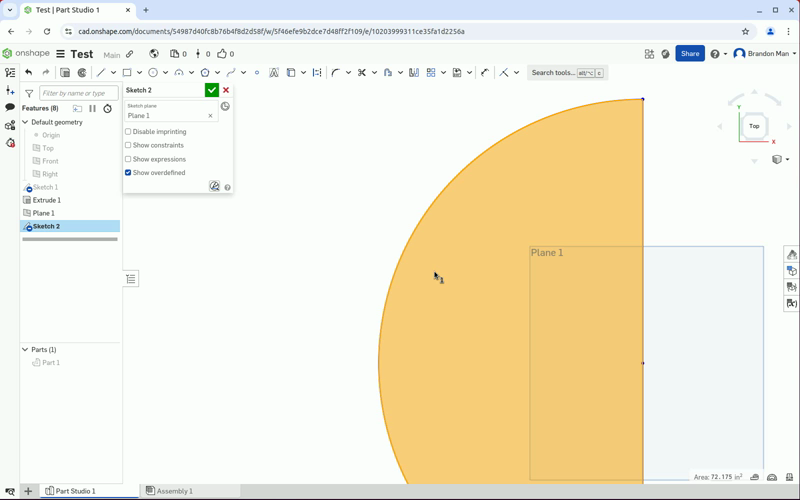
scroll(-6)
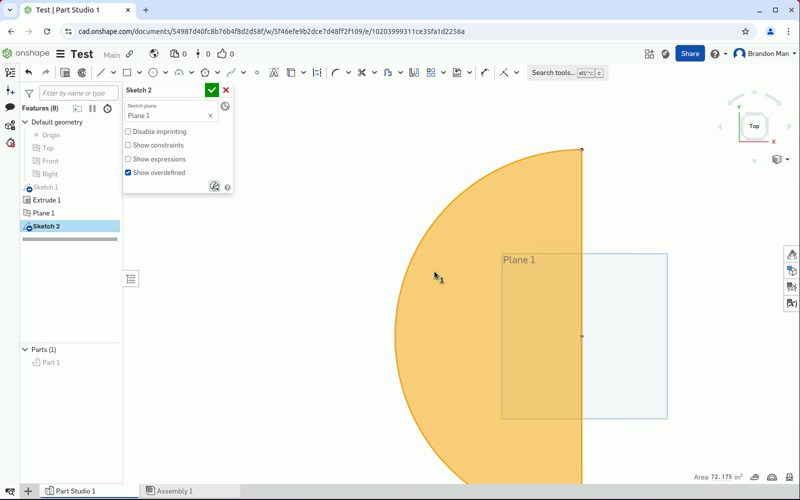
scroll(-6)
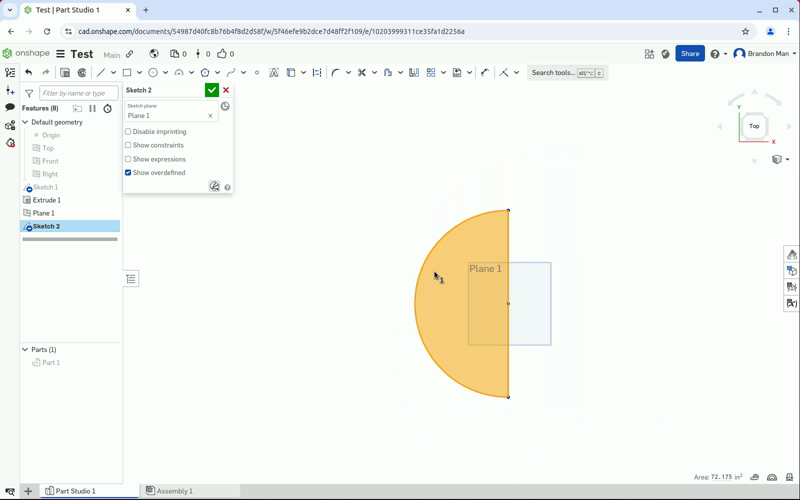
scroll(-6)
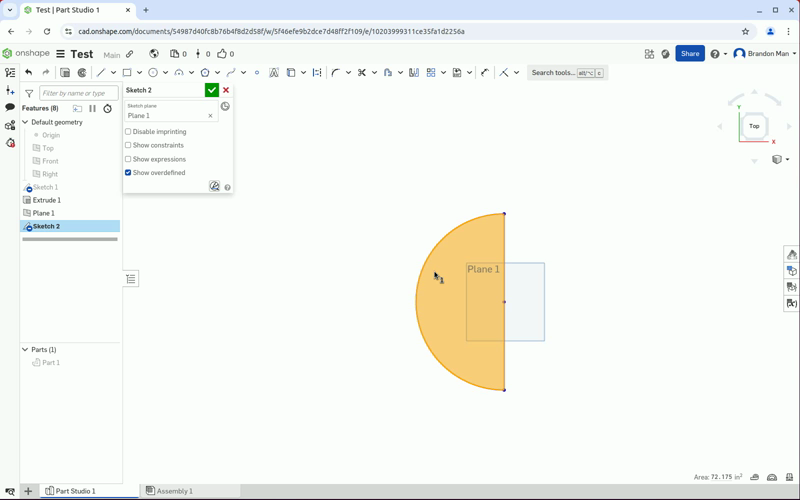
scroll(-6)
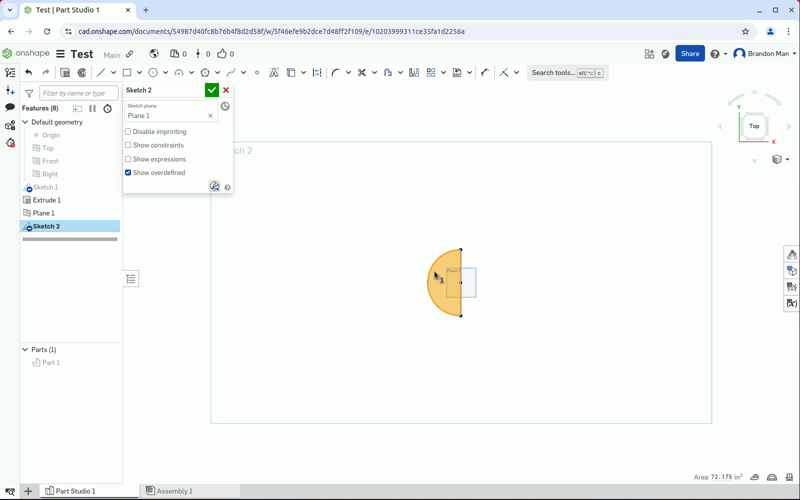
mouse_move(73, 352)
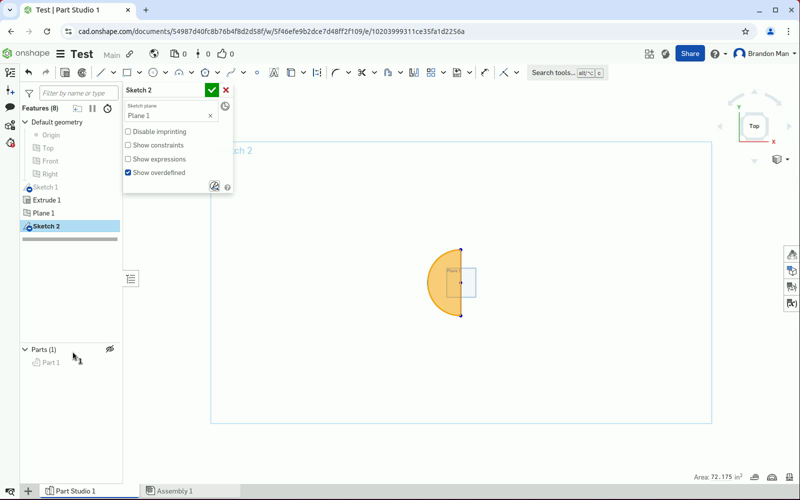
key(shift+y)
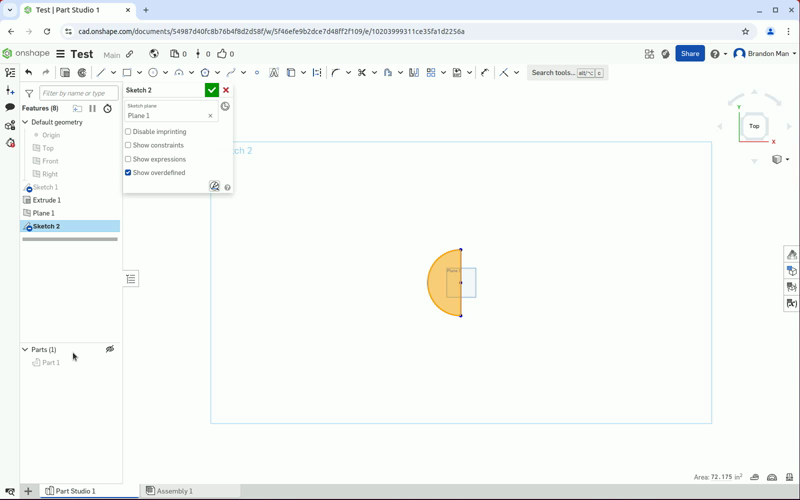
key(shift+e)
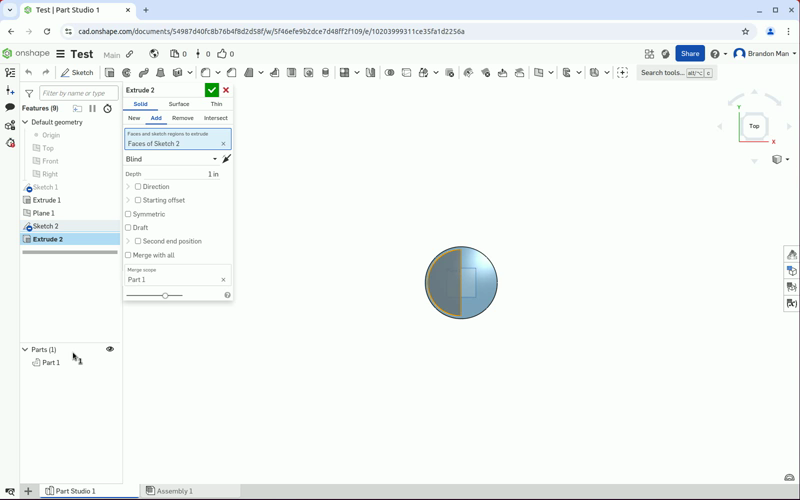
mouse_move(143, 106)
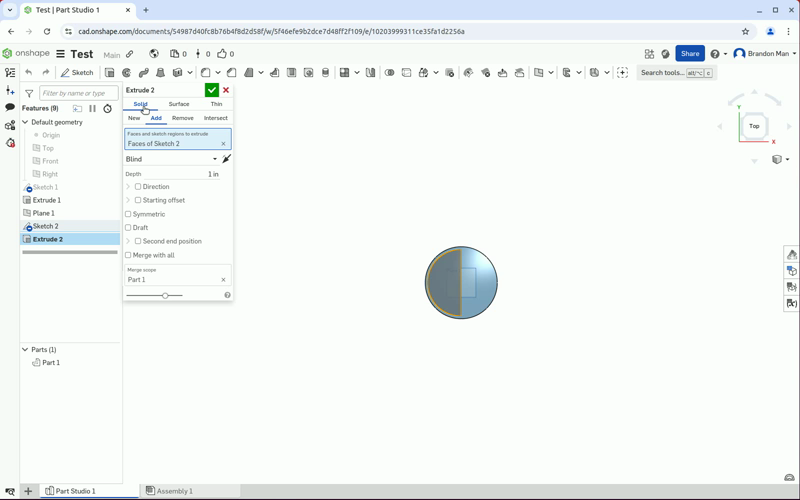
click(143, 106)
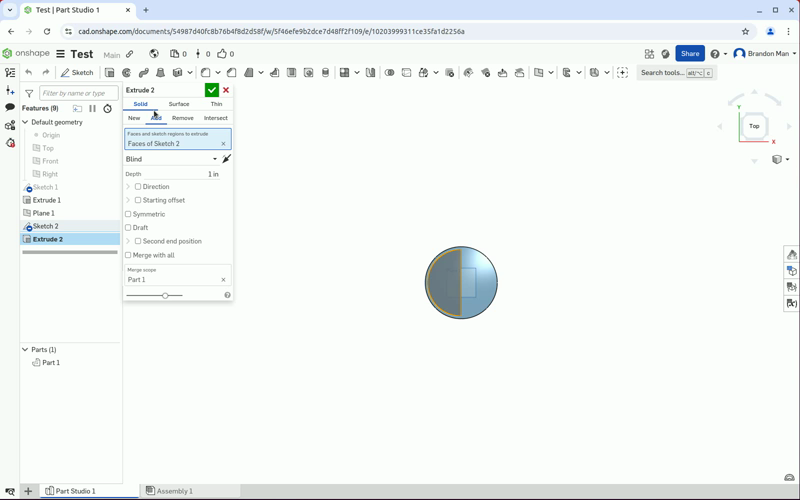
mouse_move(186, 120)
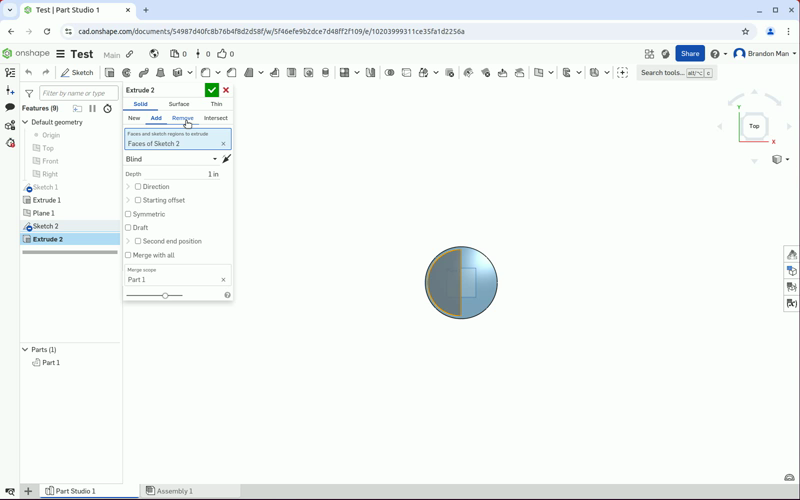
click(186, 120)
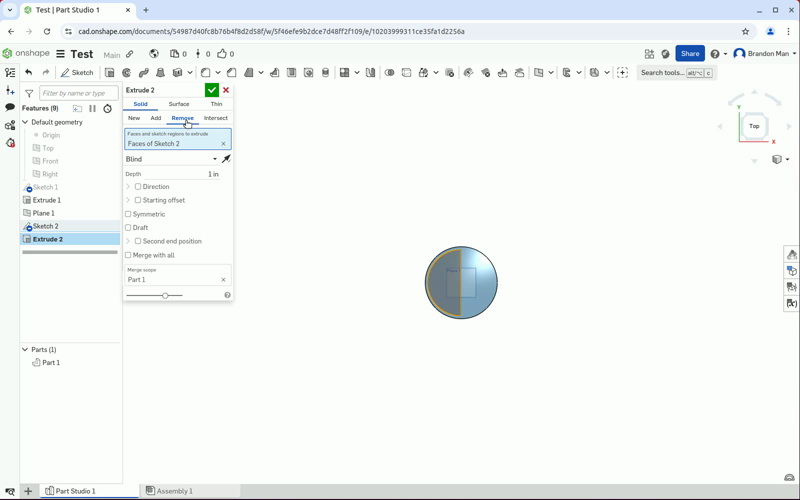
key(tab, 4)
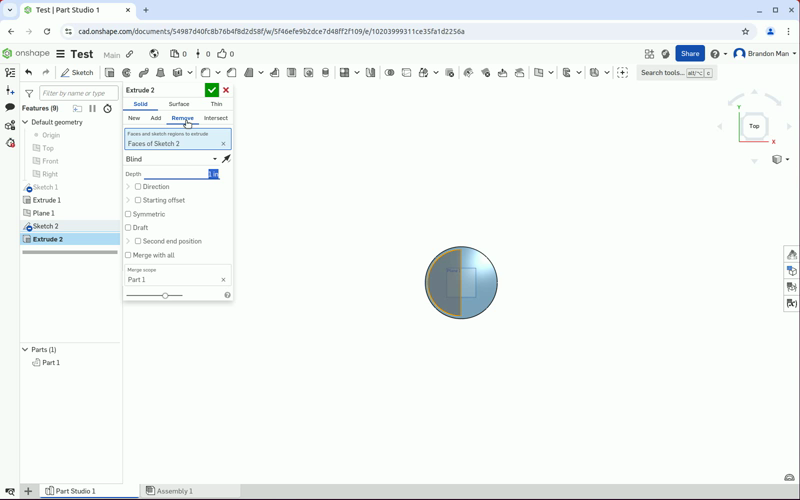
text(22.145)
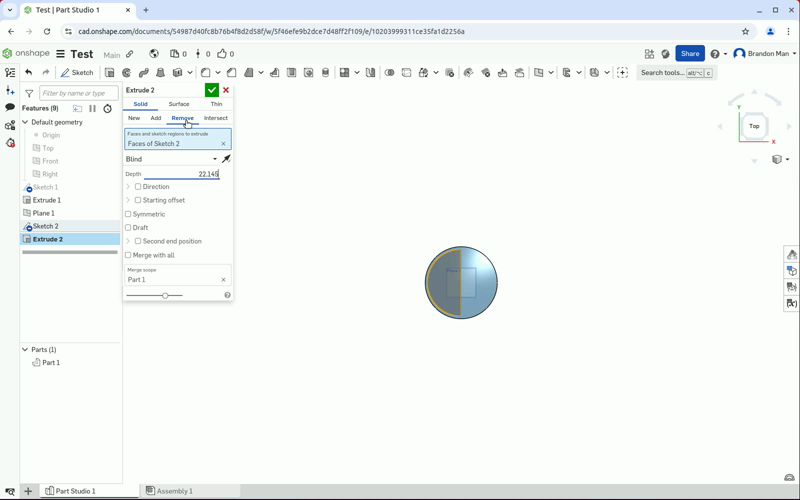
key(tab, 6)
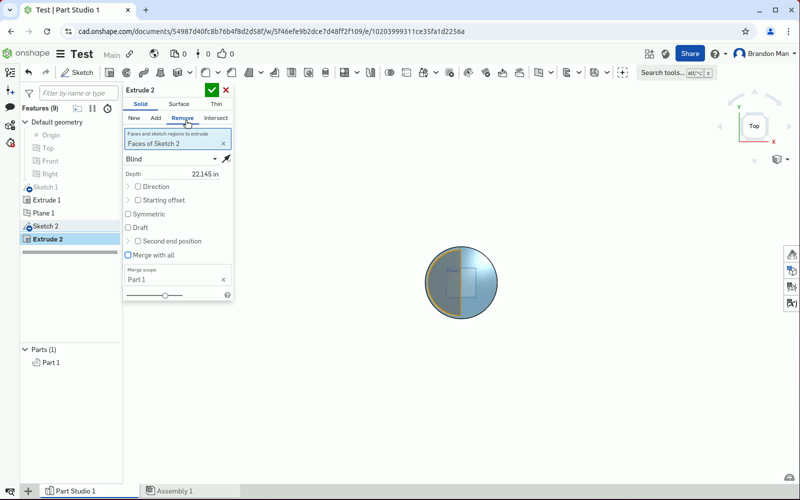
key(space)
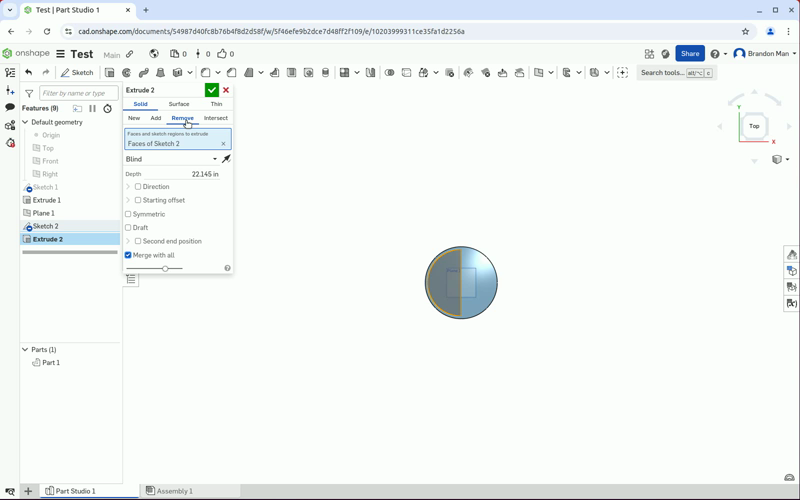
key(enter)
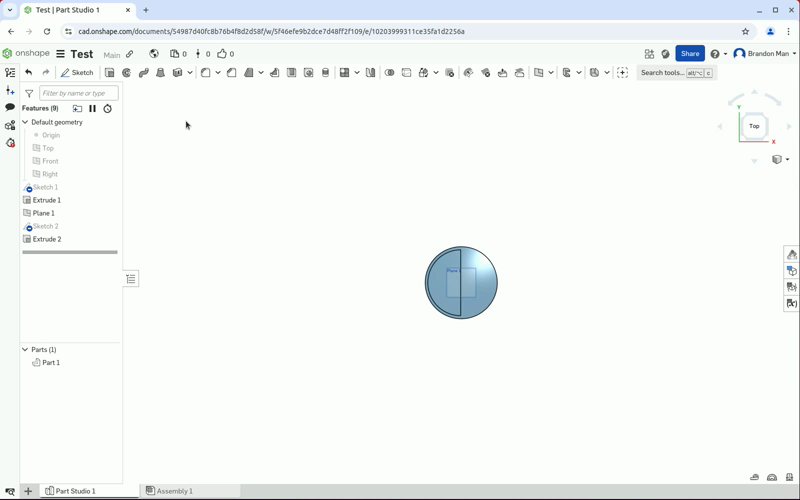
key(shift+h)
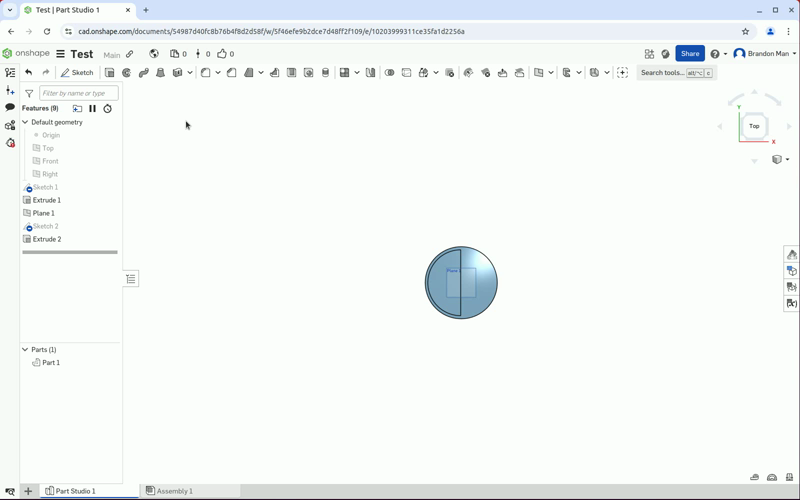
key(shift+h)
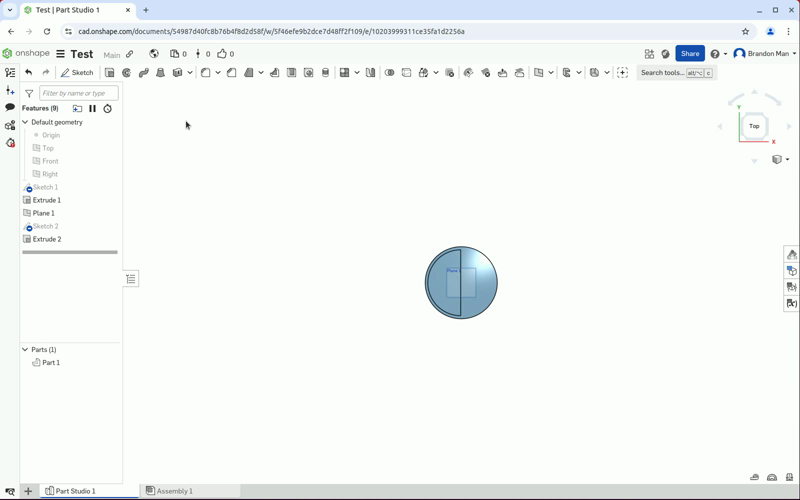
mouse_move(73, 189)
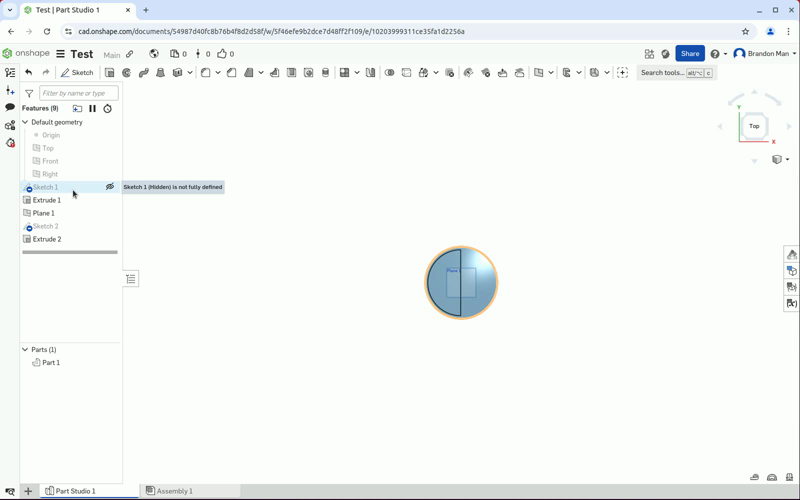
click(73, 189)
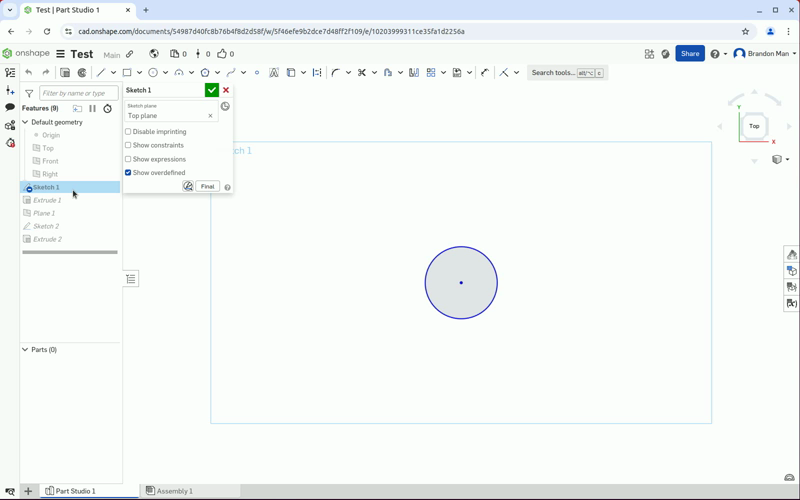
mouse_move(229, 92)
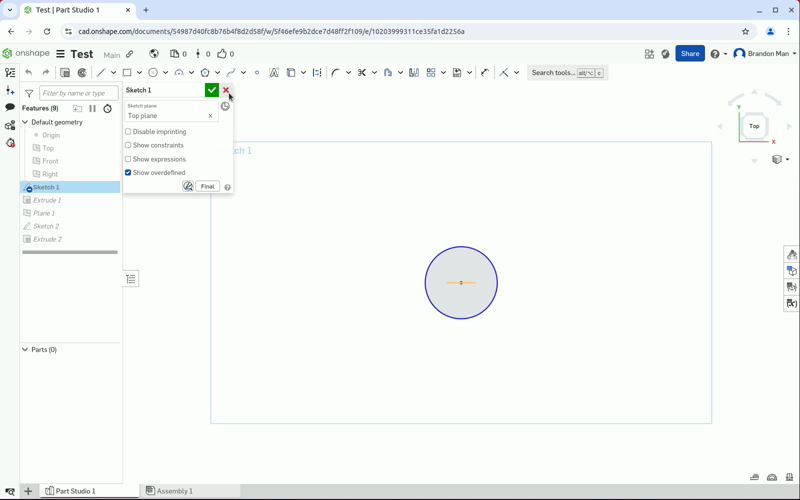
click(229, 92)
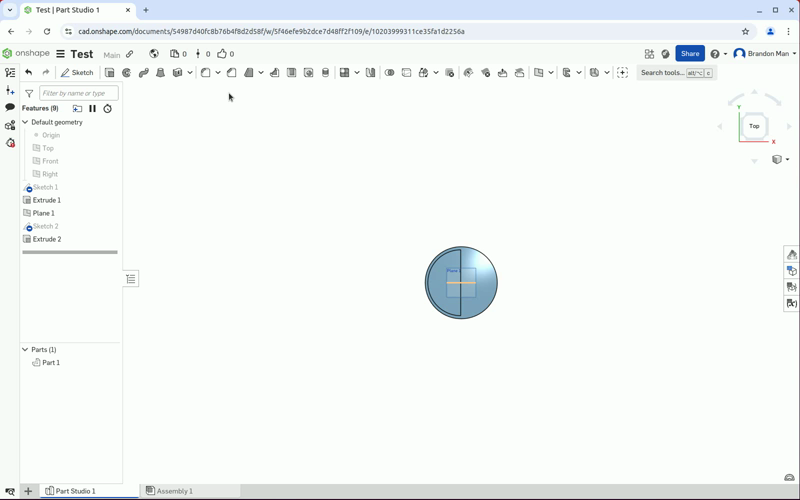
mouse_move(73, 352)
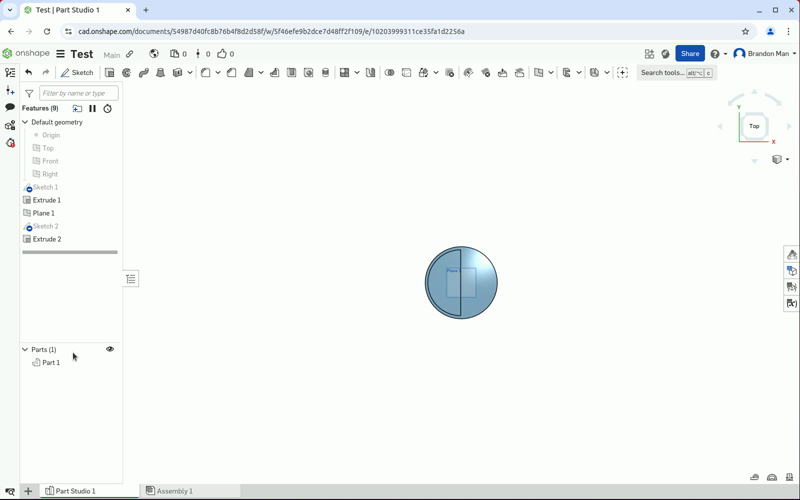
key(y)
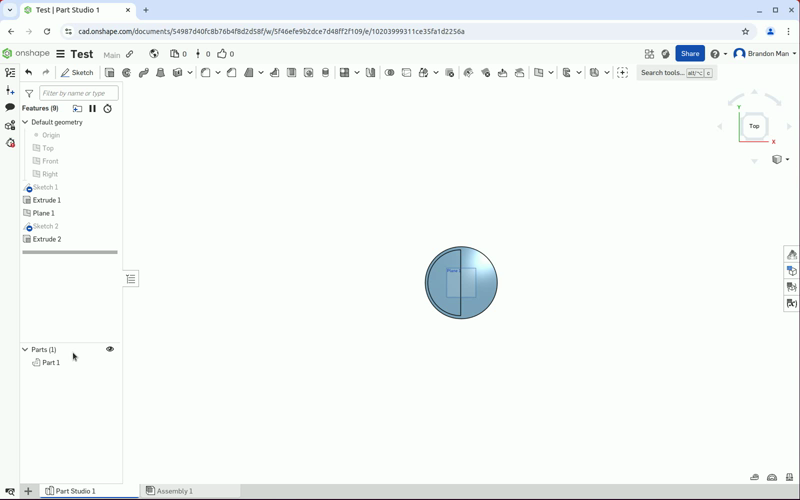
key(shift+p)
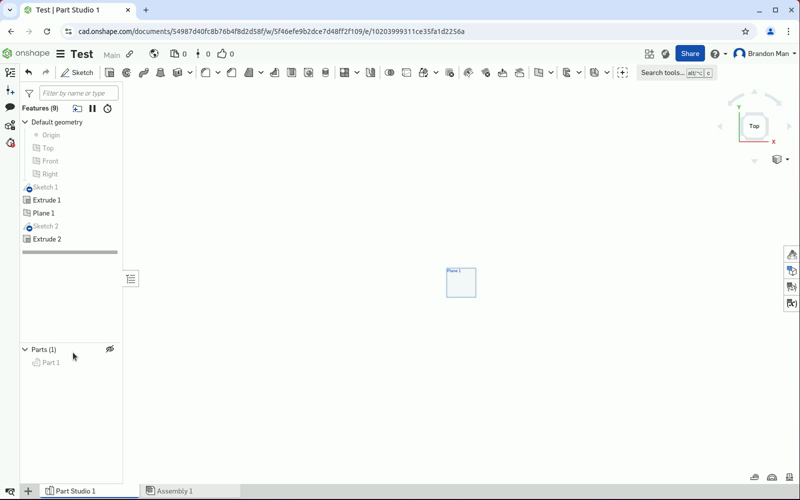
key(space)
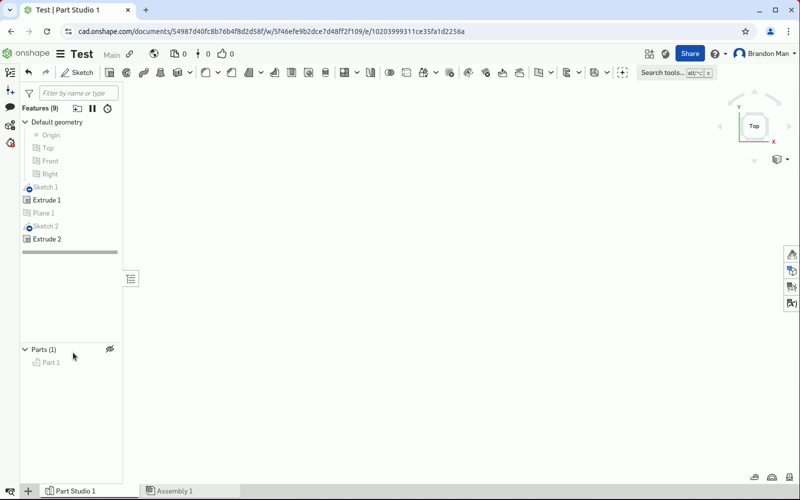
key_down(shift)
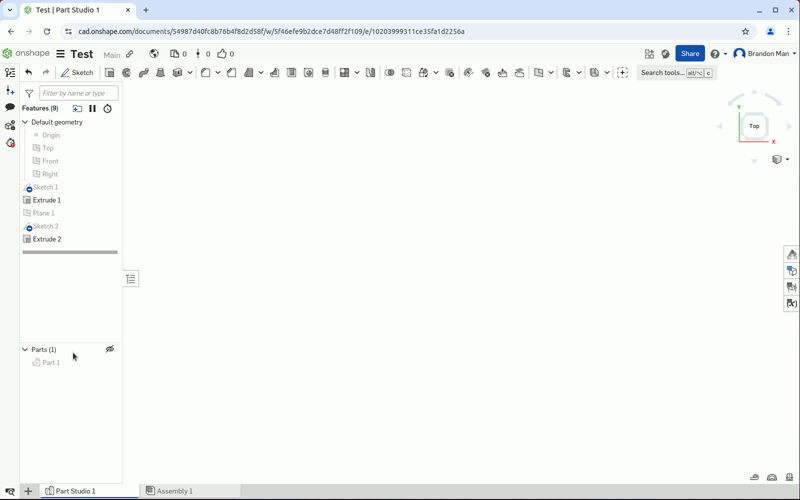
key(up)
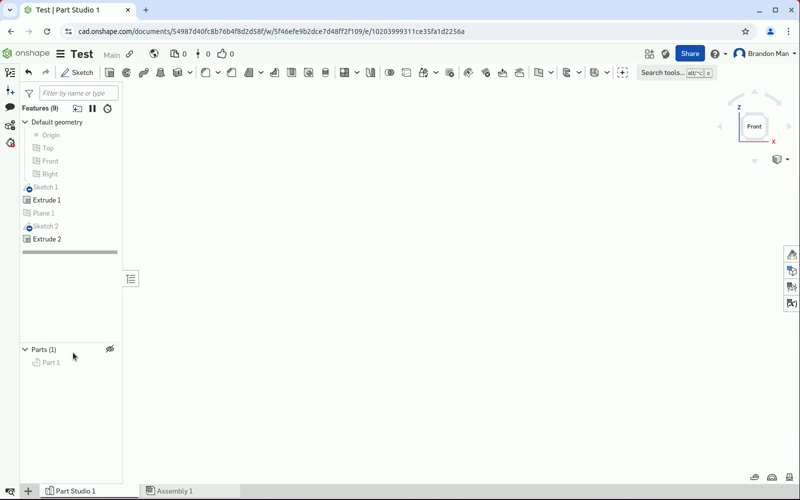
key_up(shift)
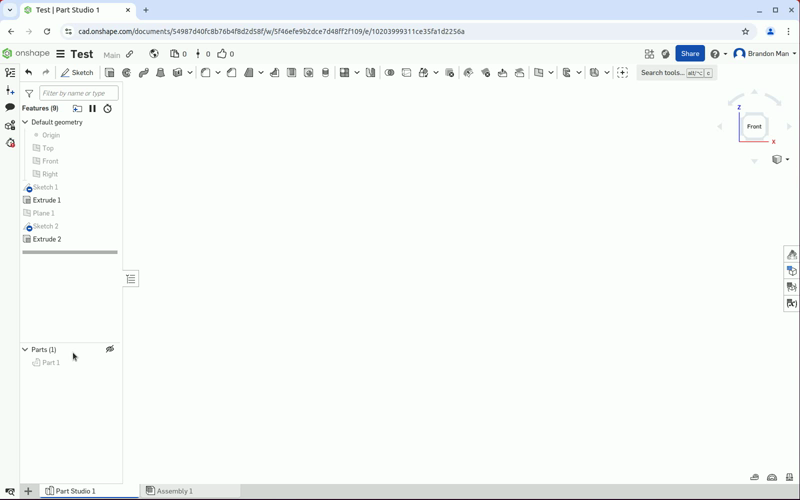
key(space)
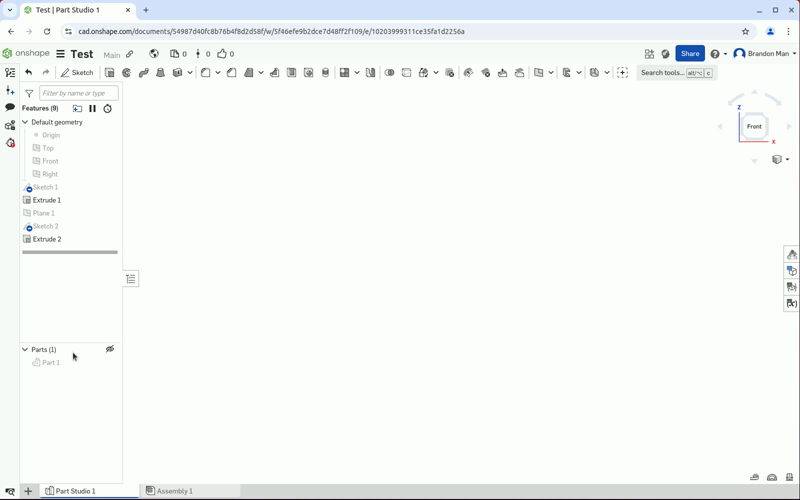
key_down(shift)
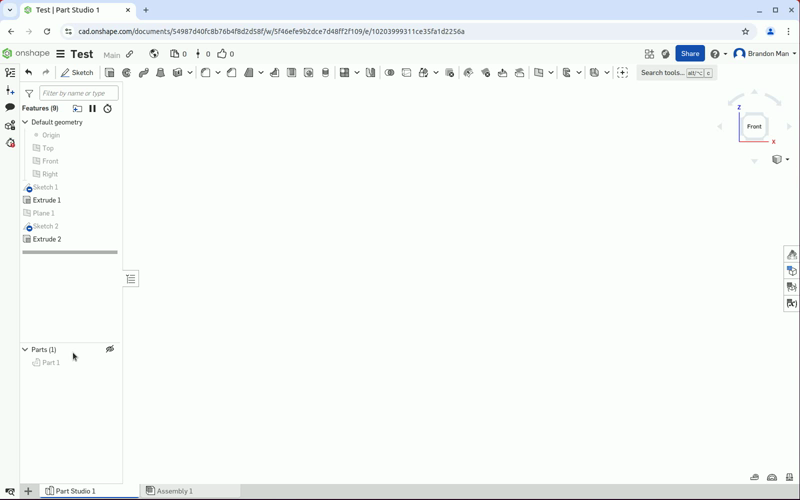
key(left)
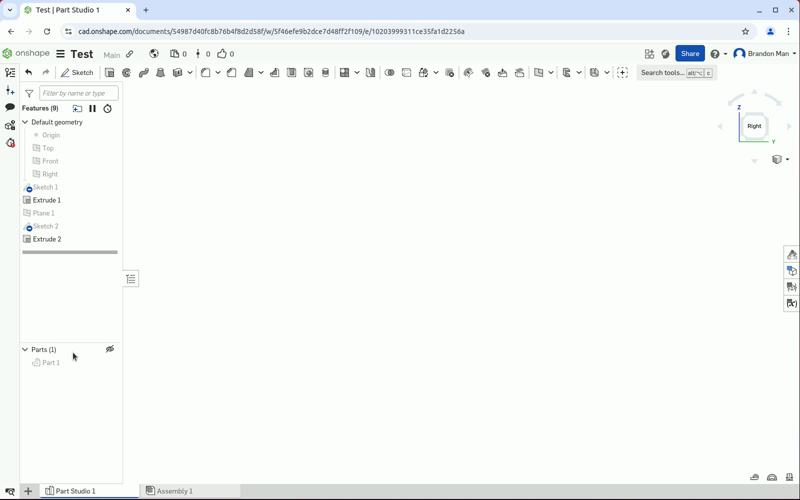
key_up(shift)
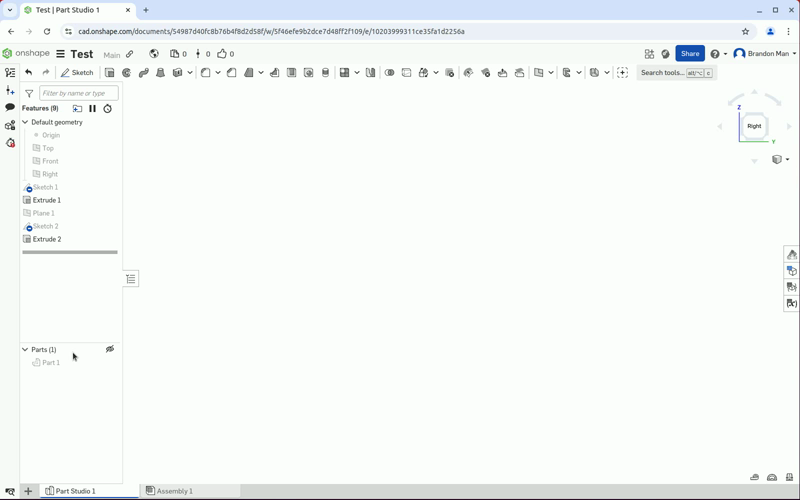
mouse_move(73, 352)
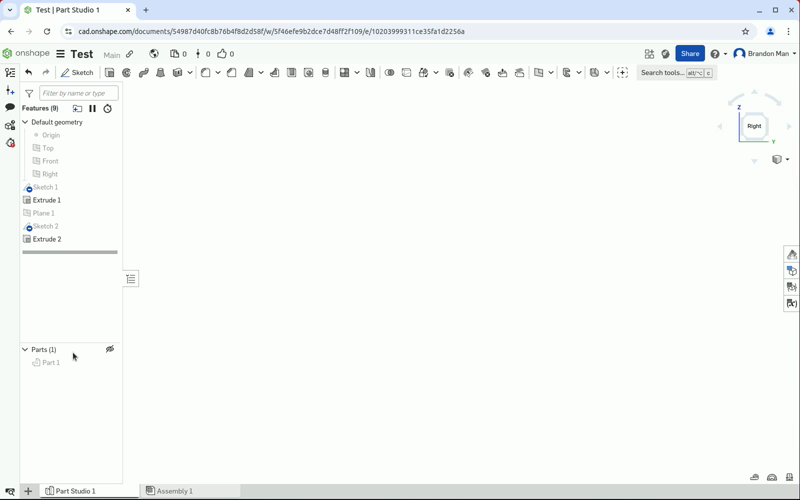
key(shift+y)
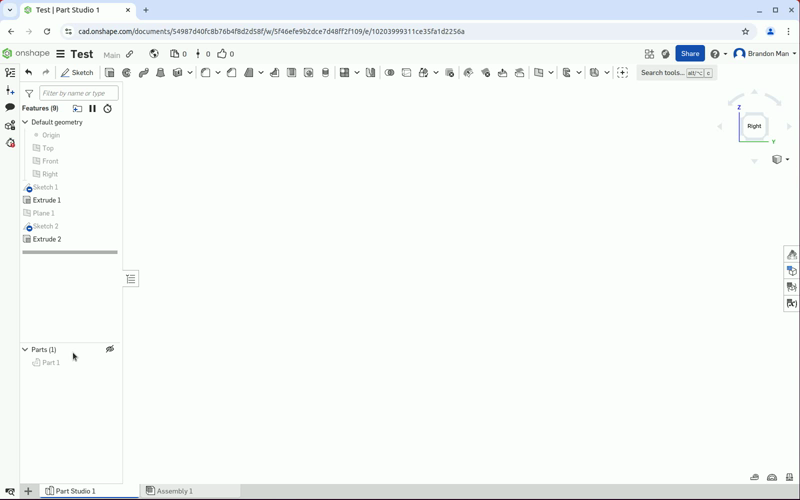
key(shift+s)
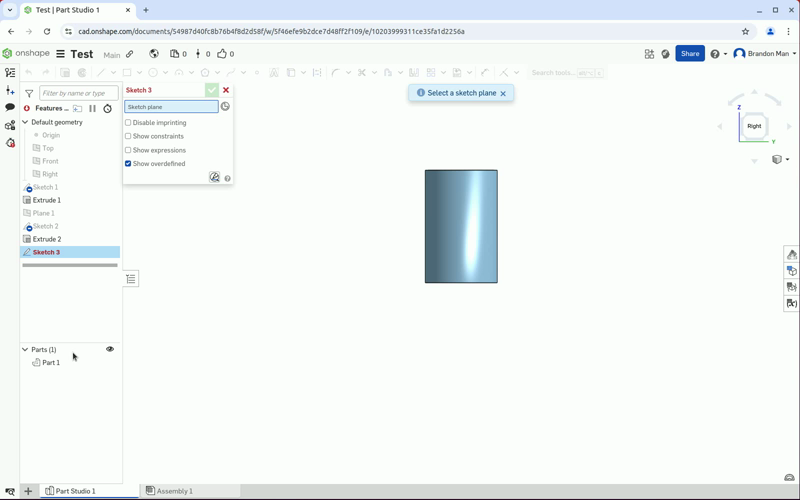
mouse_move(73, 176)
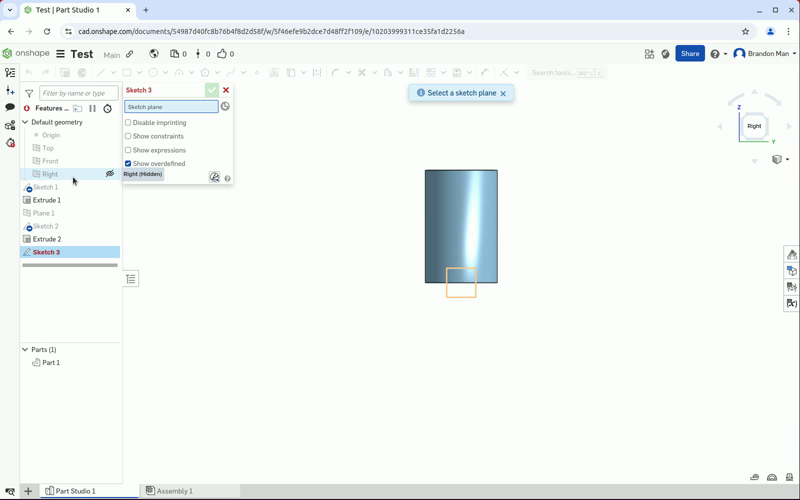
click(73, 176)
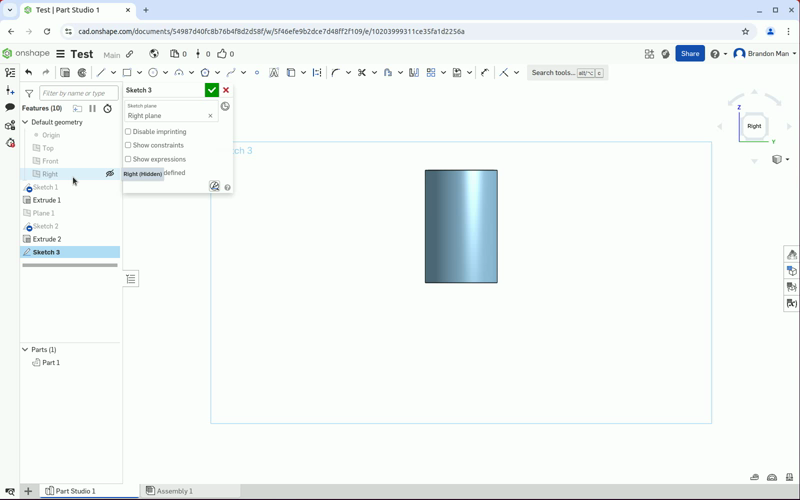
mouse_move(73, 352)
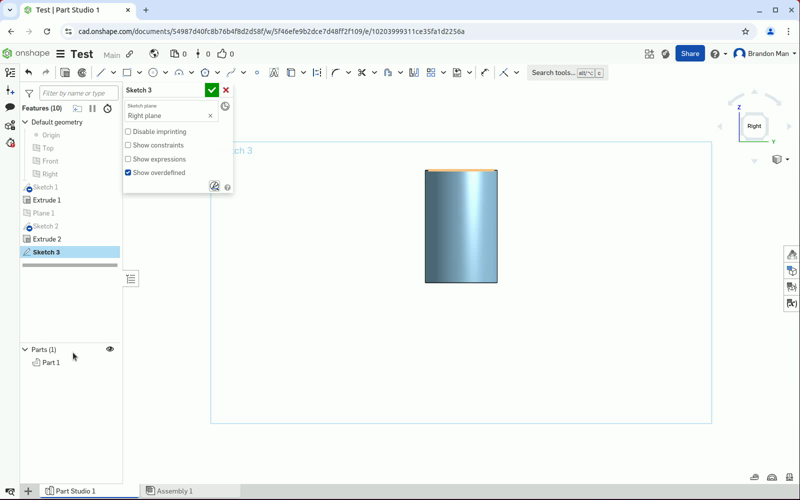
key(y)
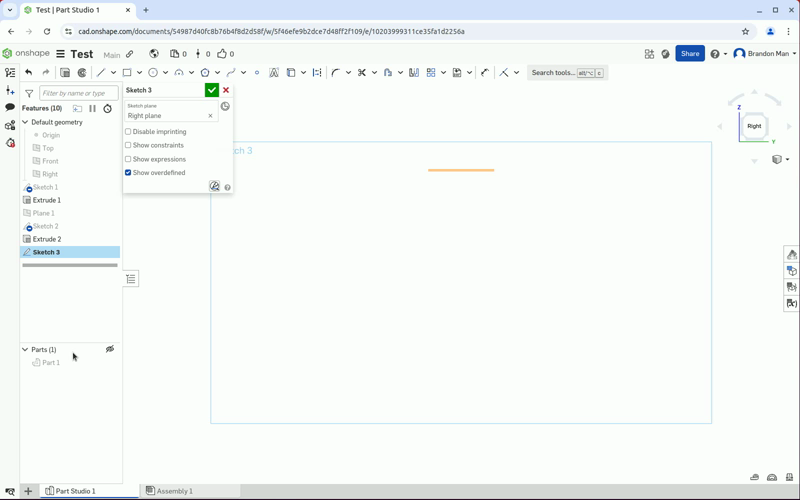
key(l)
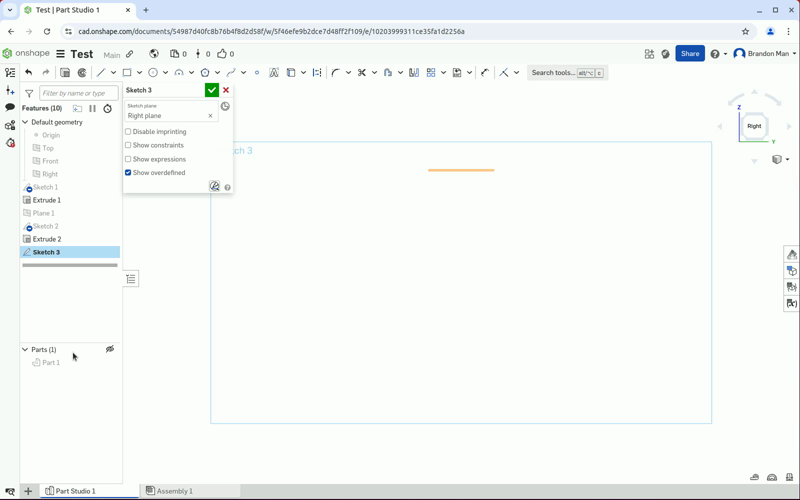
key_down(shift)
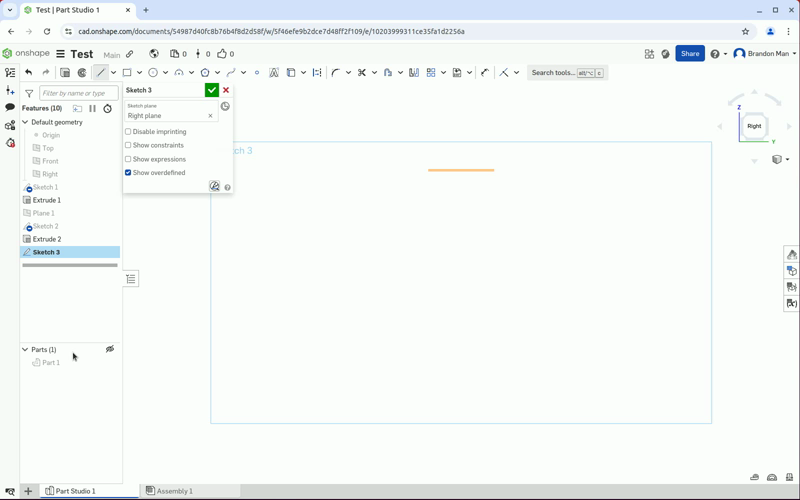
mouse_move(427, 276)
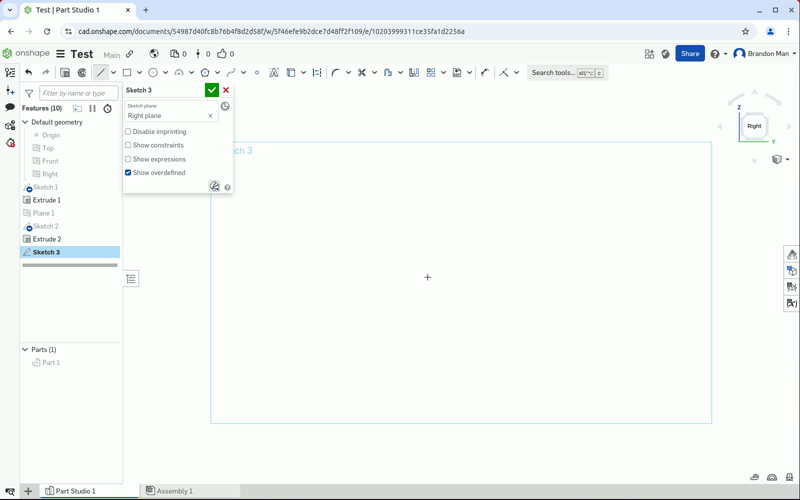
click(427, 276)
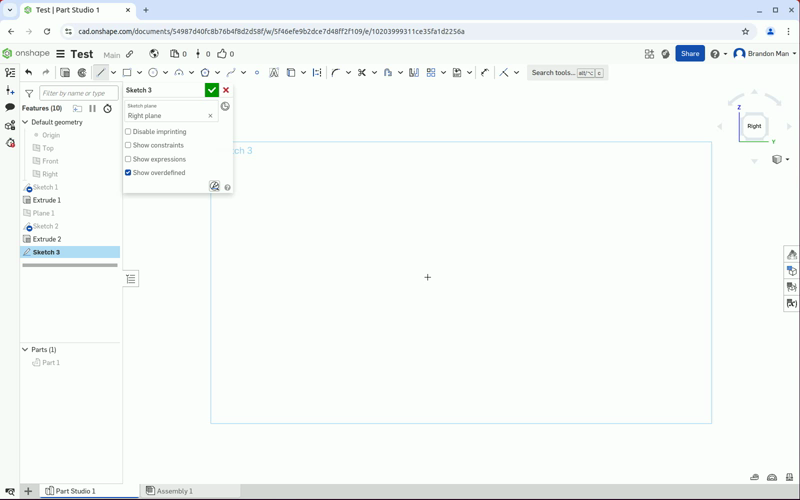
key_up(shift)
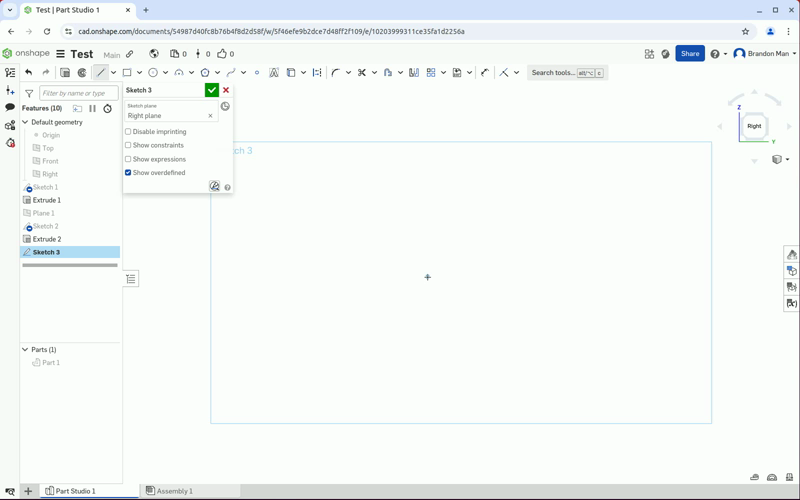
key_down(shift)
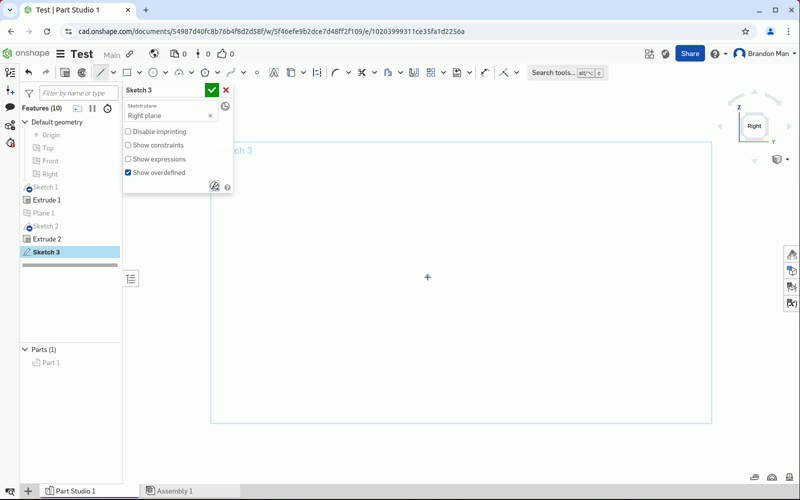
mouse_move(494, 277)
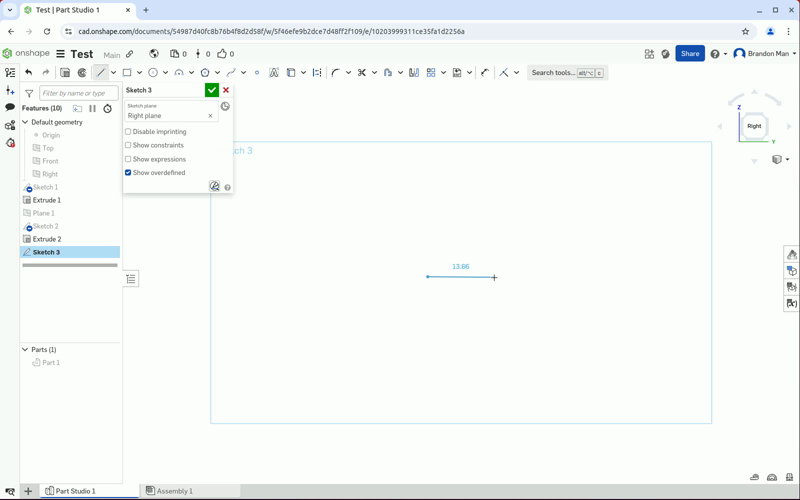
click(494, 277)
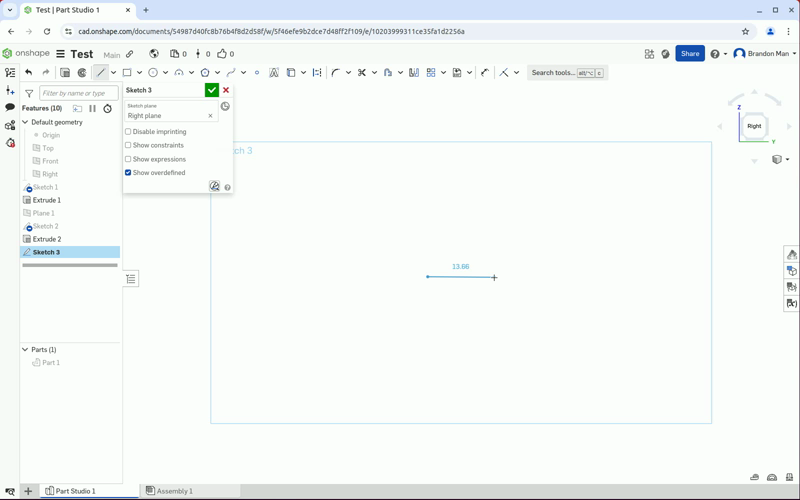
key_up(shift)
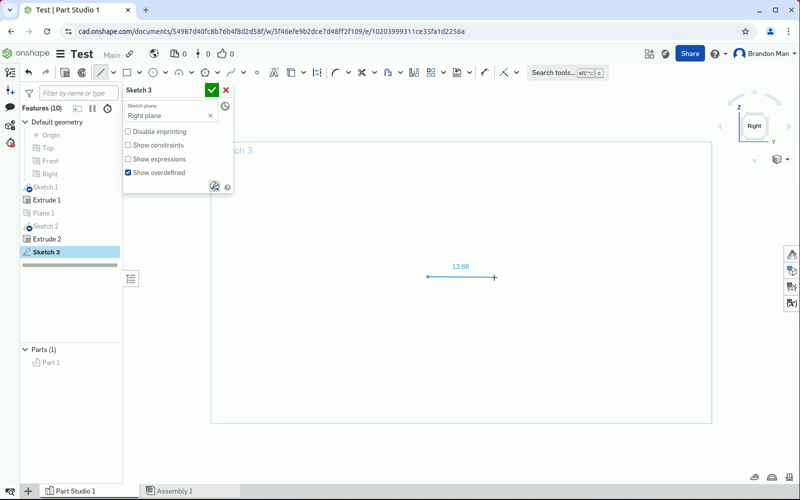
key_down(shift)
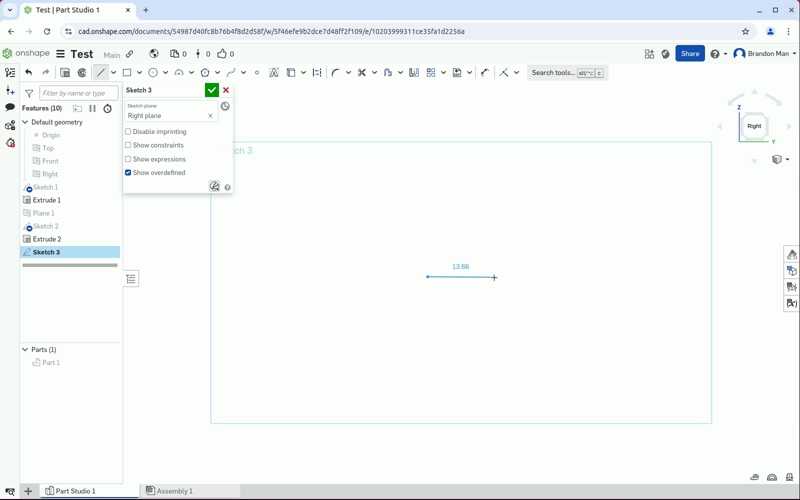
mouse_move(524, 277)
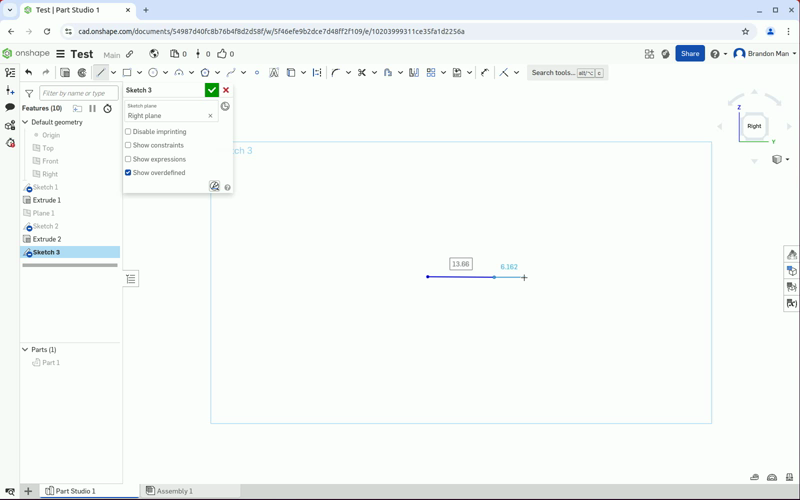
mouse_move(494, 245)
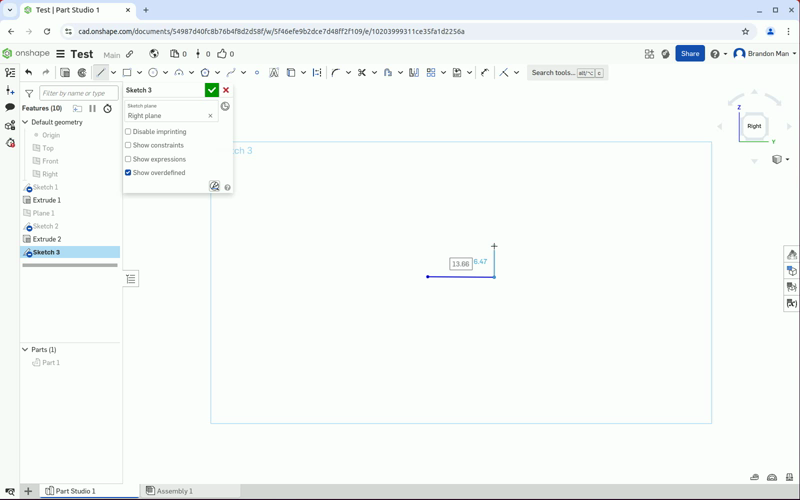
click(494, 245)
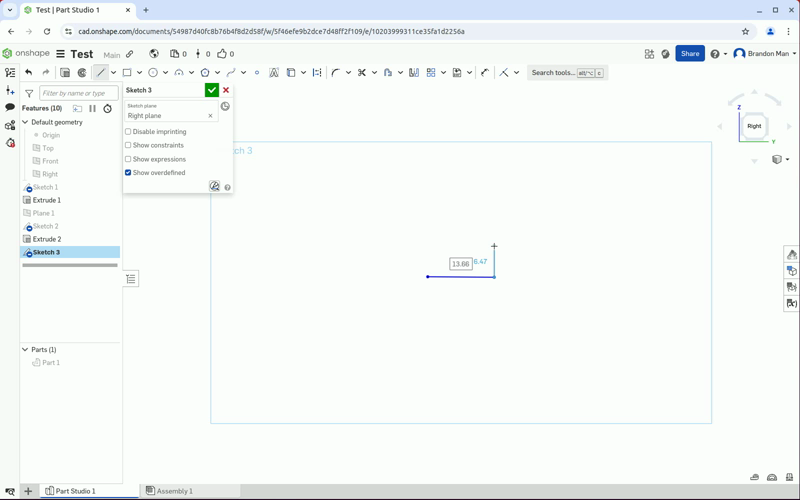
key_up(shift)
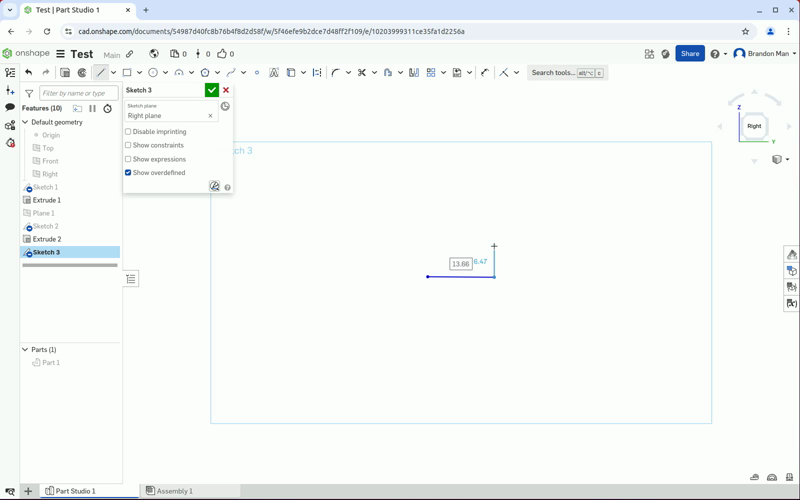
key_down(shift)
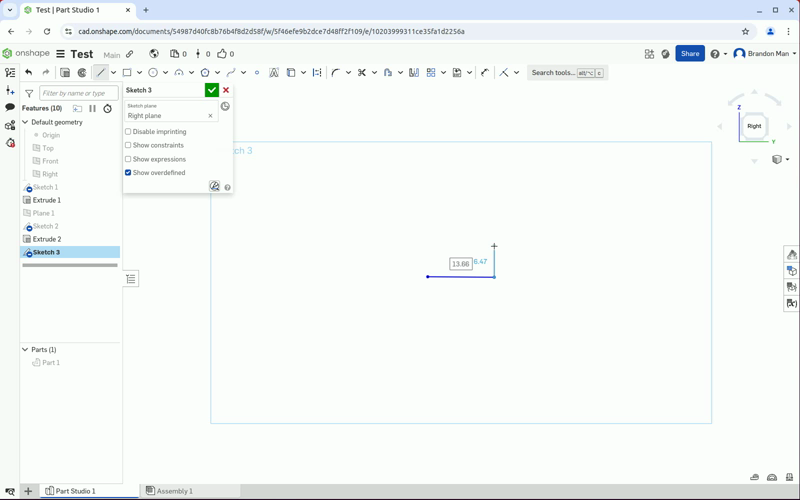
mouse_move(427, 245)
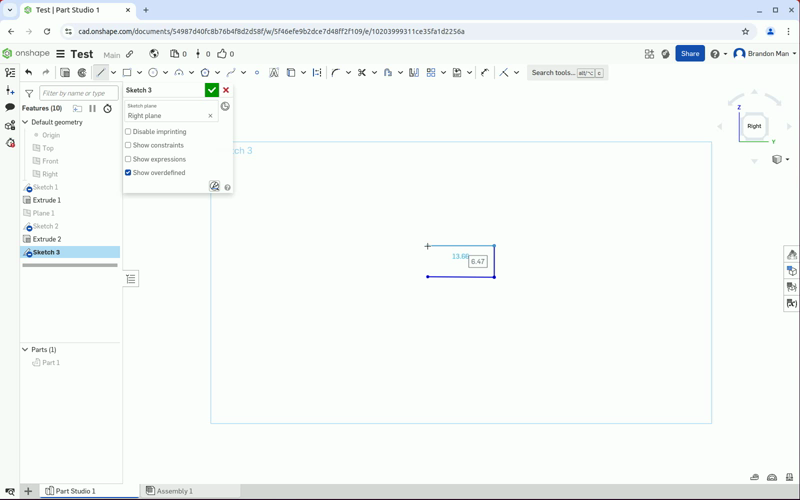
click(427, 245)
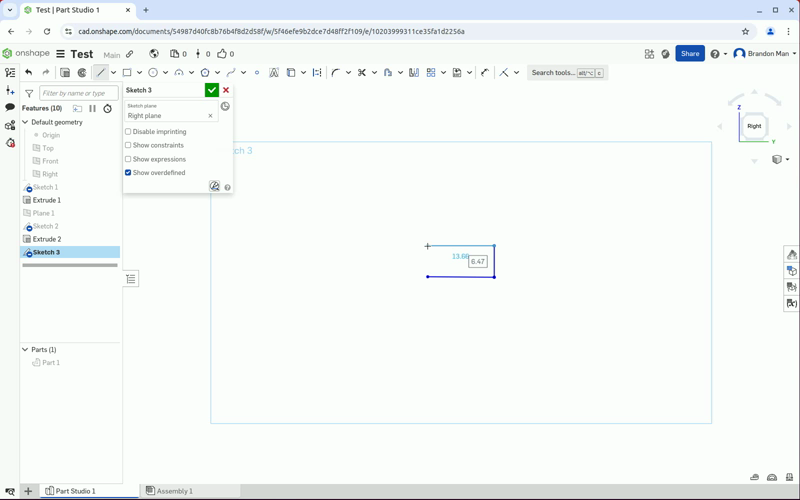
key_up(shift)
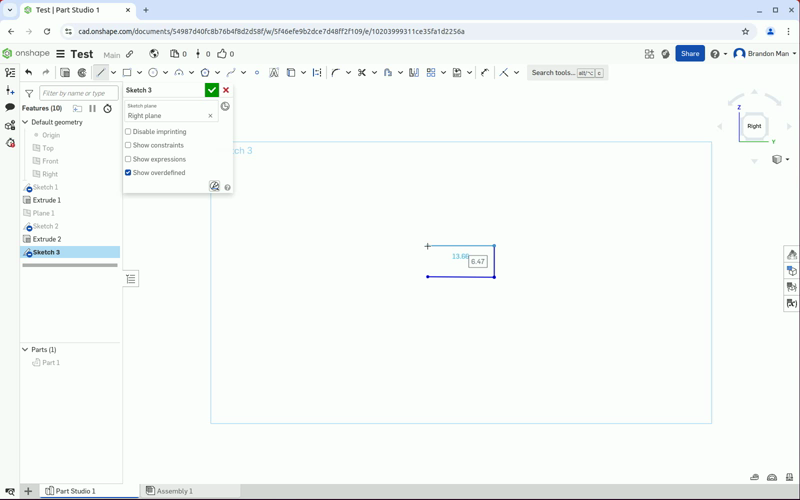
mouse_move(457, 245)
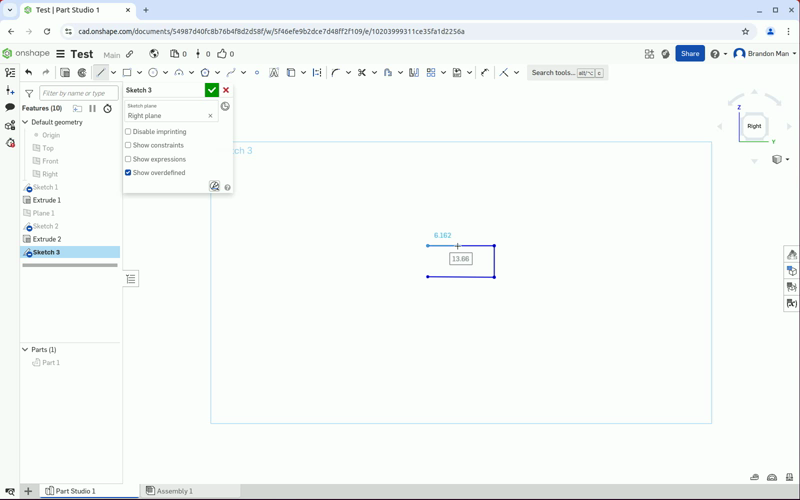
key_down(shift)
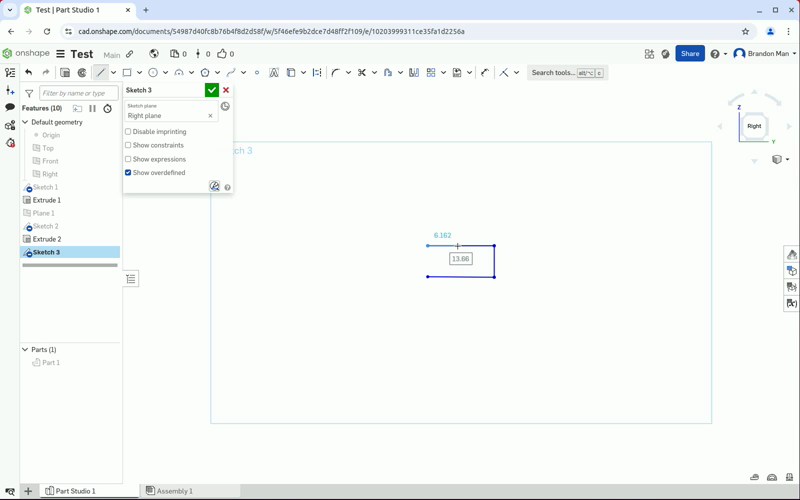
mouse_move(427, 276)
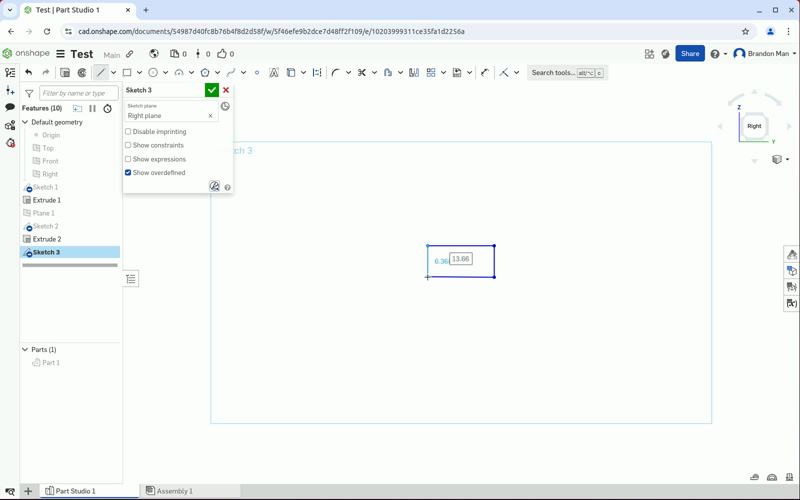
key_up(shift)
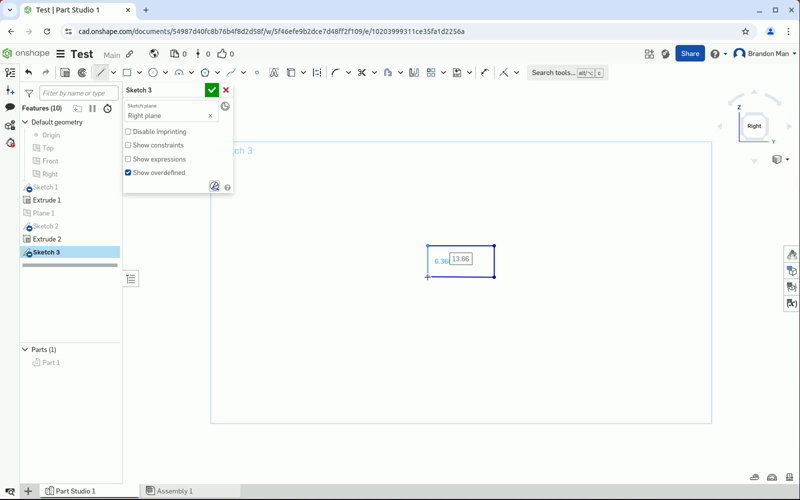
click(427, 276)
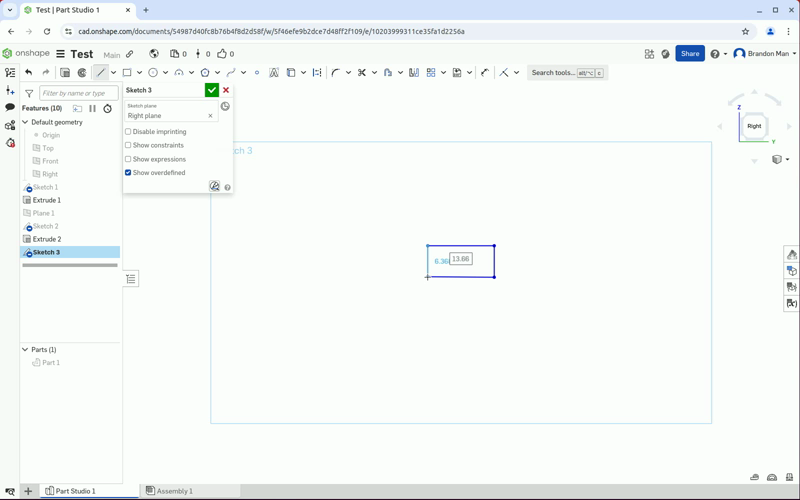
key(esc)
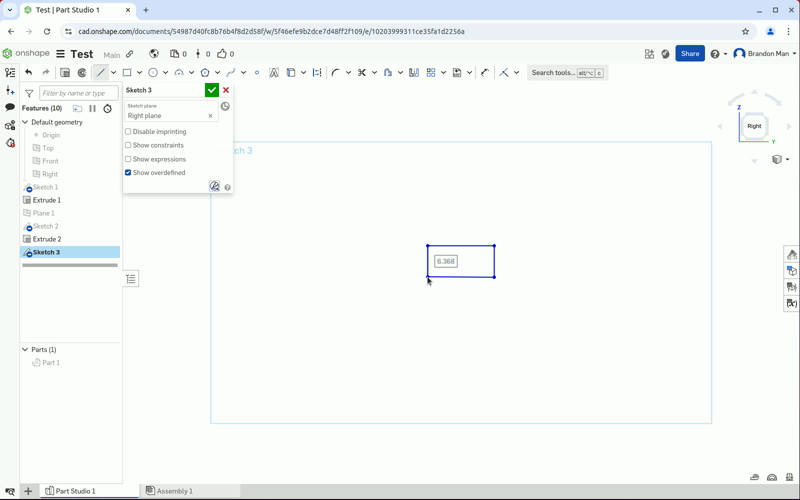
mouse_move(431, 270)
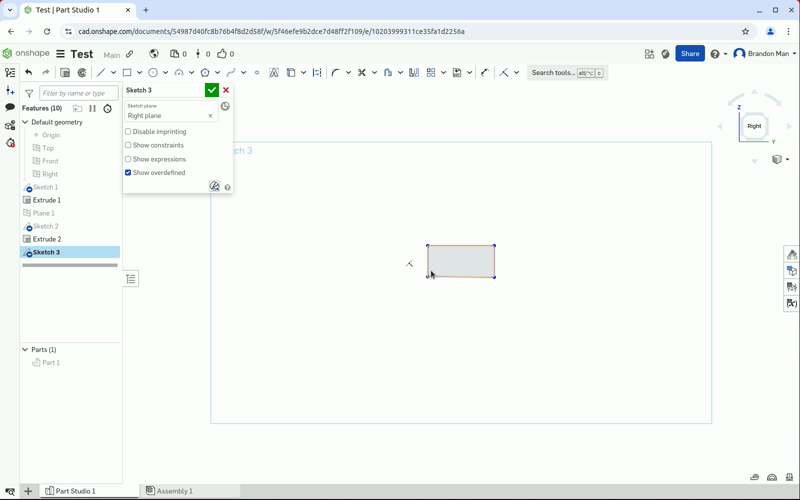
click(431, 270)
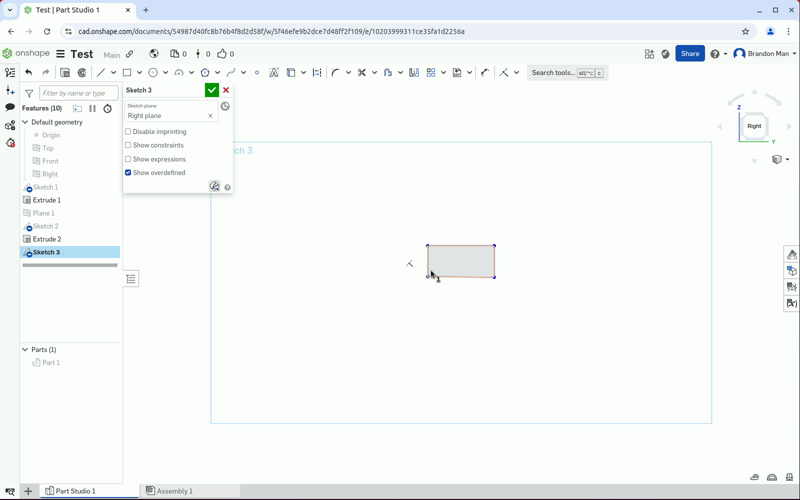
mouse_move(73, 352)
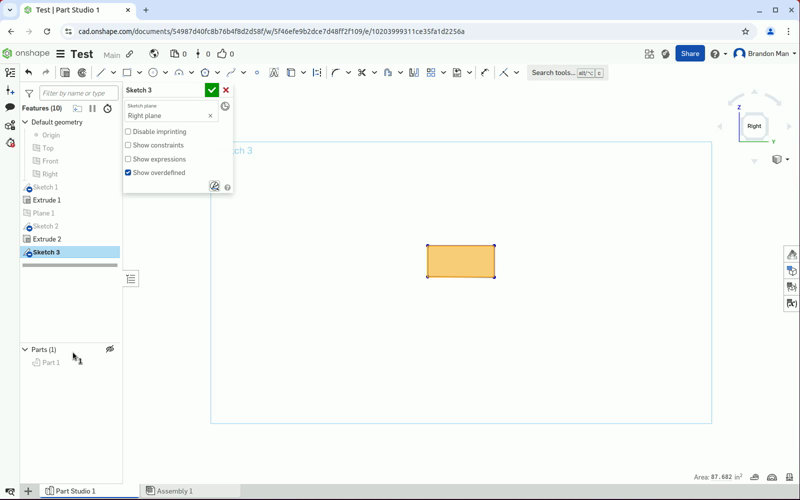
key(shift+y)
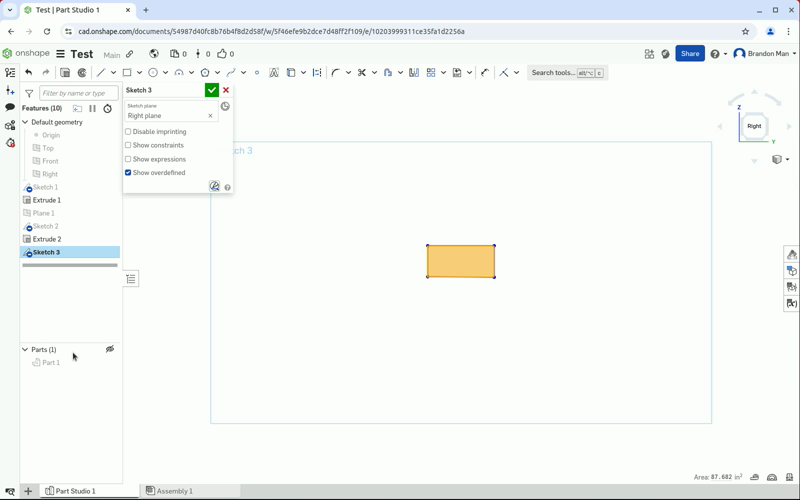
key(shift+e)
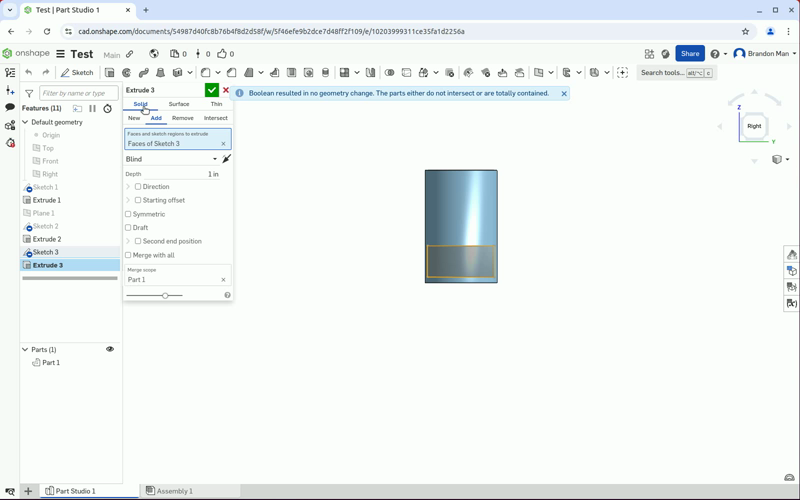
mouse_move(143, 106)
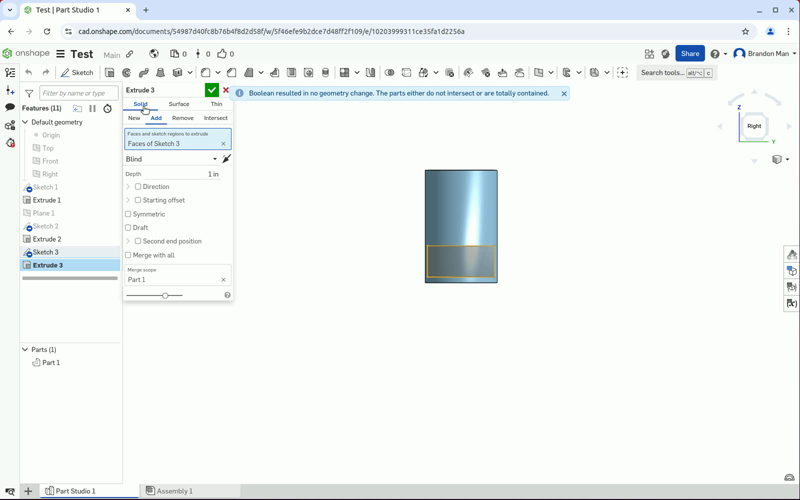
click(143, 106)
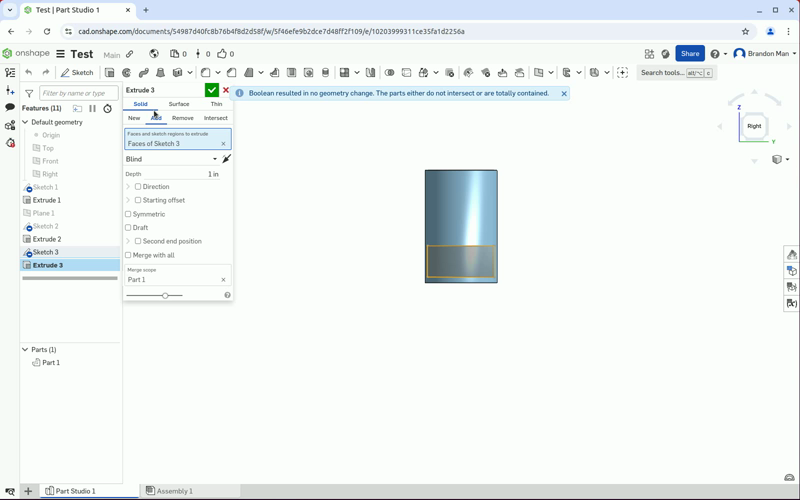
mouse_move(186, 120)
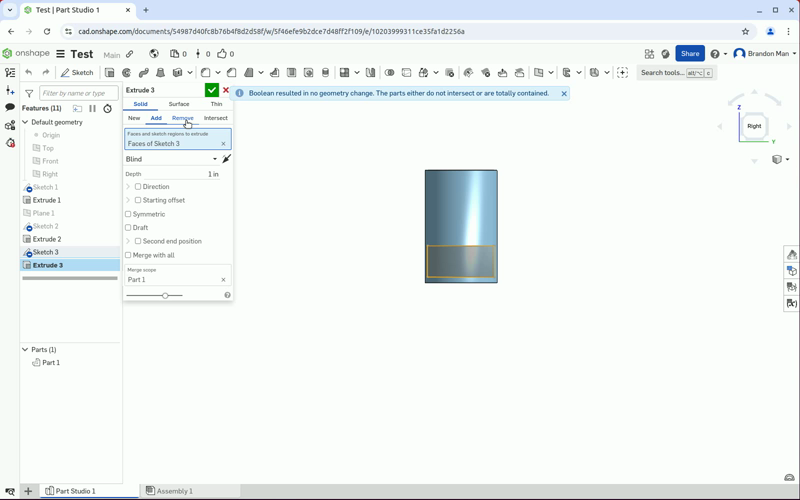
click(186, 120)
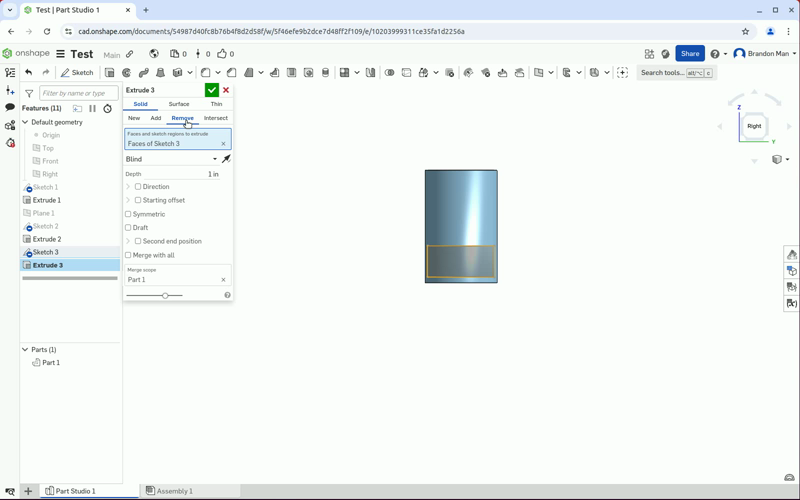
key(tab, 4)
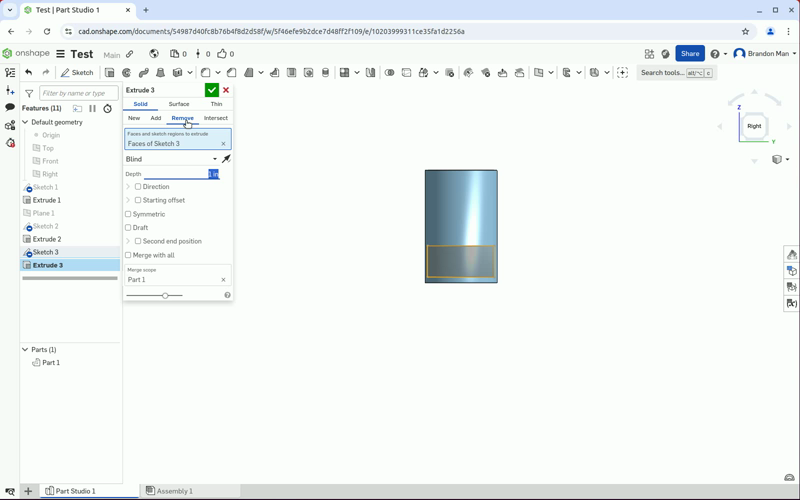
text(7.703)
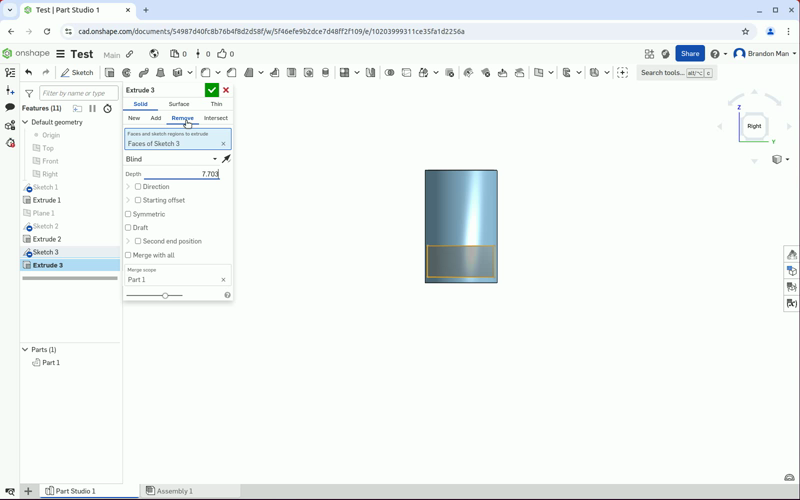
key(tab, 6)
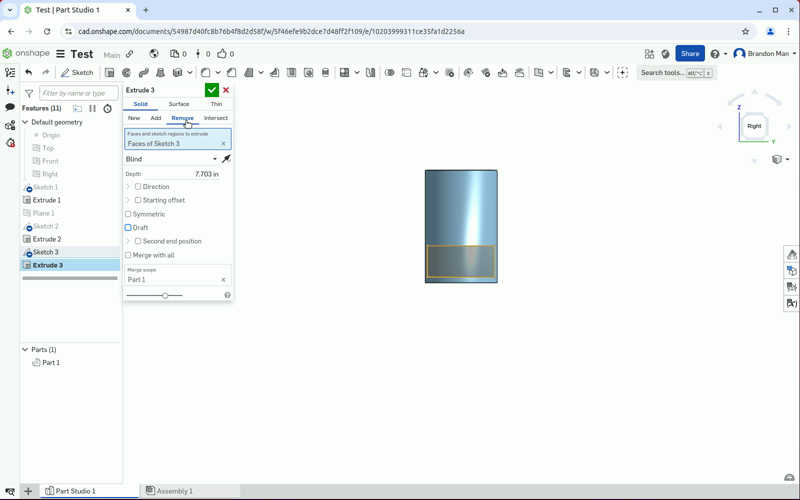
key(space)
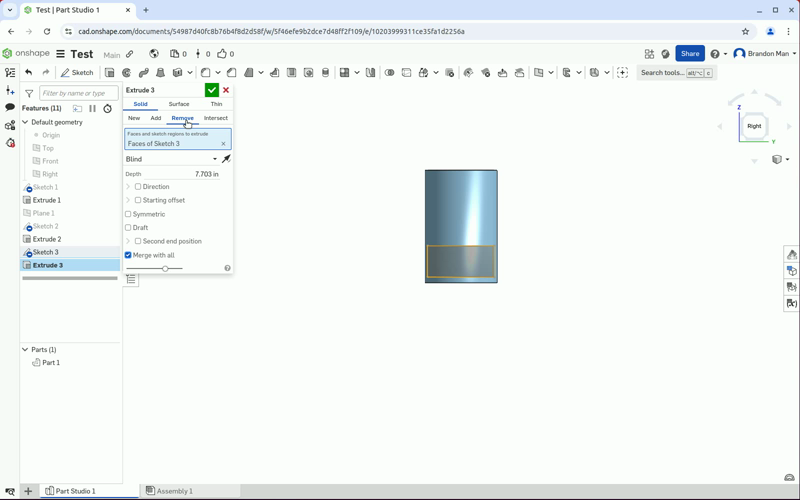
key(enter)
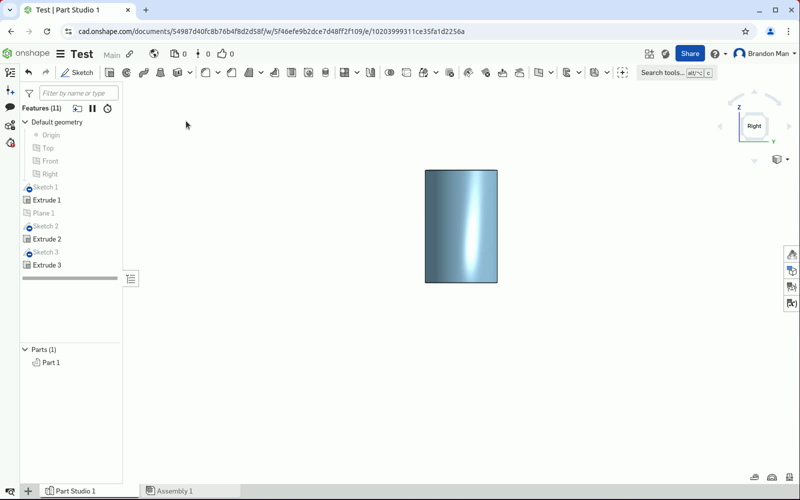
key(shift+h)
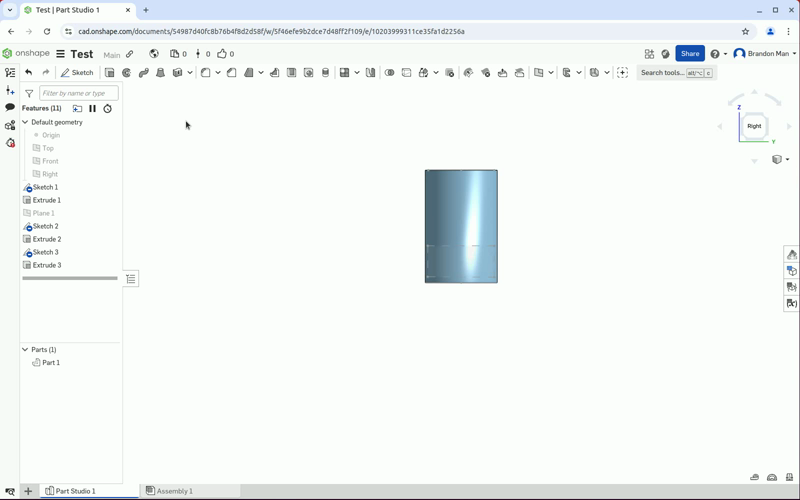
key(shift+h)
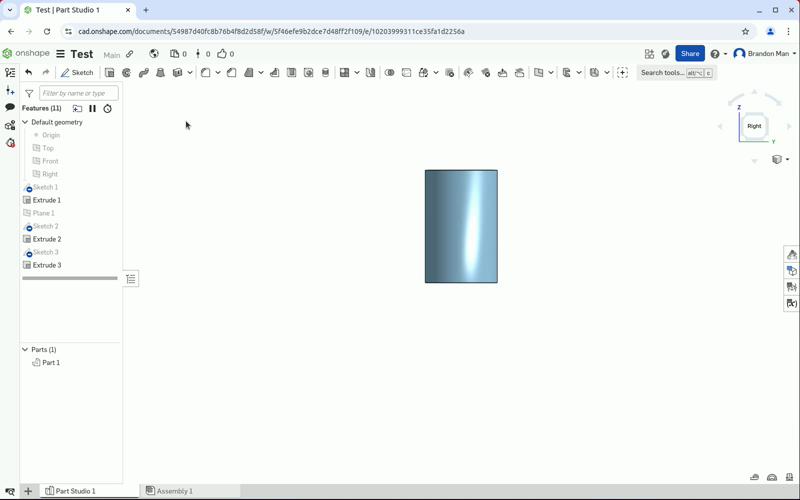
mouse_move(73, 189)
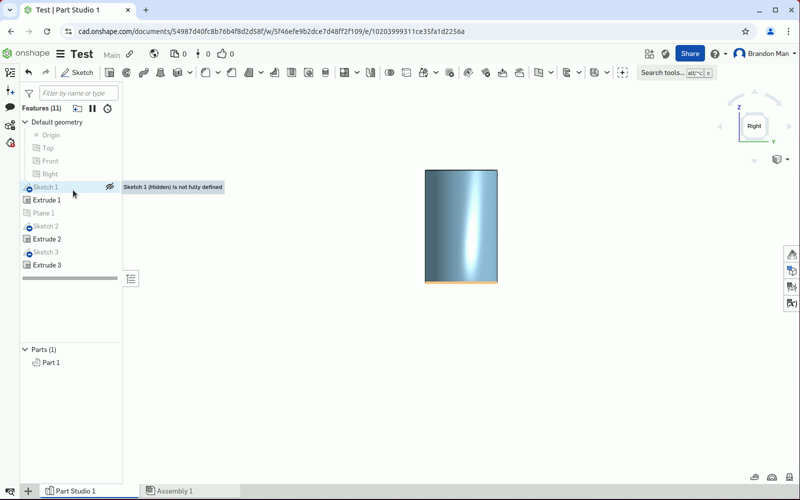
click(73, 189)
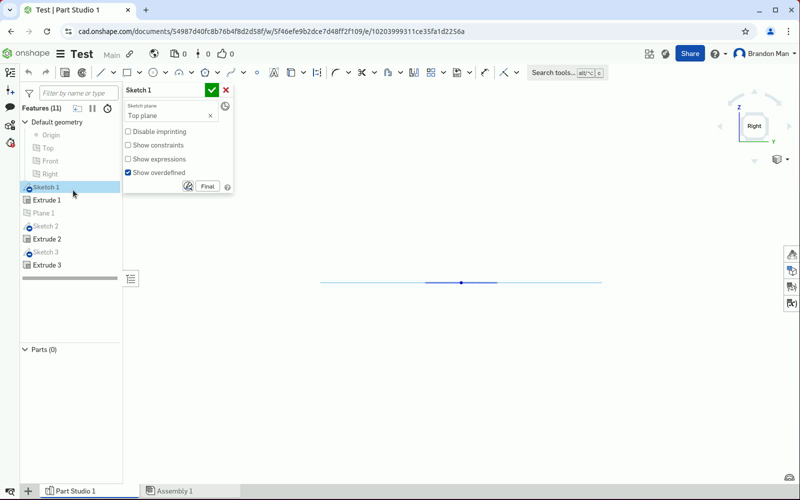
mouse_move(229, 92)
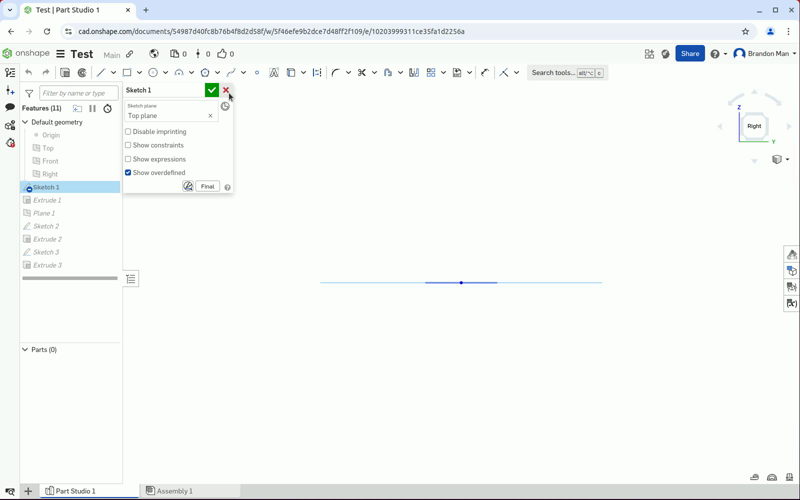
click(229, 92)
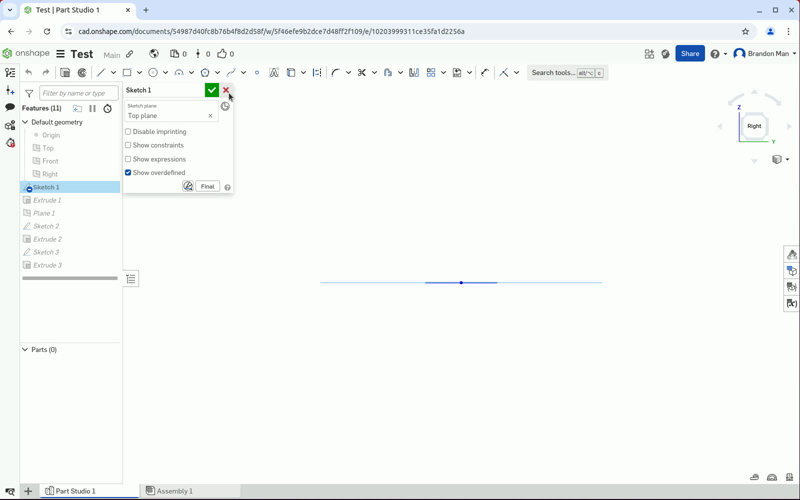
key(shift+s)
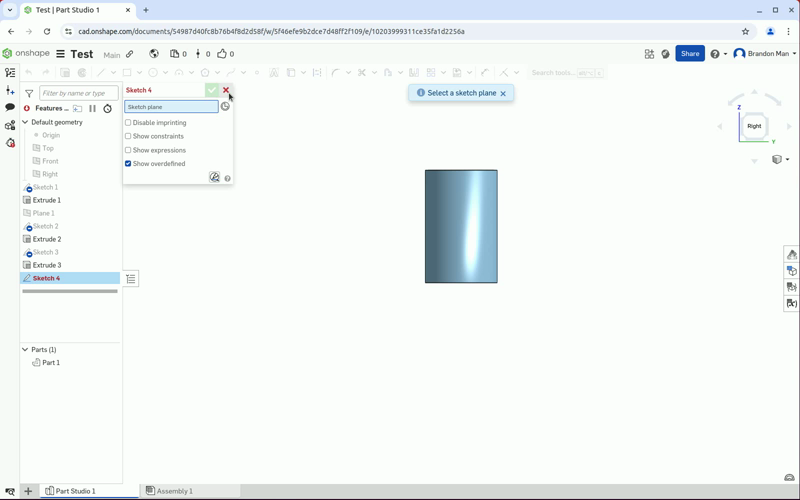
mouse_move(73, 176)
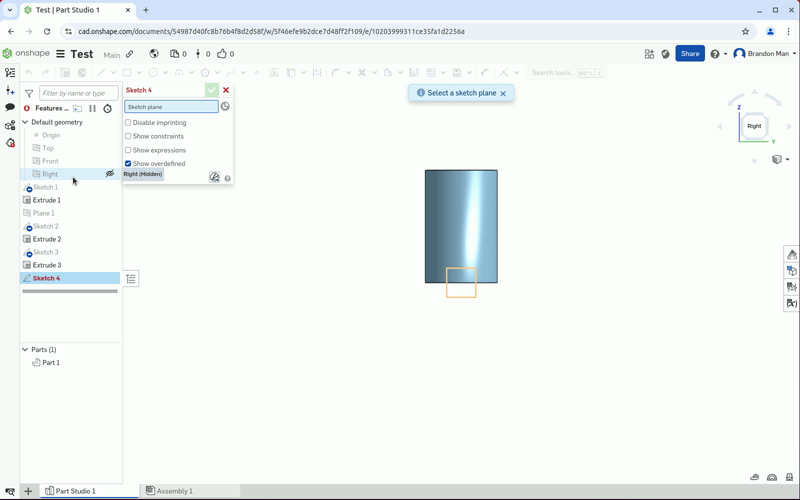
click(73, 176)
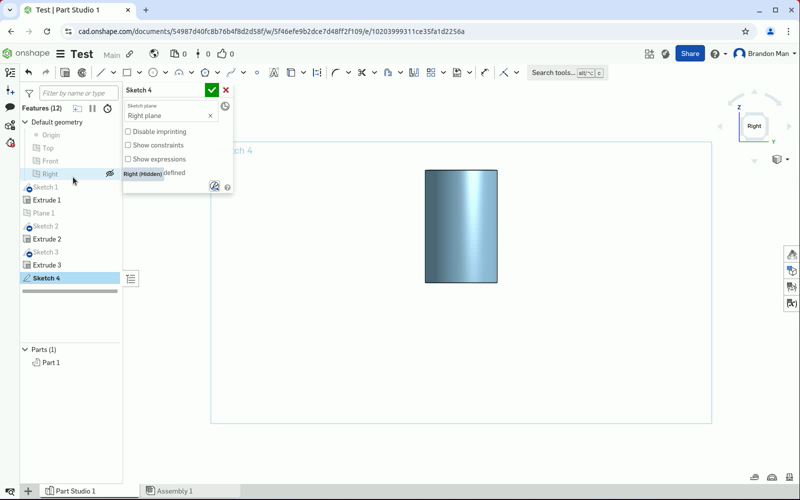
mouse_move(73, 352)
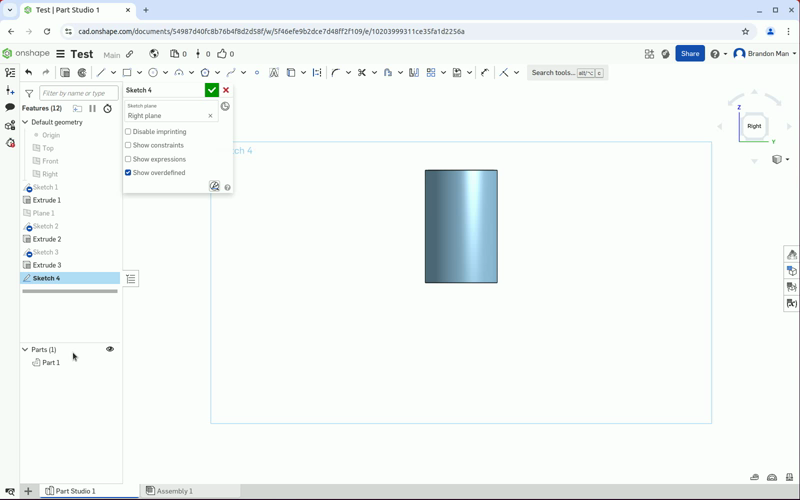
key(y)
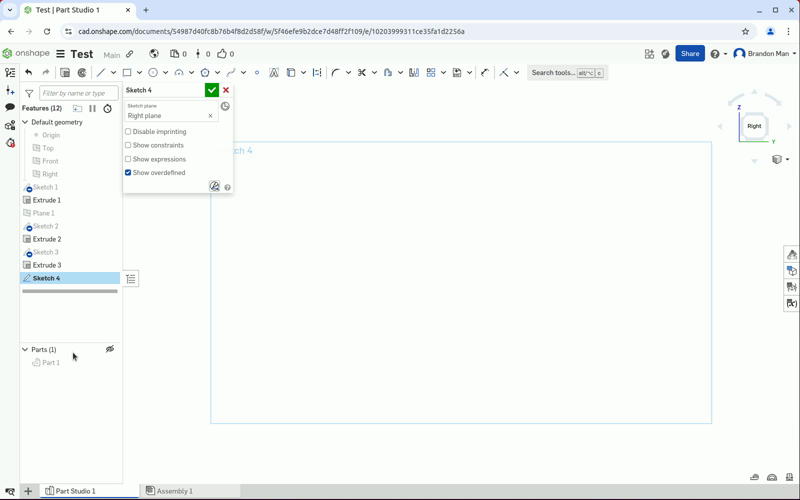
key(l)
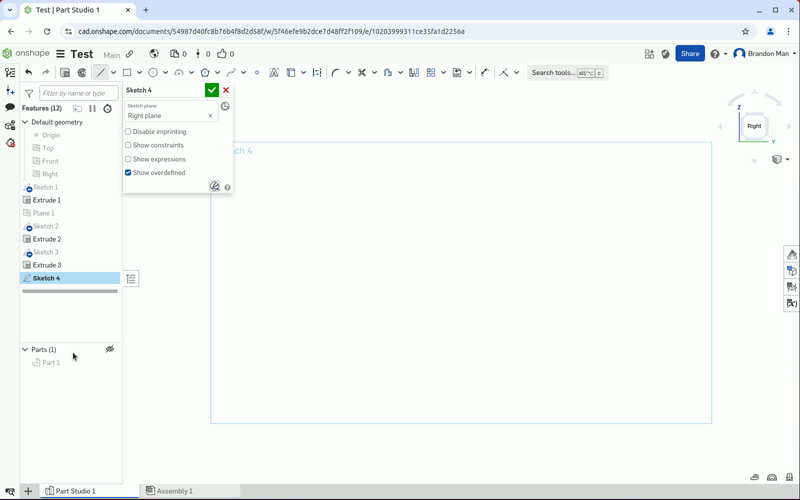
key_down(shift)
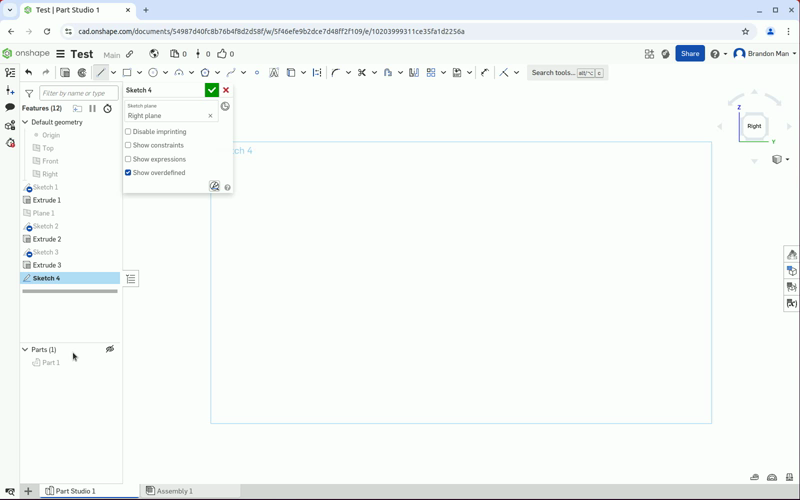
mouse_move(427, 241)
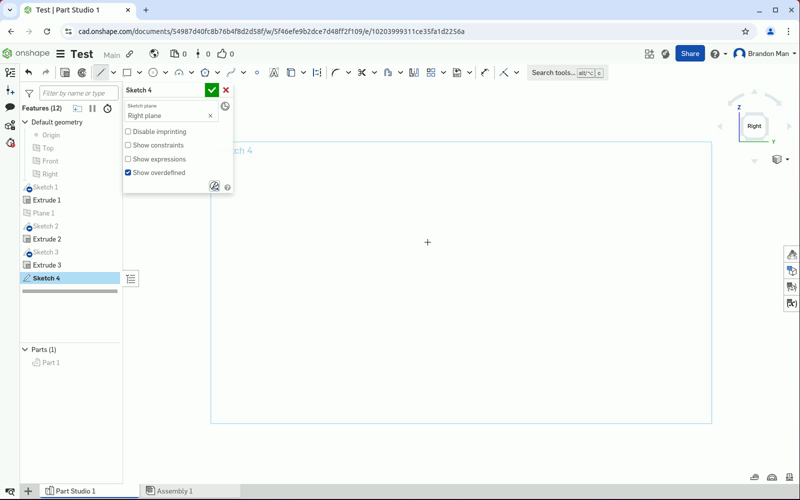
click(427, 241)
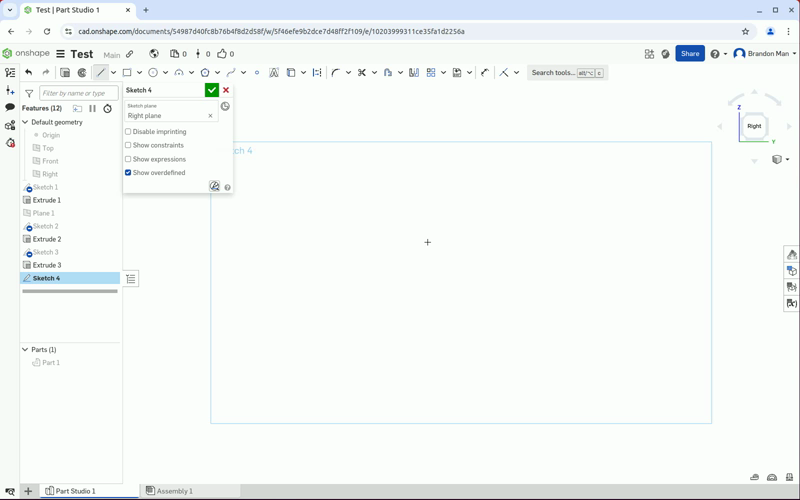
key_up(shift)
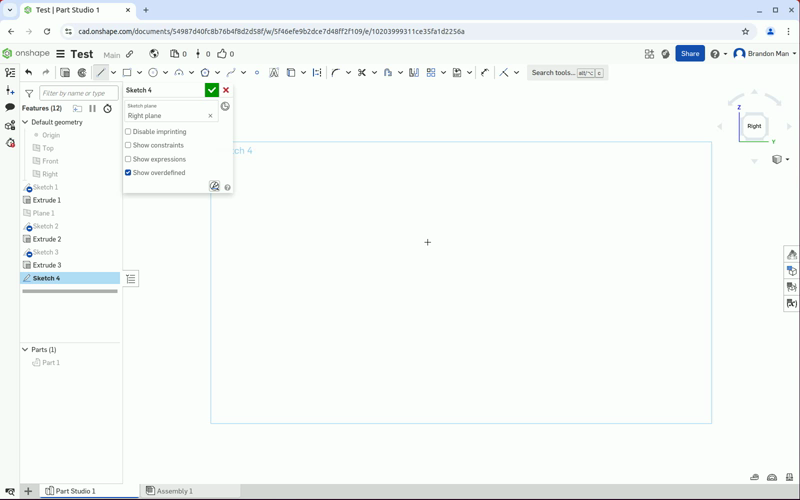
key_down(shift)
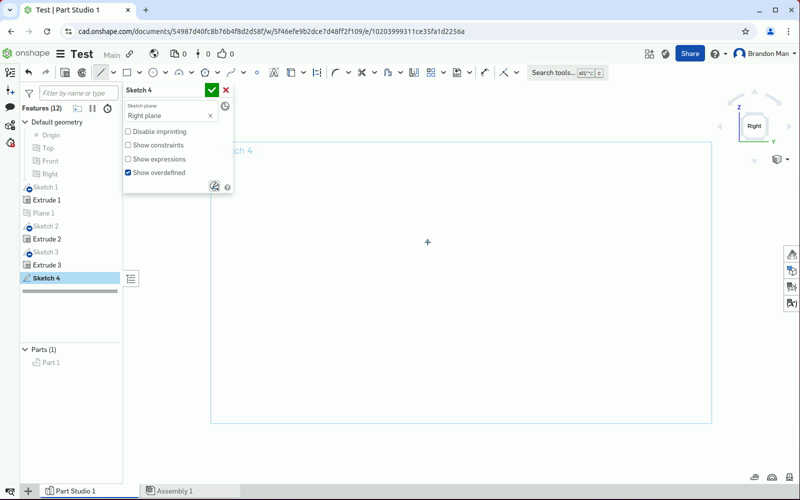
mouse_move(494, 241)
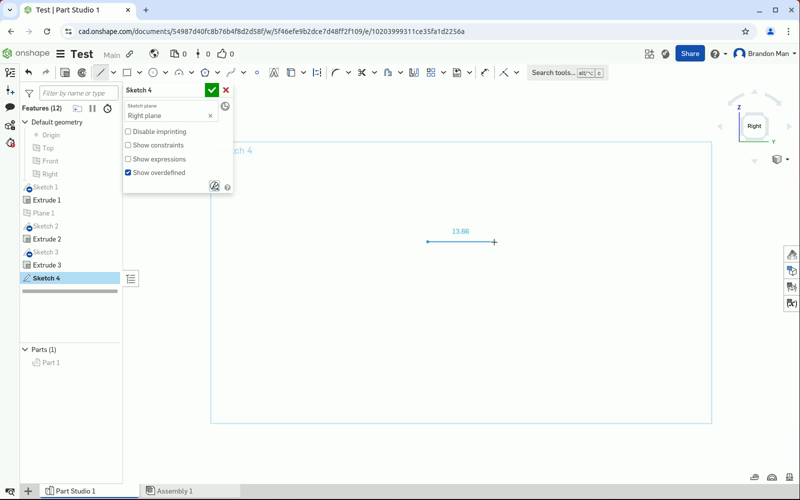
click(494, 241)
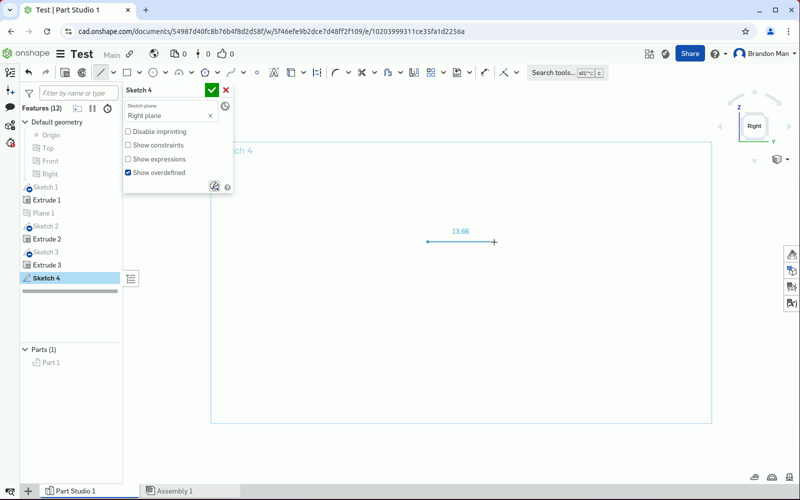
key_up(shift)
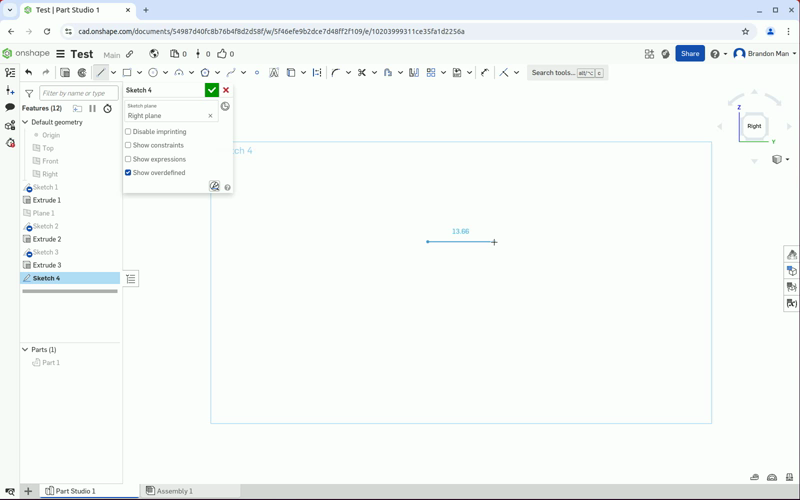
key_down(shift)
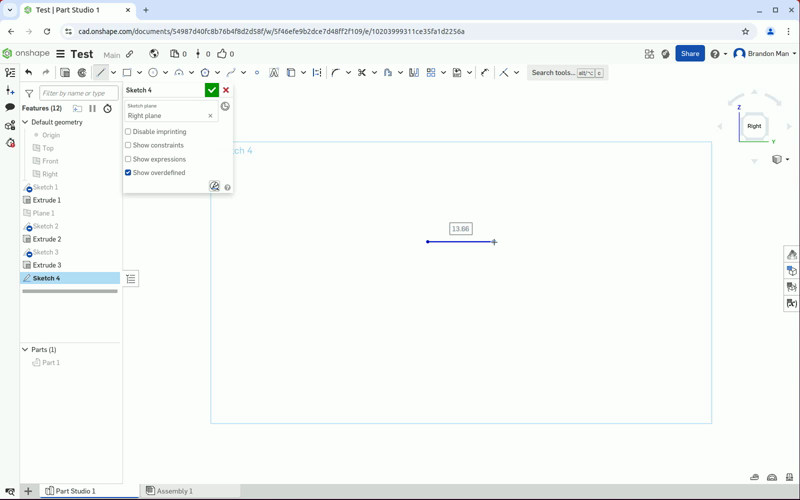
mouse_move(524, 241)
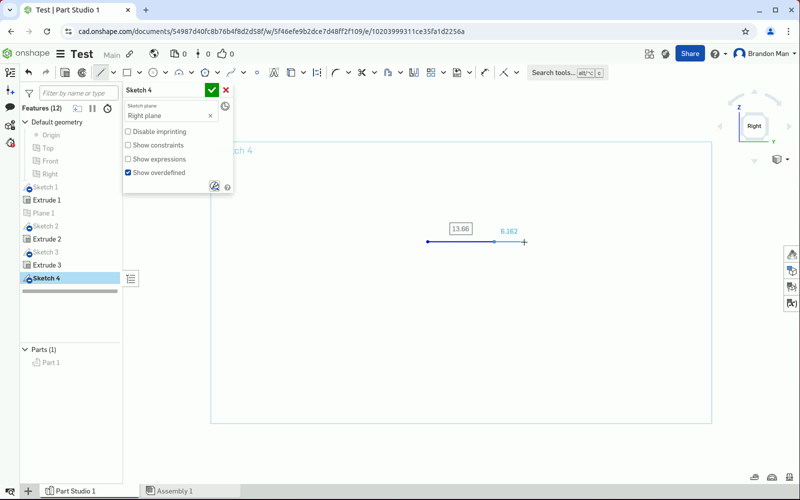
mouse_move(494, 210)
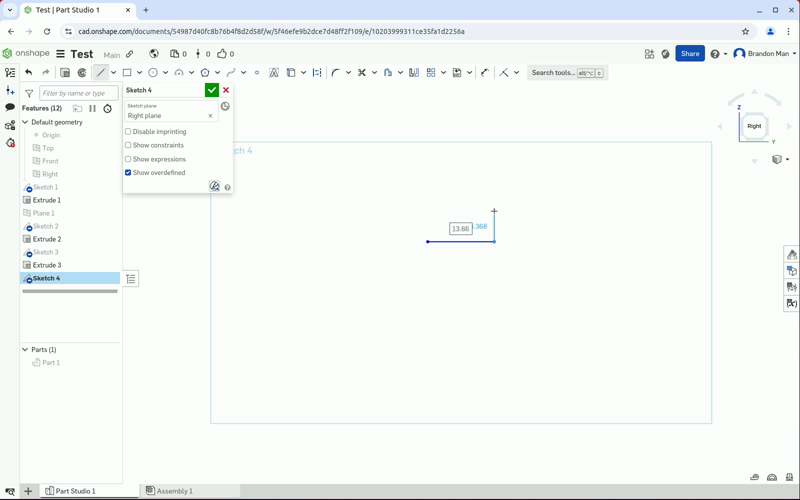
click(494, 210)
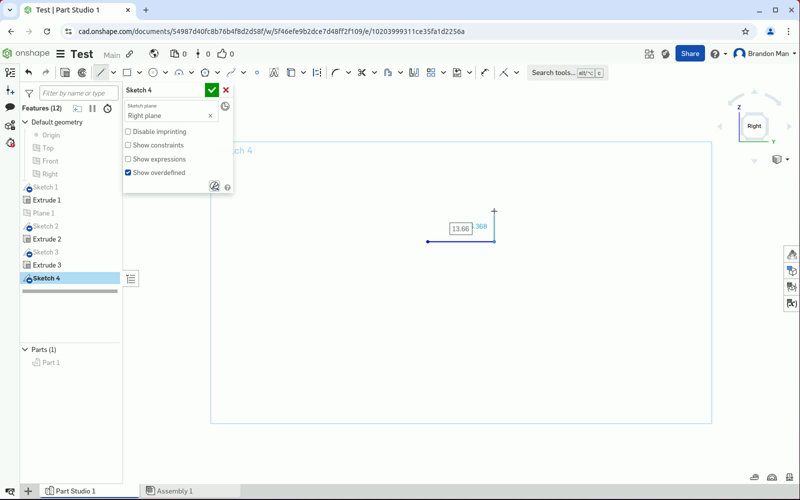
key_up(shift)
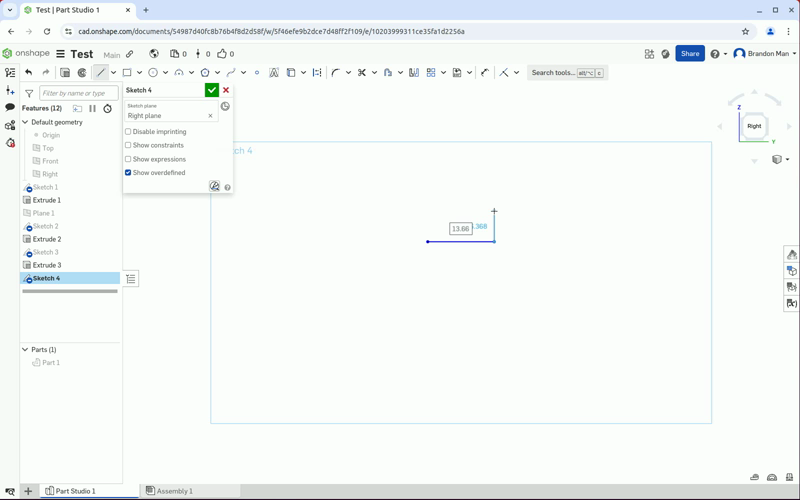
key_down(shift)
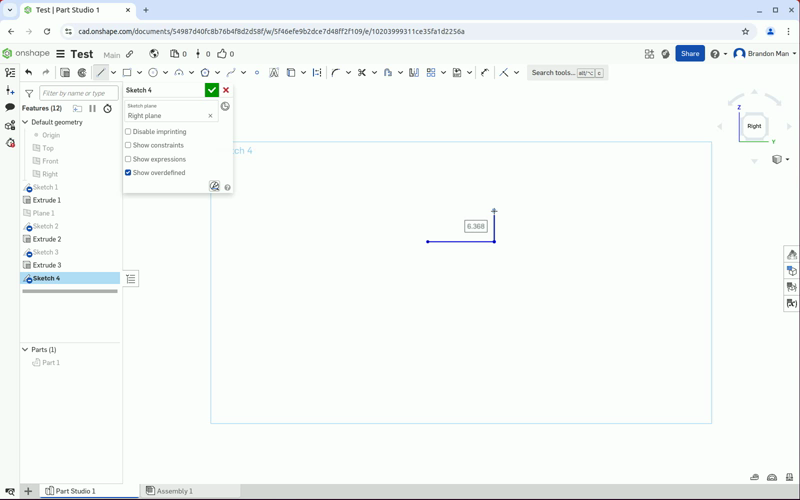
mouse_move(427, 210)
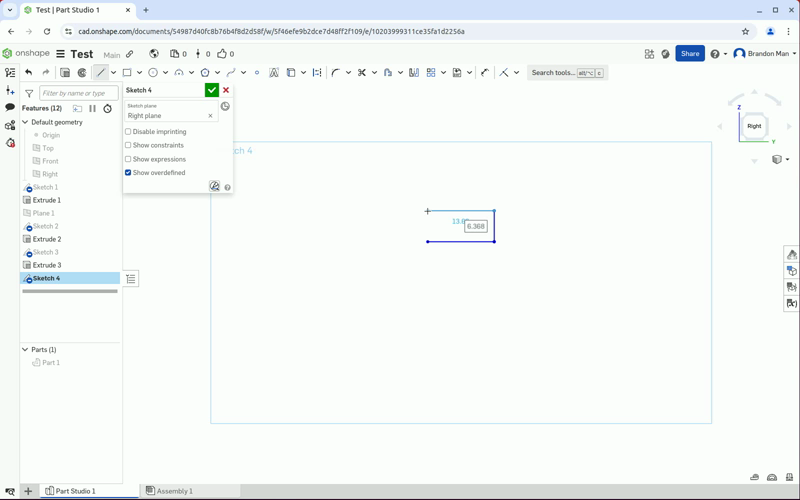
click(427, 210)
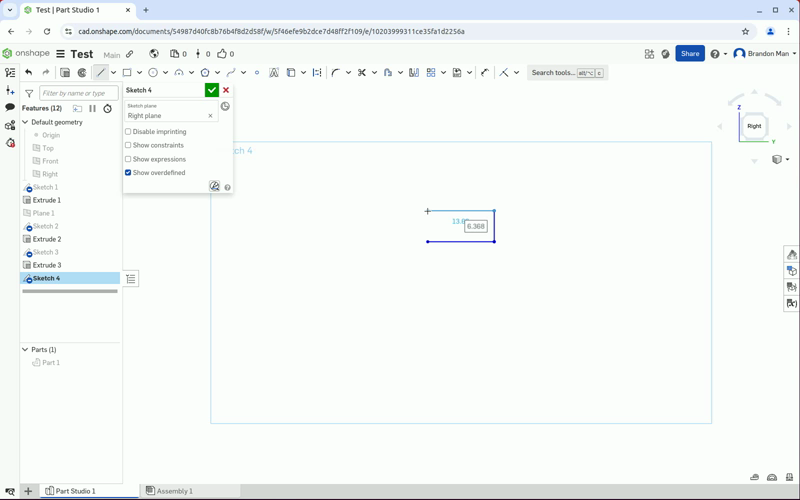
key_up(shift)
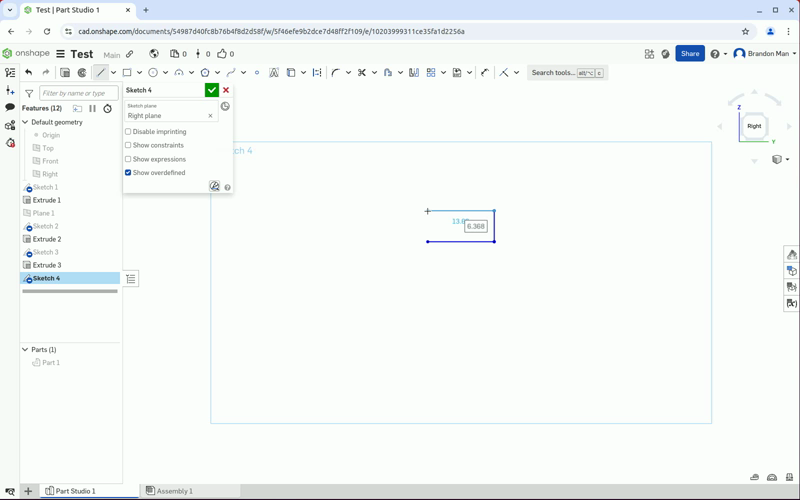
mouse_move(457, 210)
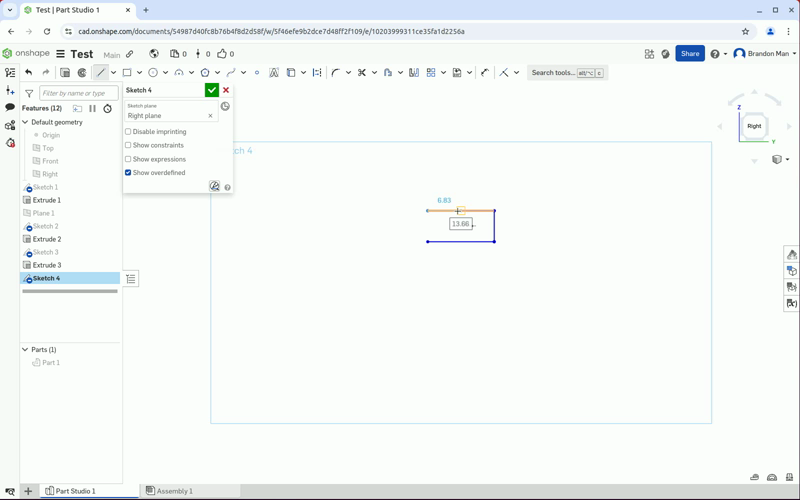
key_down(shift)
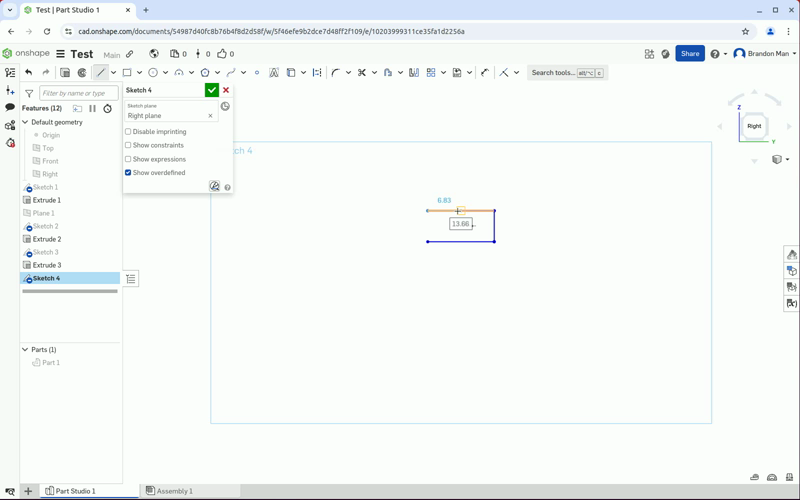
mouse_move(427, 241)
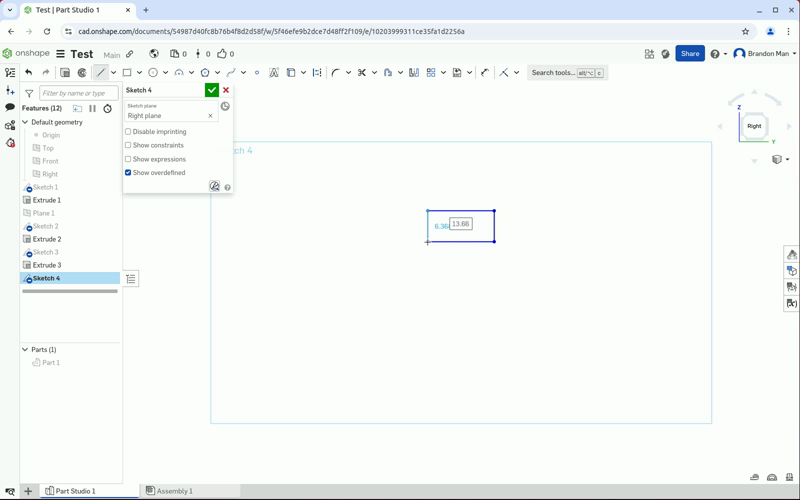
key_up(shift)
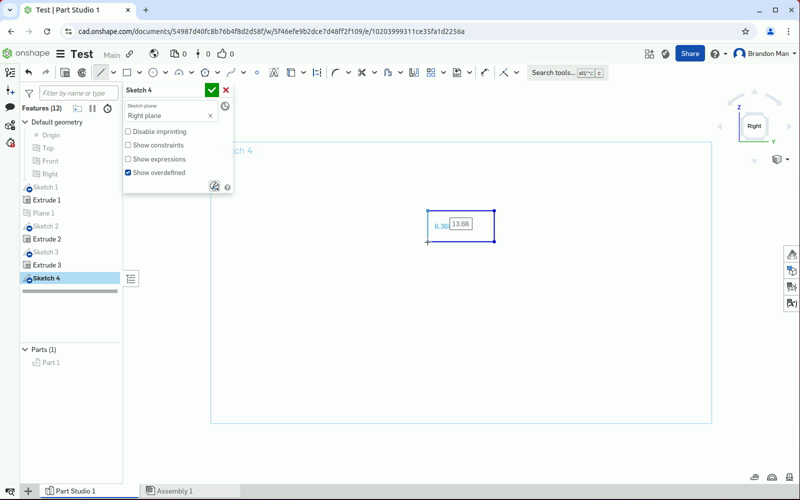
click(427, 241)
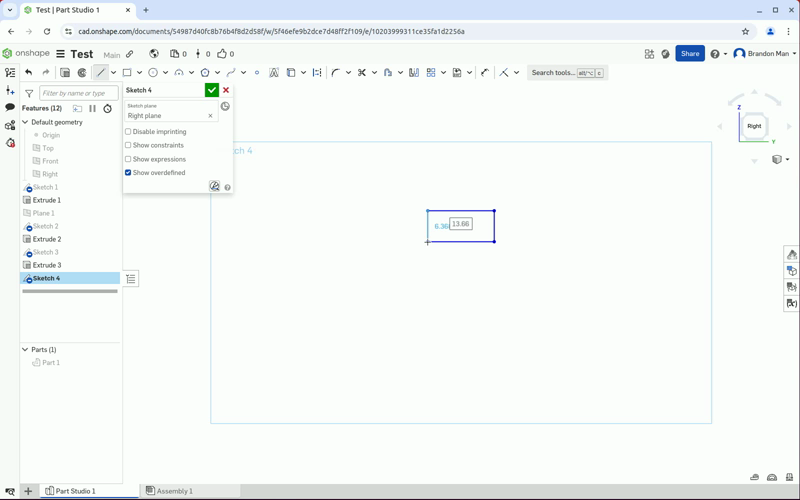
key(esc)
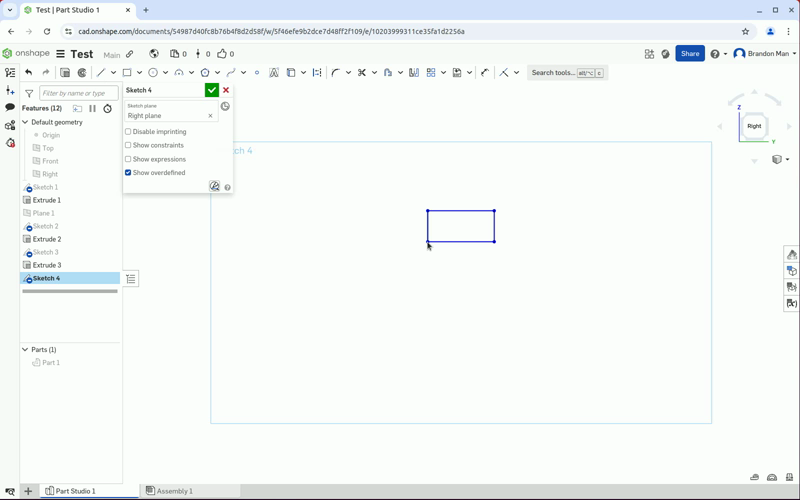
mouse_move(453, 224)
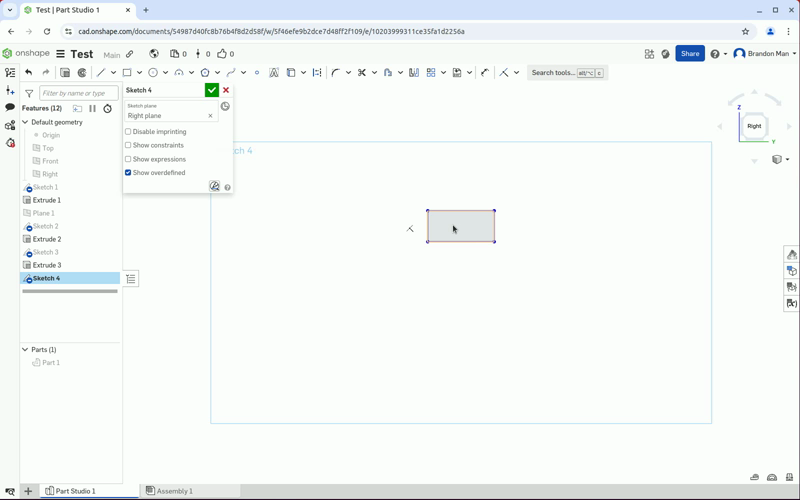
click(453, 224)
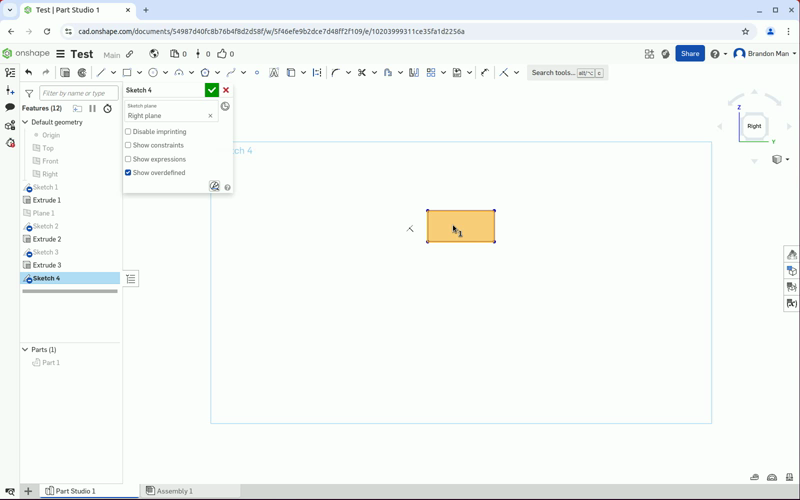
mouse_move(73, 352)
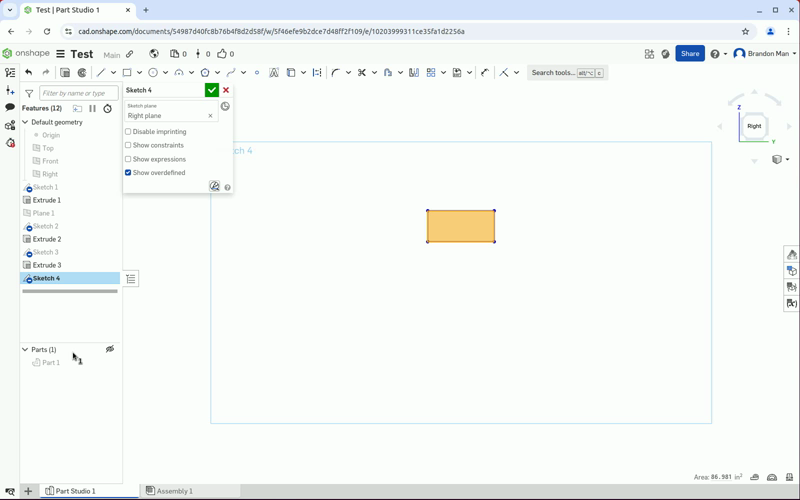
key(shift+y)
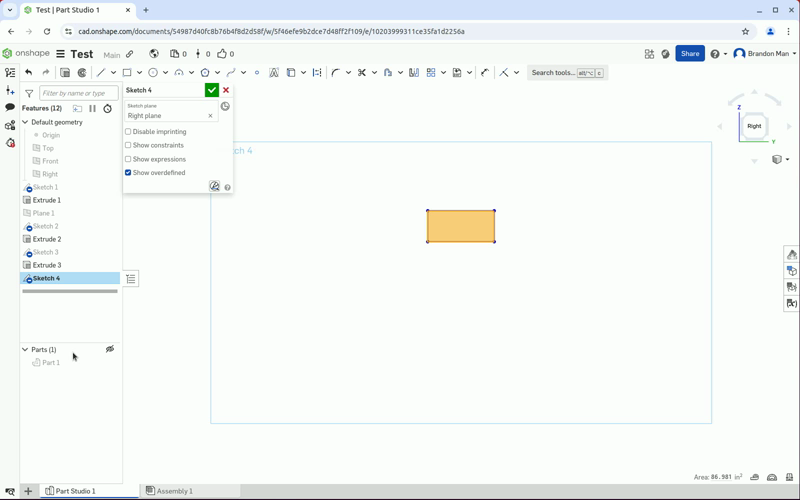
key(shift+e)
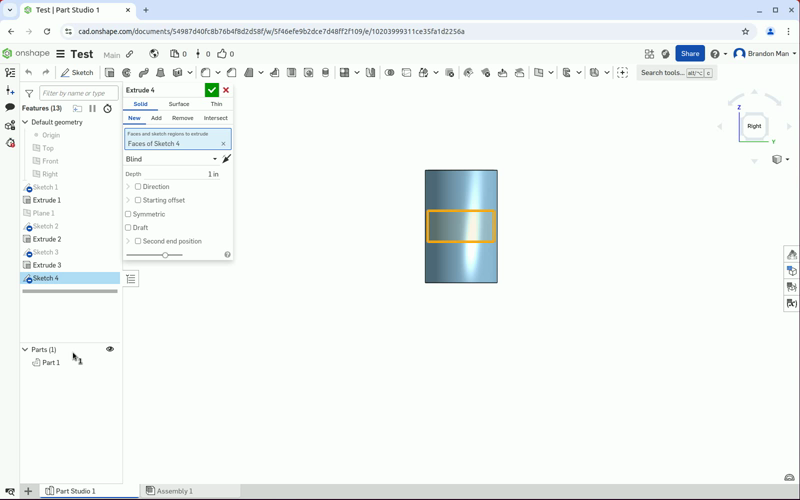
mouse_move(143, 106)
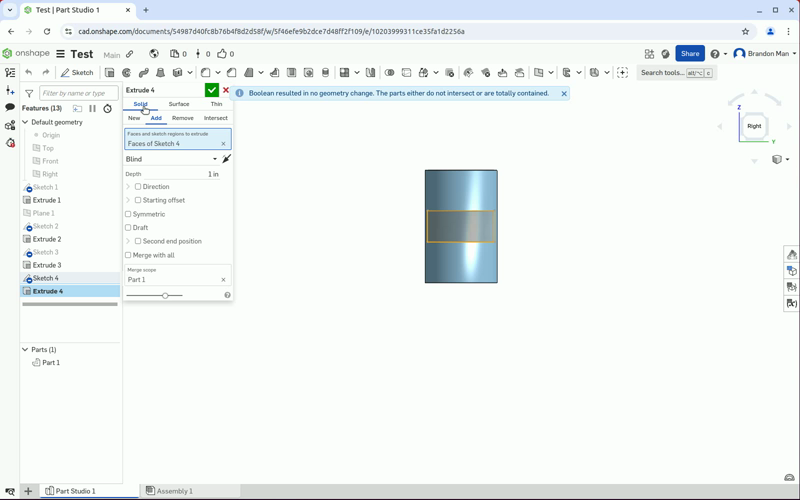
click(143, 106)
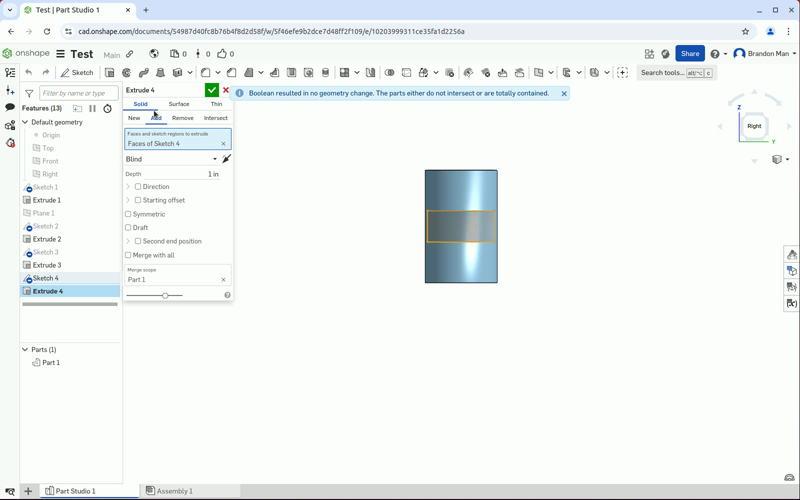
mouse_move(186, 120)
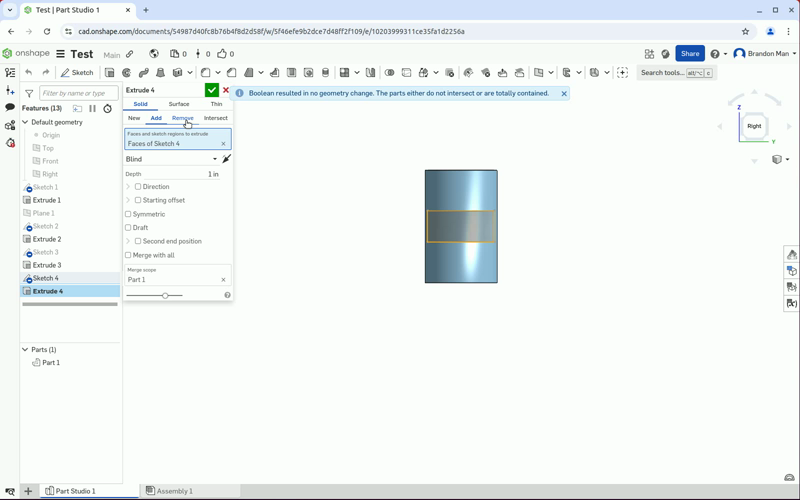
click(186, 120)
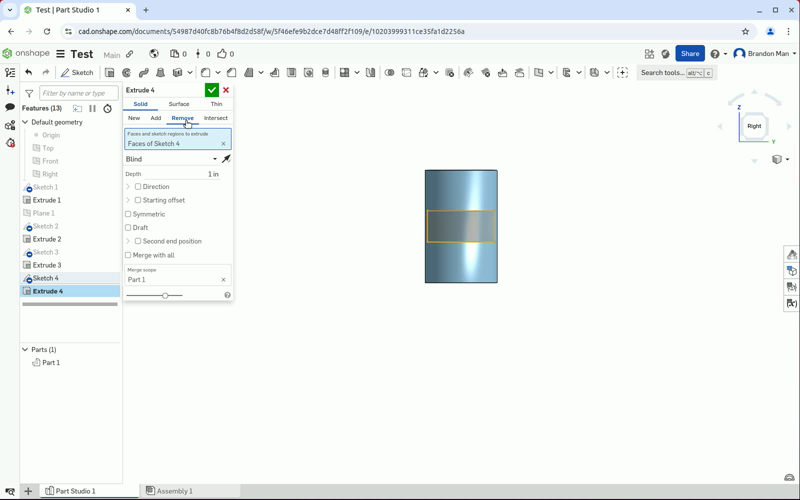
key(tab, 4)
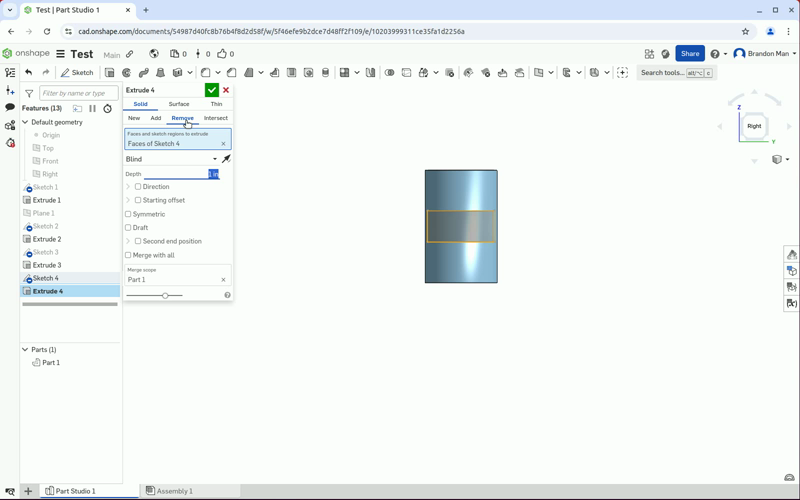
text(7.703)
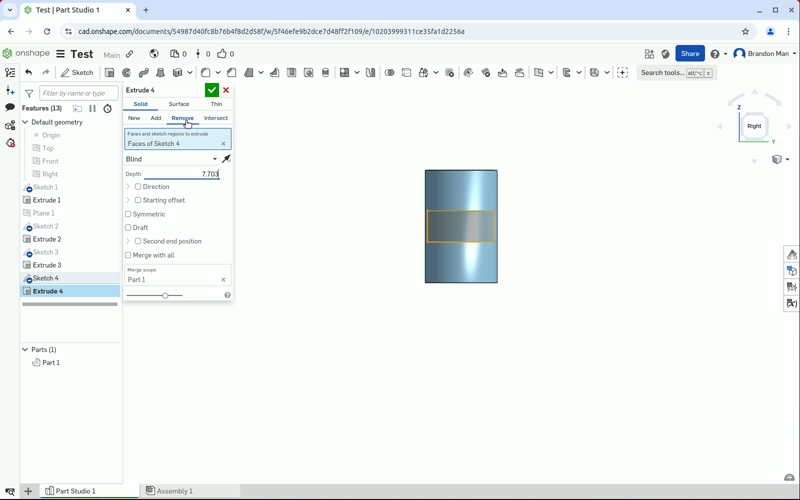
key(tab, 6)
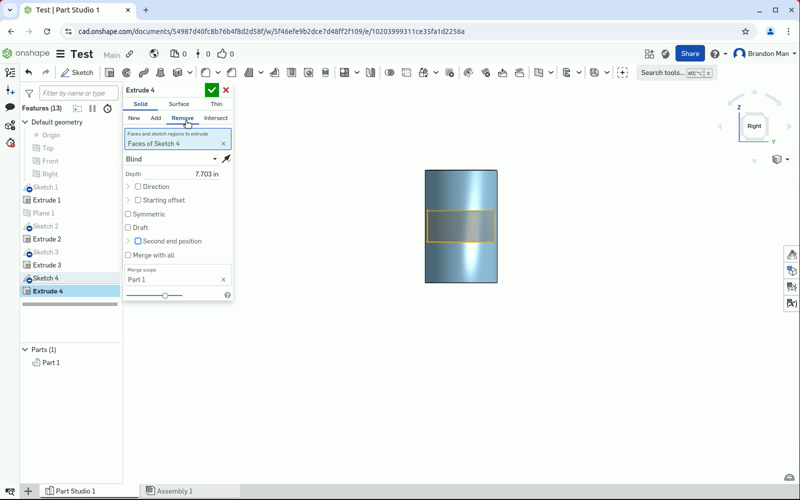
key(space)
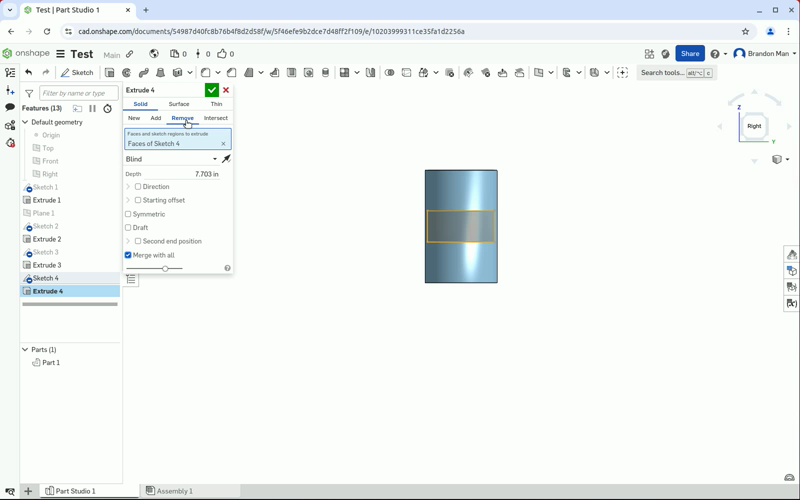
key(enter)
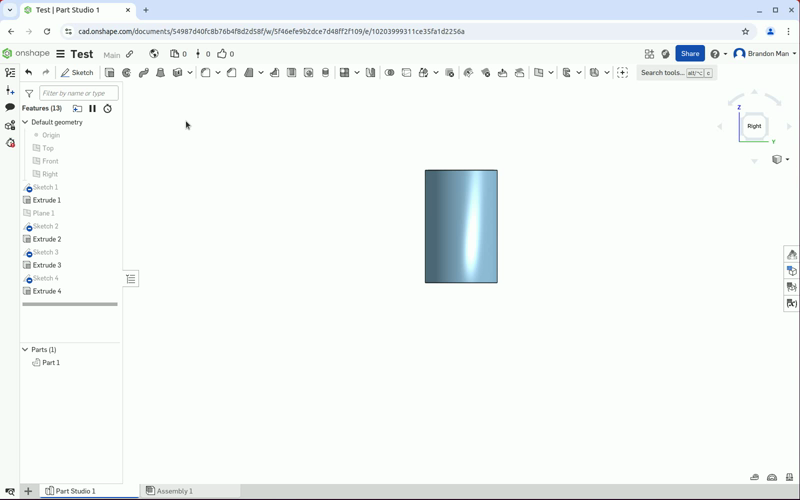
key(shift+h)
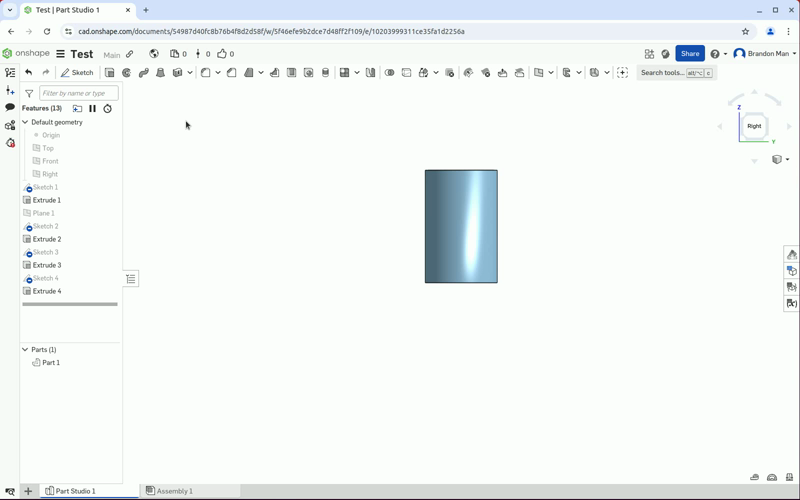
key(shift+h)
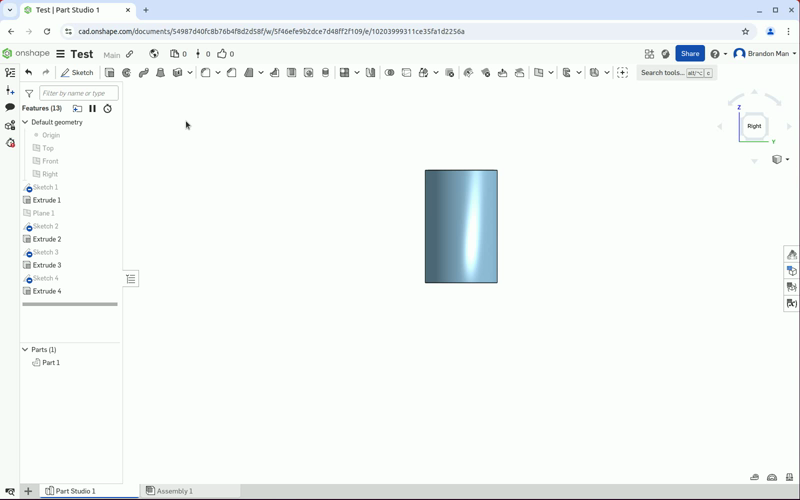
mouse_move(73, 189)
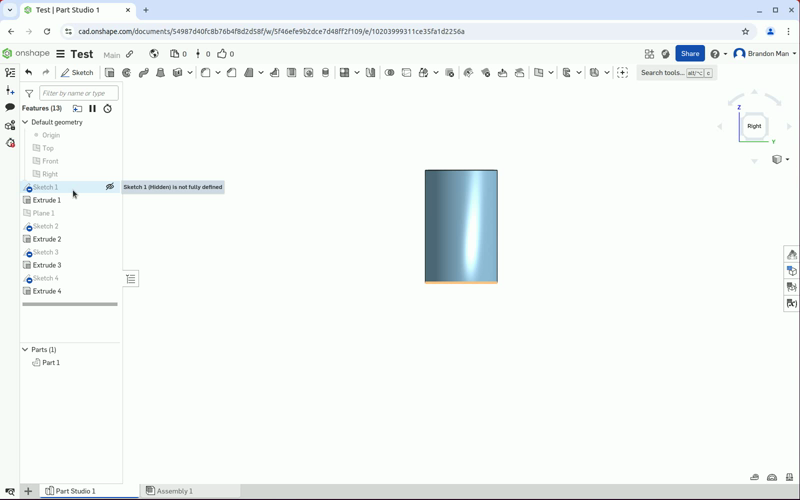
click(73, 189)
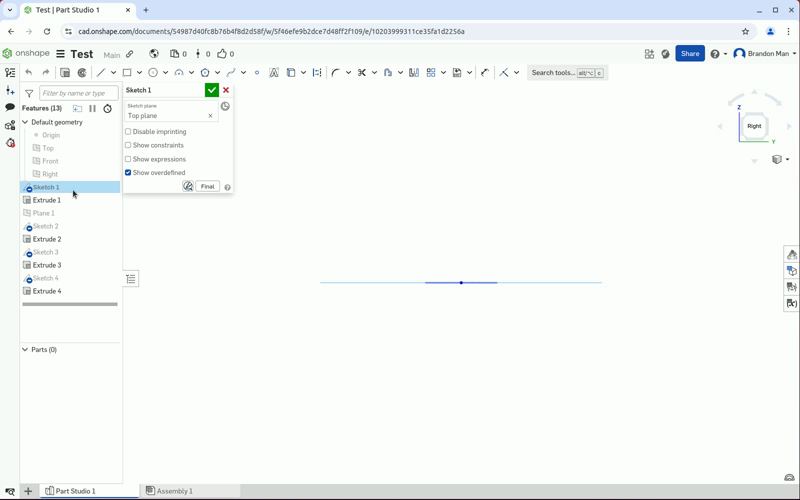
mouse_move(229, 92)
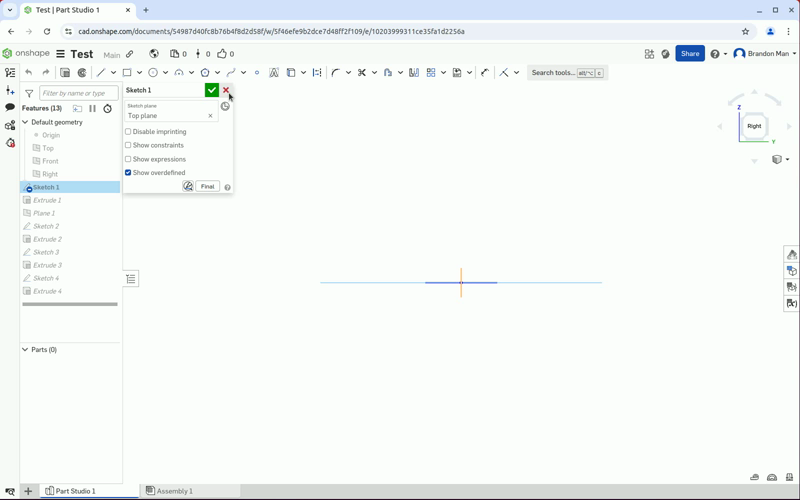
click(229, 92)
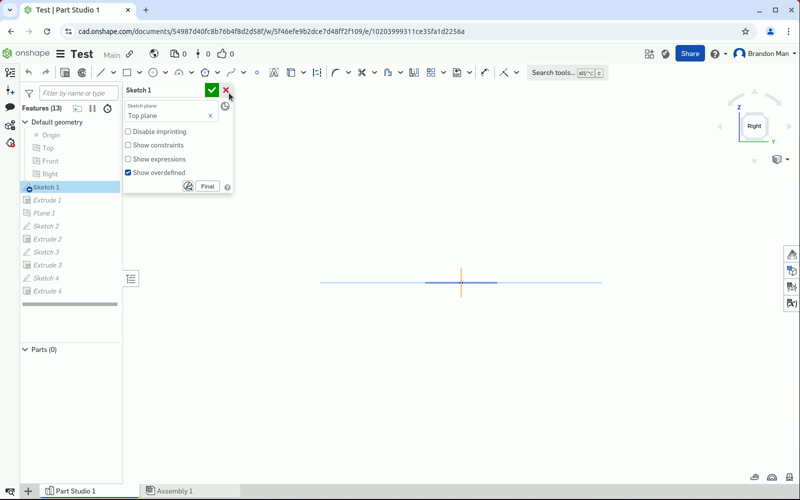
key(shift+s)
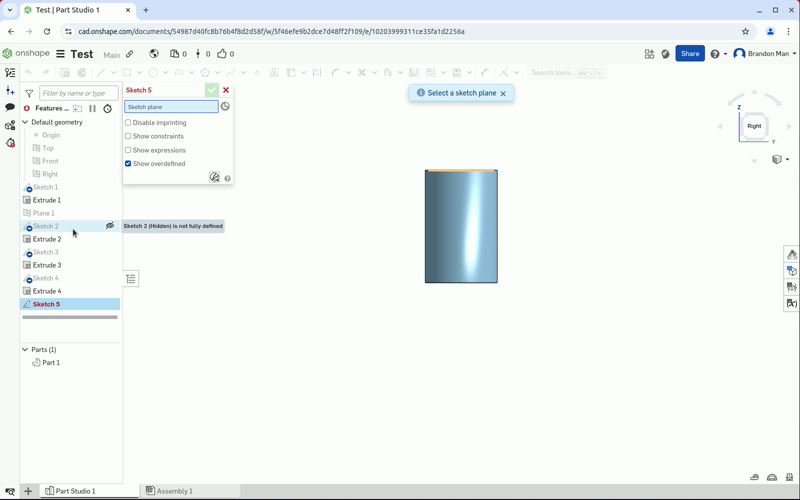
scroll(3)
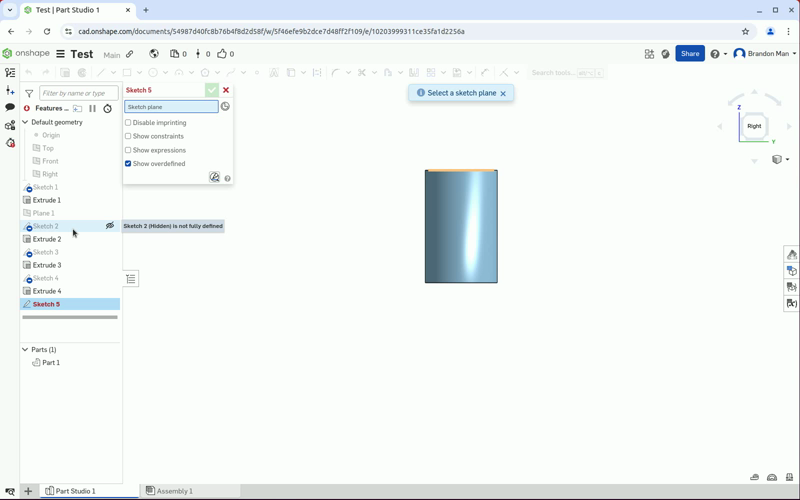
mouse_move(73, 176)
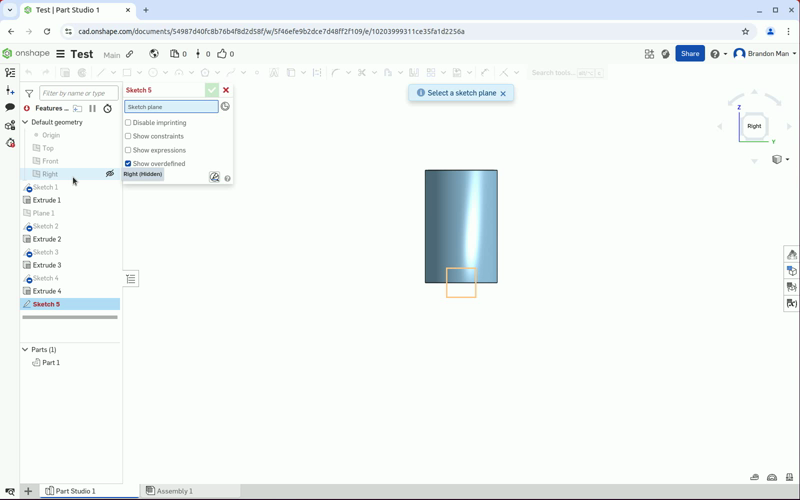
click(73, 176)
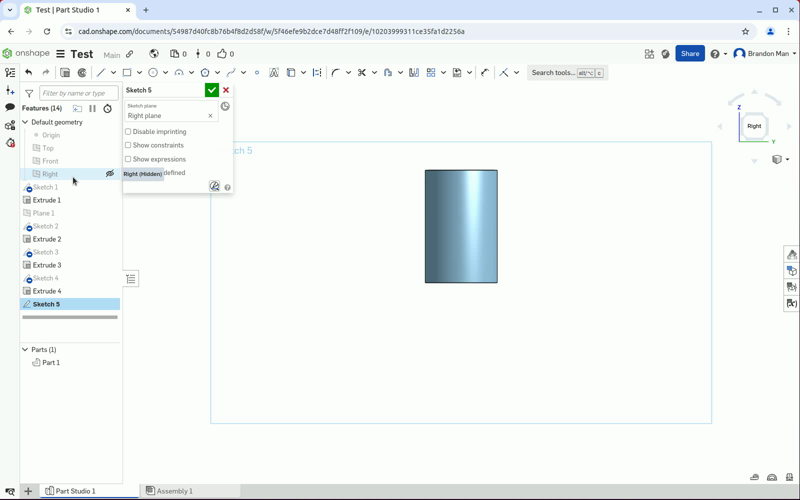
mouse_move(73, 352)
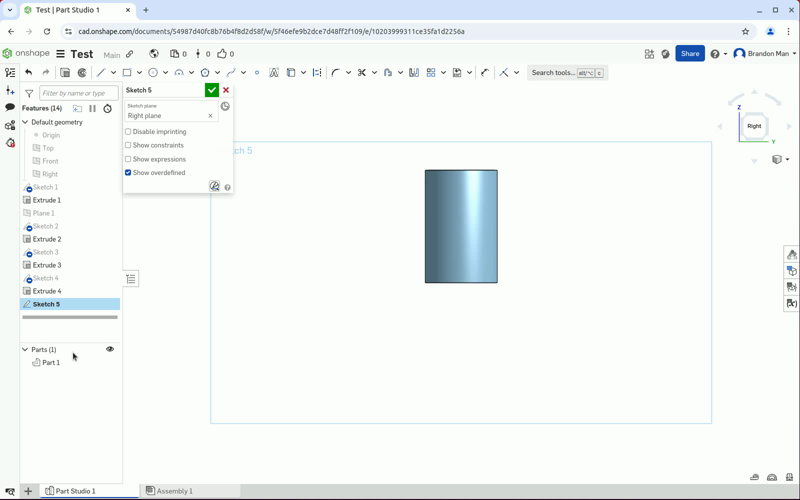
key(y)
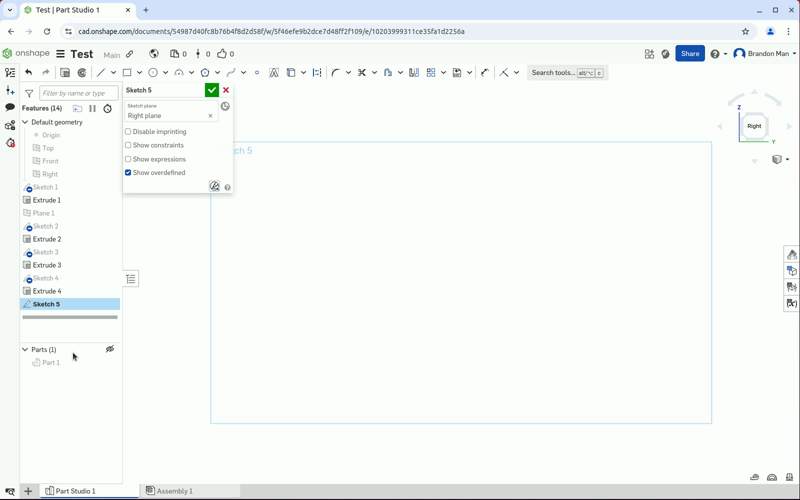
key(l)
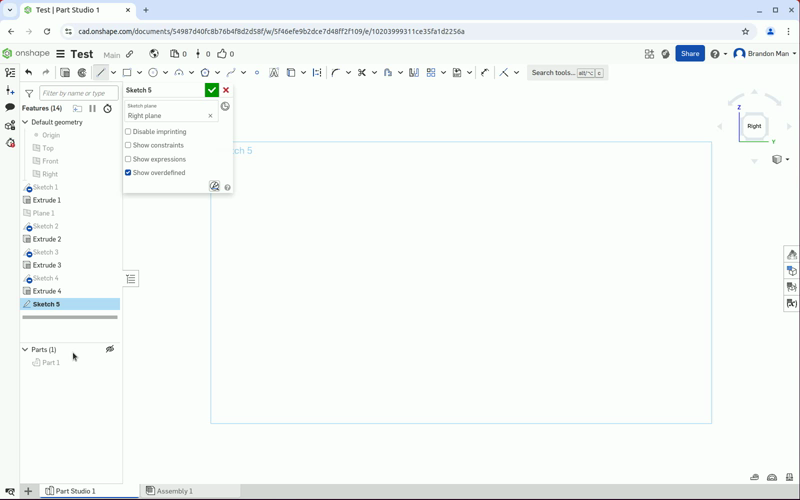
key_down(shift)
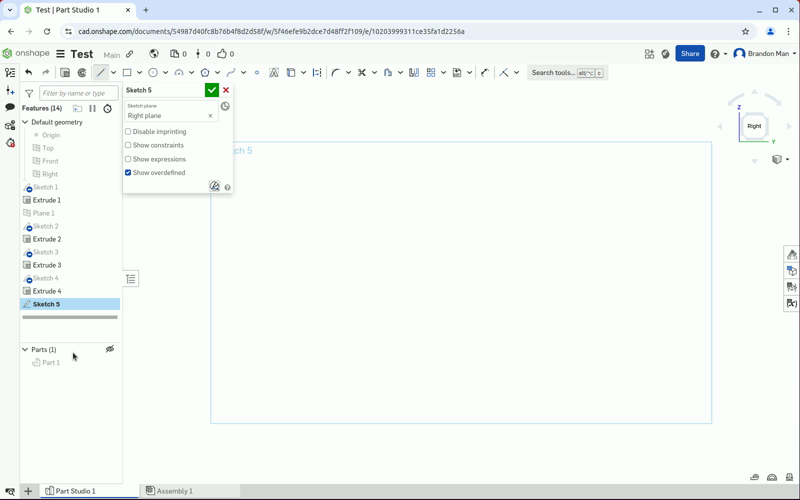
mouse_move(427, 205)
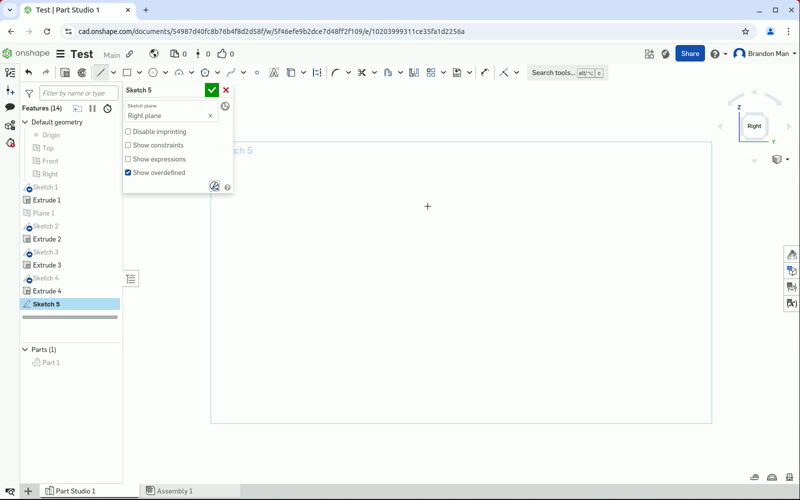
click(427, 205)
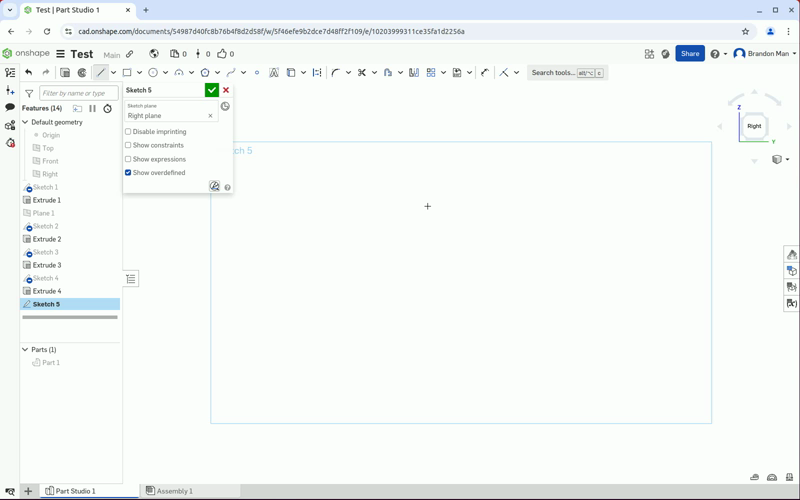
key_up(shift)
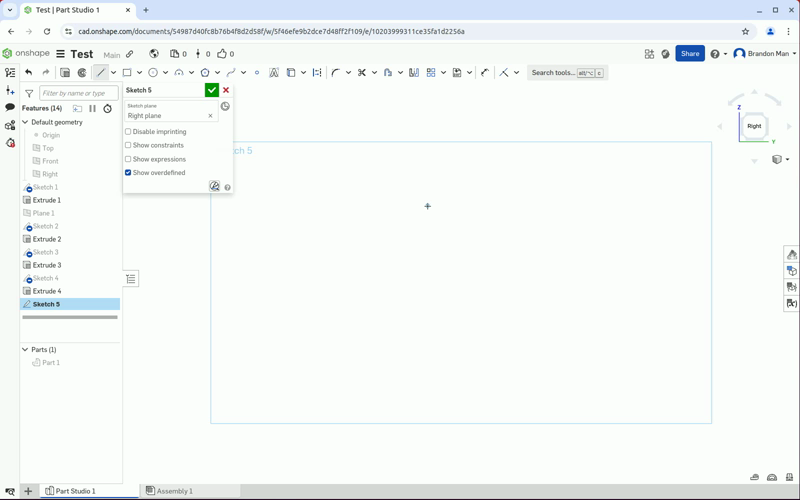
key_down(shift)
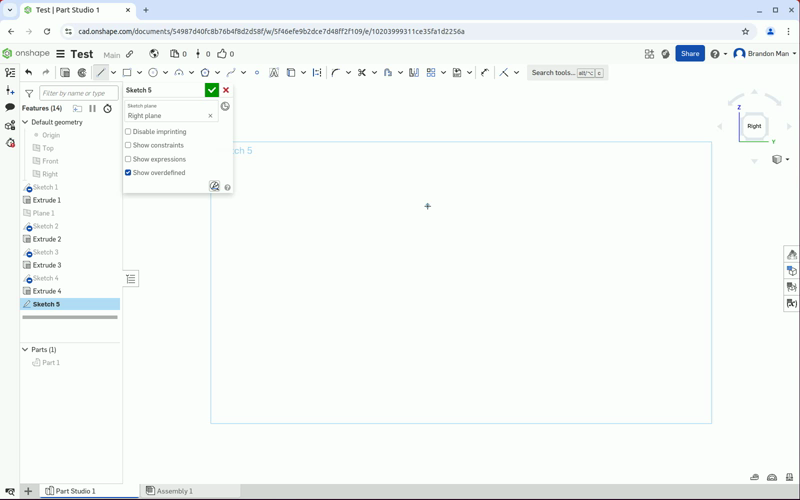
mouse_move(494, 205)
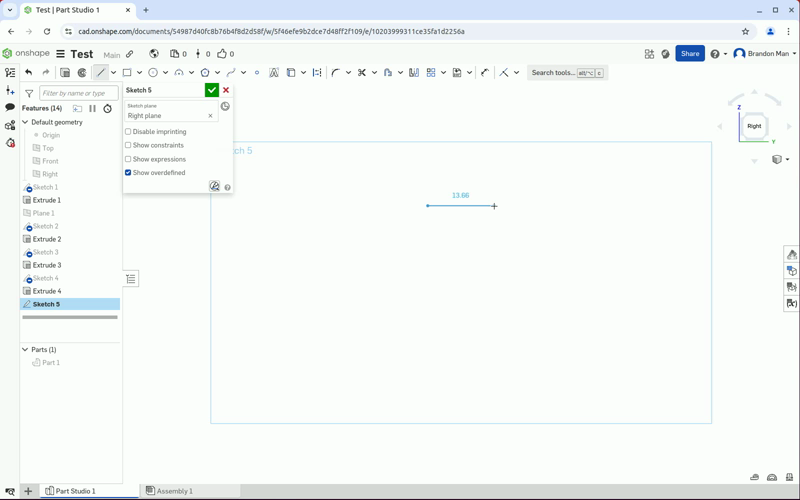
click(494, 205)
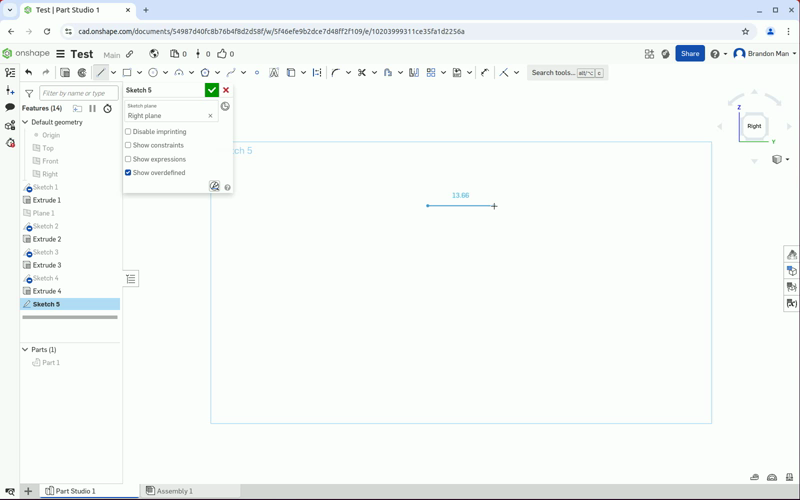
key_up(shift)
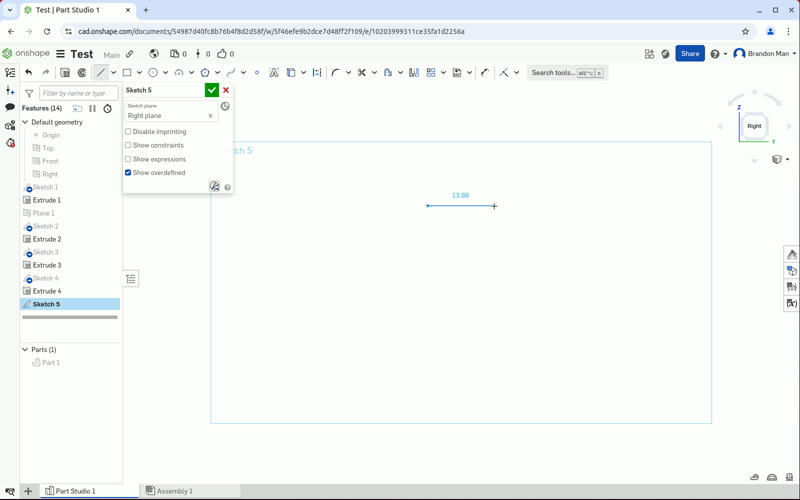
key_down(shift)
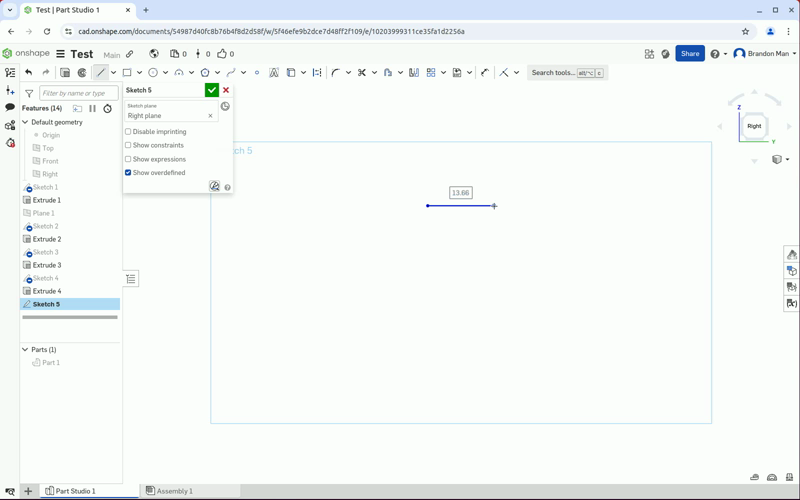
mouse_move(524, 205)
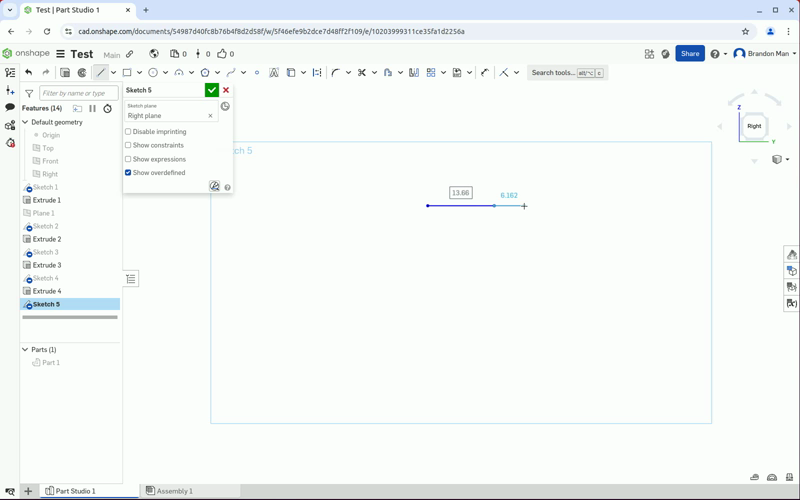
mouse_move(494, 174)
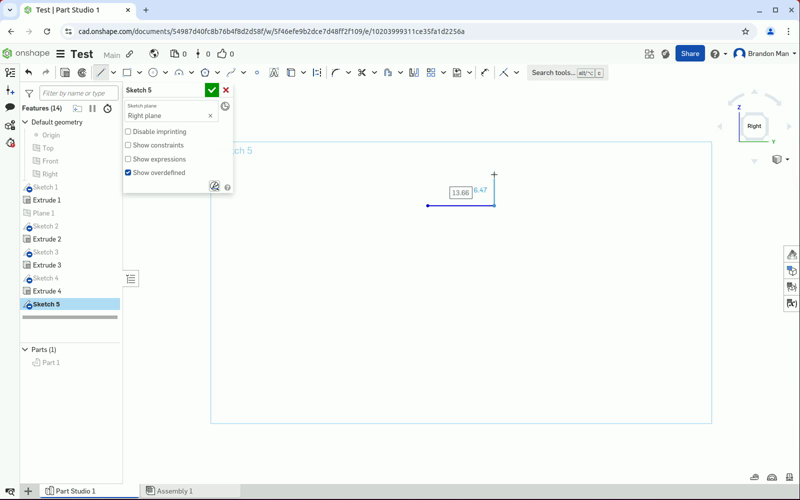
click(494, 174)
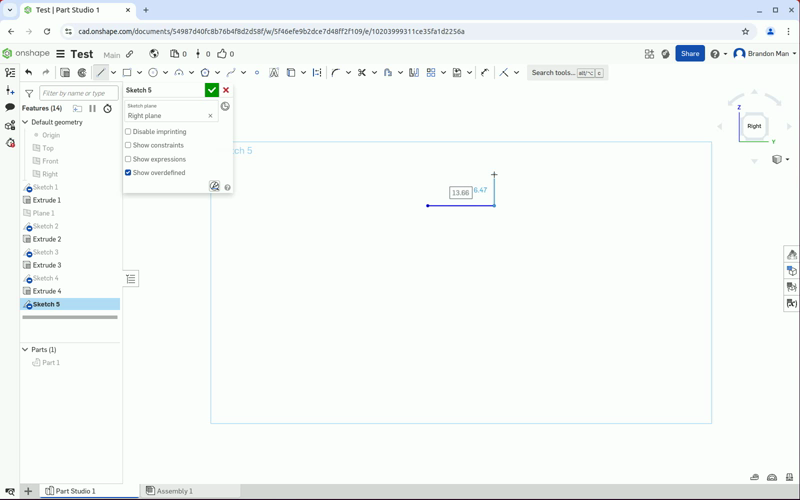
key_up(shift)
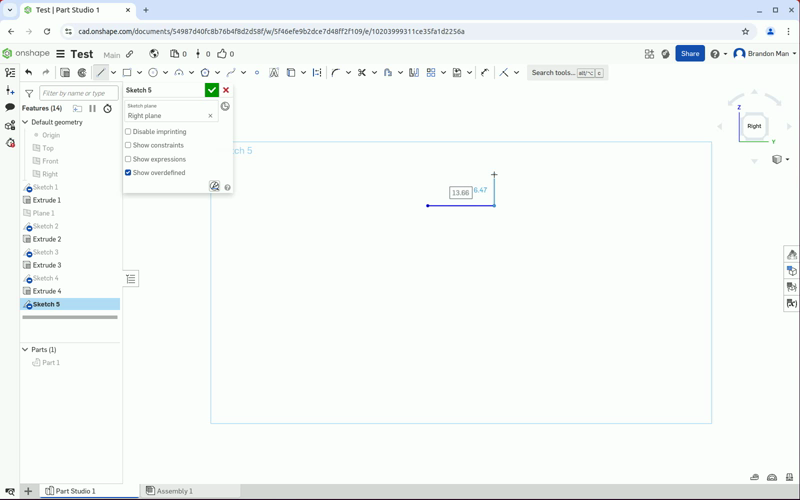
key_down(shift)
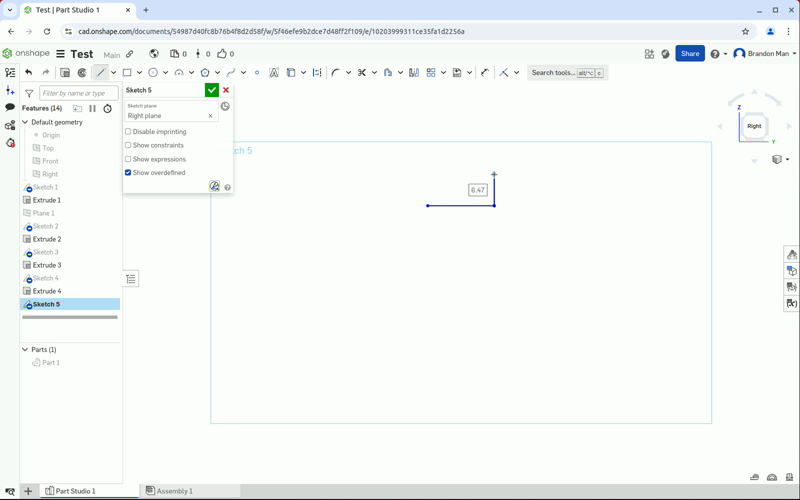
mouse_move(427, 174)
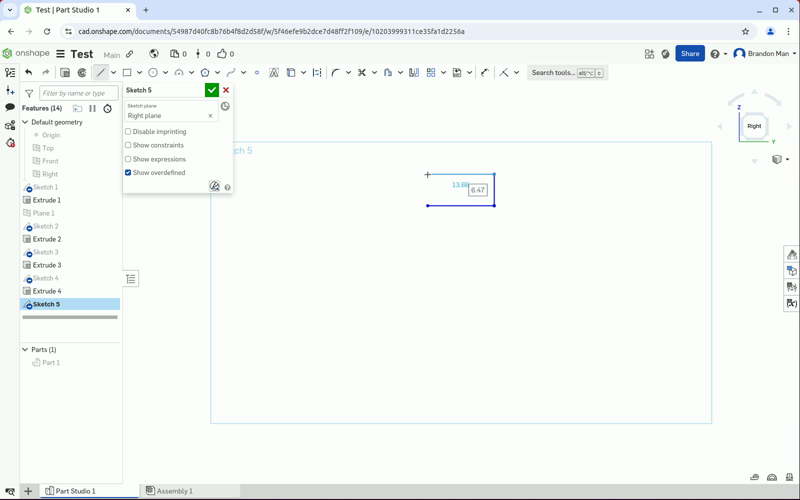
click(427, 174)
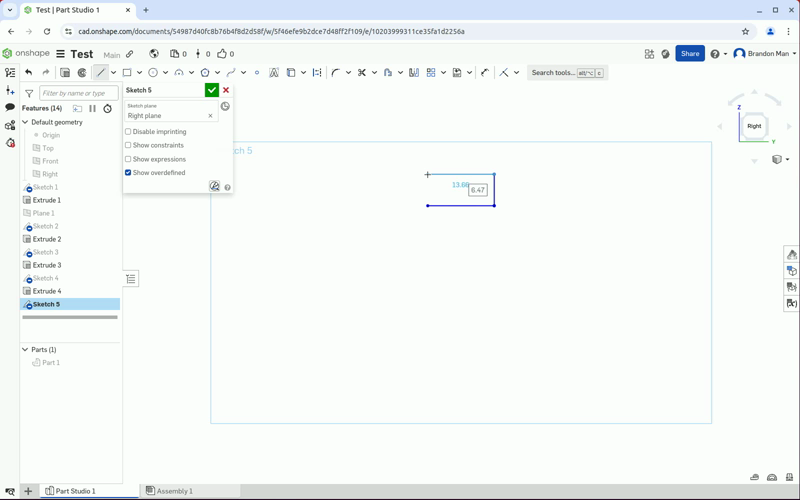
key_up(shift)
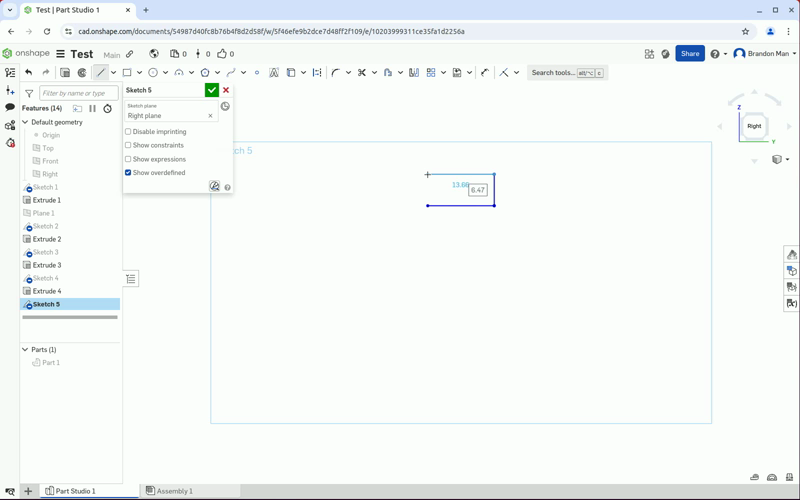
mouse_move(457, 174)
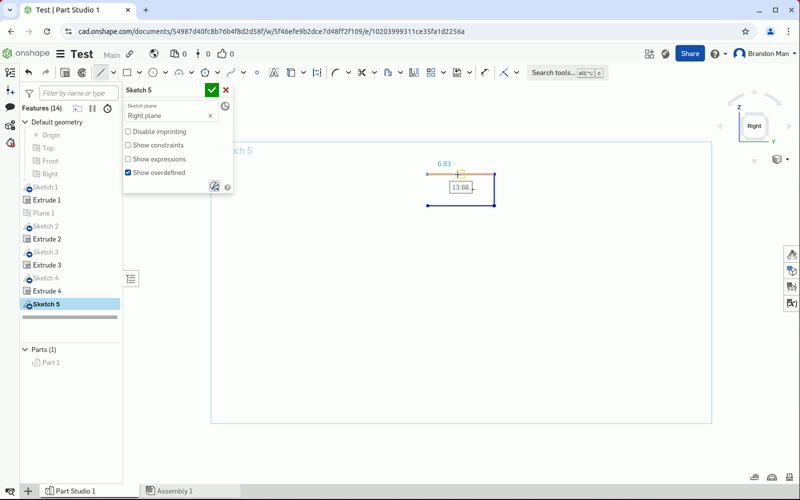
key_down(shift)
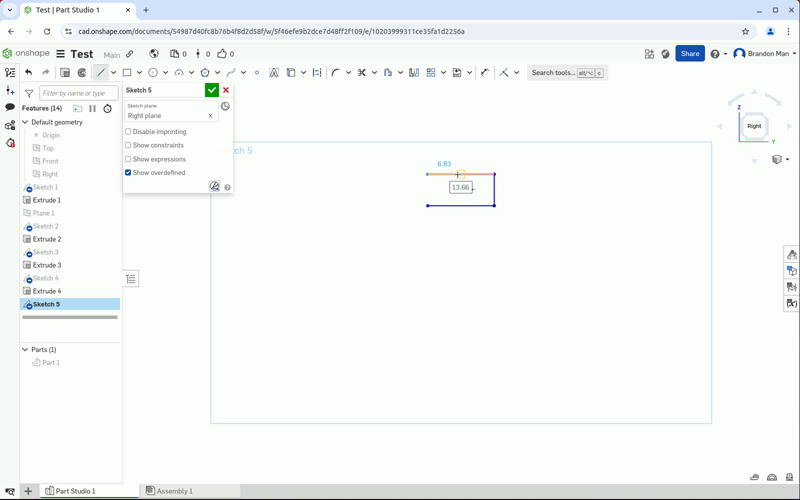
mouse_move(427, 205)
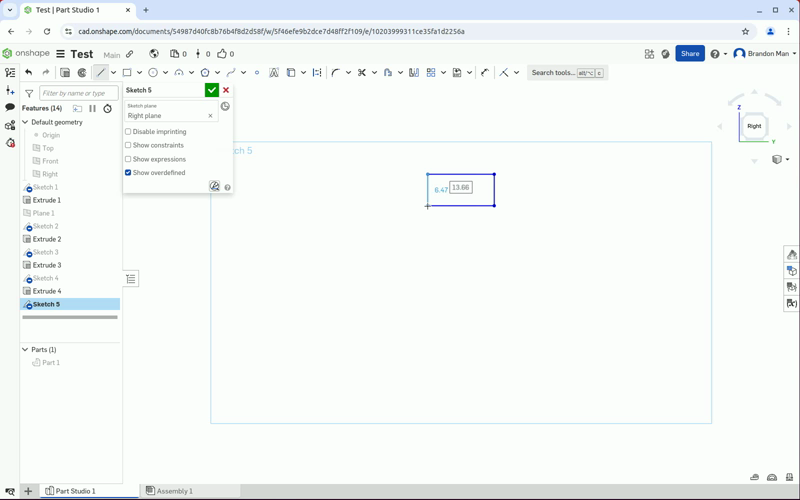
key_up(shift)
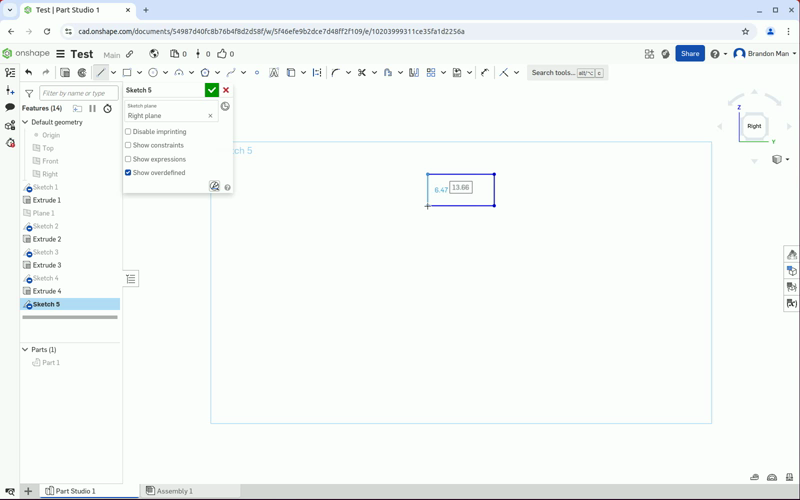
click(427, 205)
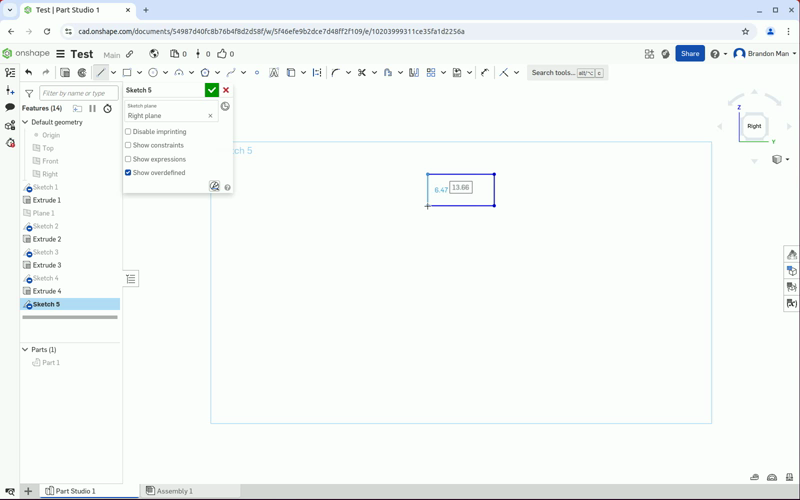
key(esc)
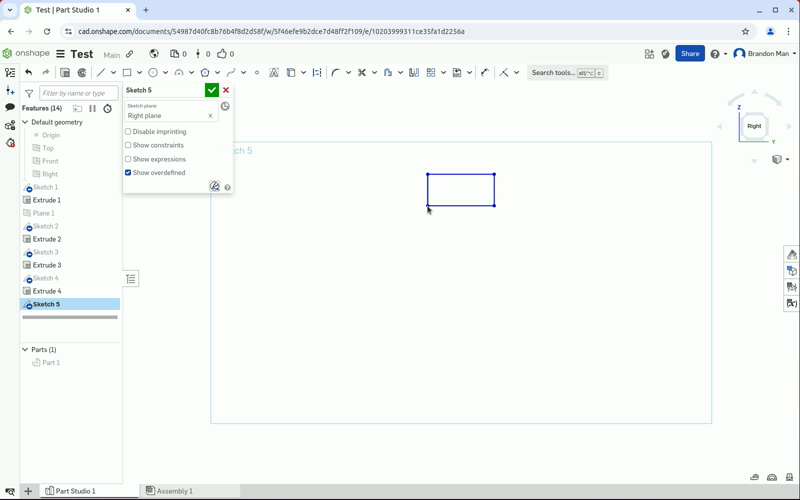
mouse_move(433, 193)
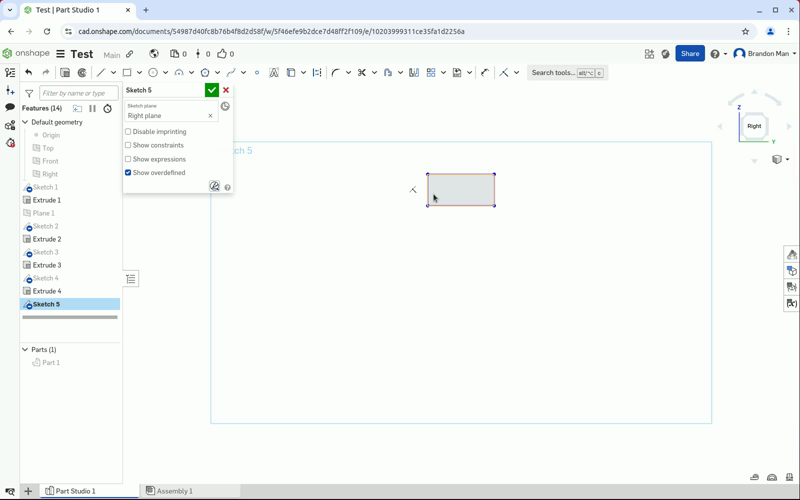
click(433, 193)
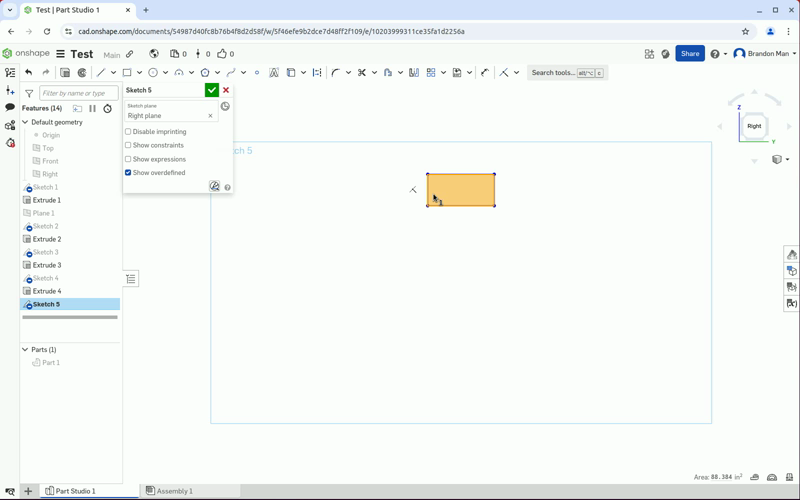
mouse_move(73, 352)
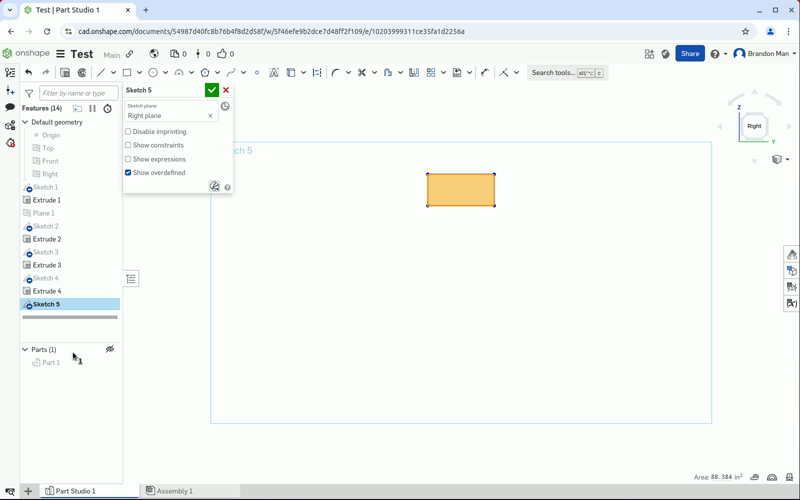
key(shift+y)
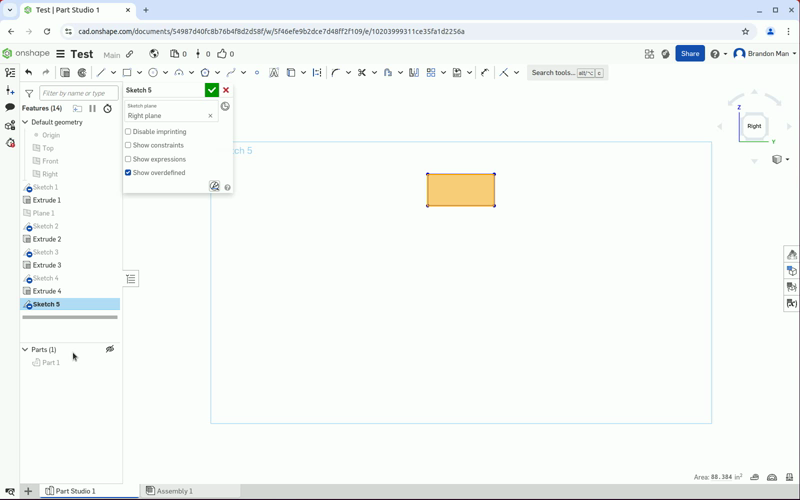
key(shift+e)
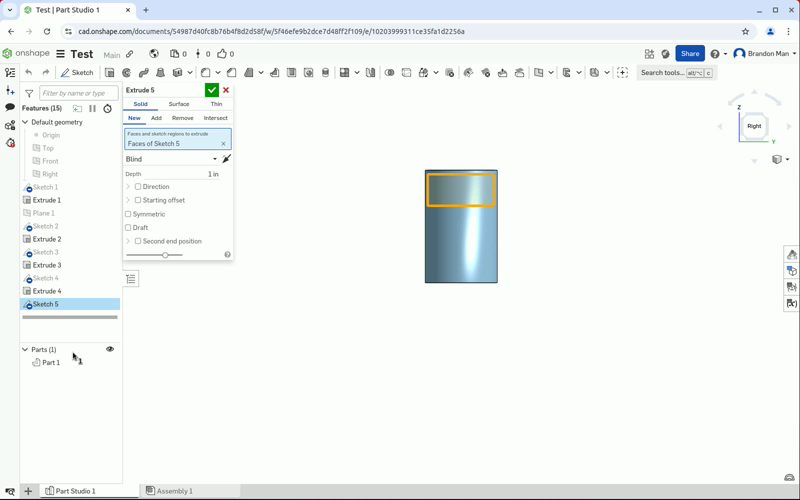
mouse_move(143, 106)
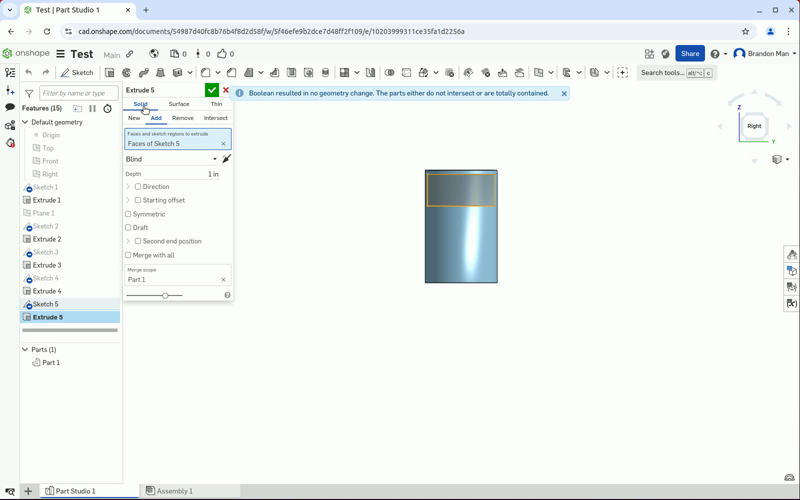
click(143, 106)
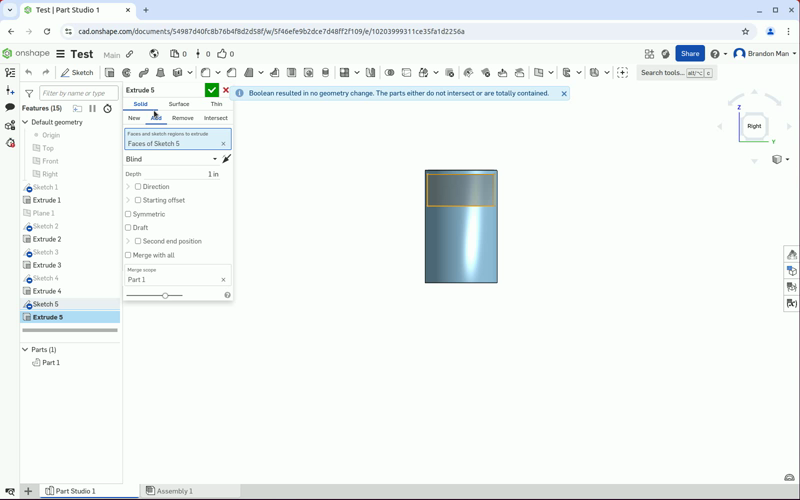
mouse_move(186, 120)
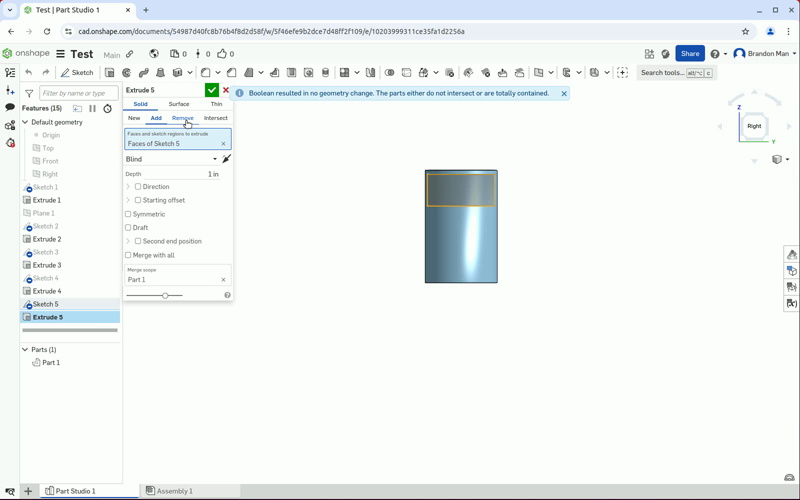
click(186, 120)
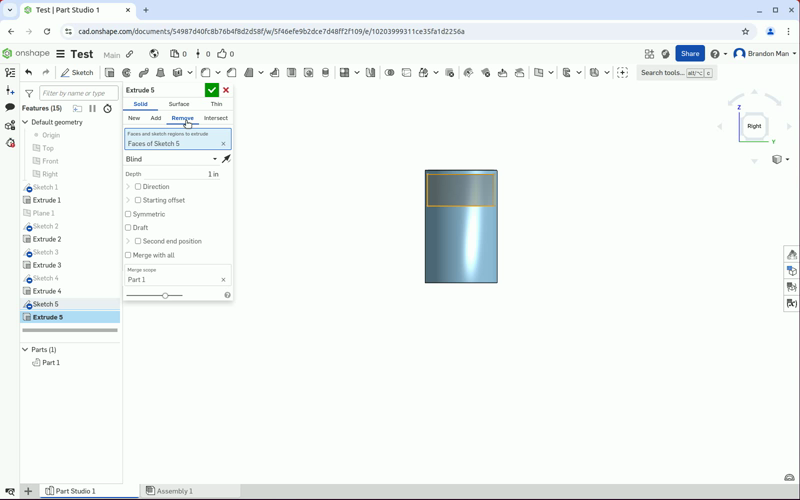
key(tab, 4)
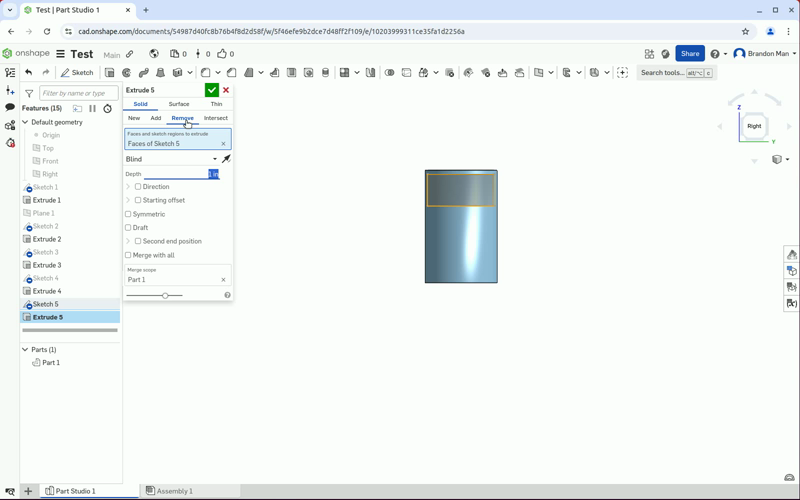
text(7.703)
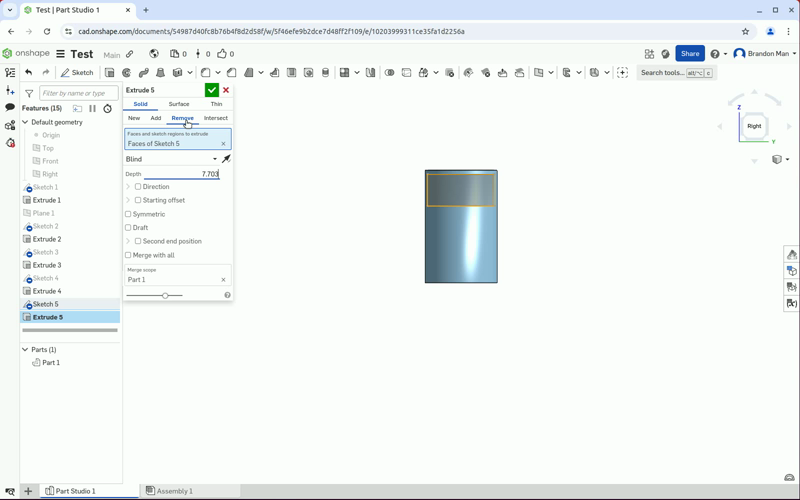
key(tab, 6)
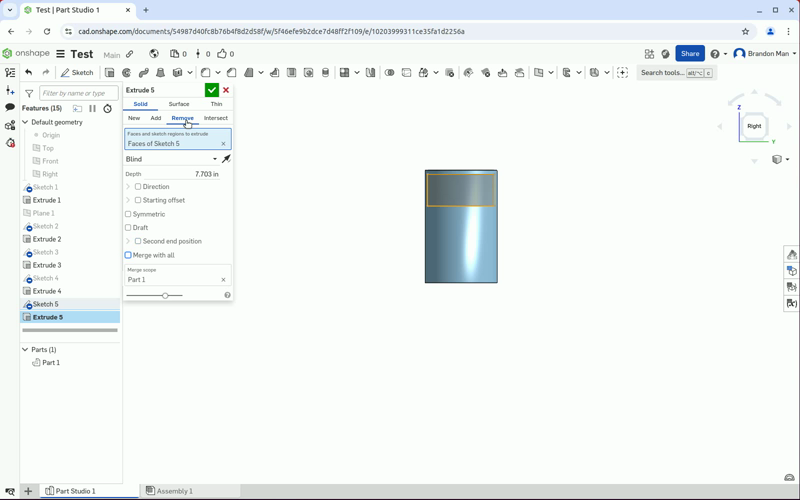
key(space)
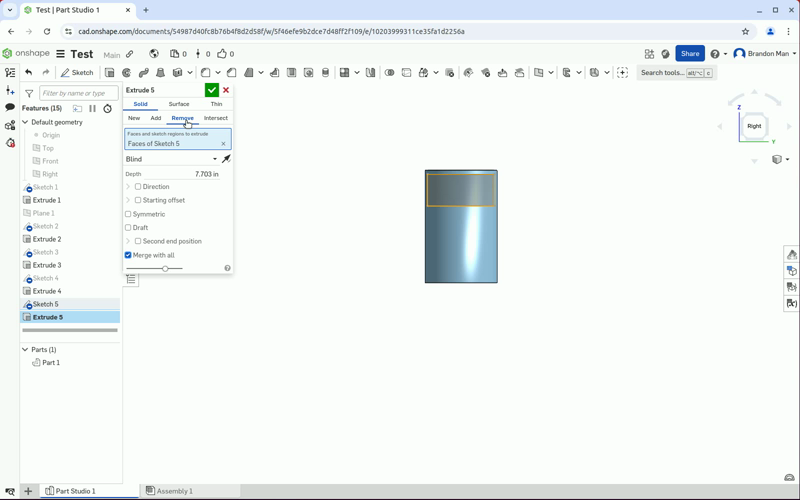
key(enter)
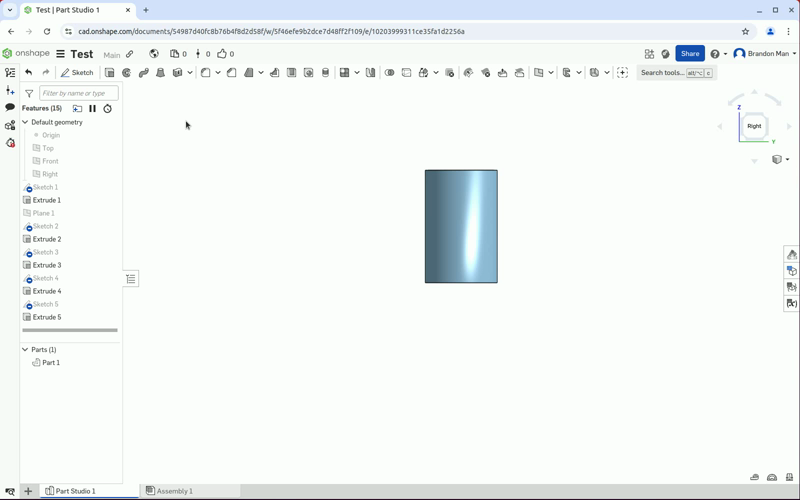
key(shift+h)
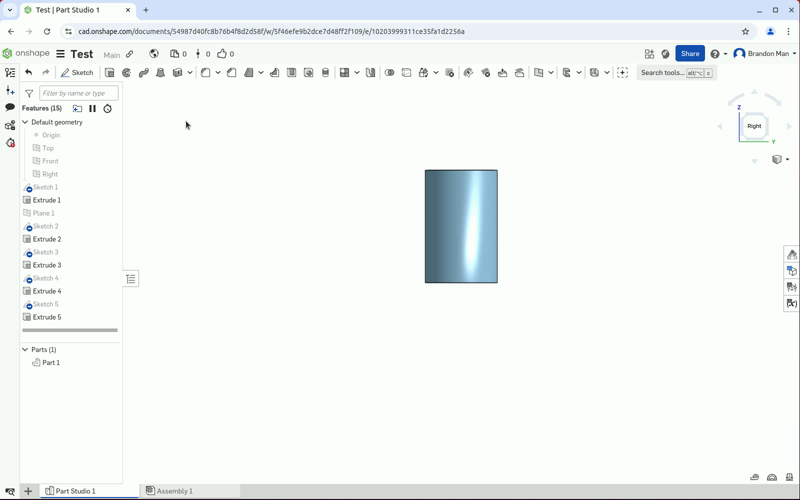
key(shift+h)
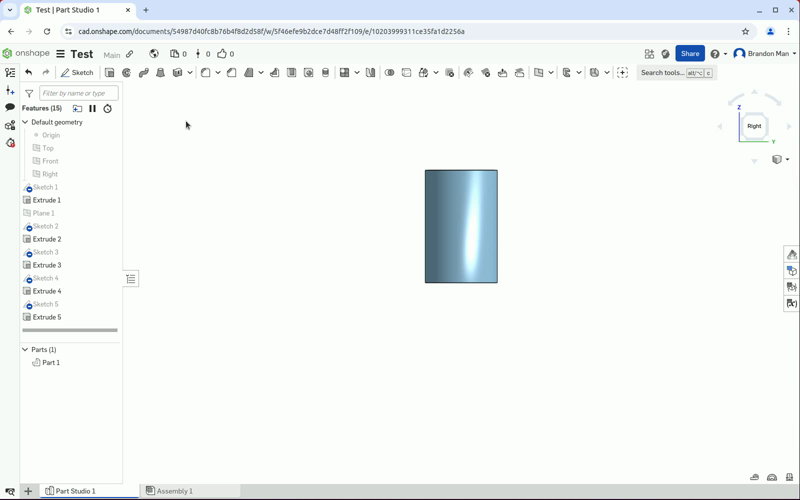
mouse_move(73, 189)
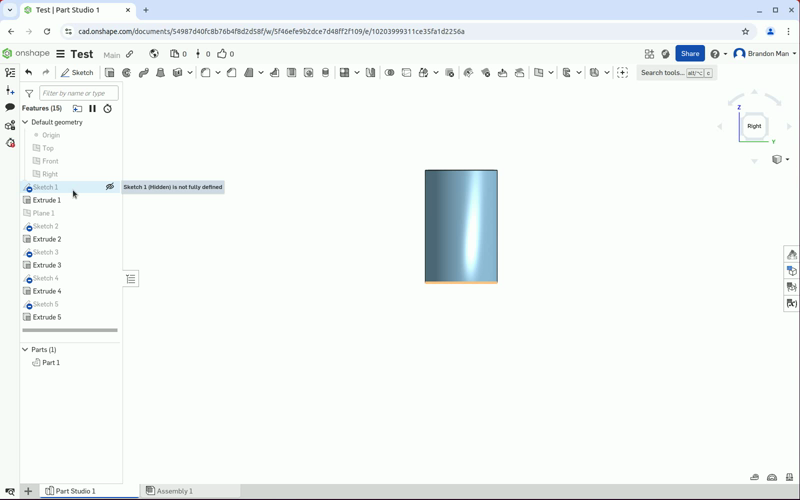
click(73, 189)
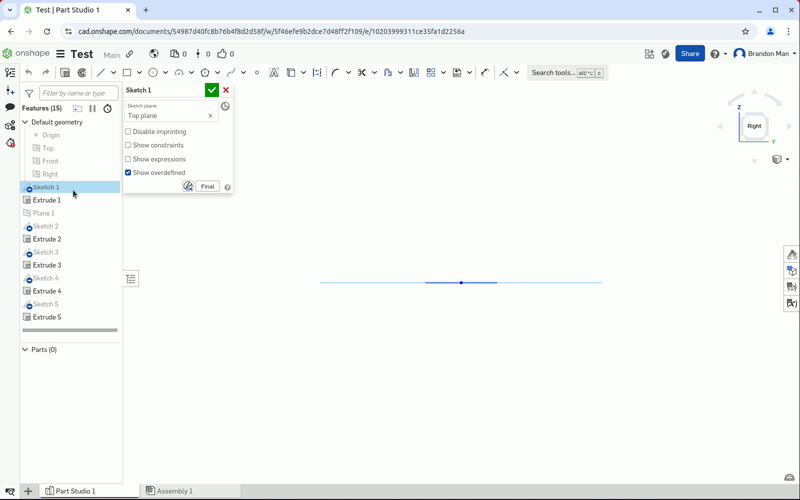
mouse_move(229, 92)
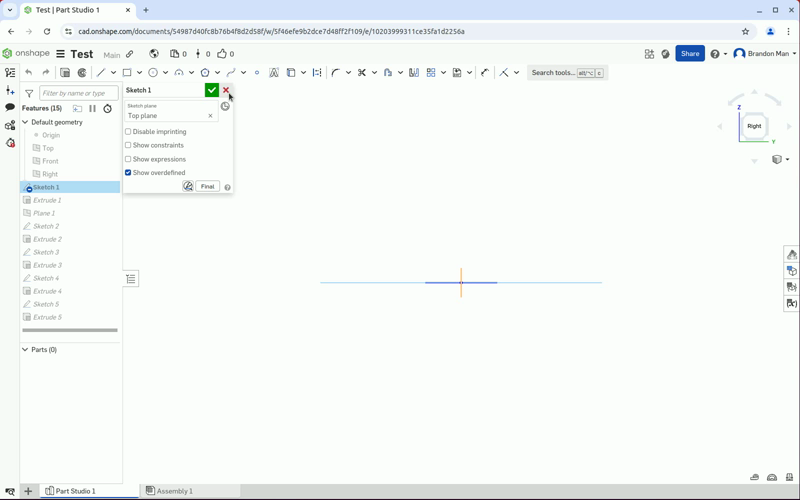
click(229, 92)
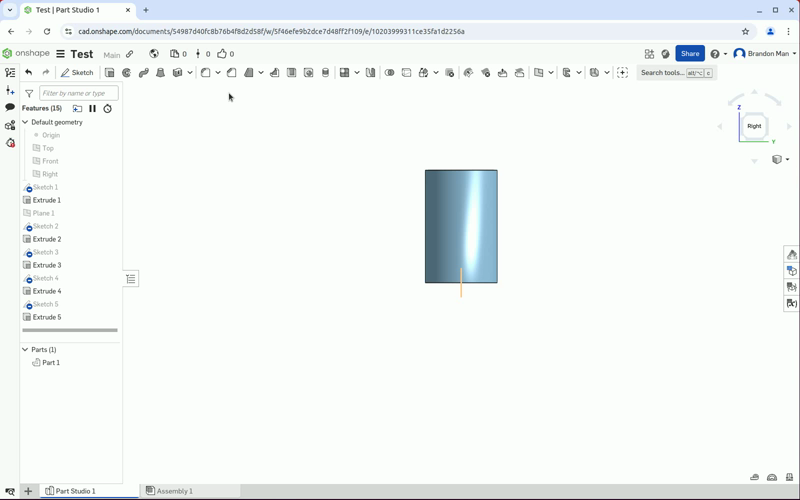
mouse_move(73, 352)
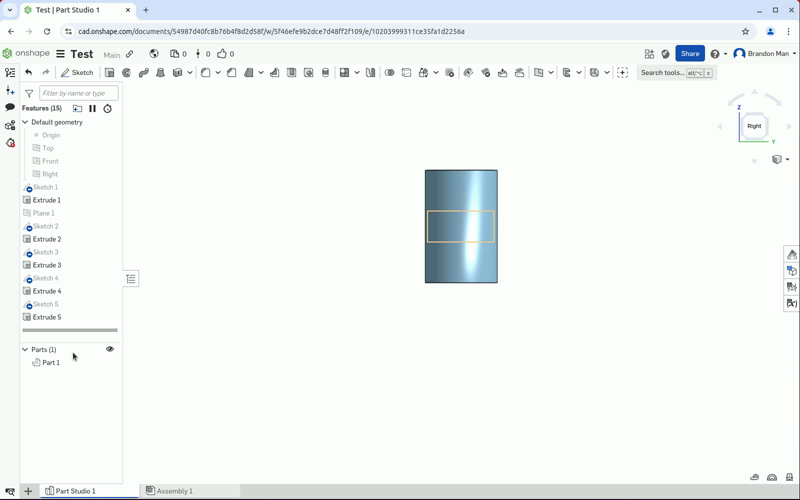
key(y)
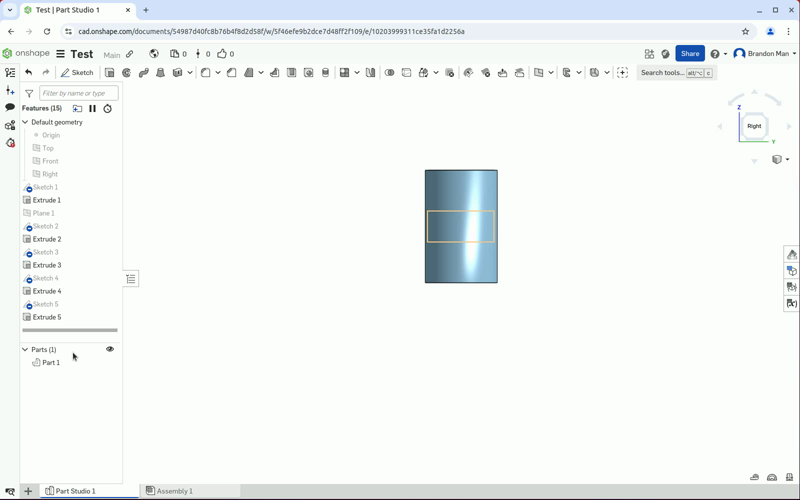
key(shift+p)
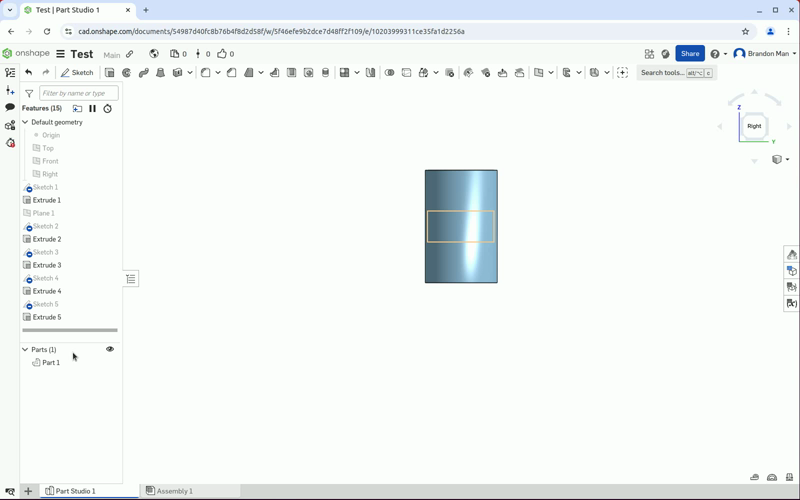
key(space)
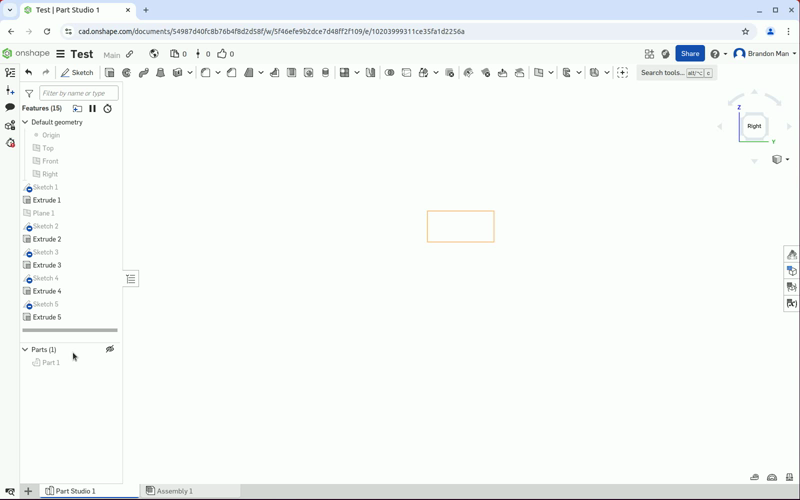
key_down(shift)
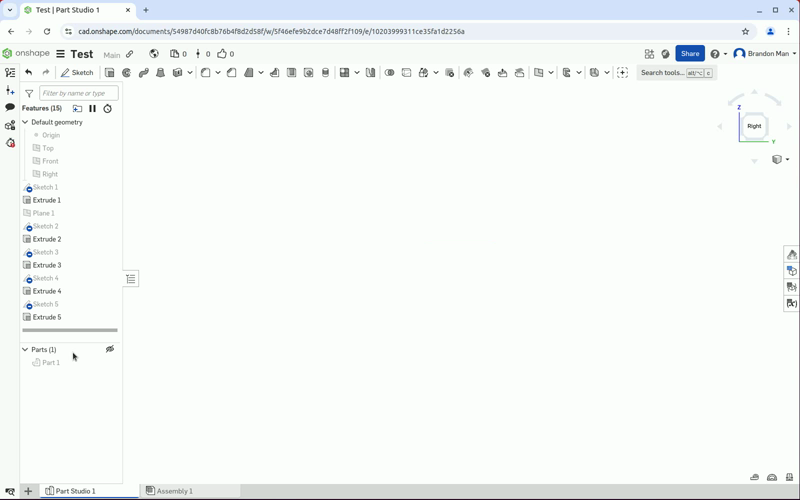
key(right)
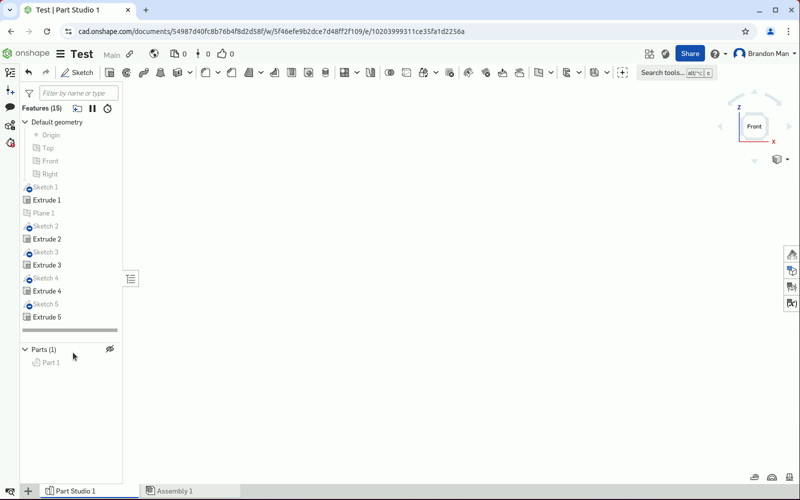
key_up(shift)
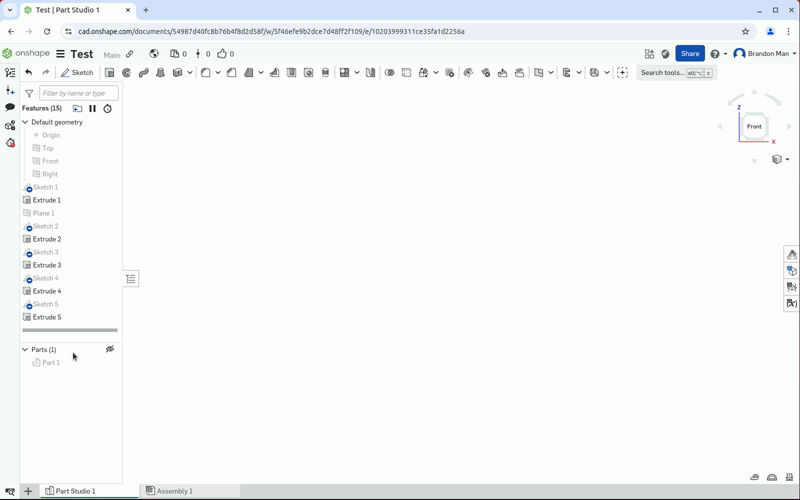
key(space)
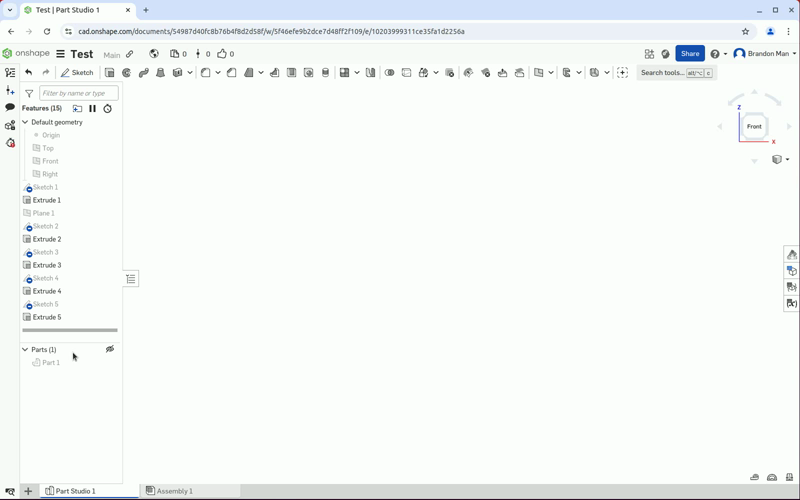
key_down(shift)
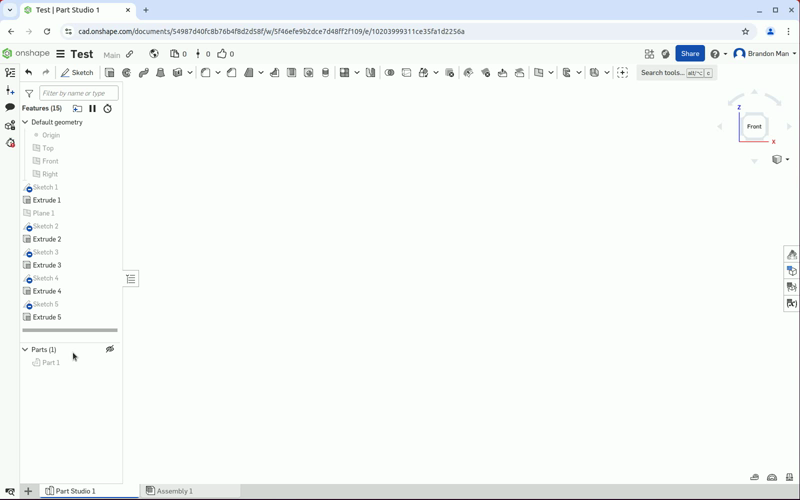
key(down)
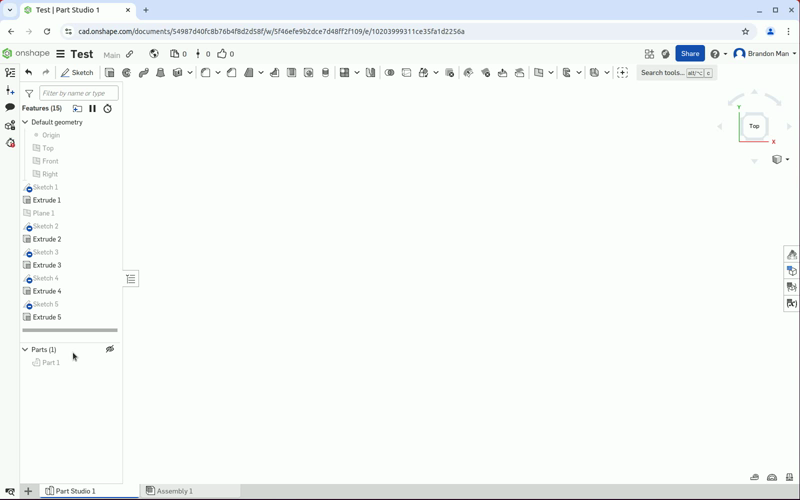
key_up(shift)
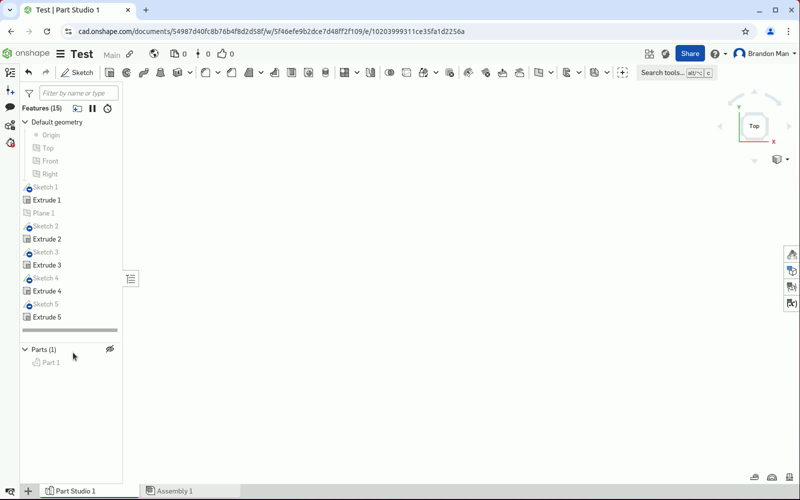
mouse_move(73, 352)
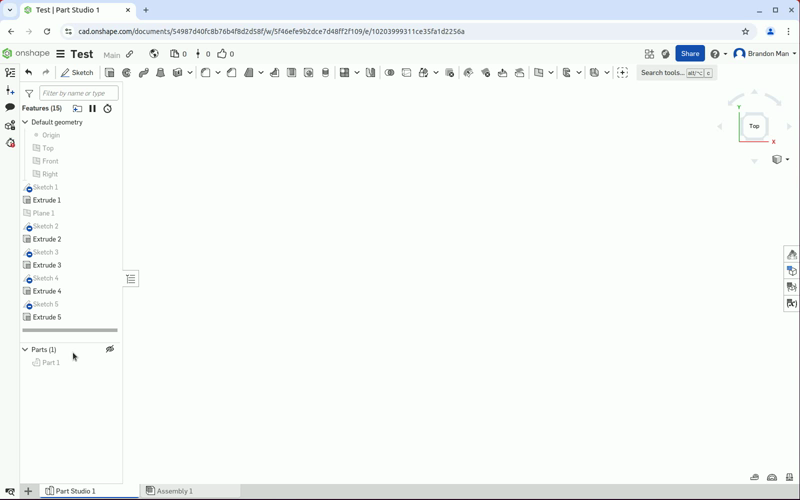
key(shift+y)
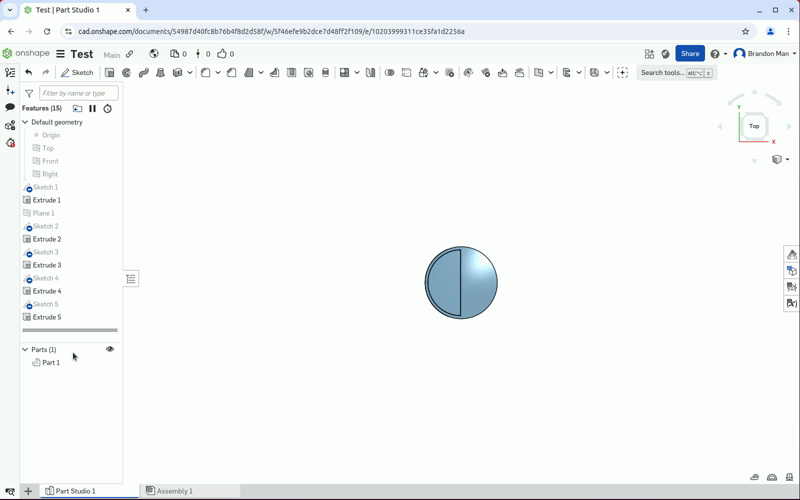
mouse_move(541, 75)
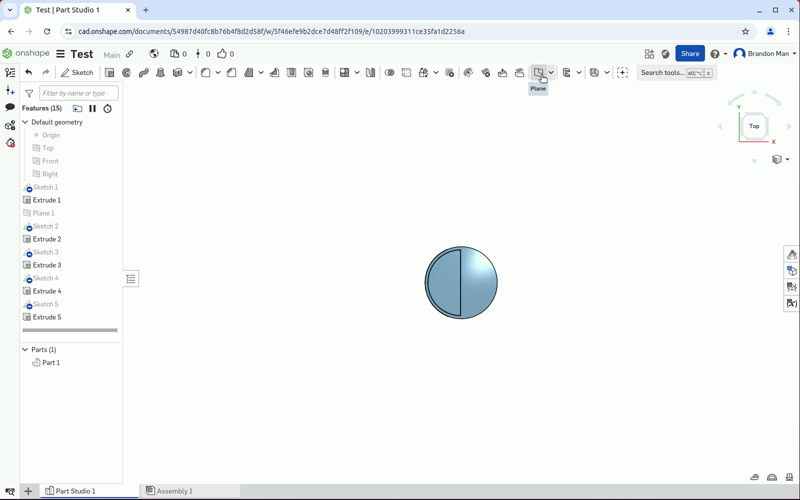
click(541, 75)
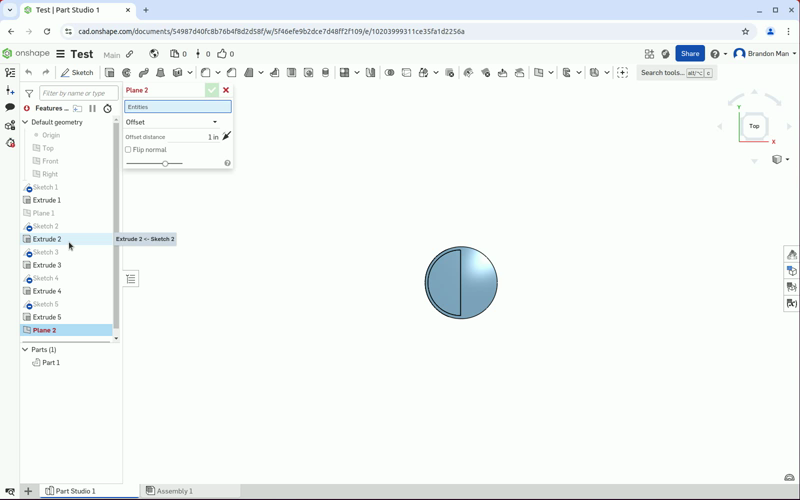
scroll(3)
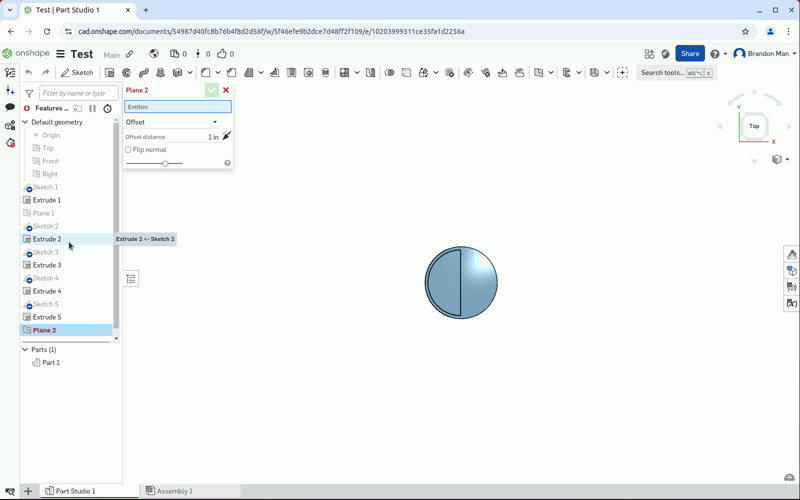
mouse_move(69, 150)
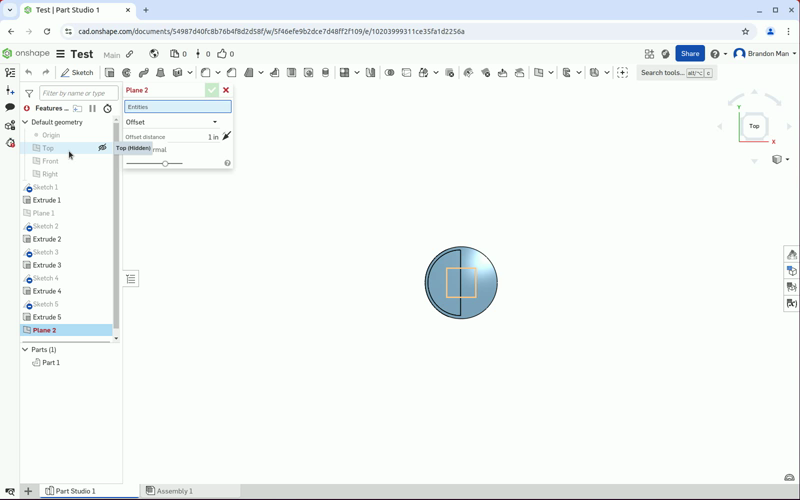
click(69, 150)
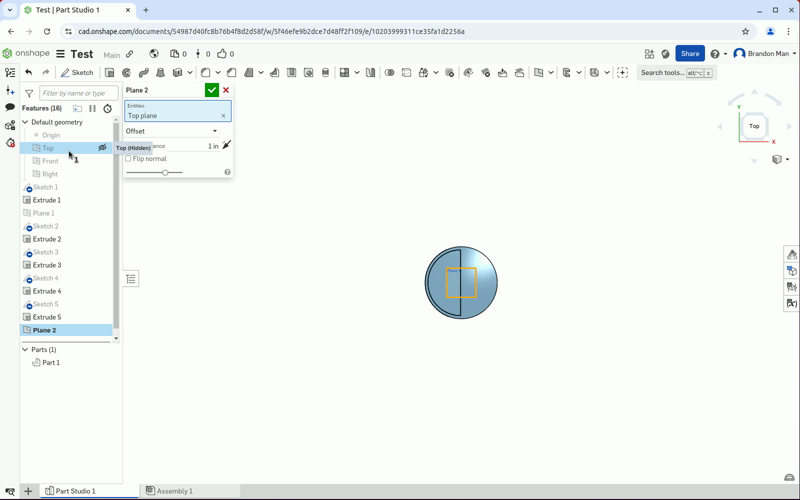
key(tab, 2)
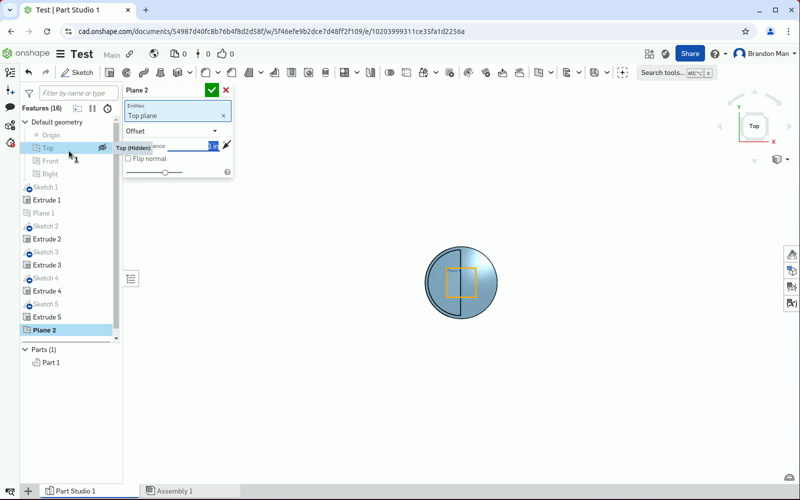
text(1.202)
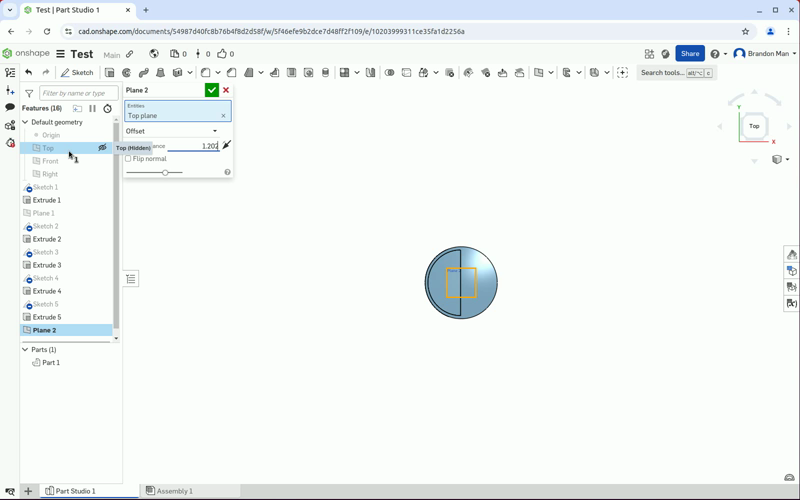
key(enter, 2)
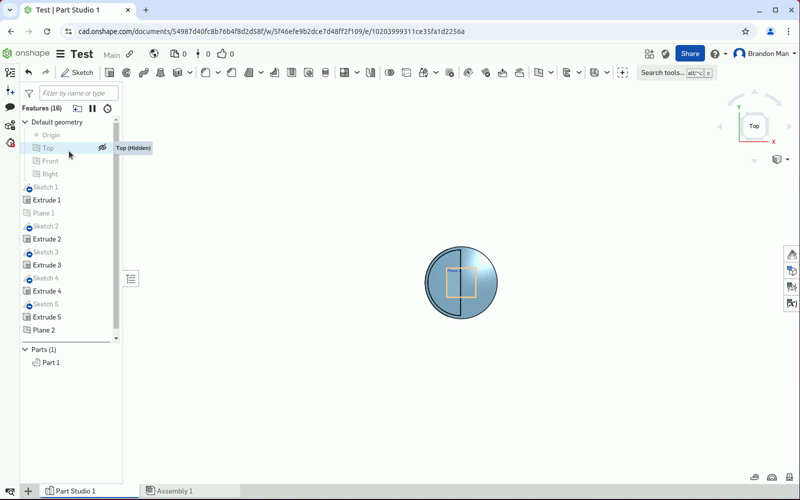
key(shift+s)
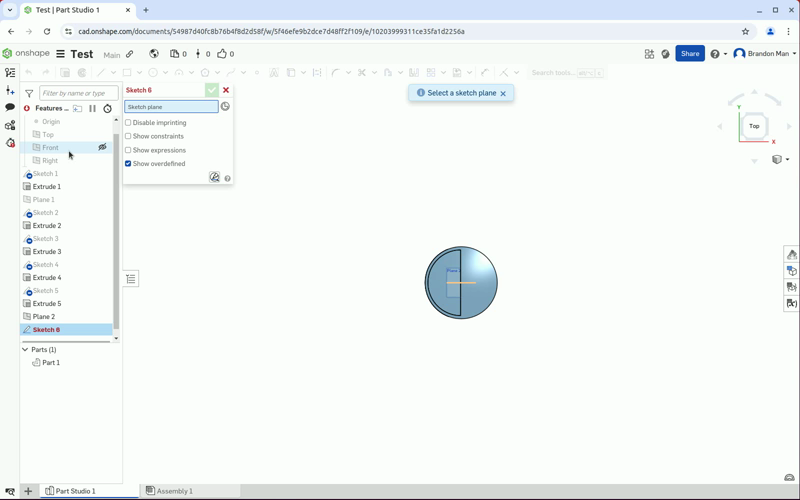
mouse_move(69, 319)
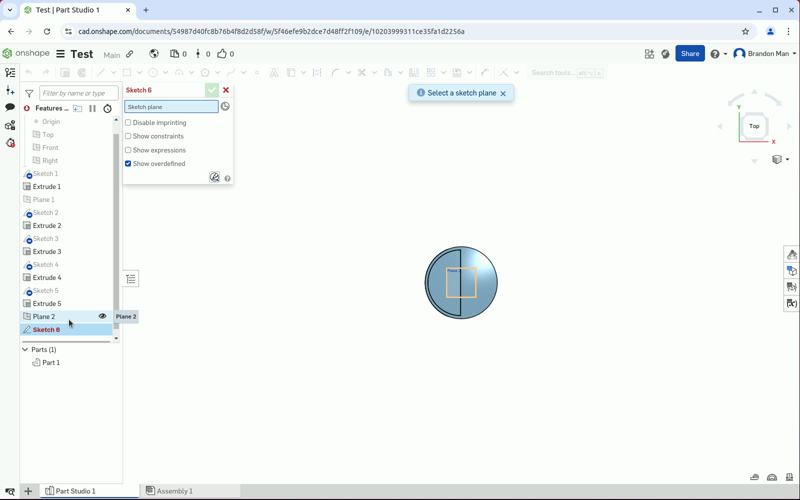
click(69, 319)
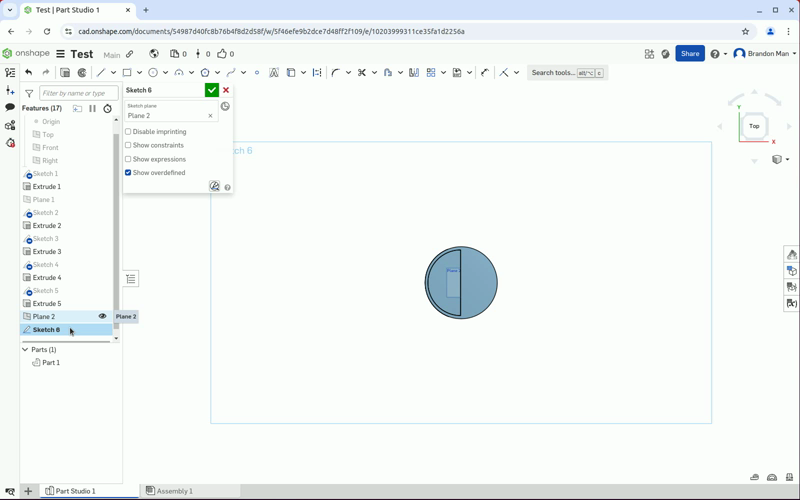
mouse_move(73, 352)
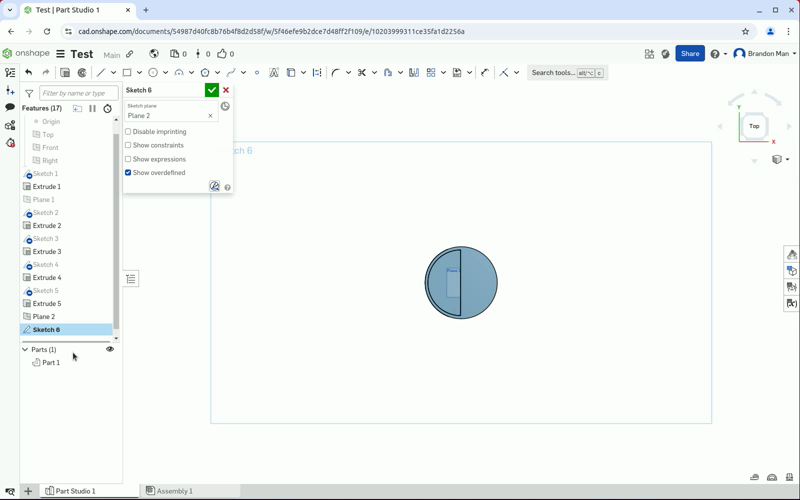
key(y)
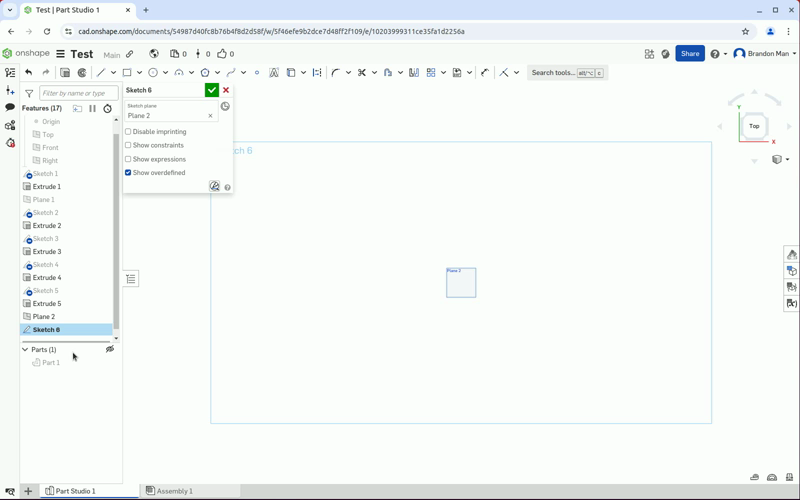
key(l)
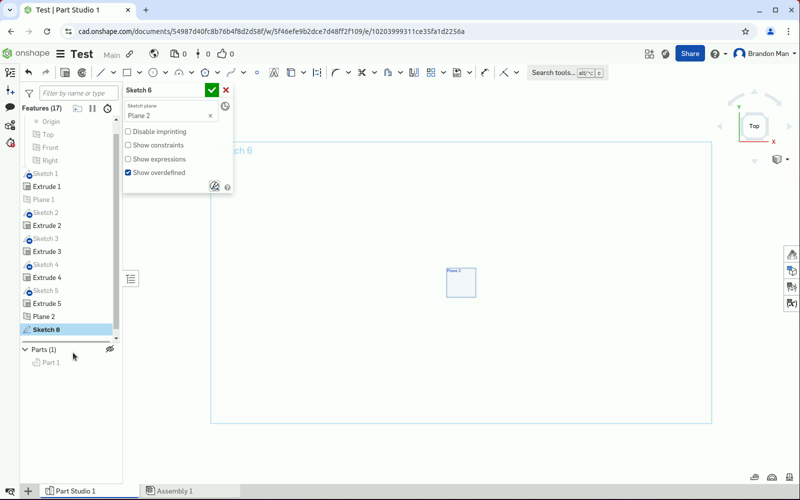
key_down(shift)
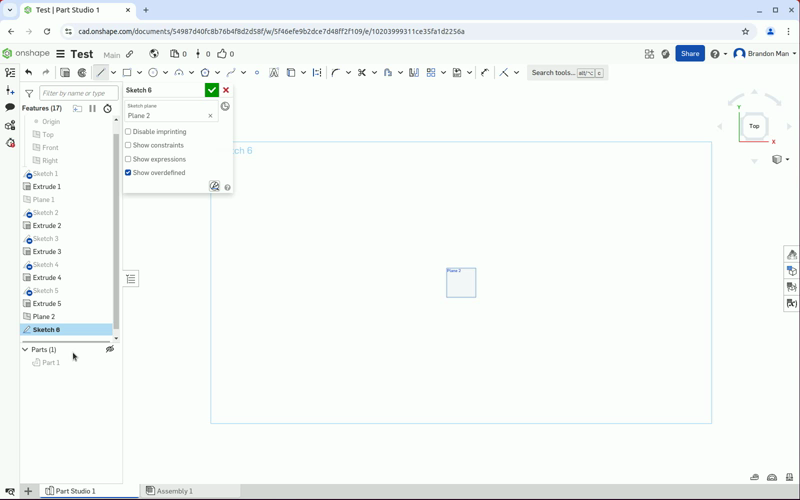
mouse_move(460, 315)
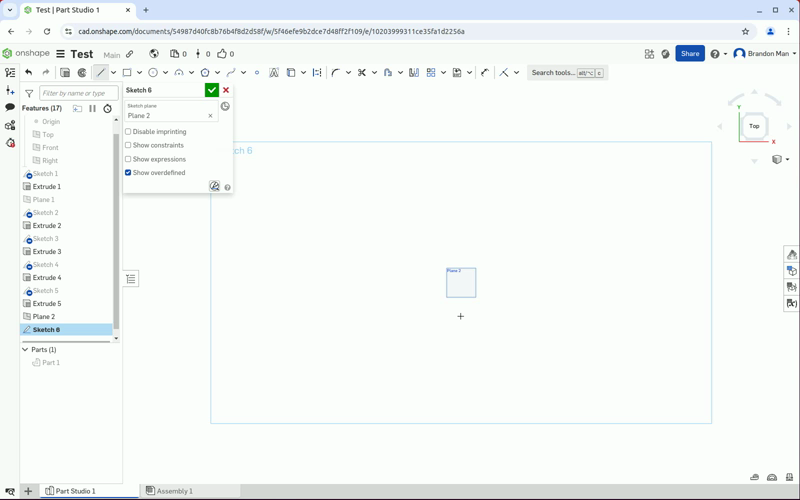
click(460, 315)
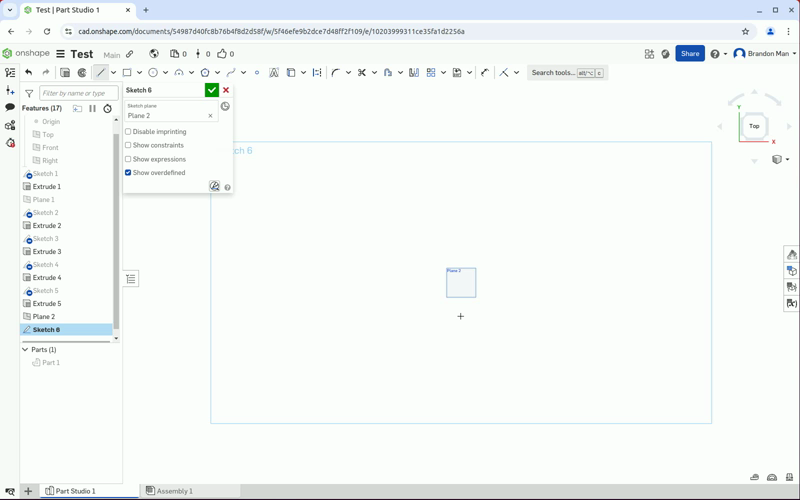
key_up(shift)
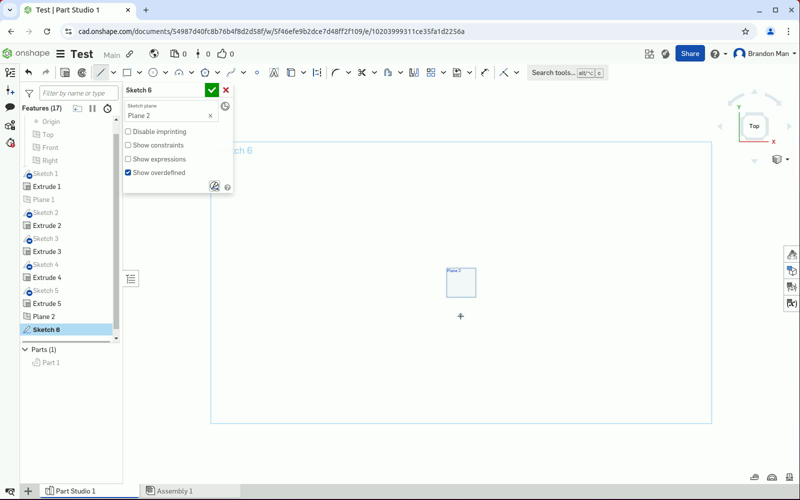
key_down(shift)
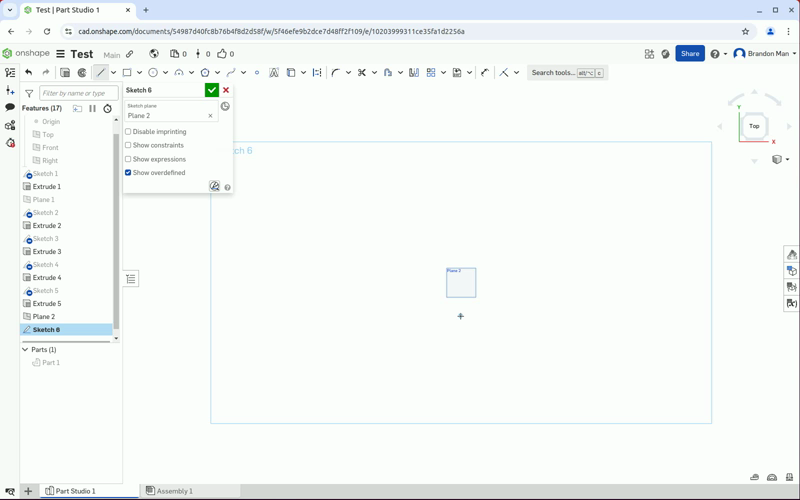
mouse_move(490, 315)
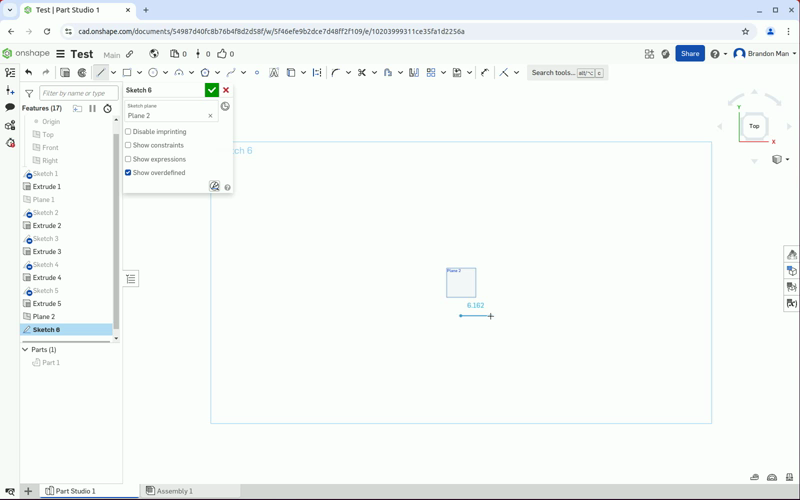
mouse_move(465, 315)
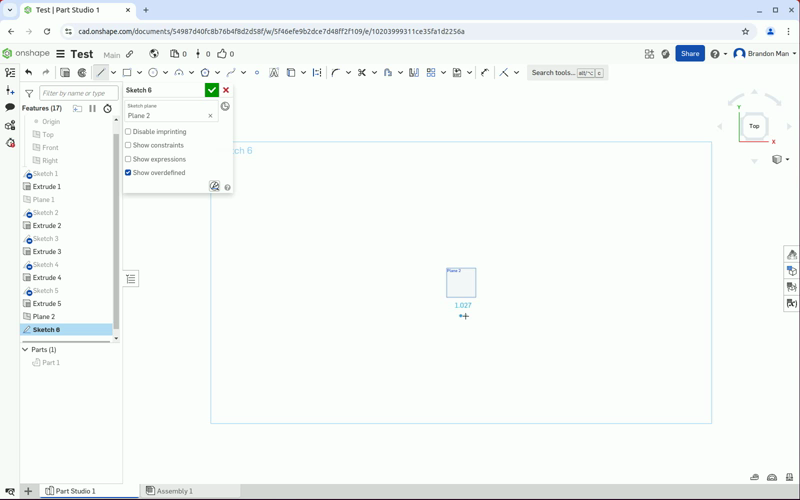
scroll(6)
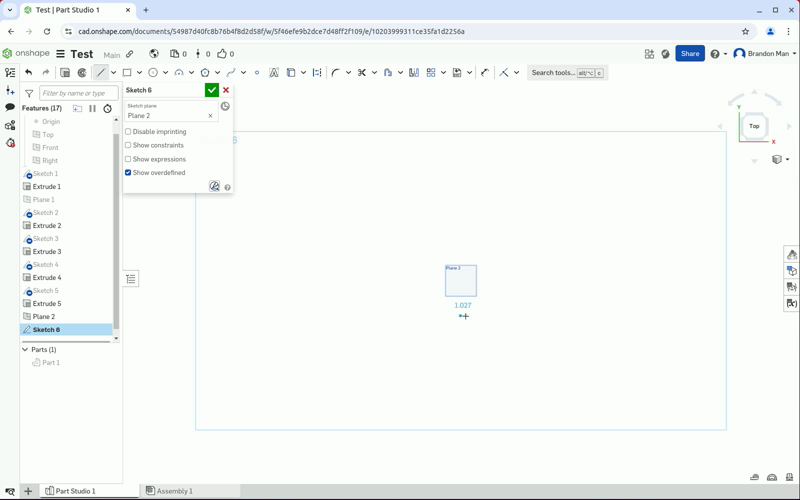
scroll(6)
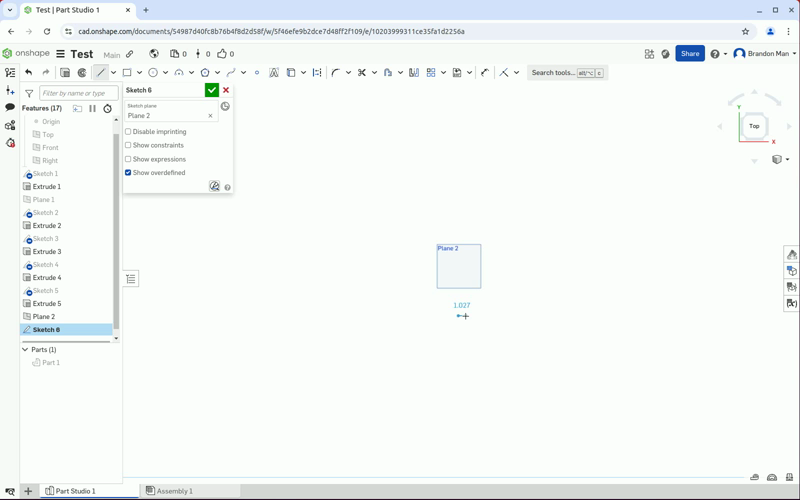
scroll(6)
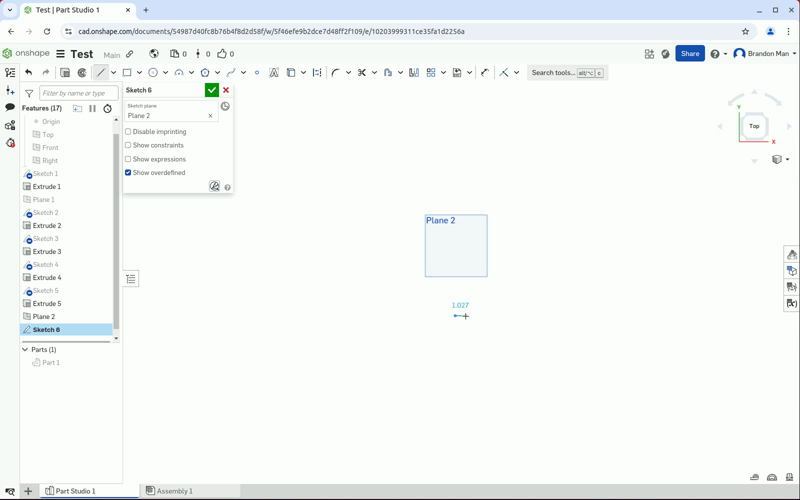
scroll(6)
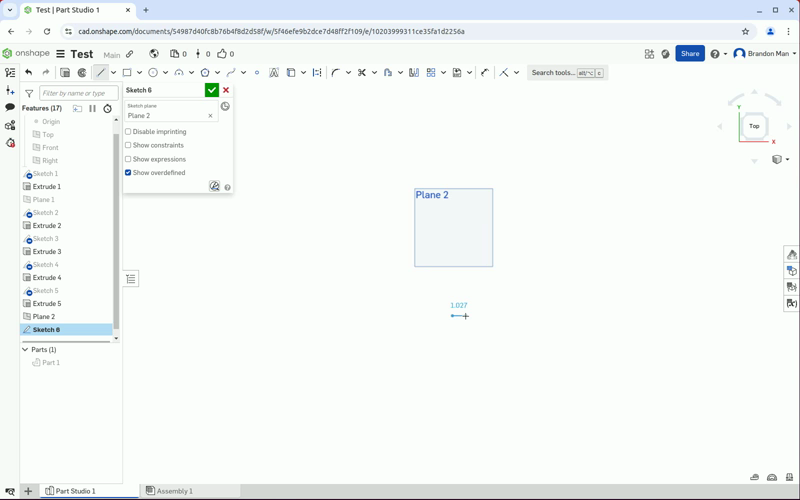
scroll(6)
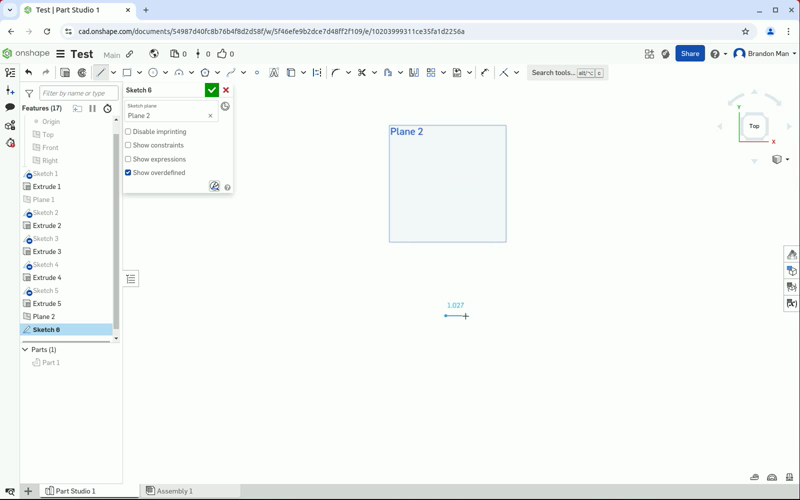
scroll(6)
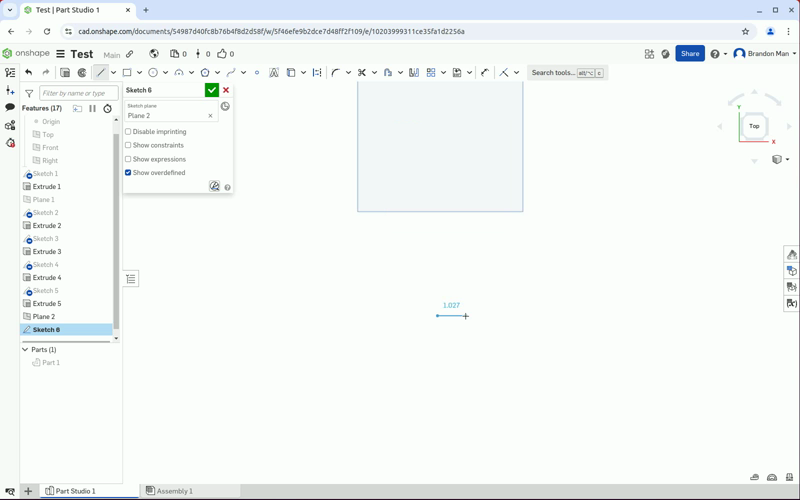
scroll(6)
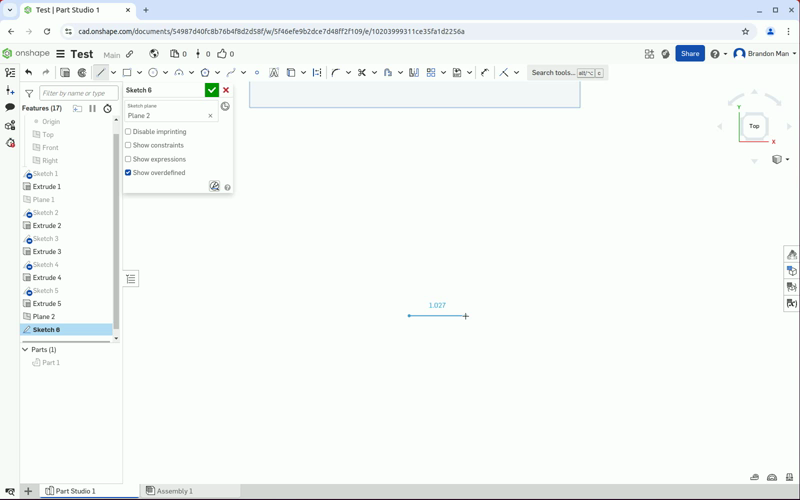
click(465, 315)
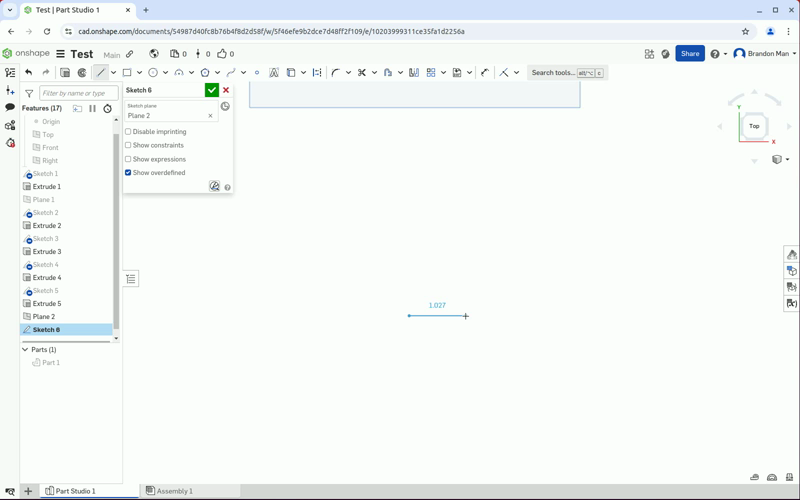
scroll(-6)
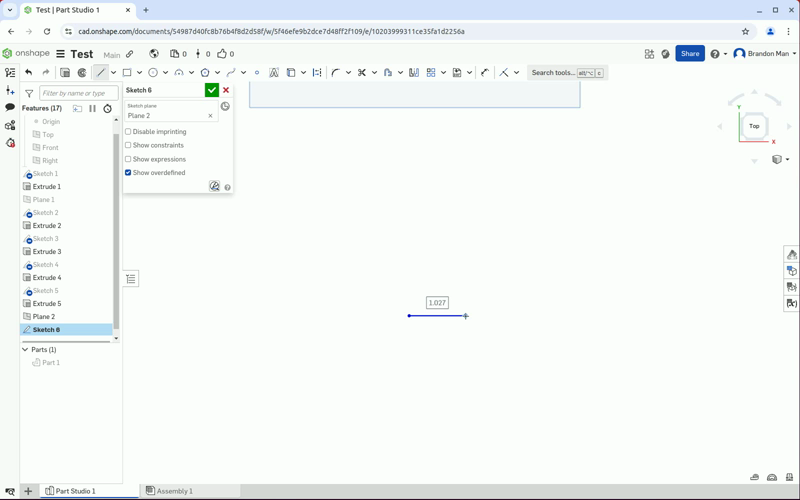
scroll(-6)
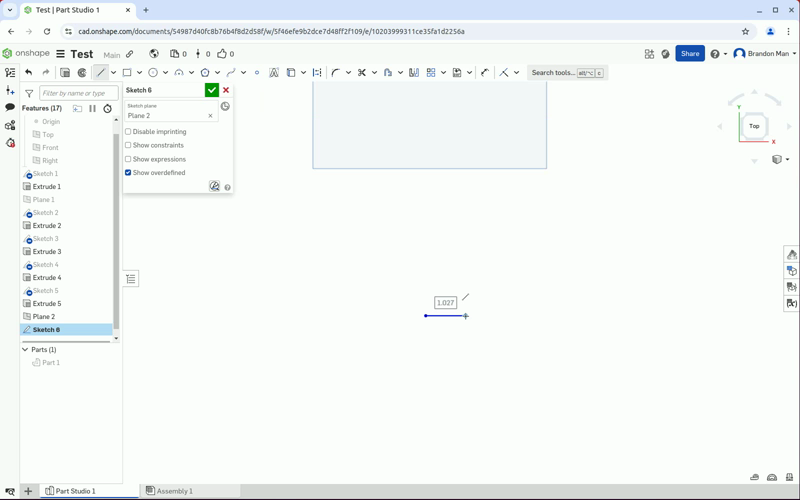
scroll(-6)
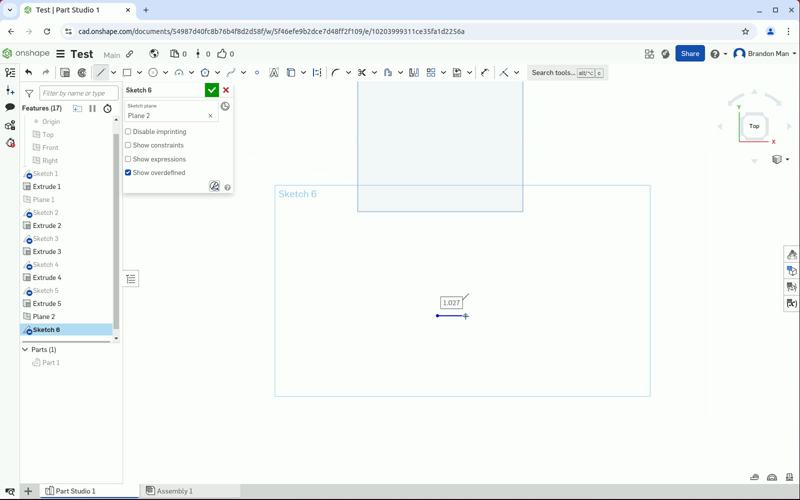
scroll(-6)
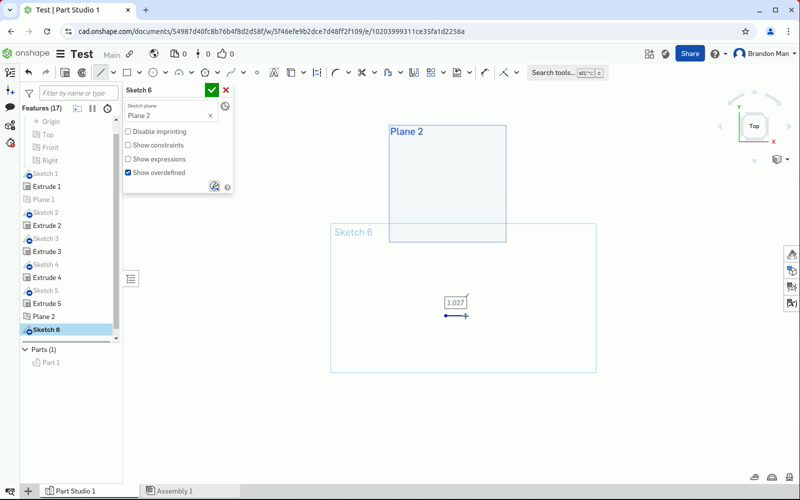
scroll(-6)
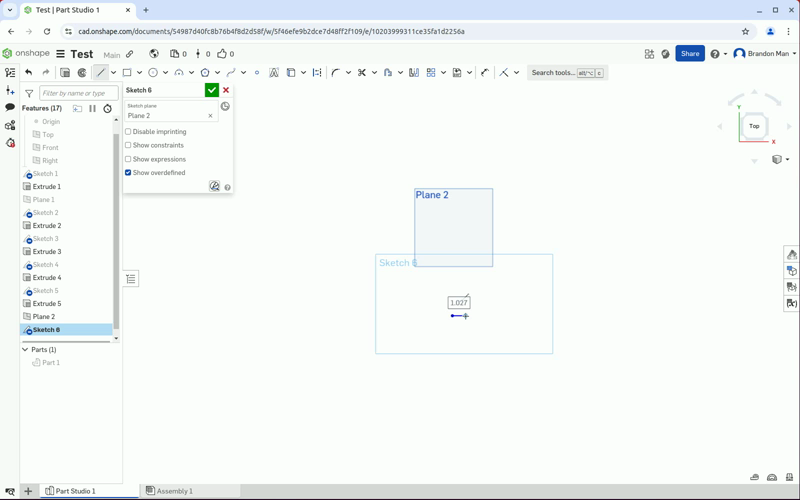
scroll(-6)
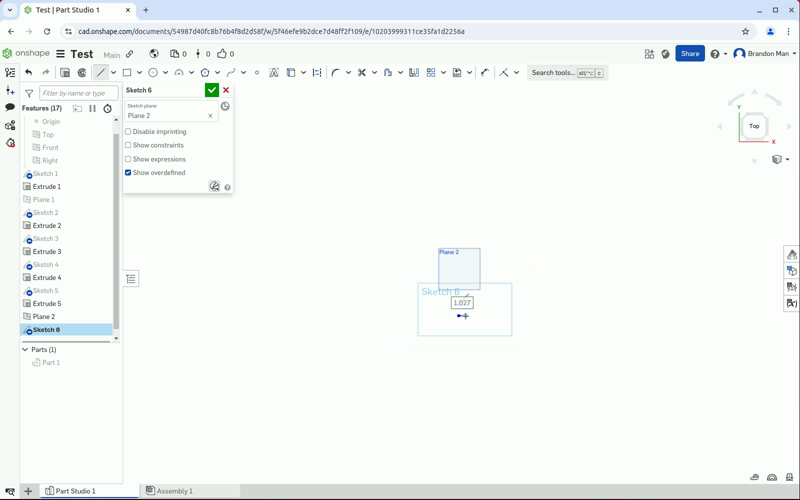
scroll(-6)
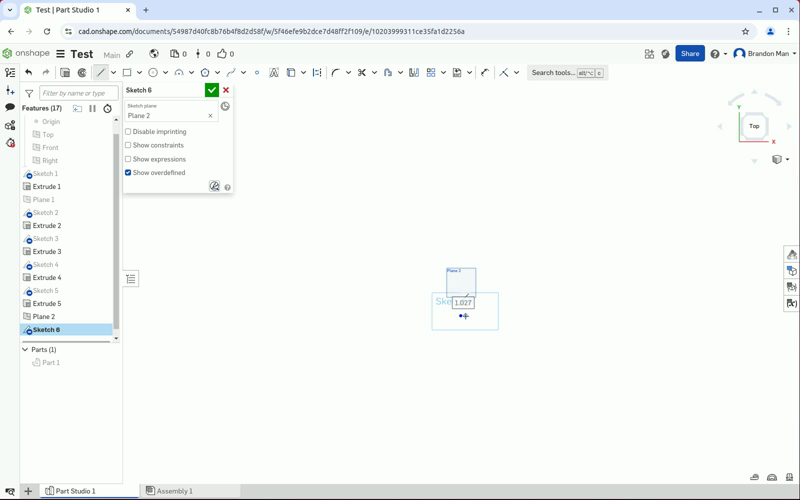
key_up(shift)
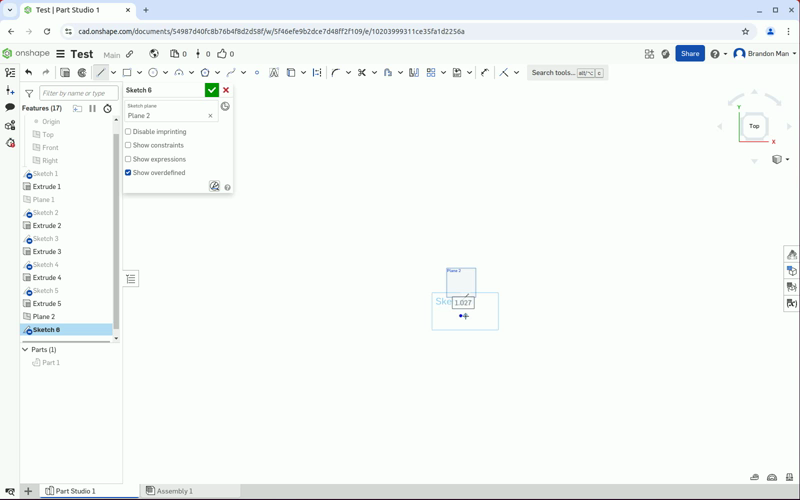
key_down(shift)
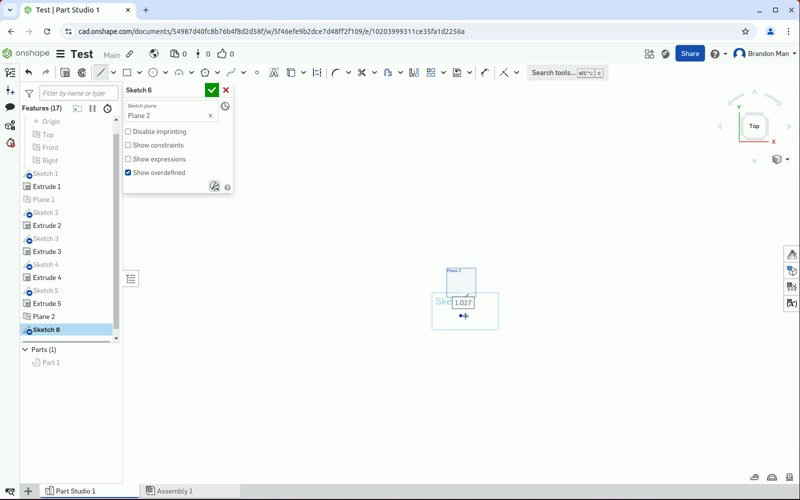
mouse_move(465, 249)
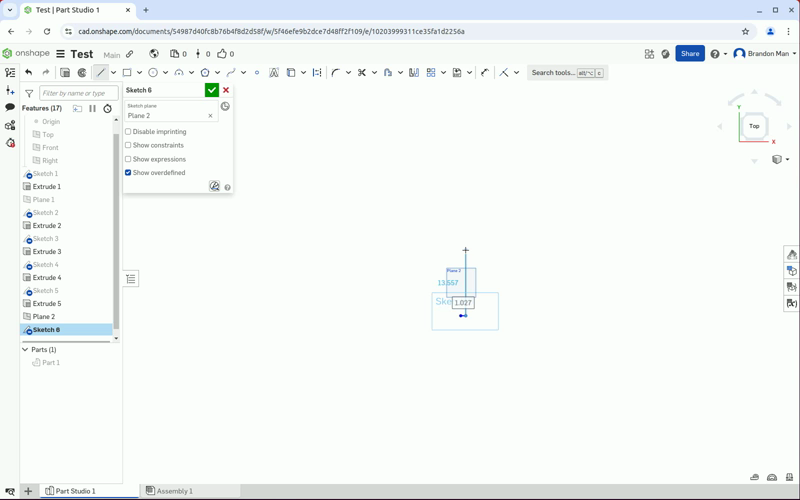
click(465, 249)
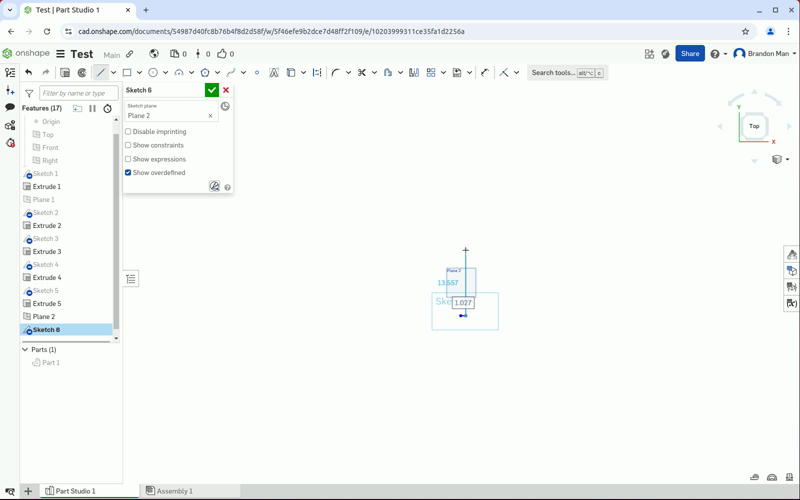
key_up(shift)
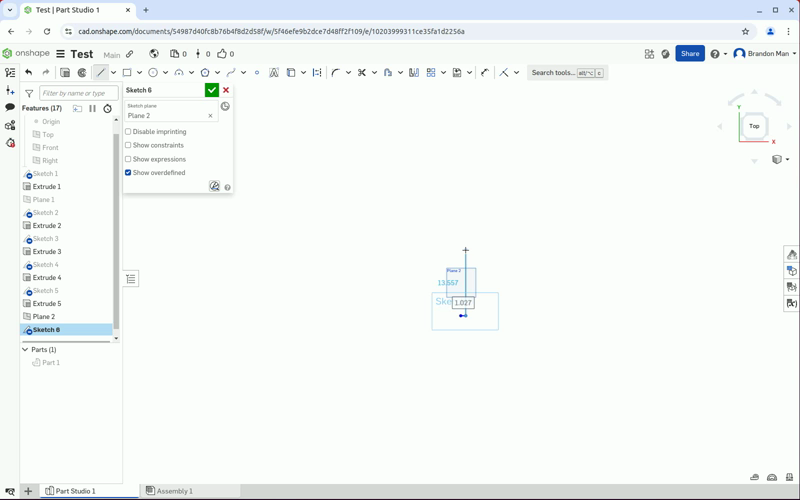
key_down(shift)
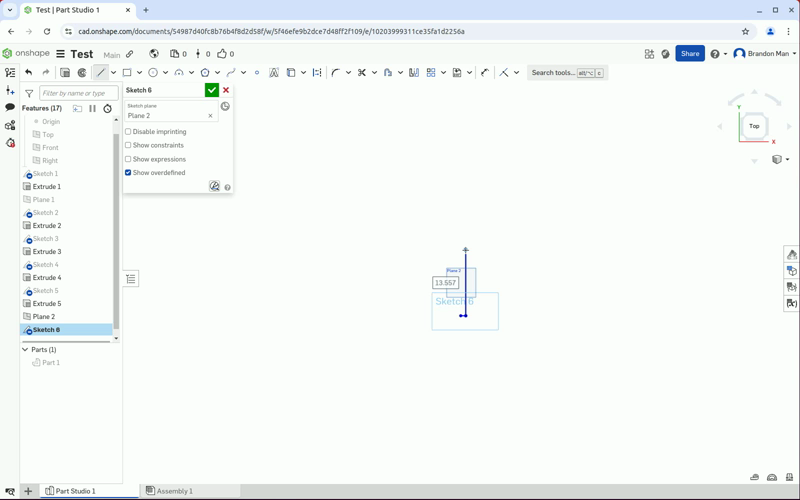
mouse_move(495, 249)
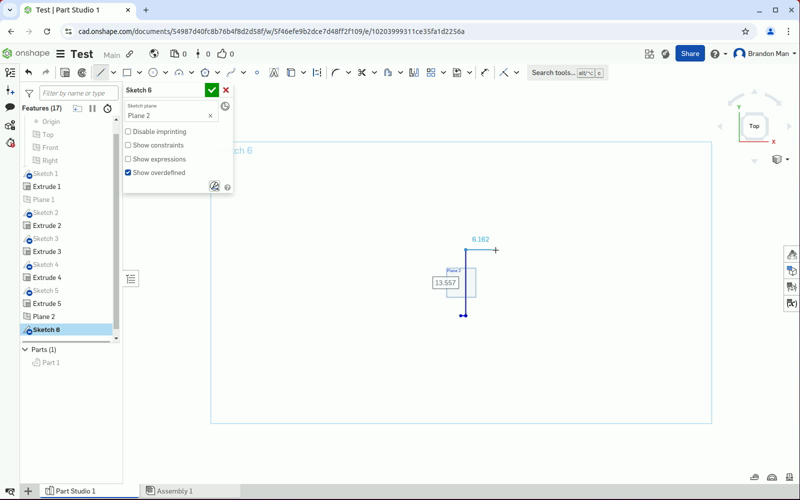
mouse_move(460, 249)
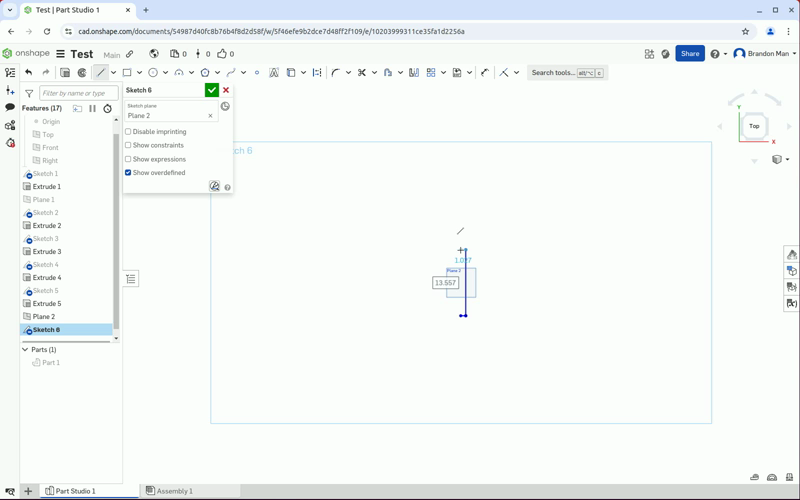
scroll(6)
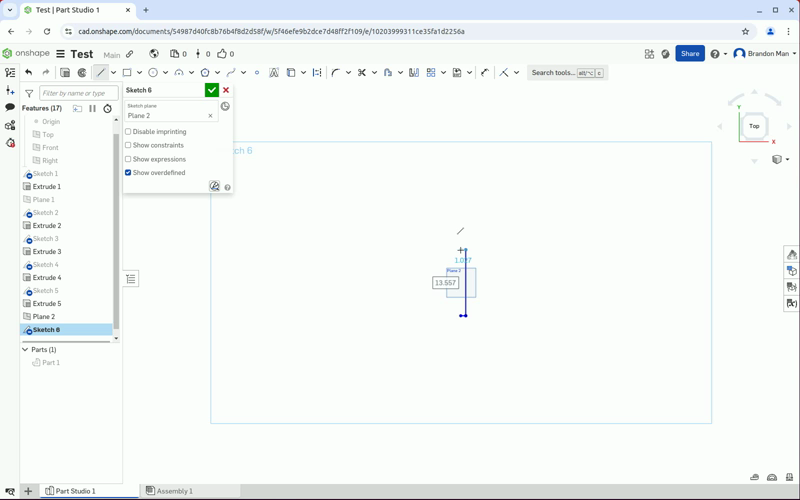
scroll(6)
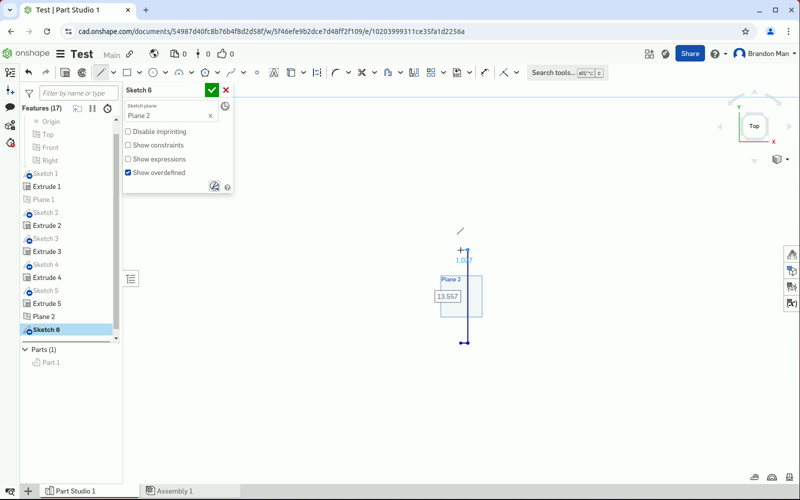
scroll(6)
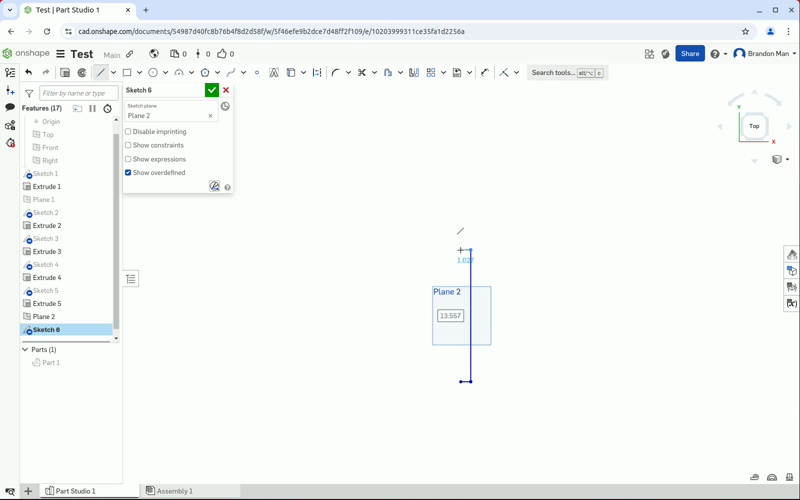
scroll(6)
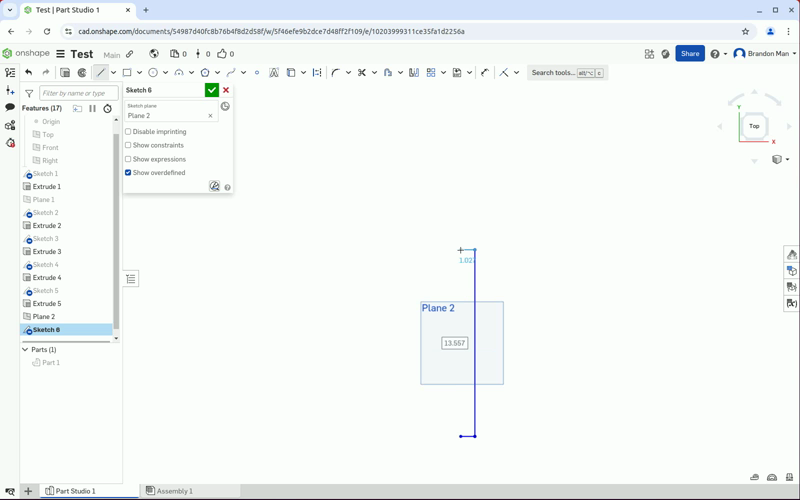
scroll(6)
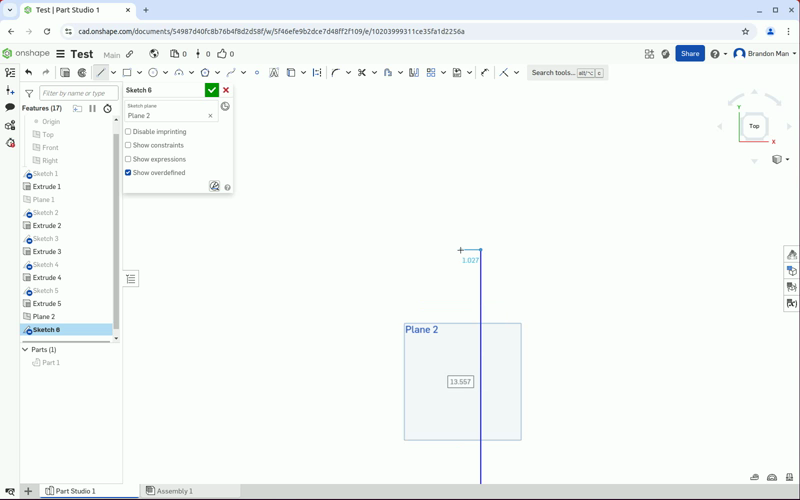
scroll(6)
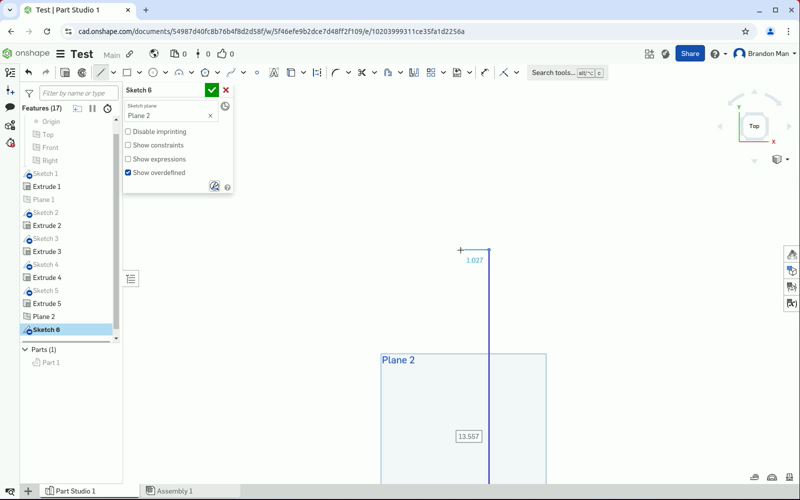
scroll(6)
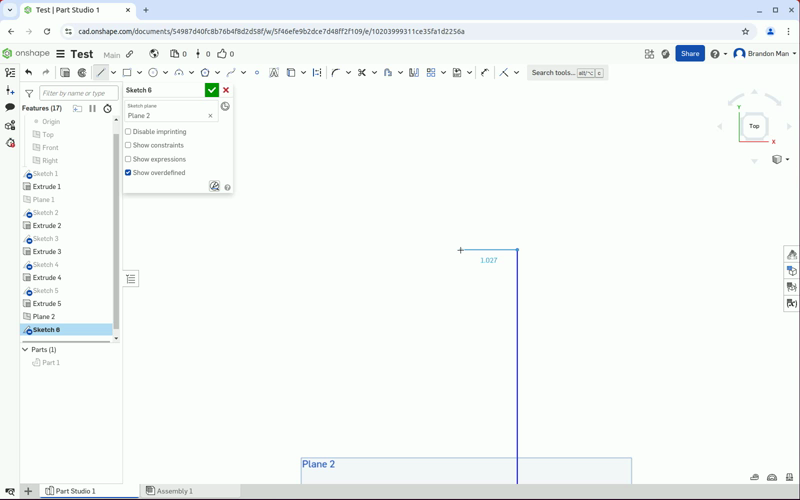
click(460, 249)
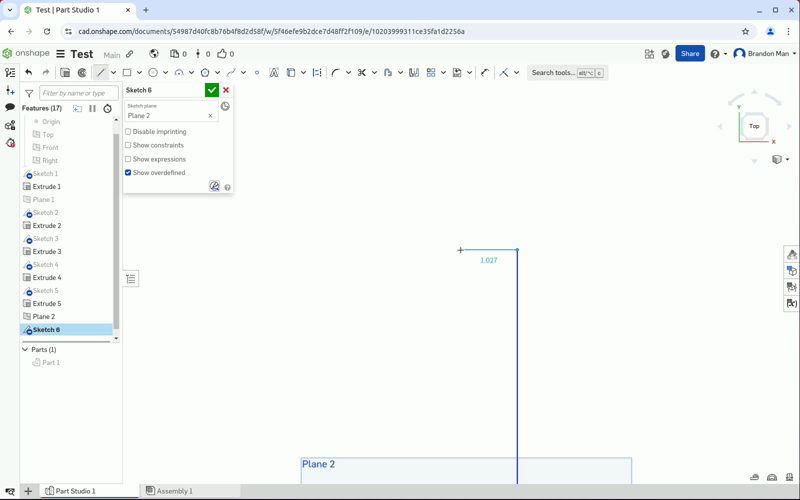
scroll(-6)
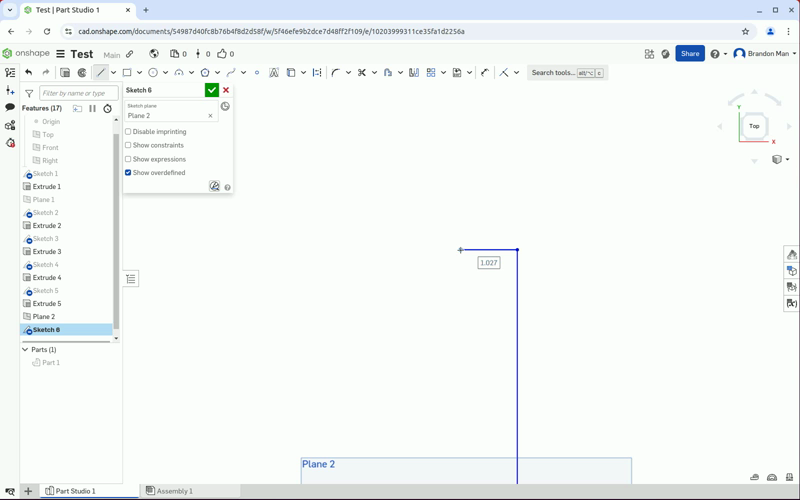
scroll(-6)
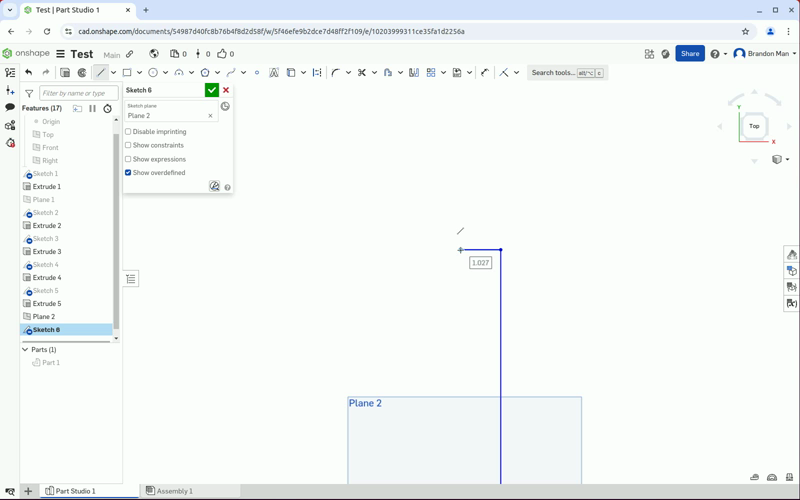
scroll(-6)
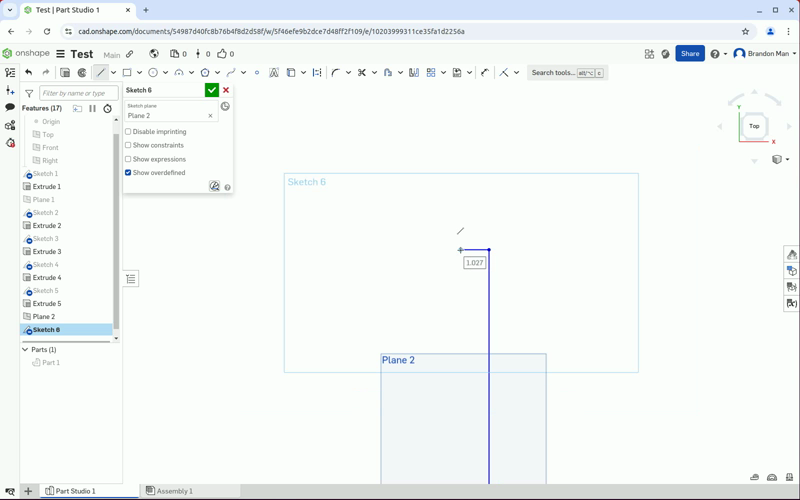
scroll(-6)
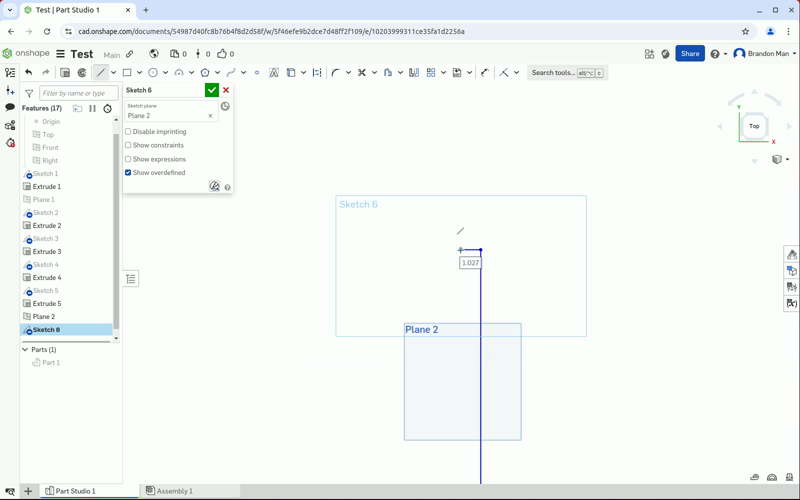
scroll(-6)
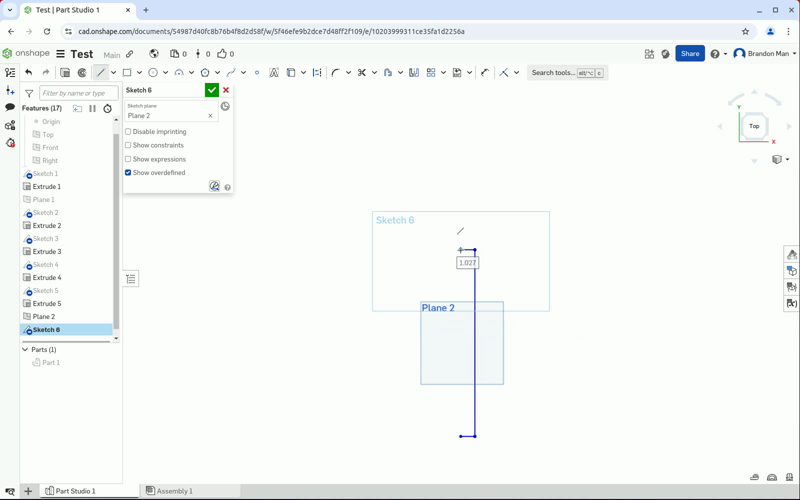
scroll(-6)
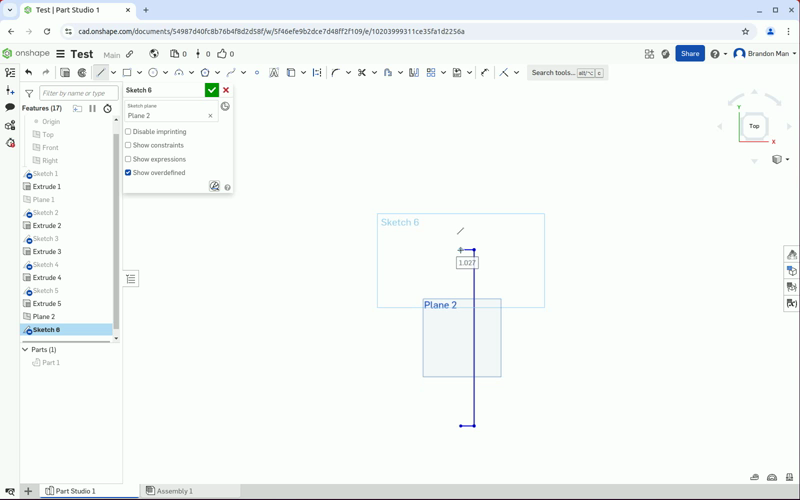
scroll(-6)
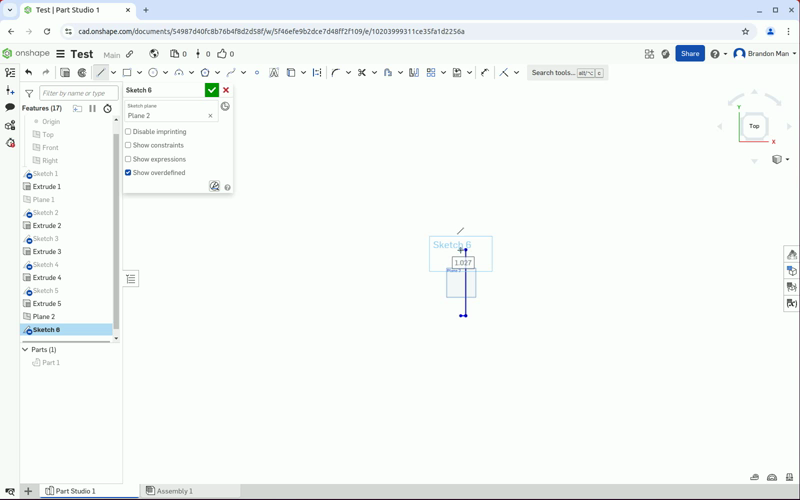
key_up(shift)
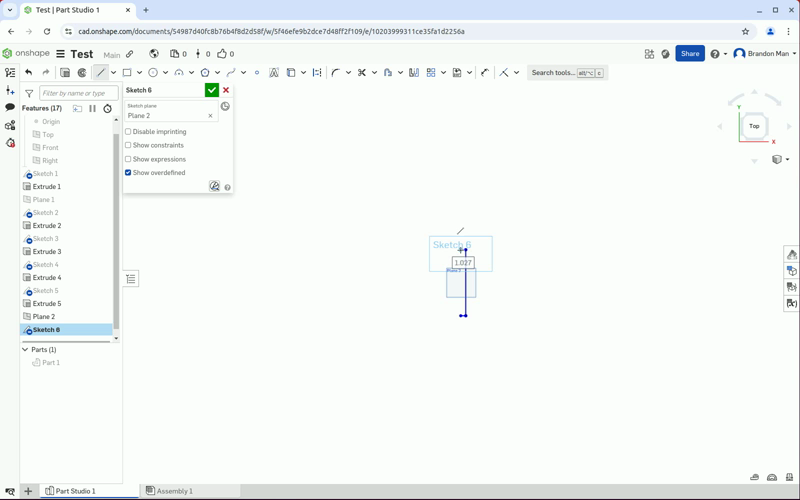
key_down(shift)
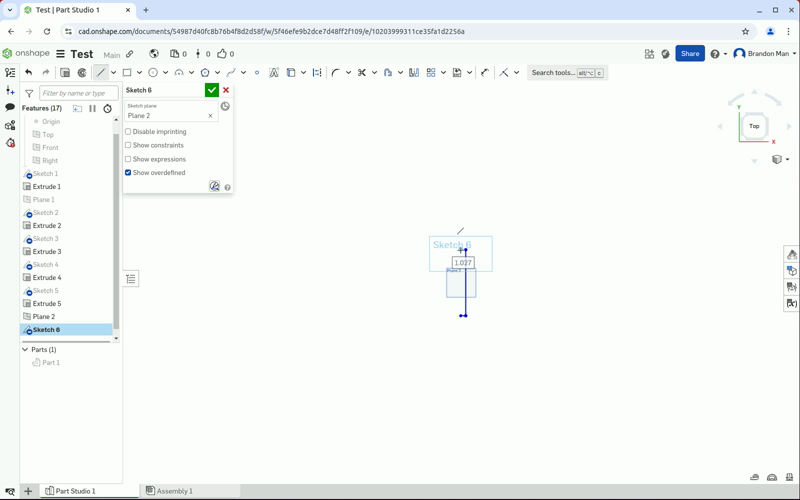
mouse_move(460, 315)
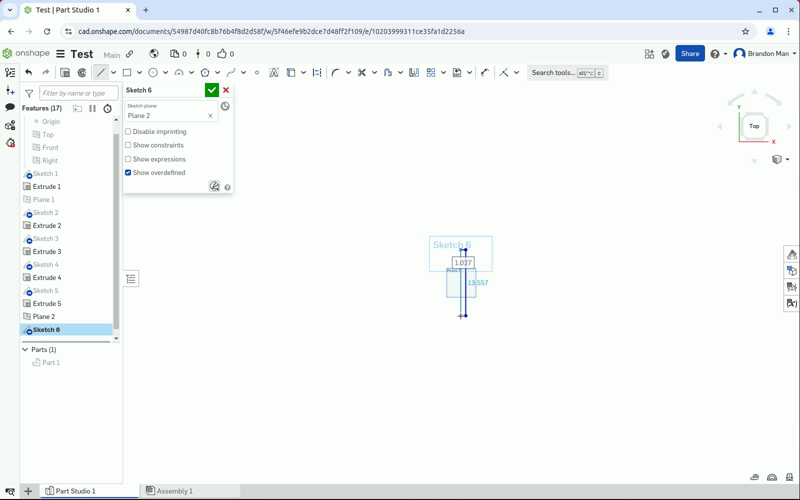
key_up(shift)
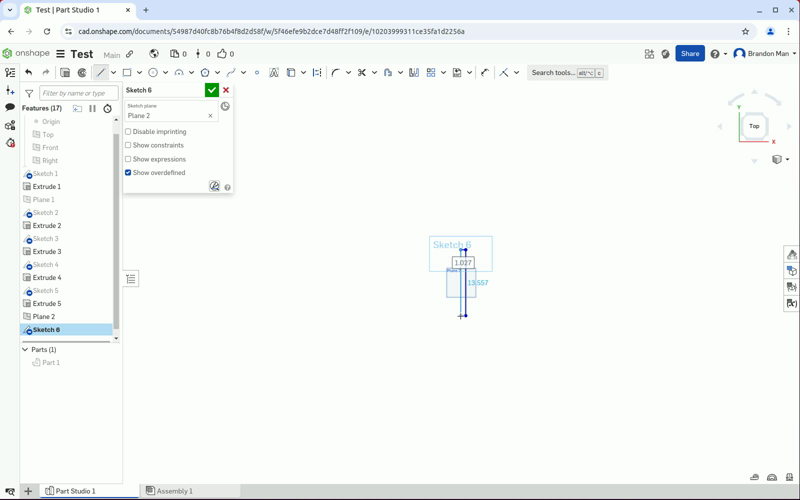
click(460, 315)
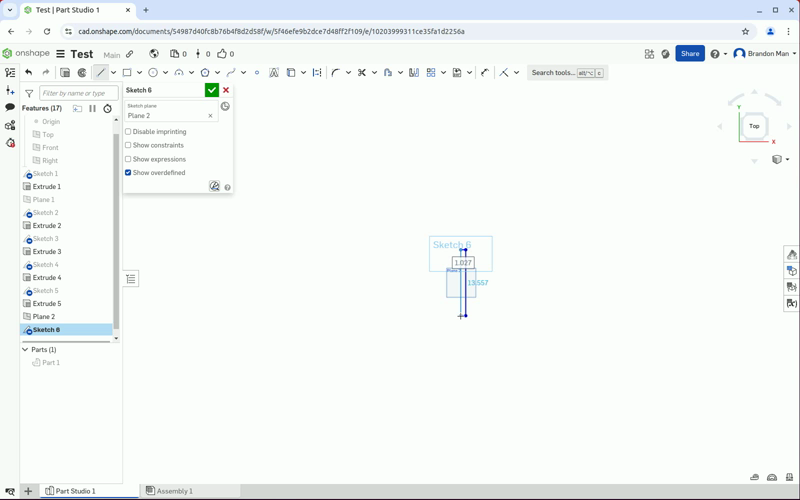
key(esc)
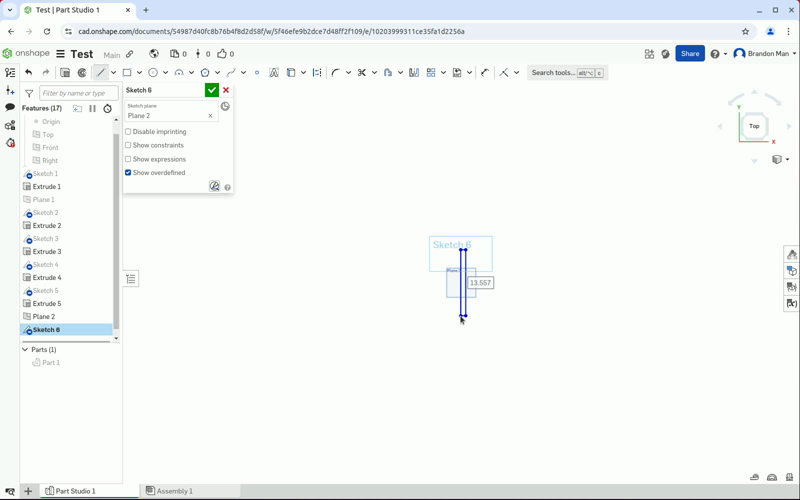
mouse_move(463, 295)
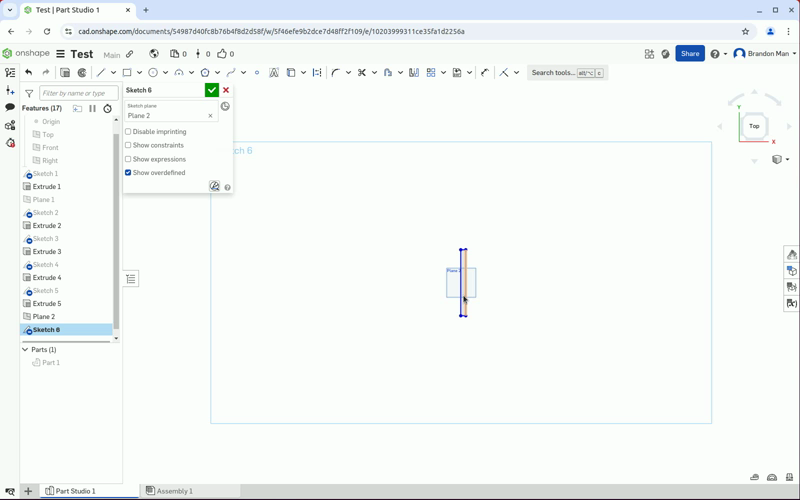
scroll(6)
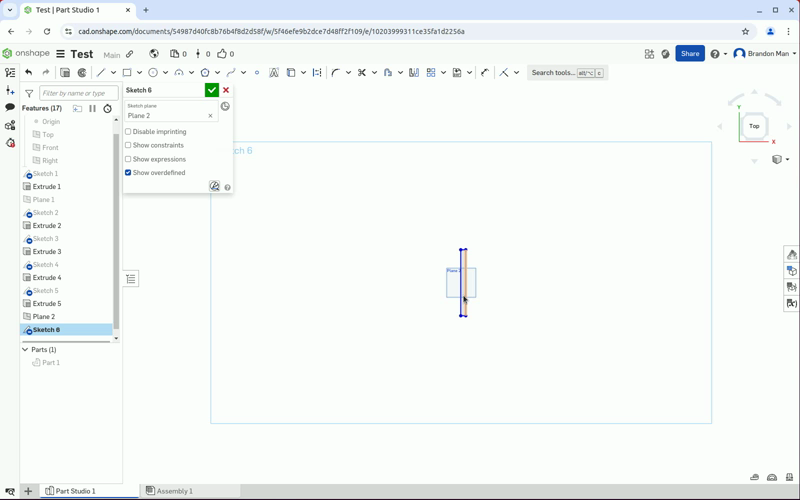
scroll(6)
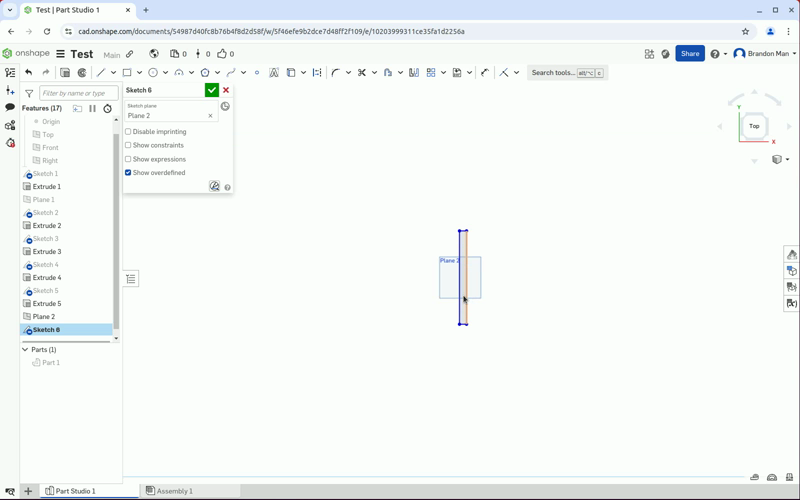
scroll(6)
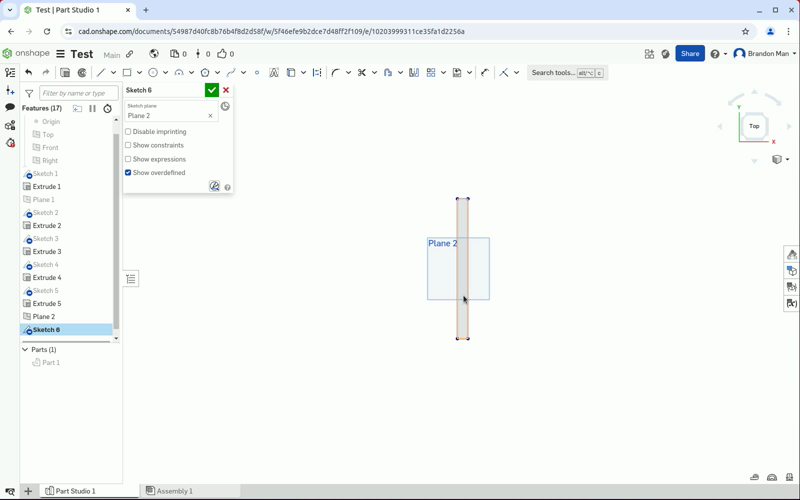
scroll(6)
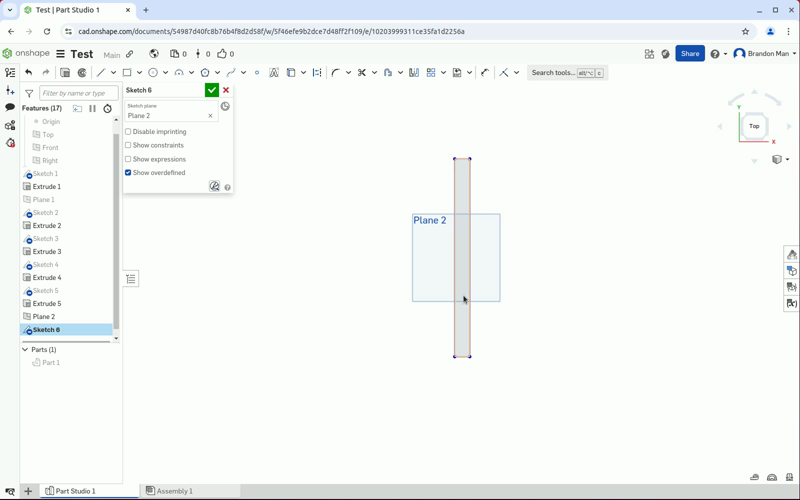
scroll(6)
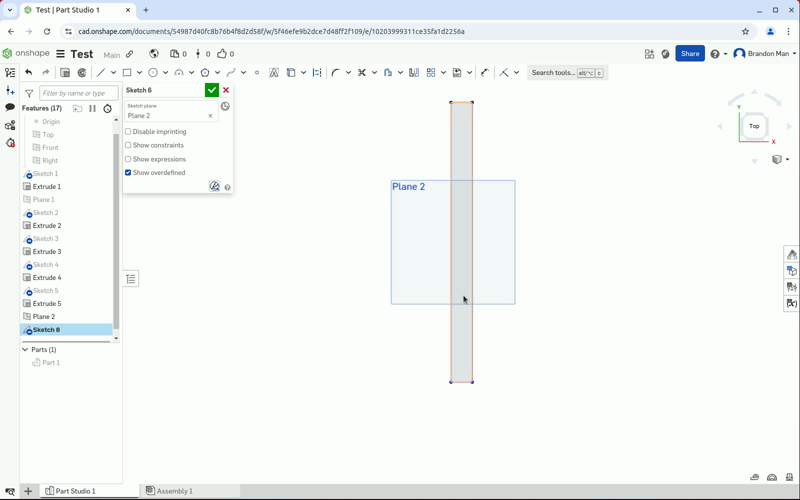
scroll(6)
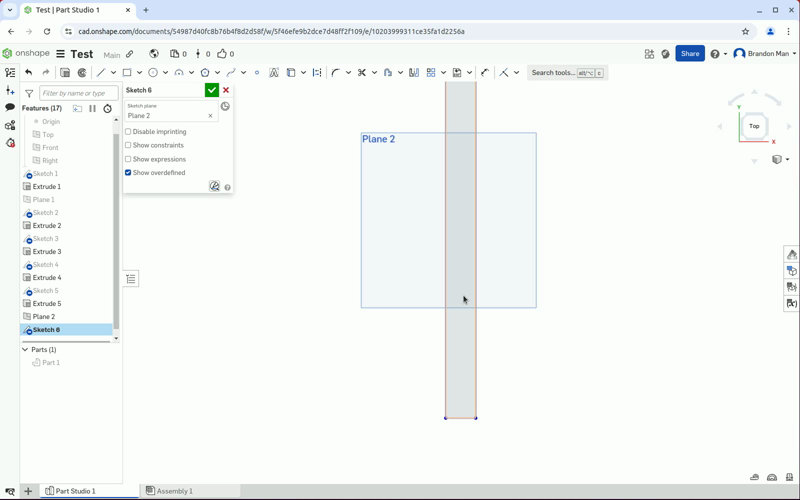
scroll(6)
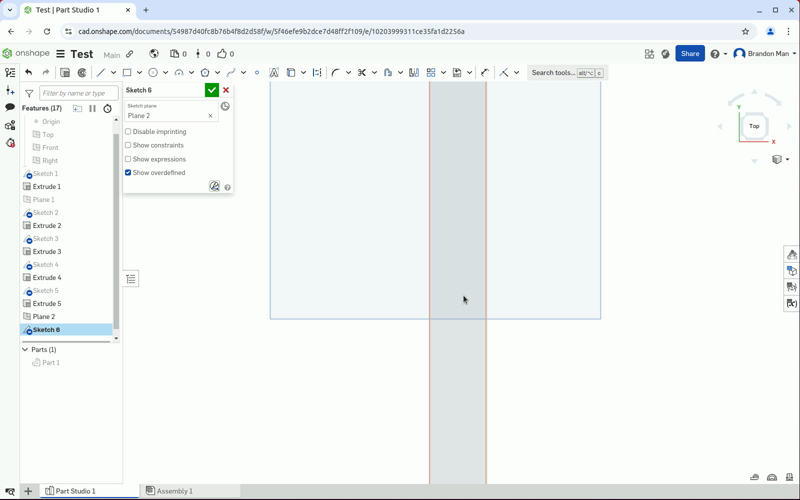
click(463, 295)
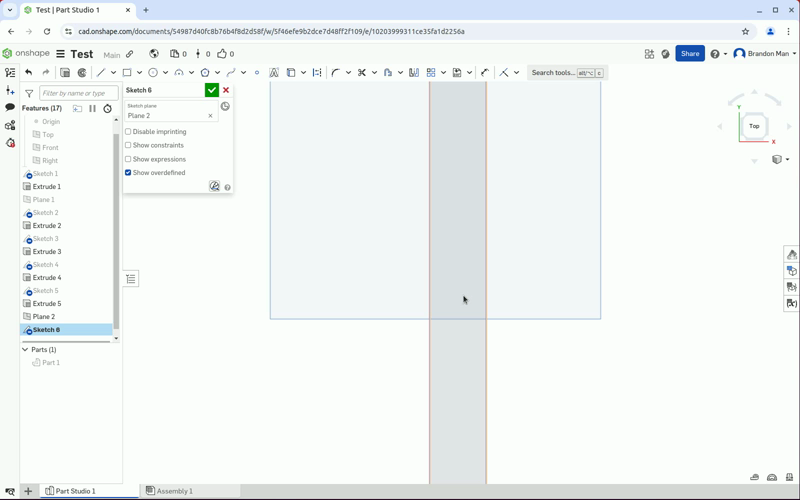
scroll(-6)
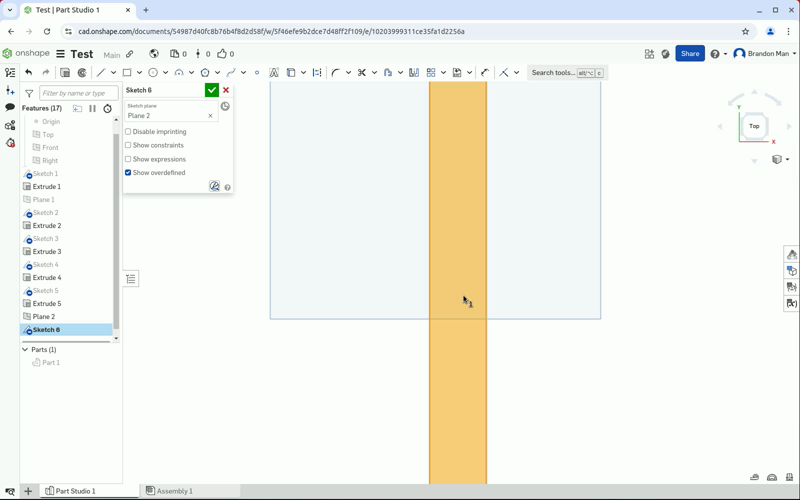
scroll(-6)
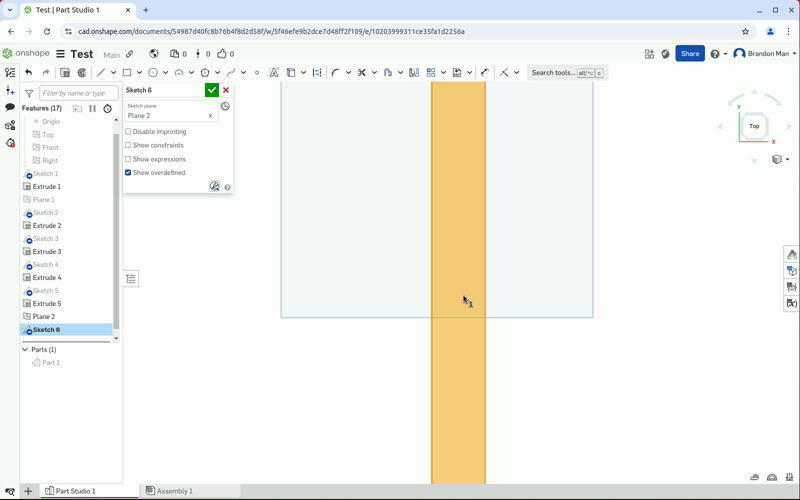
scroll(-6)
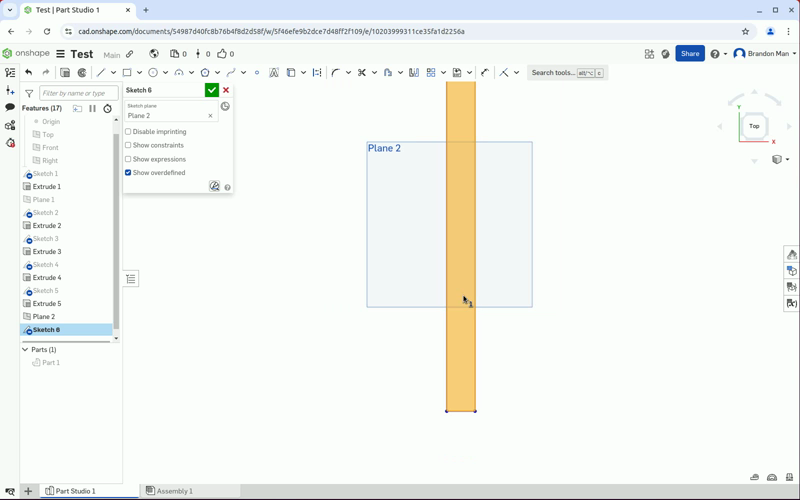
scroll(-6)
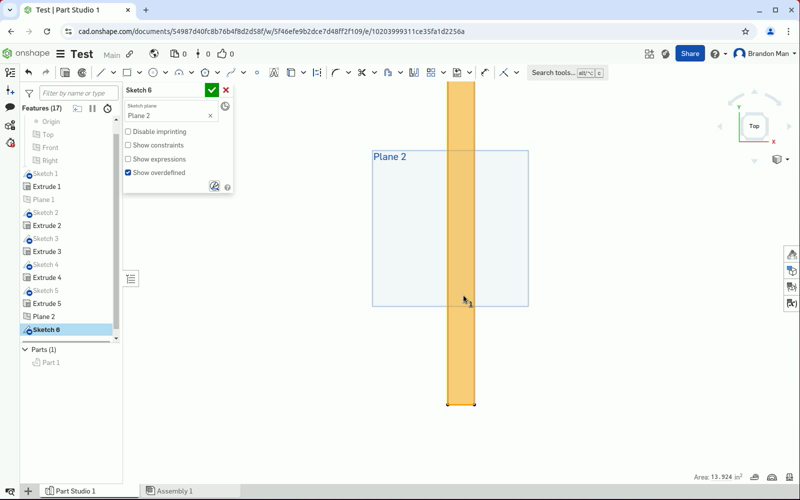
scroll(-6)
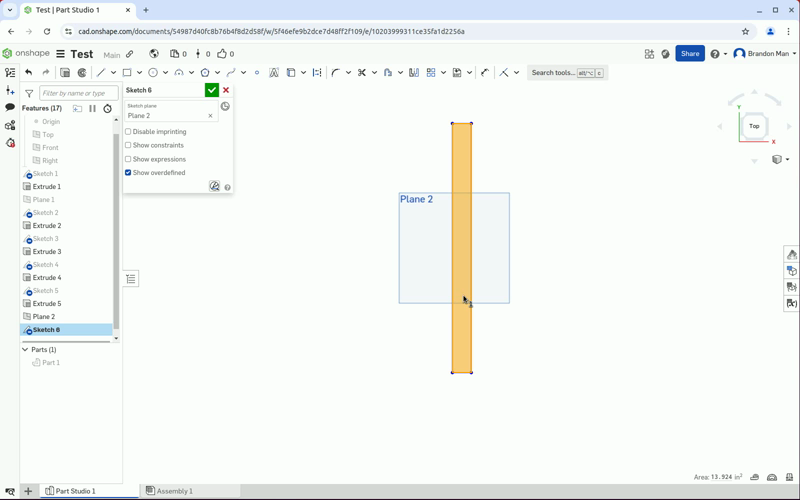
scroll(-6)
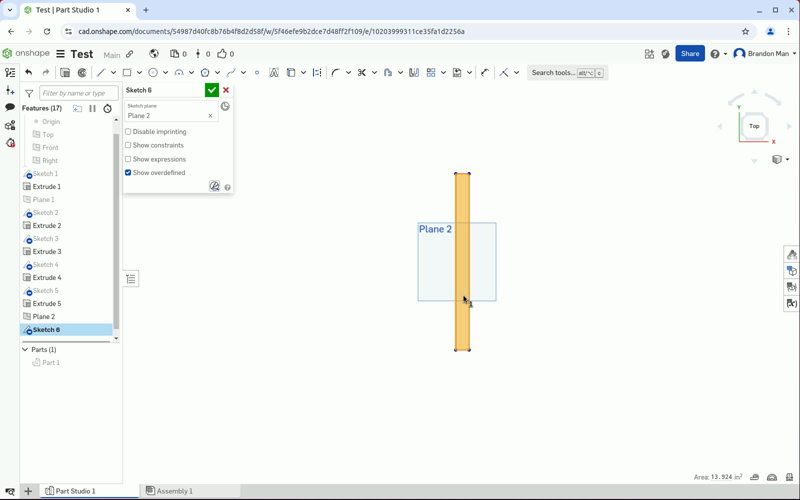
scroll(-6)
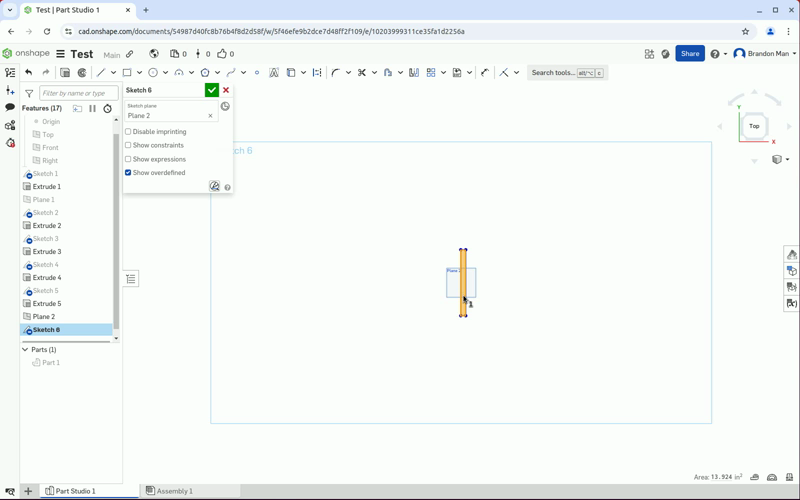
mouse_move(73, 352)
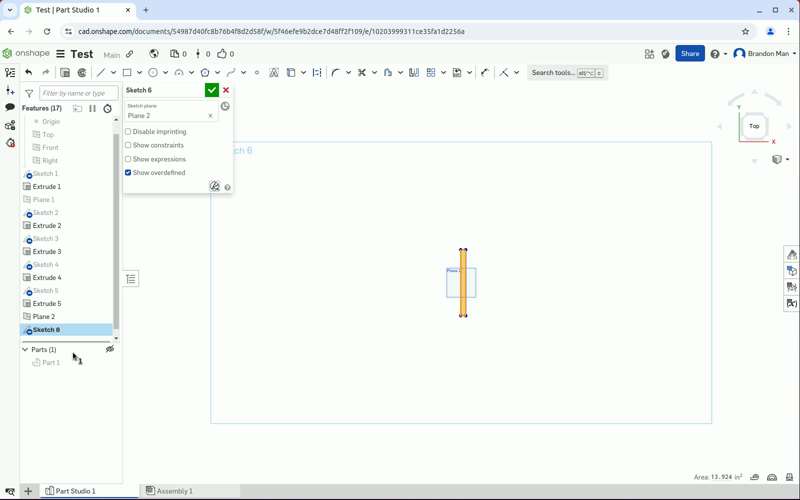
key(shift+y)
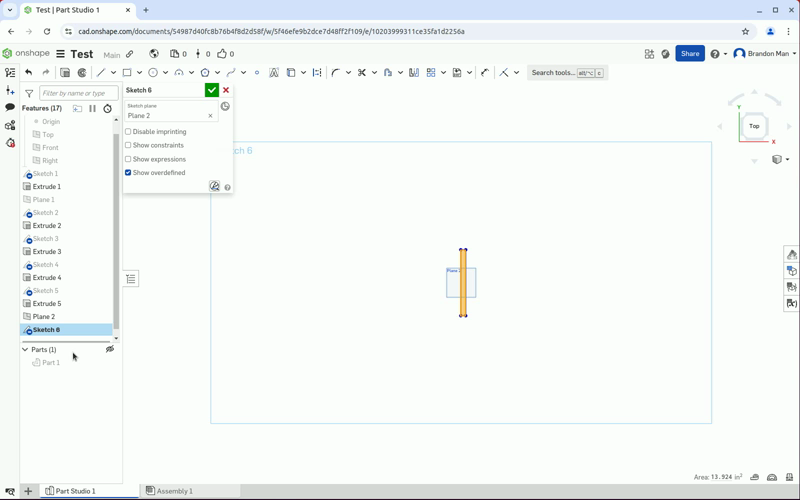
key(shift+e)
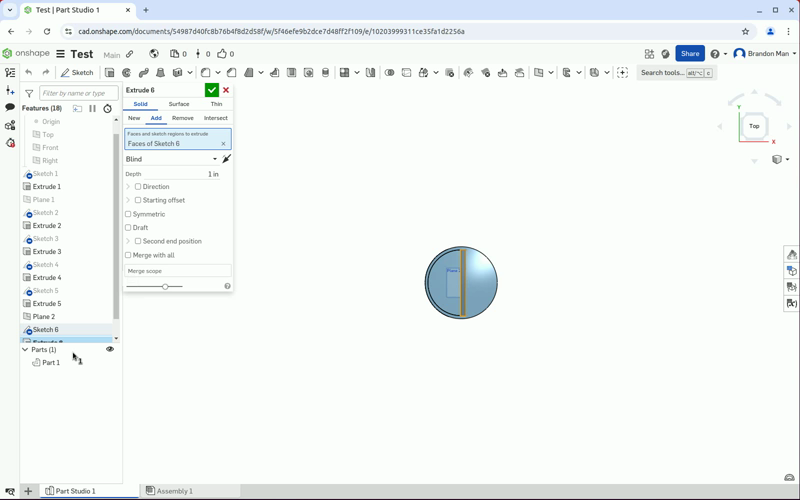
mouse_move(143, 106)
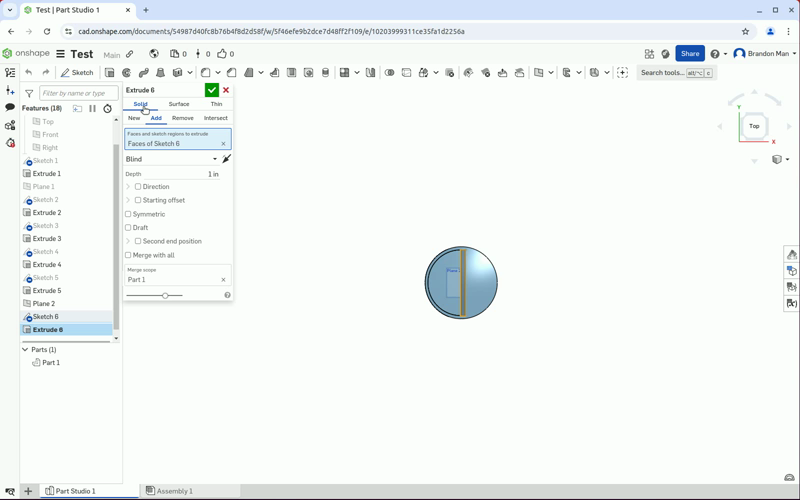
click(143, 106)
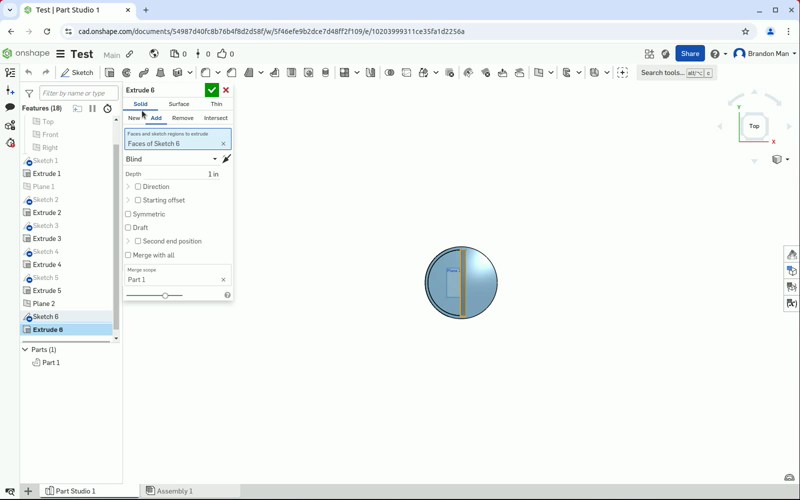
mouse_move(137, 120)
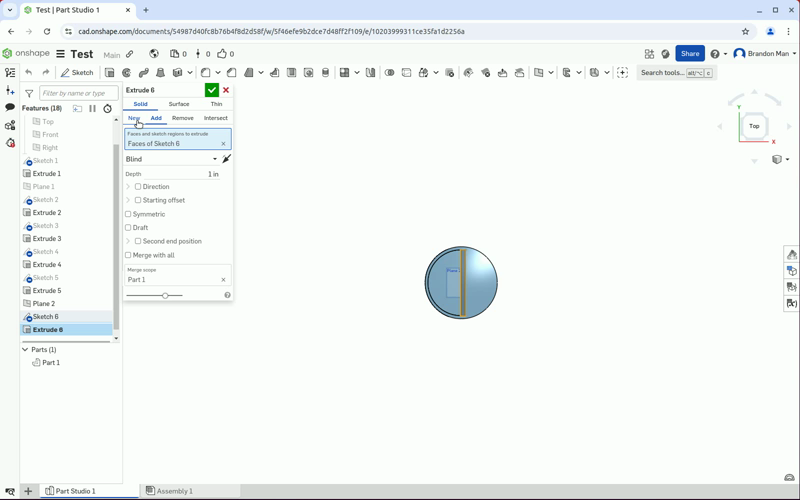
click(137, 120)
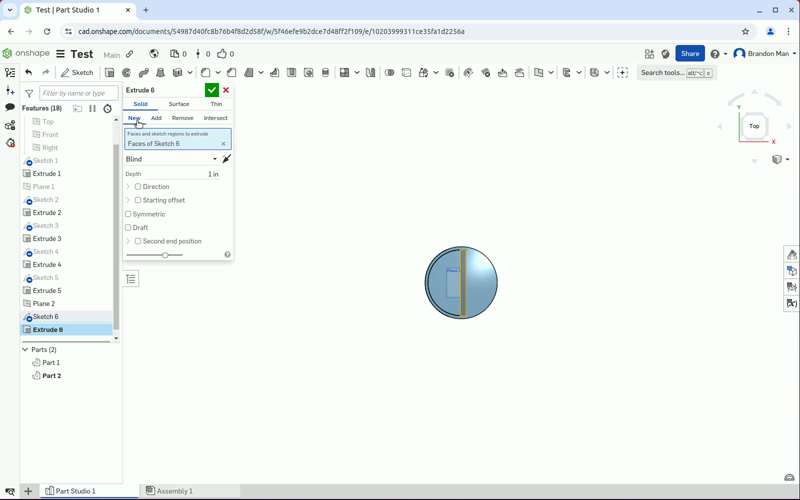
key(tab, 4)
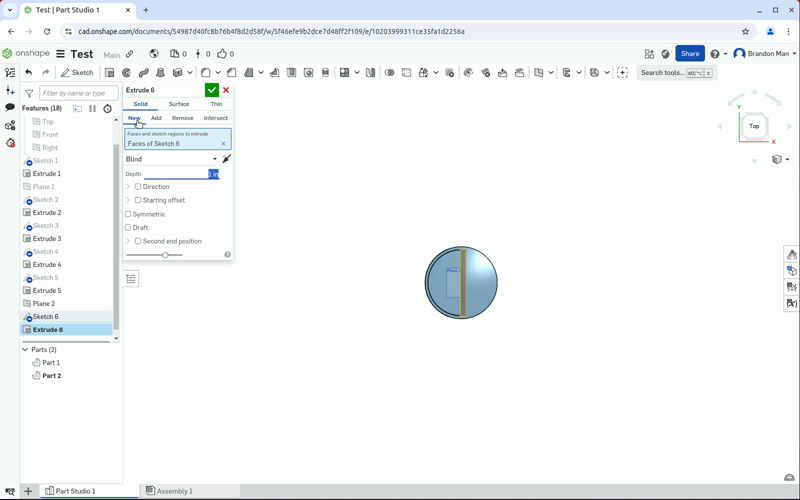
text(20.942)
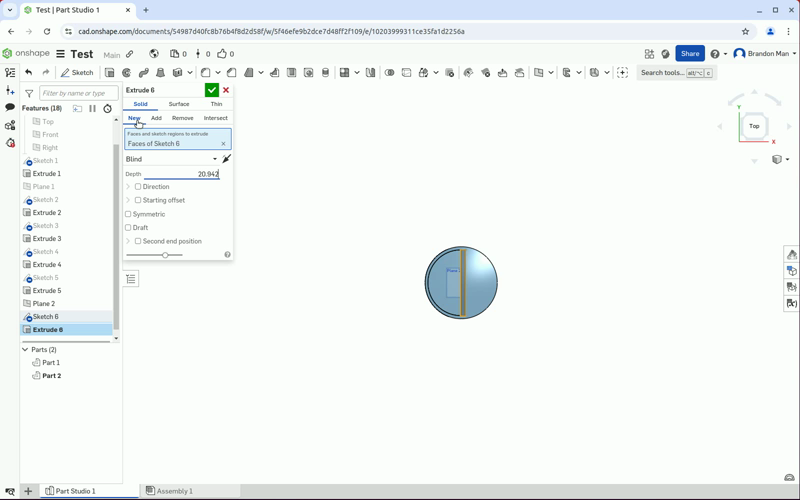
key(enter)
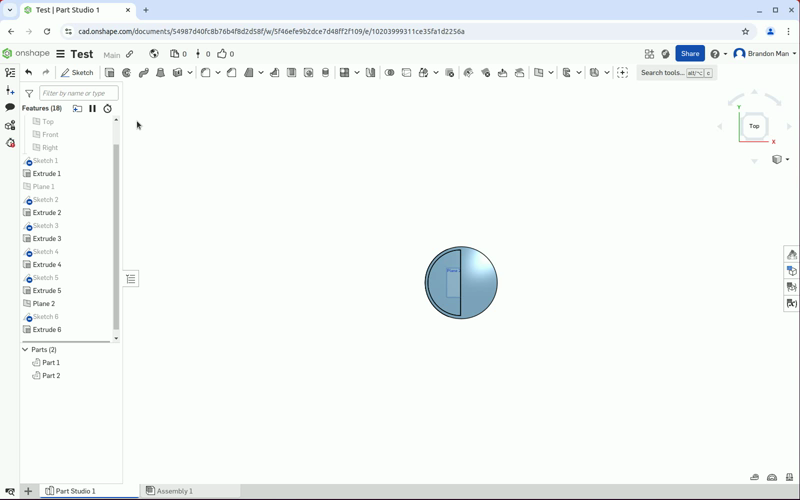
key(shift+h)
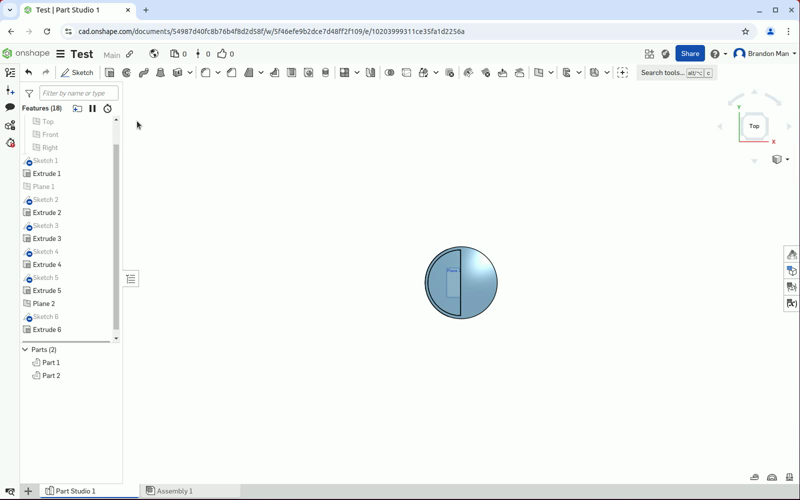
key(shift+h)
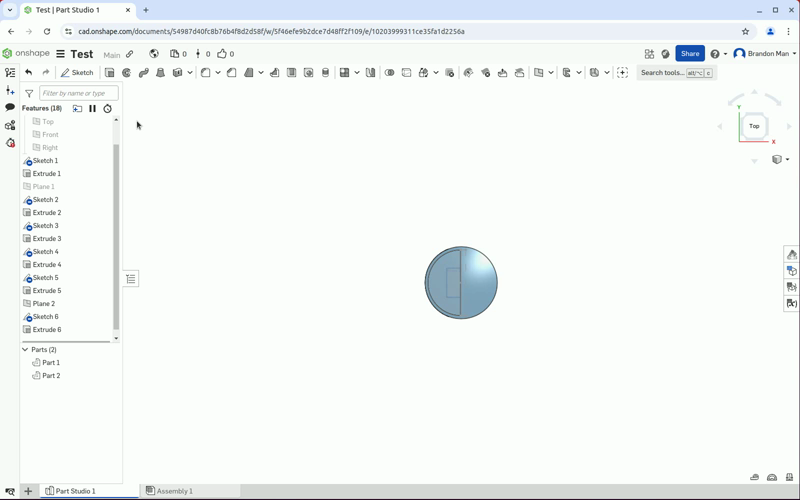
key(shift+7)
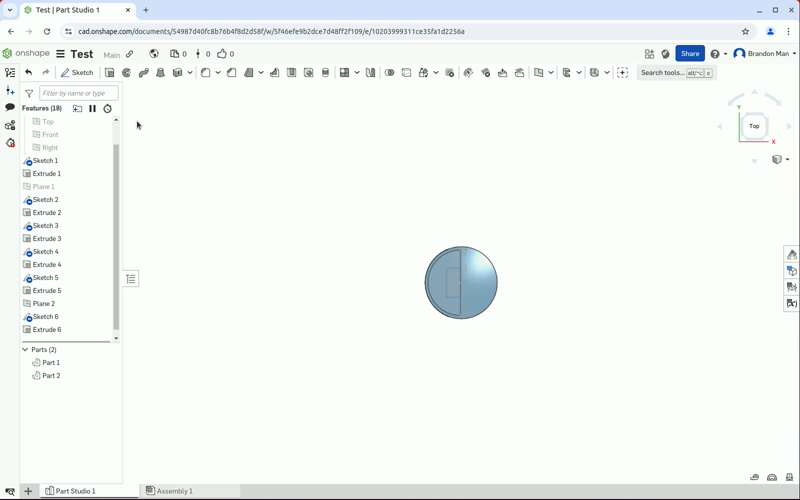
key(up, 3)
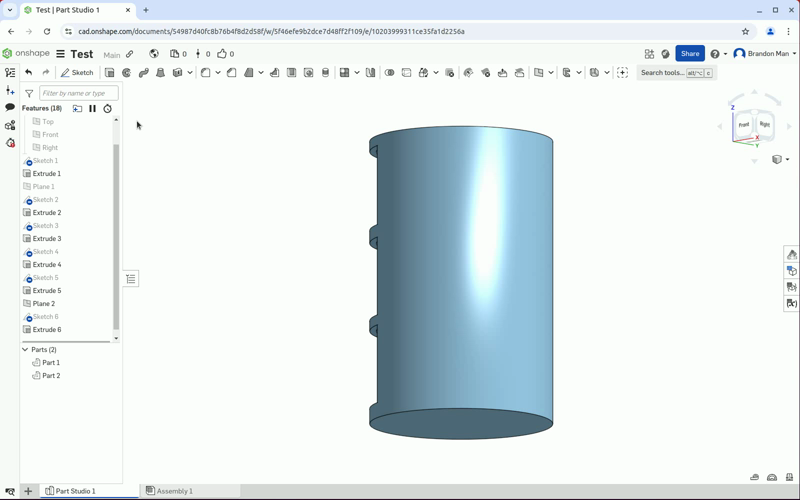
key(left, 3)
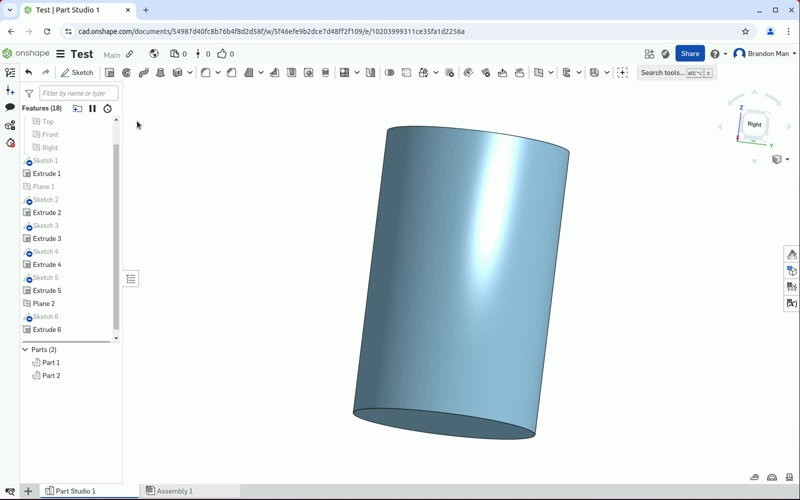
key(right, 3)
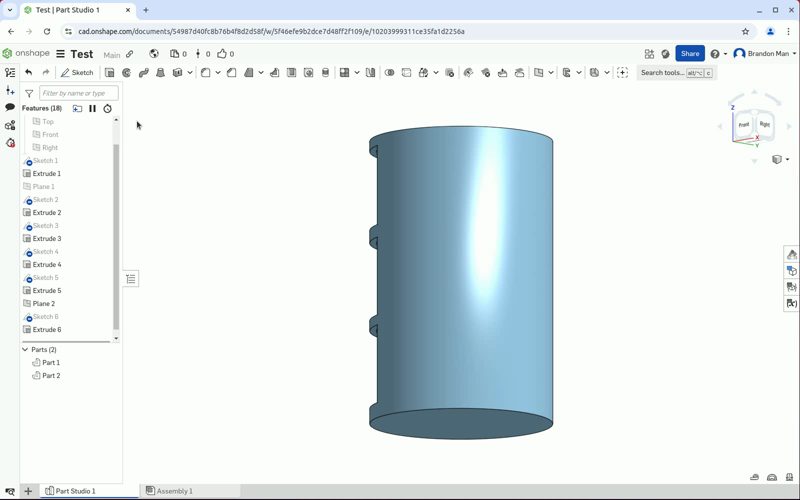
key(down, 3)
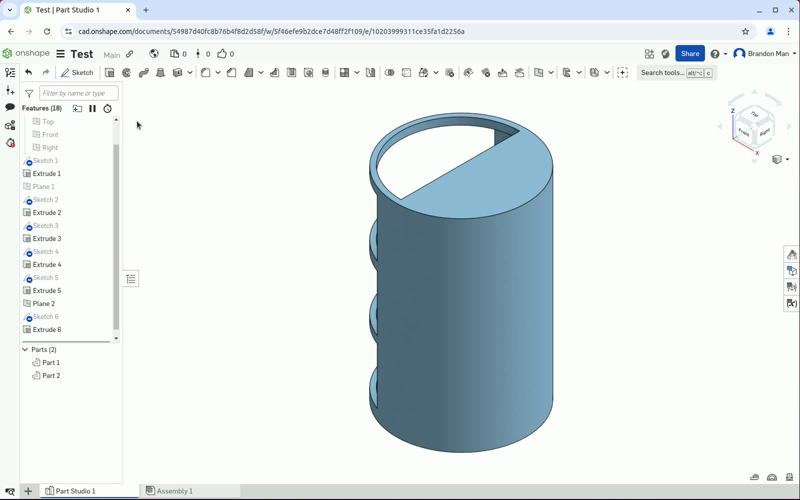
mouse_move(69, 163)
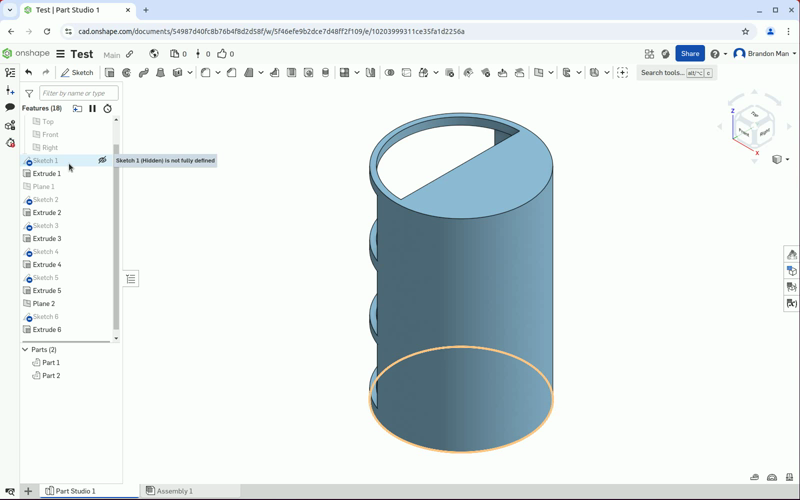
click(69, 163)